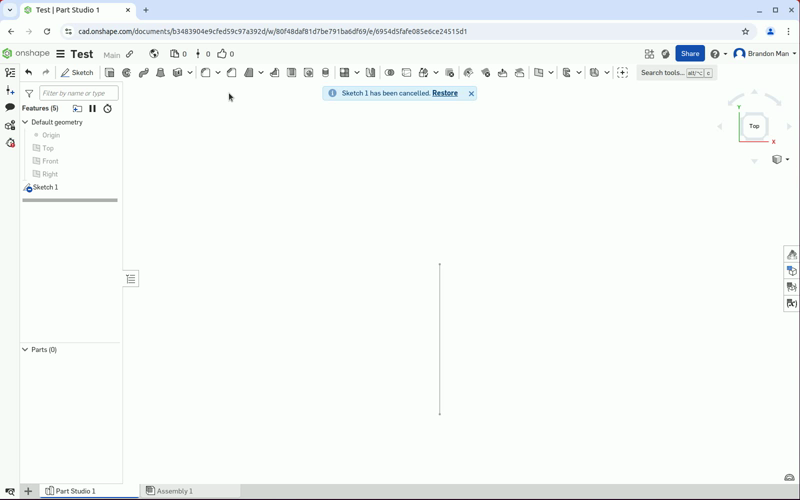
key(shift+h)
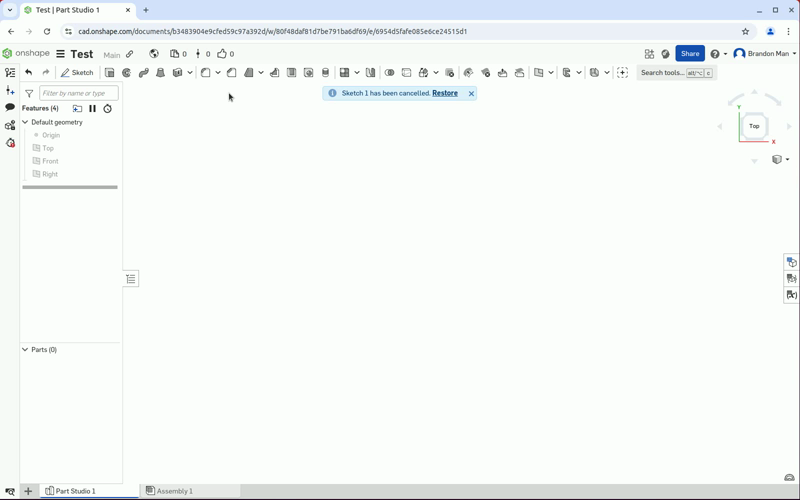
mouse_move(73, 352)
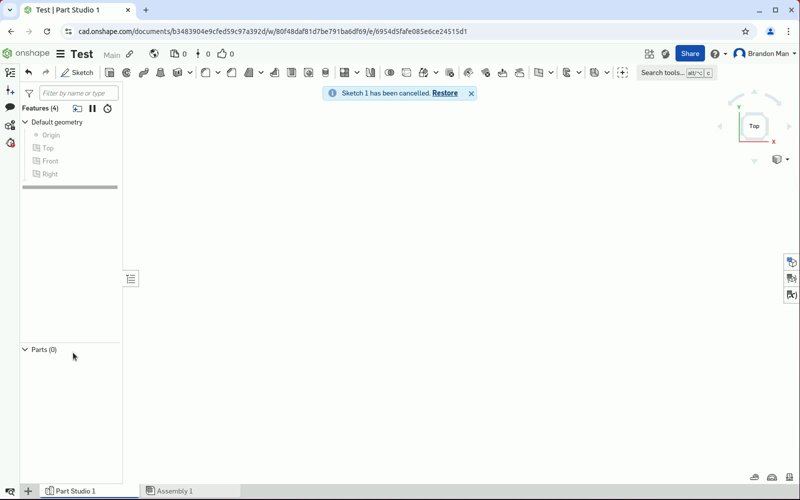
key(y)
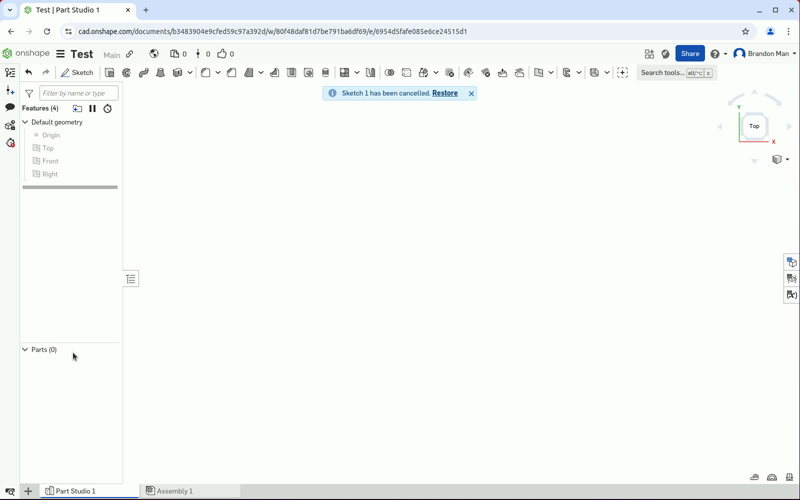
key(shift+p)
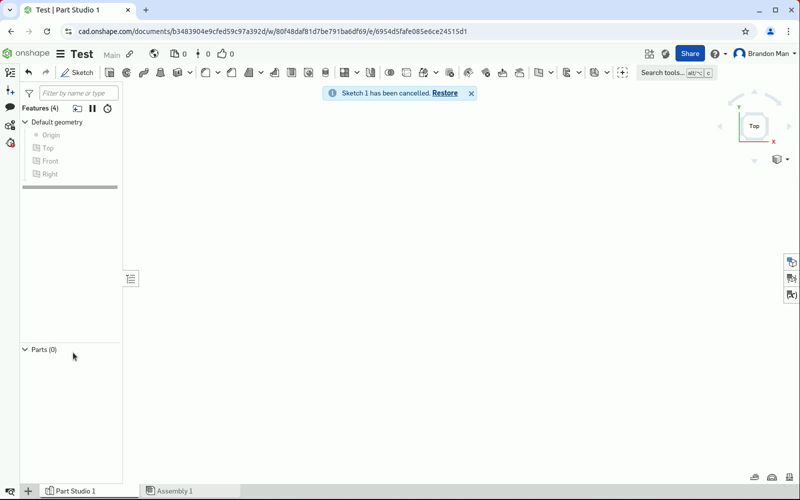
key(space)
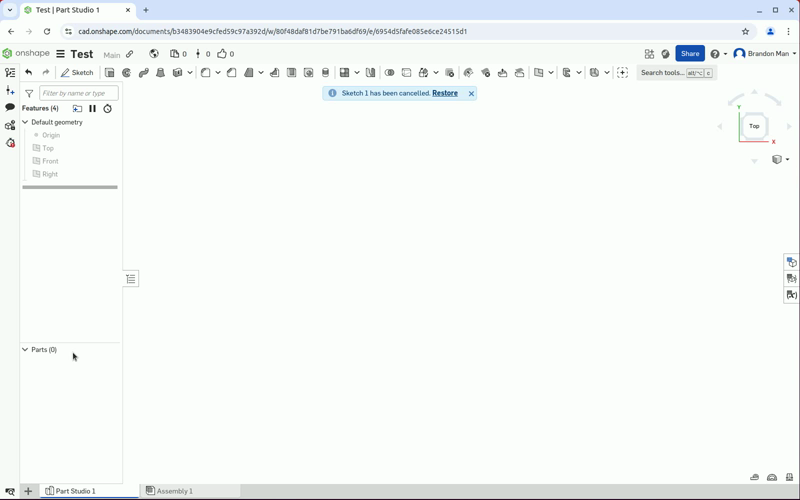
key_down(shift)
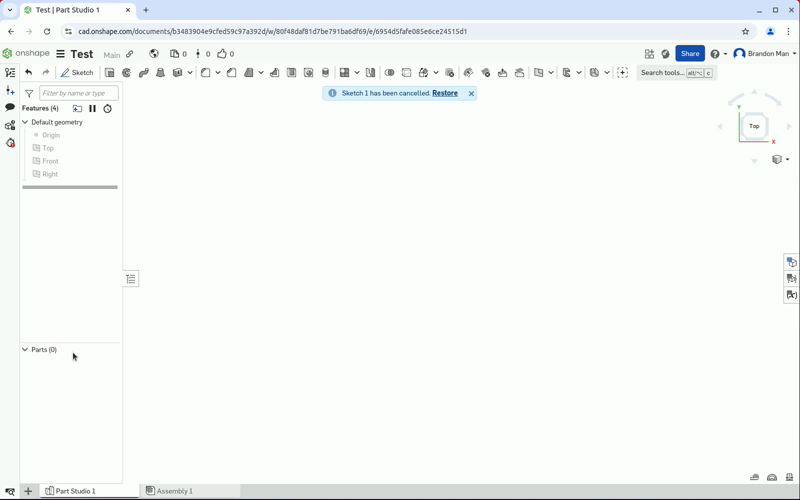
key(up)
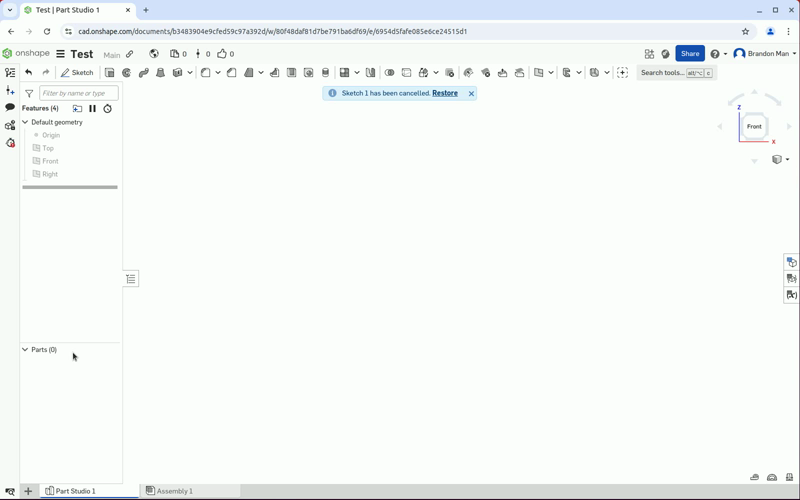
key_up(shift)
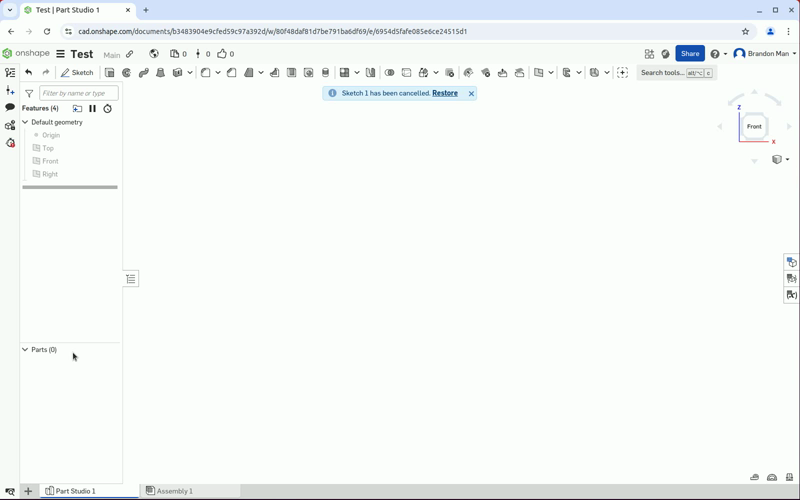
mouse_move(73, 352)
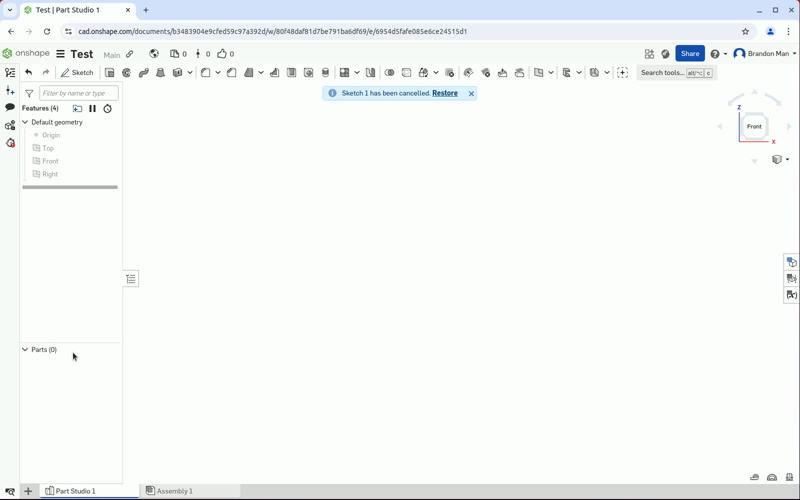
key(shift+y)
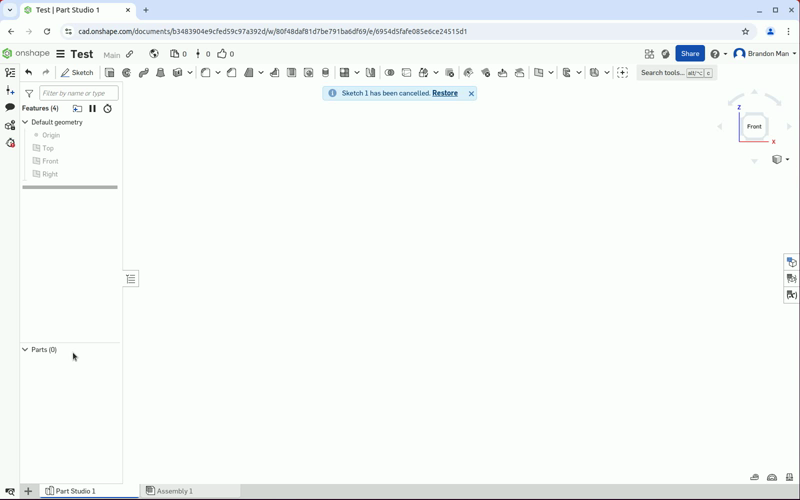
key(shift+s)
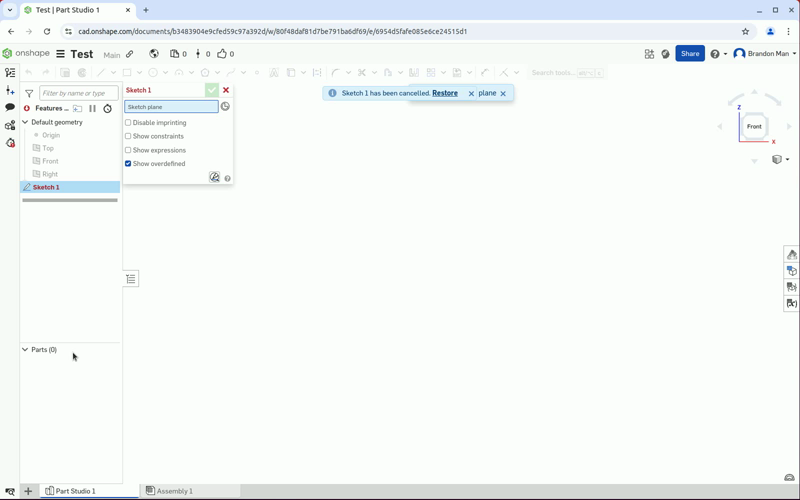
mouse_move(73, 163)
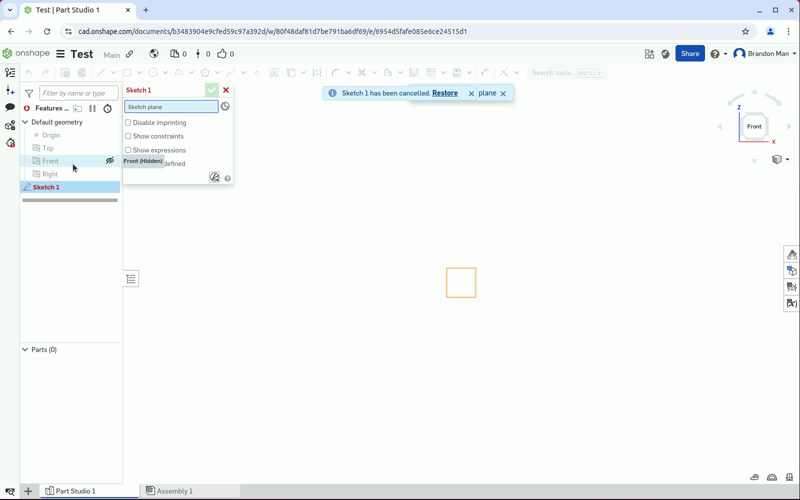
click(73, 163)
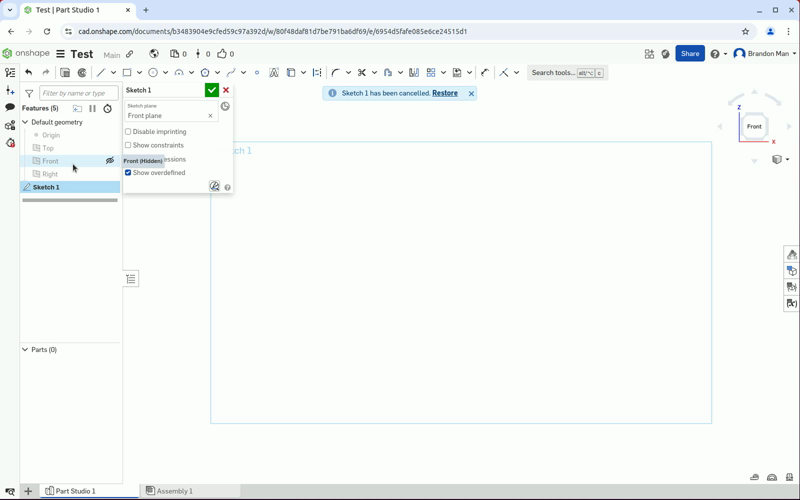
mouse_move(73, 352)
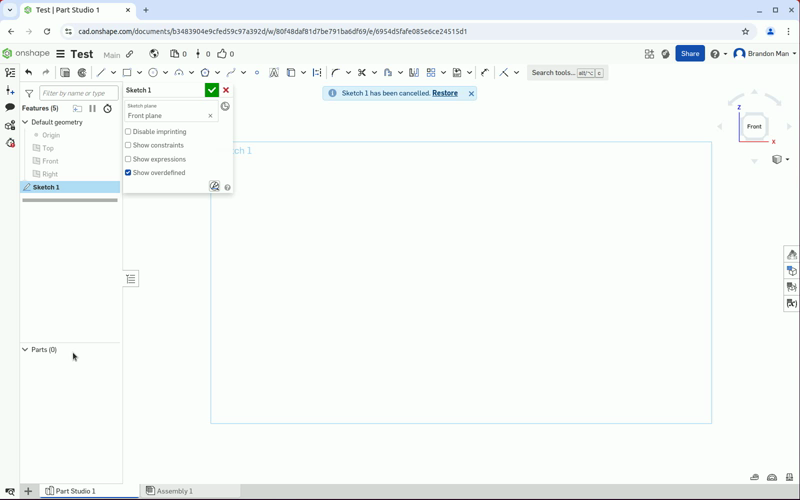
key(y)
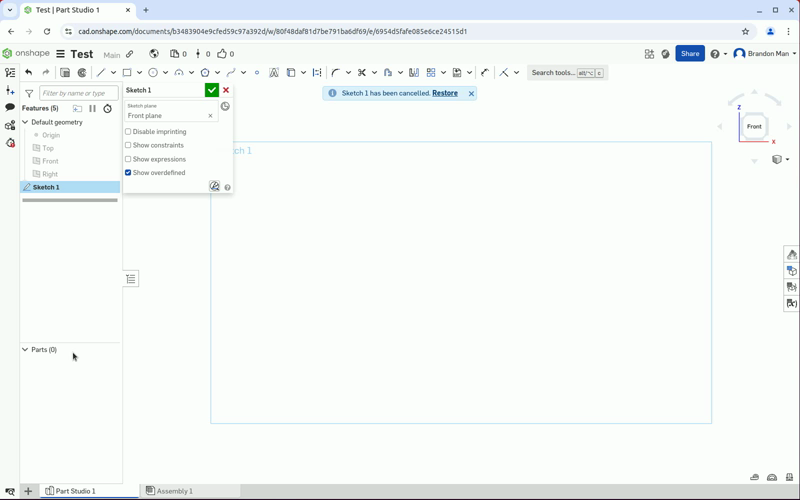
key(a)
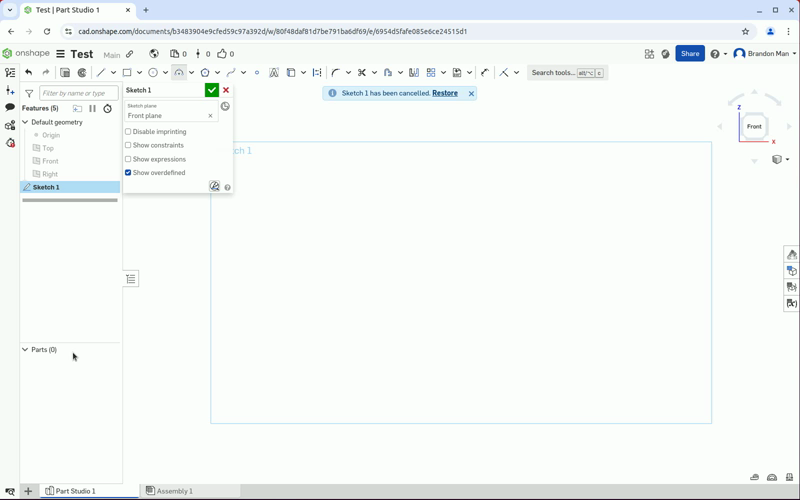
key_down(shift)
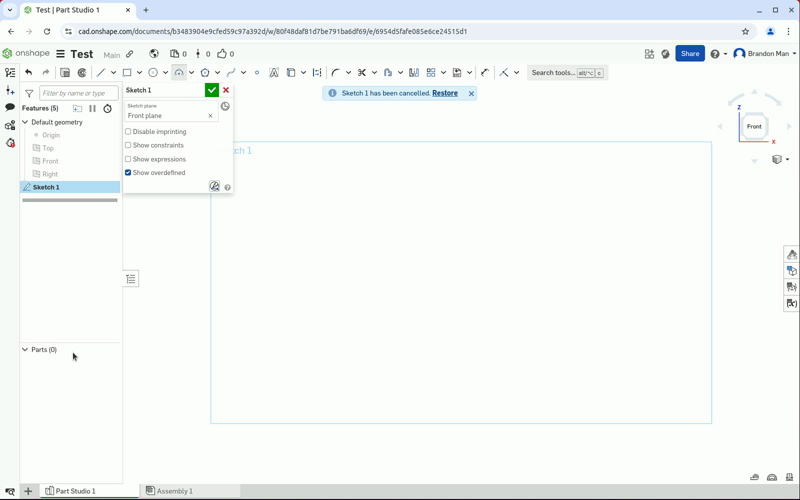
mouse_move(460, 327)
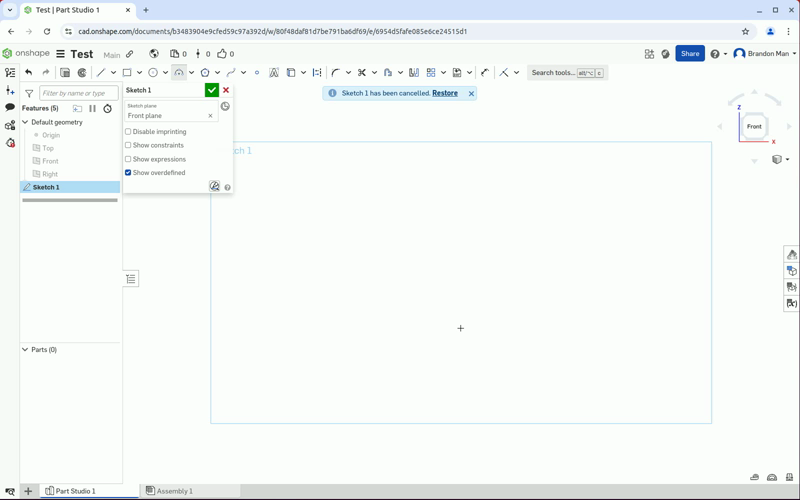
click(460, 327)
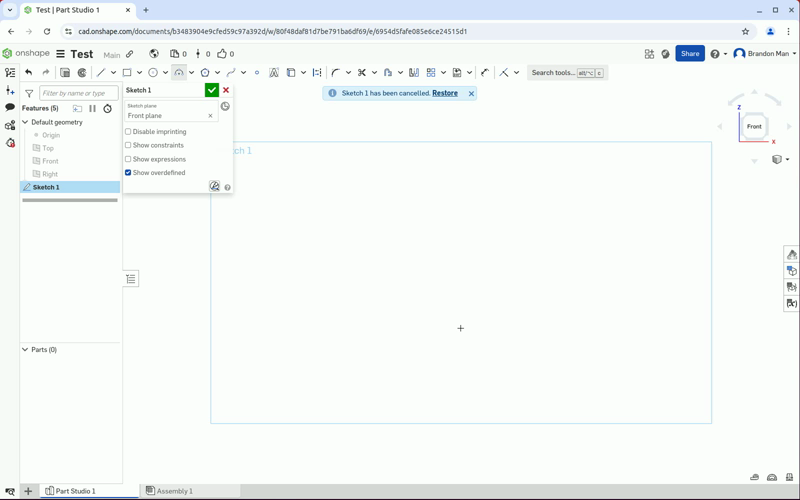
key_up(shift)
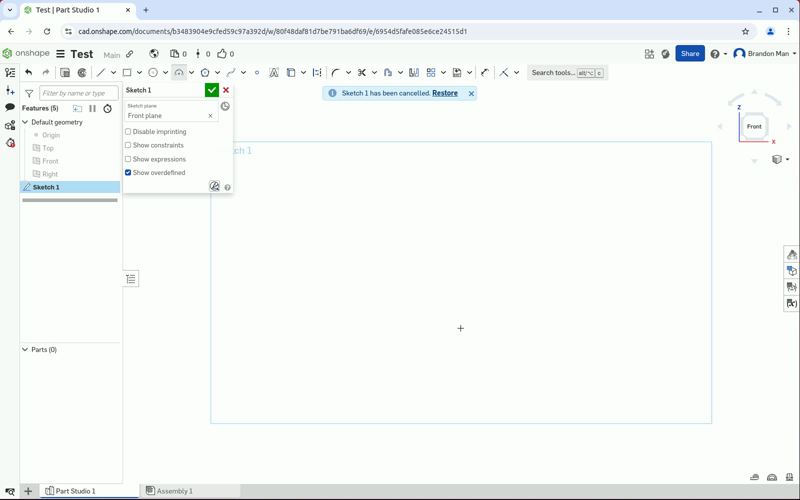
key_down(shift)
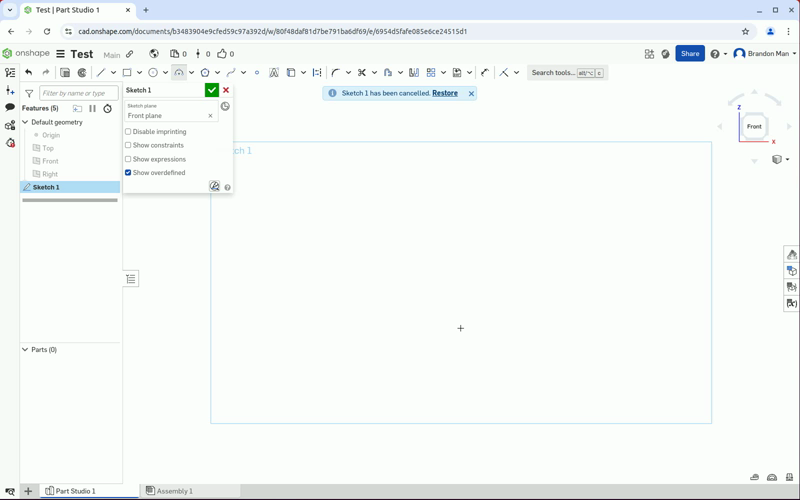
mouse_move(469, 336)
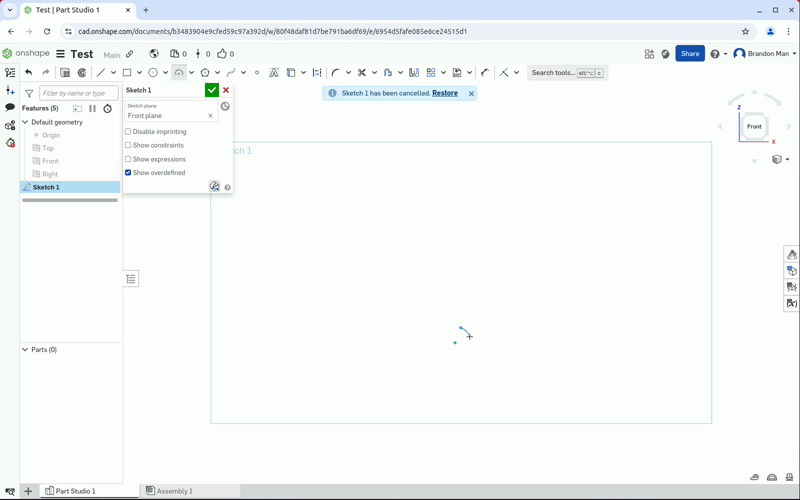
click(469, 336)
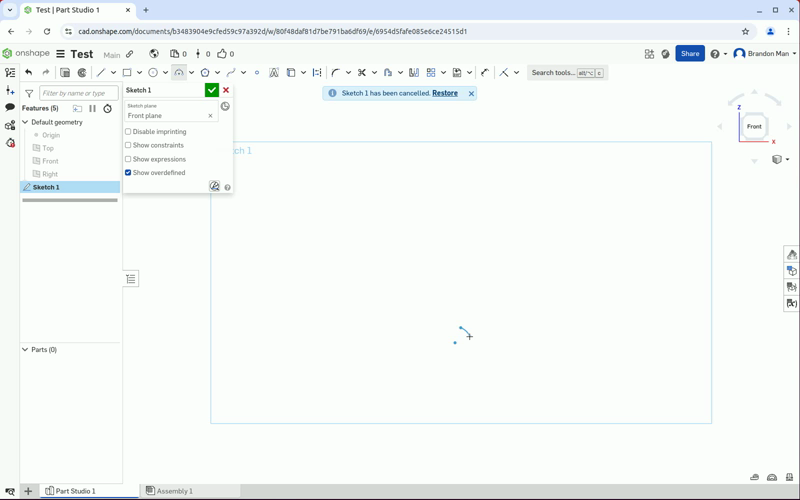
mouse_move(463, 333)
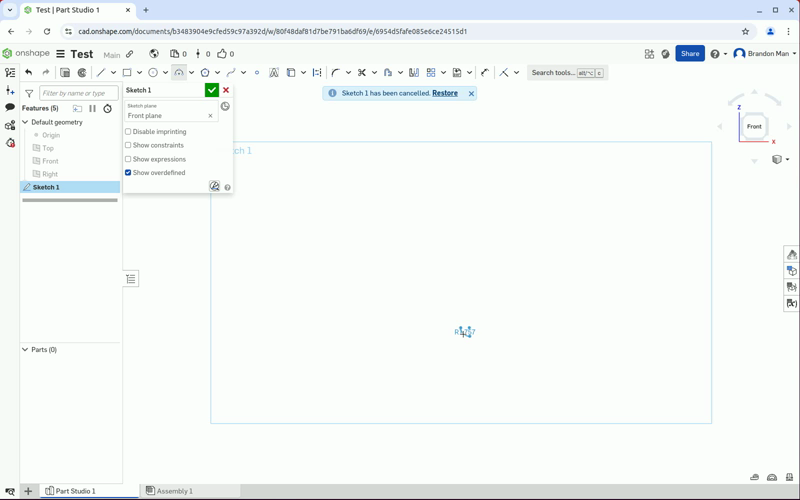
click(463, 333)
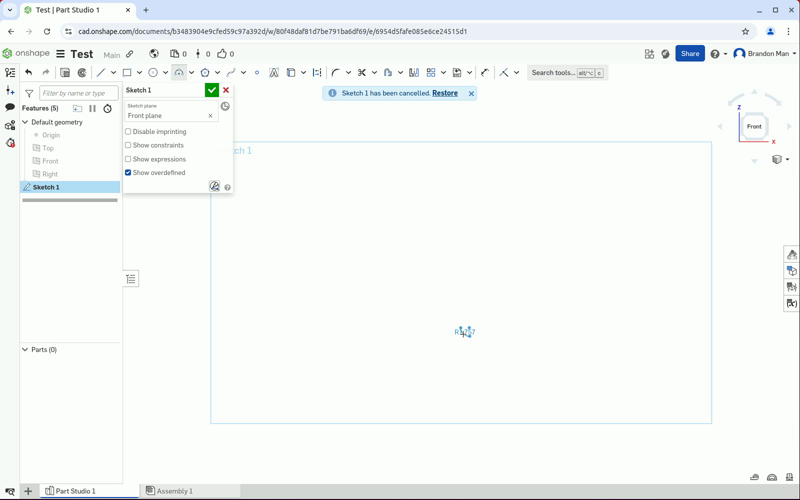
key_up(shift)
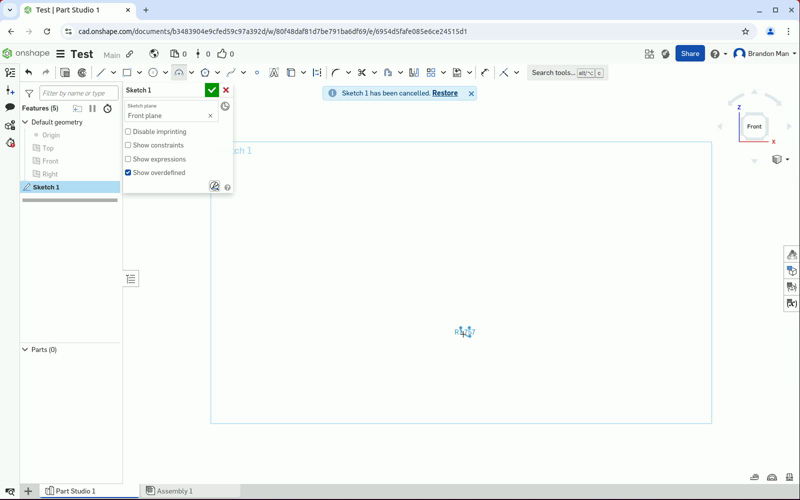
key(esc)
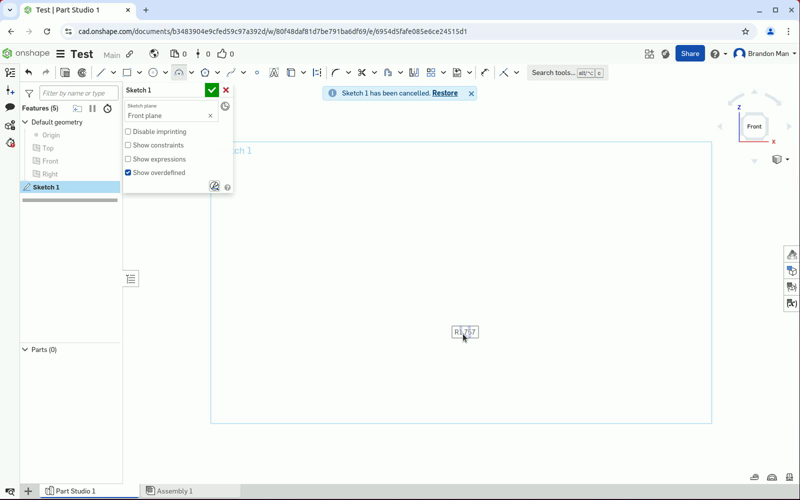
key(l)
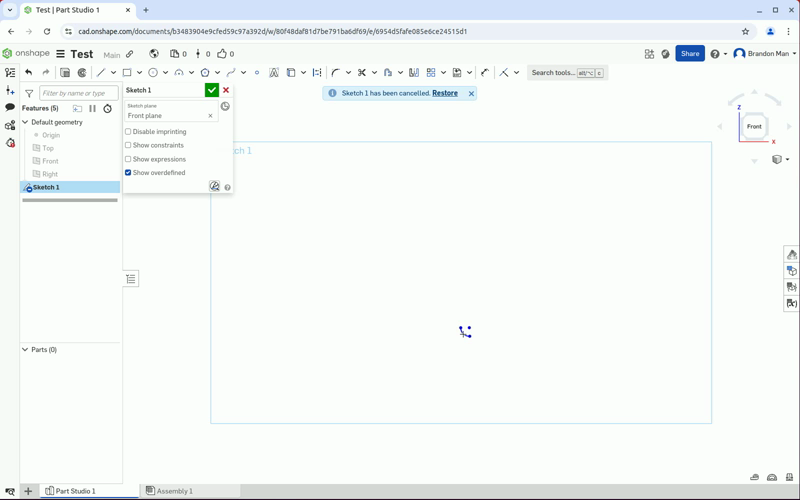
mouse_move(469, 336)
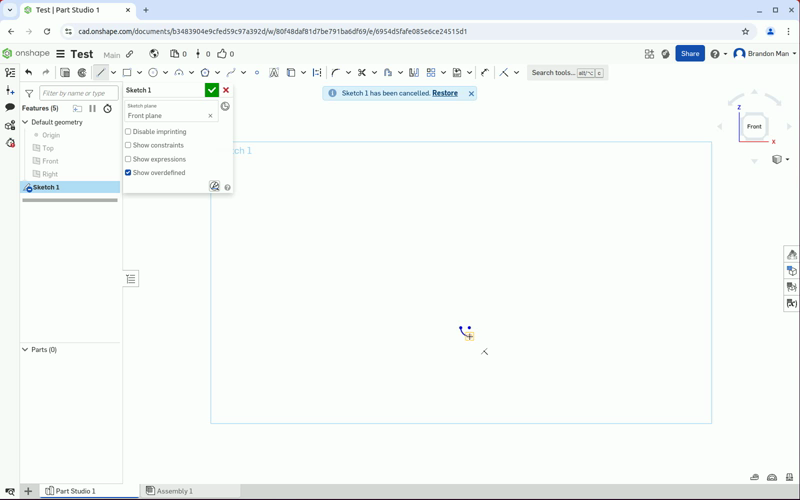
click(469, 336)
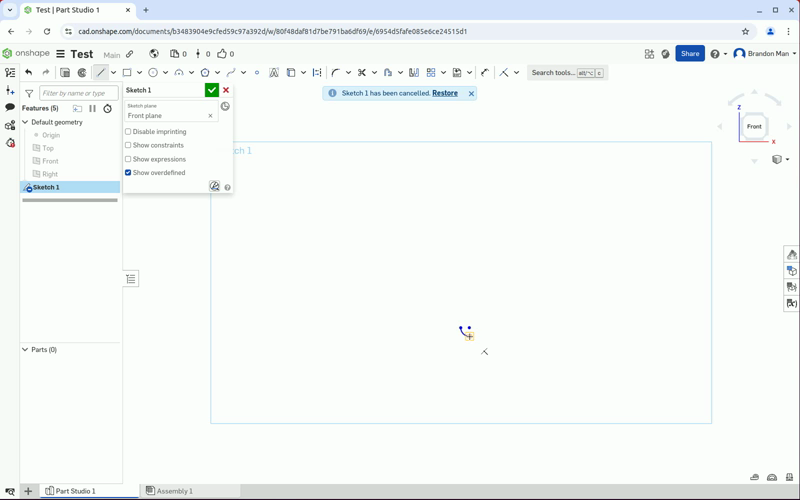
key_down(shift)
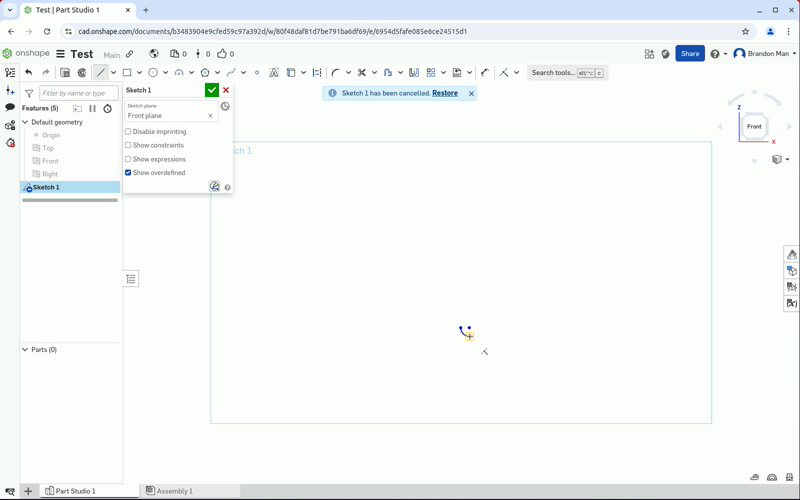
mouse_move(499, 336)
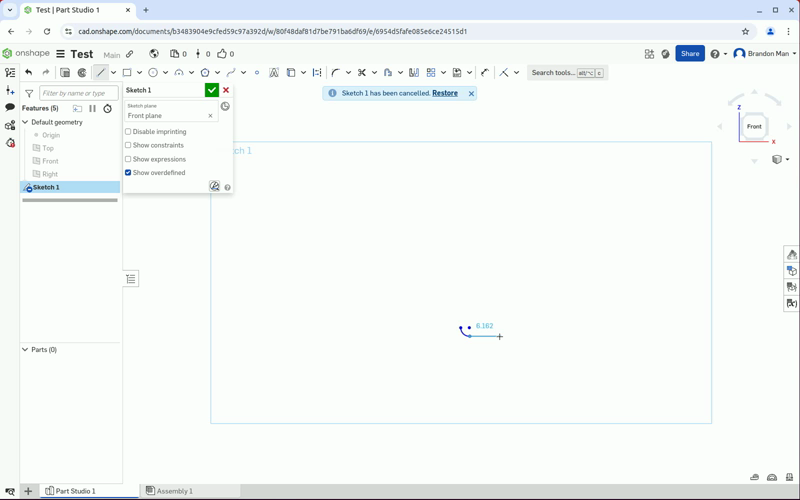
mouse_move(507, 336)
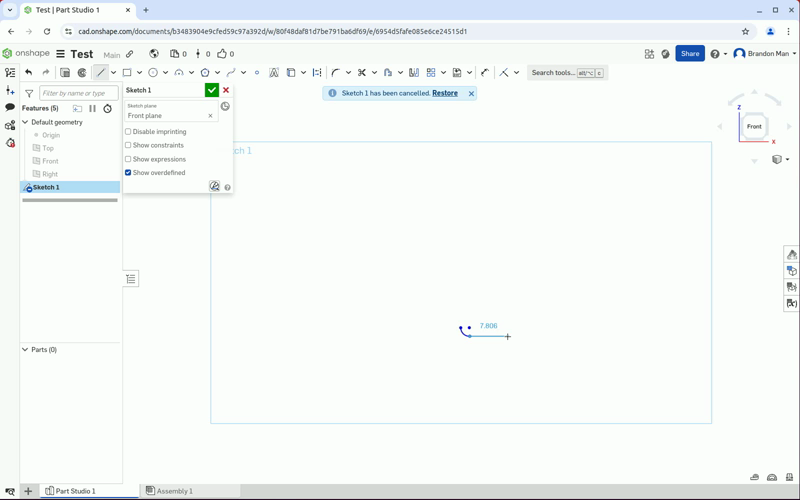
click(507, 336)
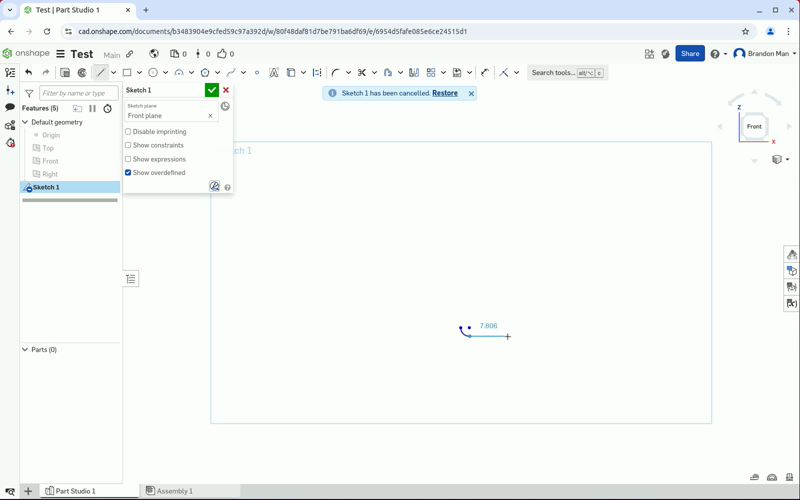
key_up(shift)
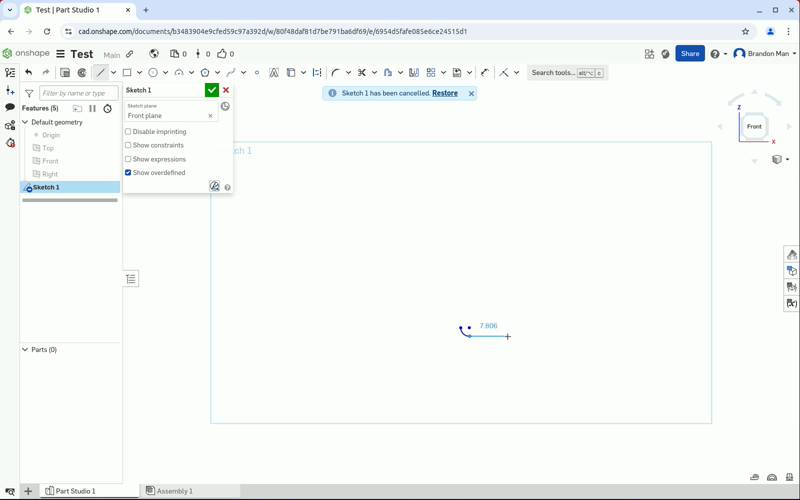
key(esc)
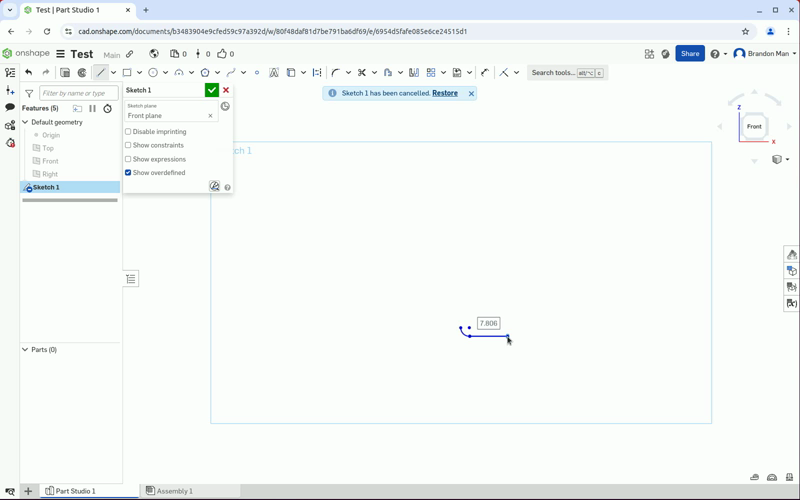
key(a)
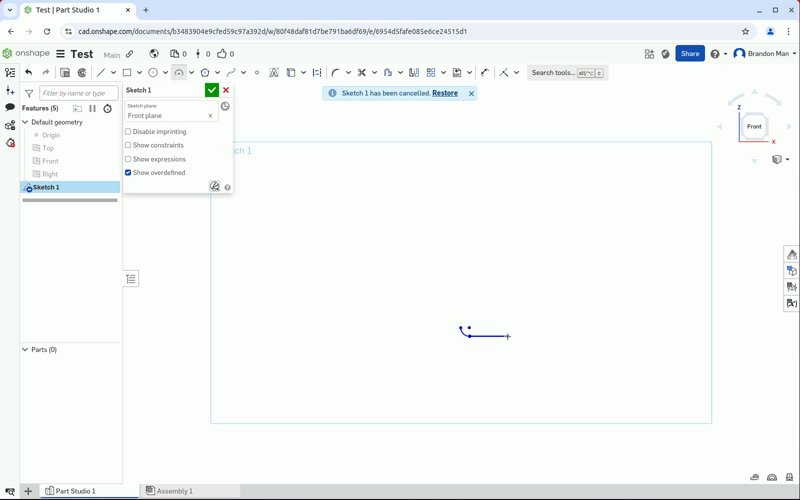
mouse_move(507, 336)
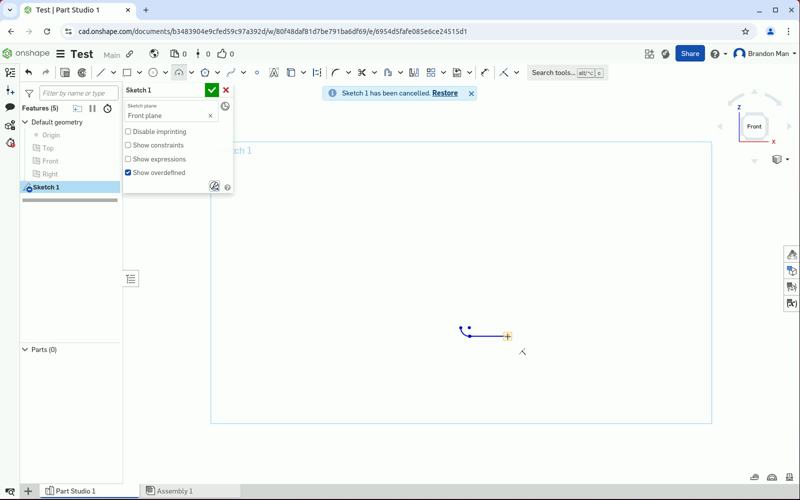
click(507, 336)
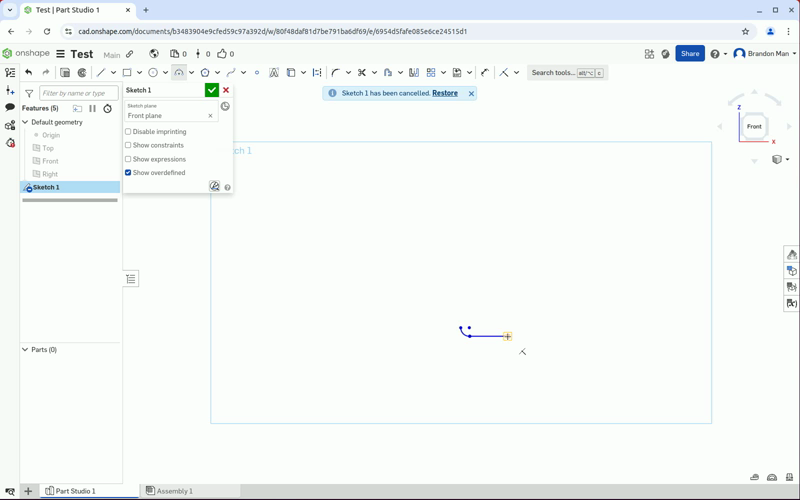
key_down(shift)
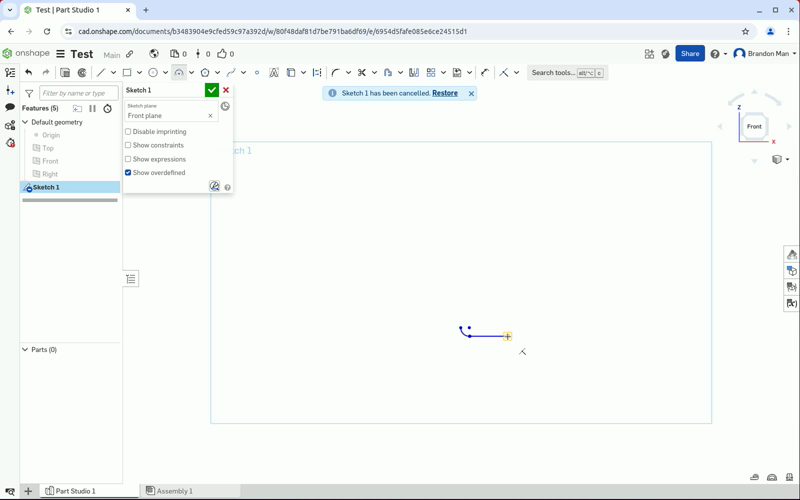
mouse_move(521, 323)
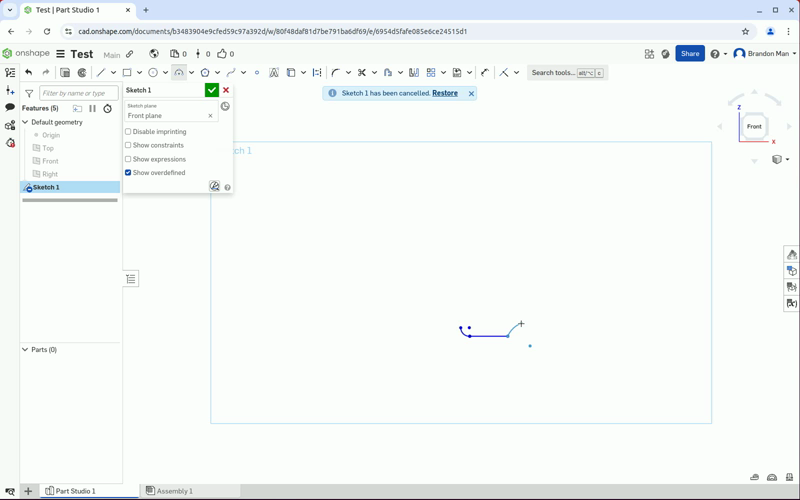
click(521, 323)
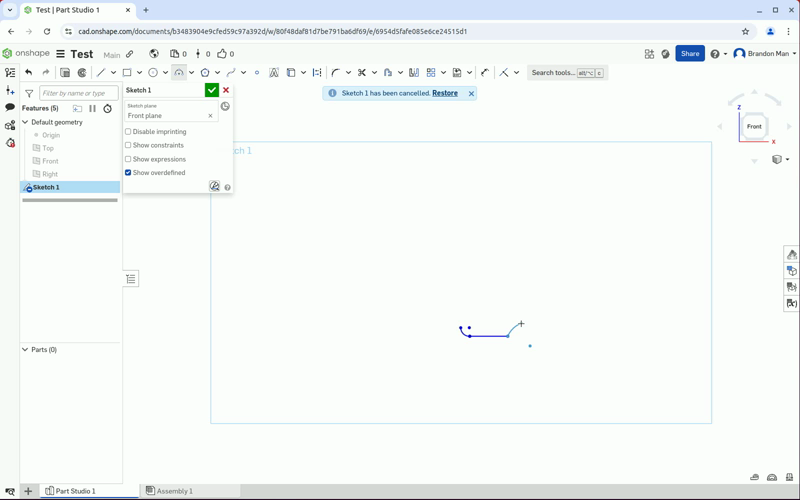
mouse_move(517, 332)
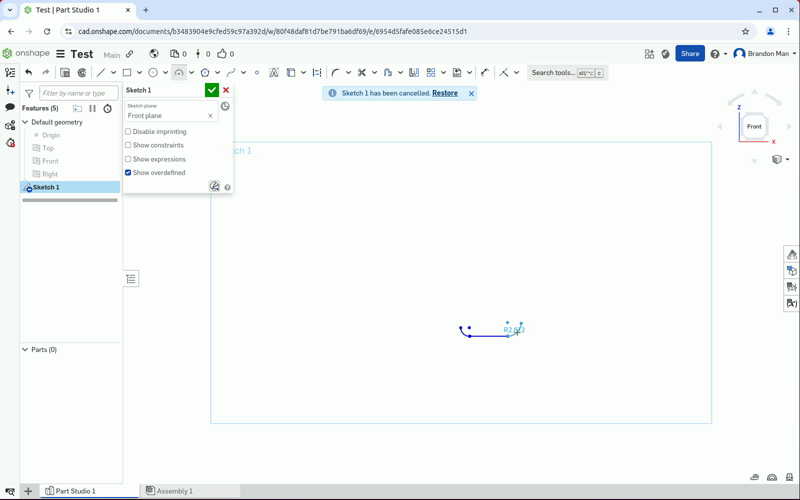
click(517, 332)
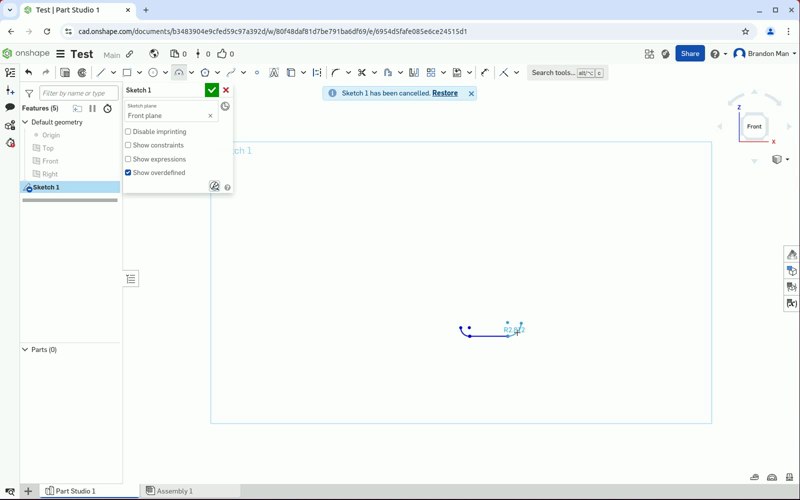
key_up(shift)
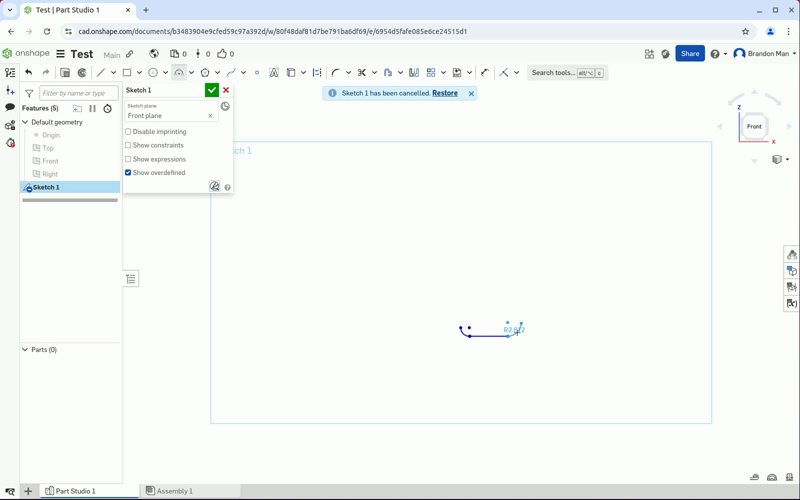
key(esc)
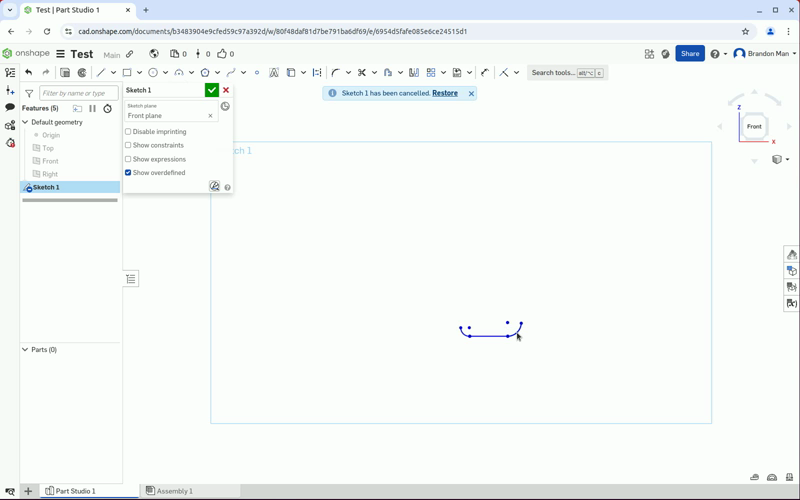
key(l)
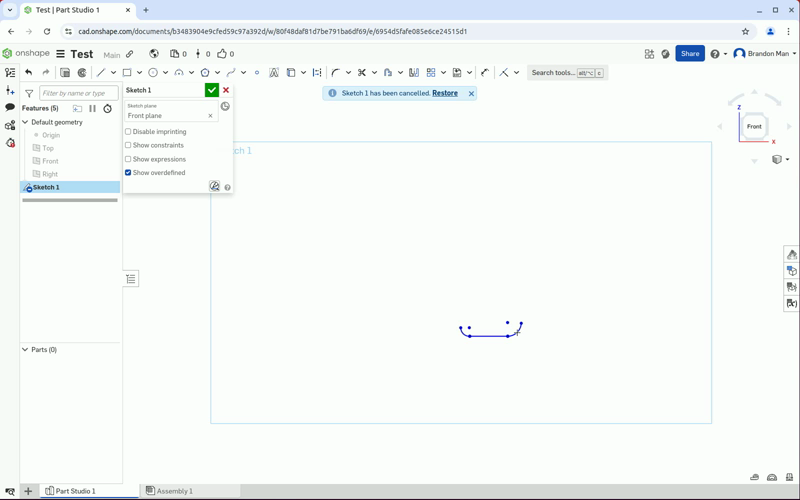
mouse_move(521, 323)
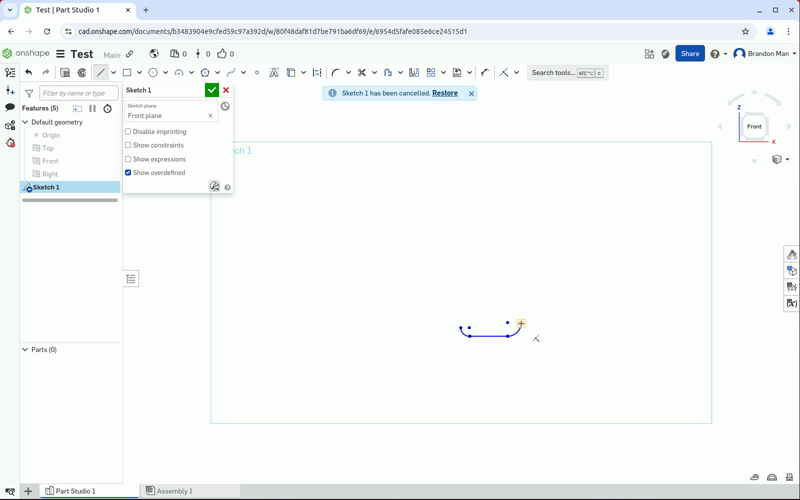
click(521, 323)
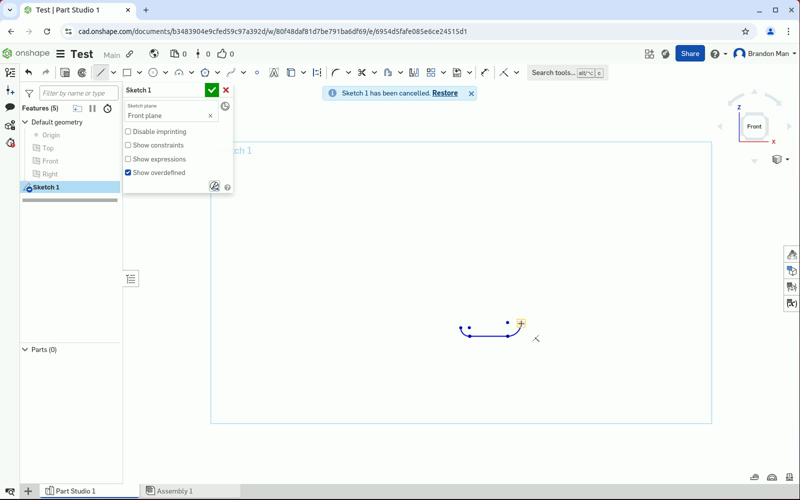
key_down(shift)
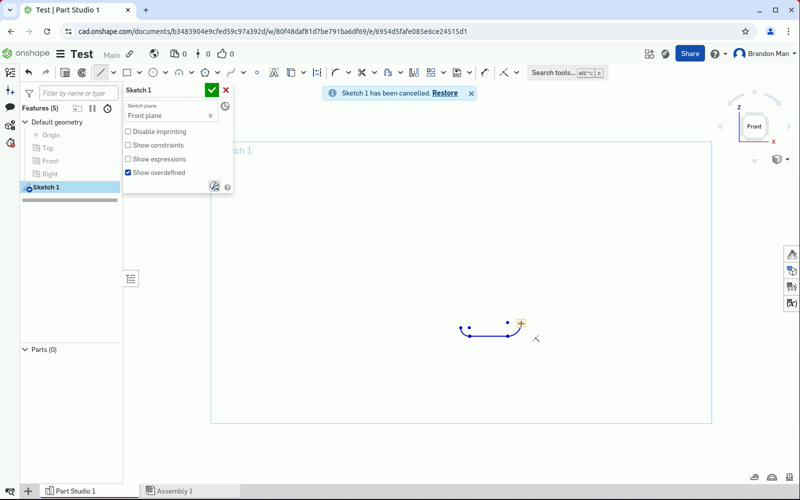
mouse_move(551, 323)
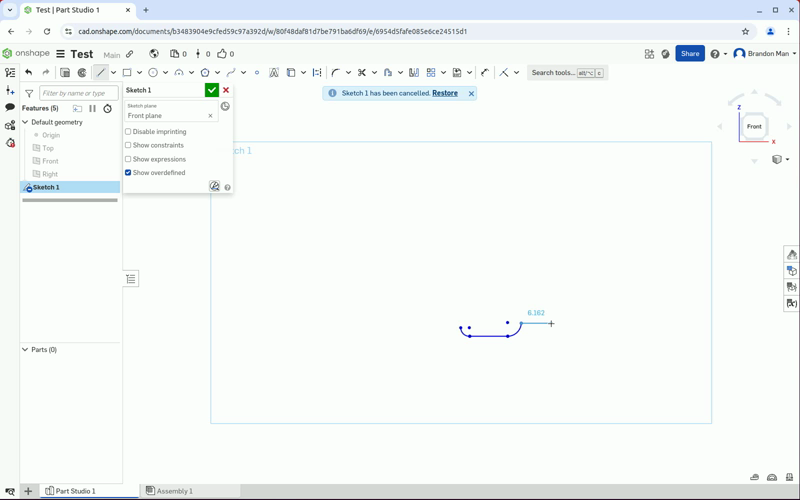
mouse_move(521, 296)
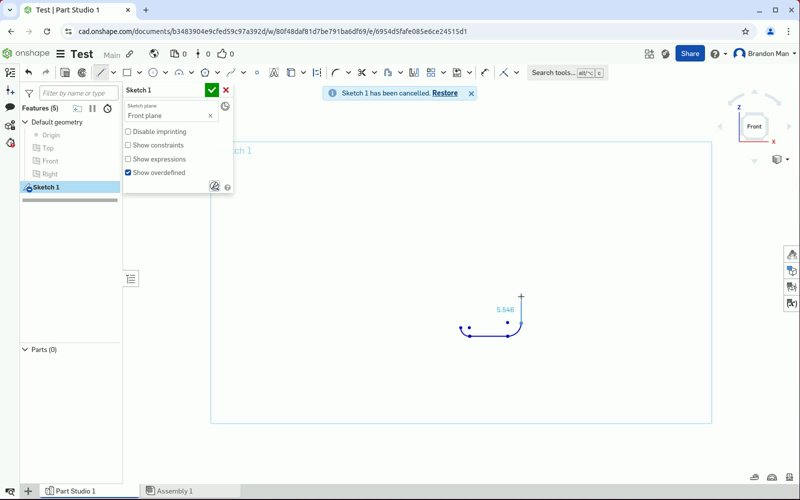
click(521, 296)
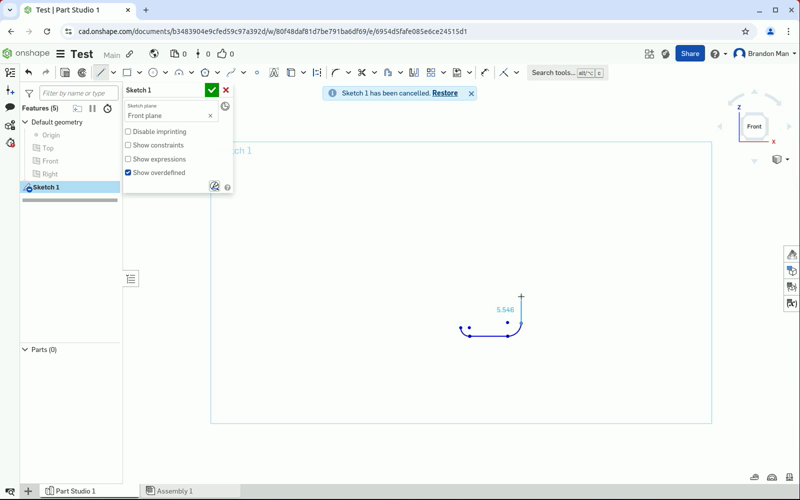
key_up(shift)
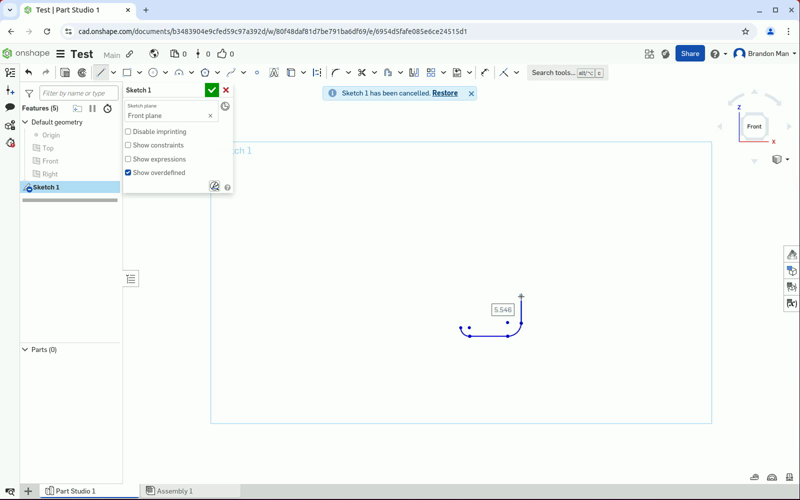
key(esc)
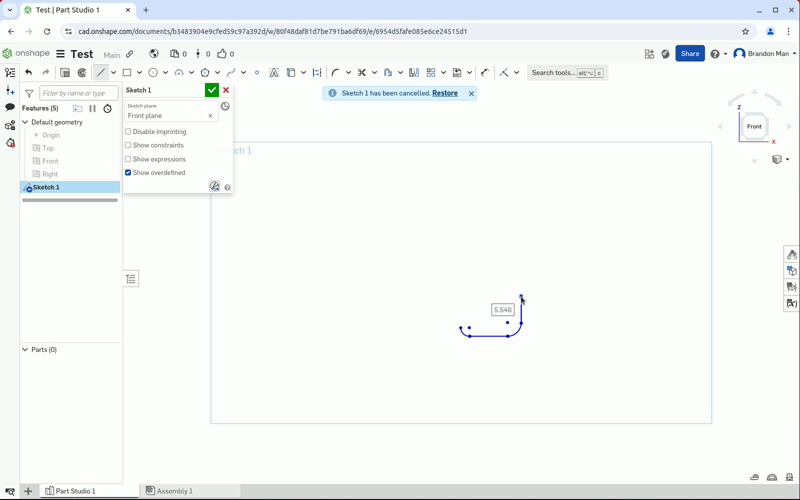
key(a)
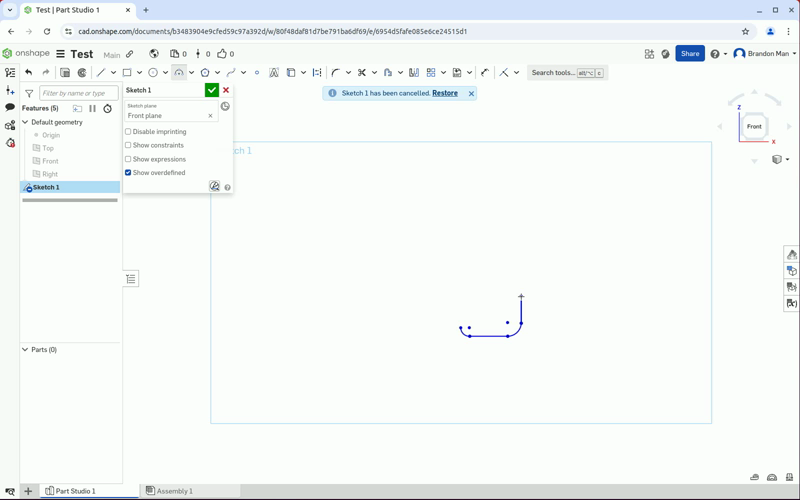
mouse_move(521, 296)
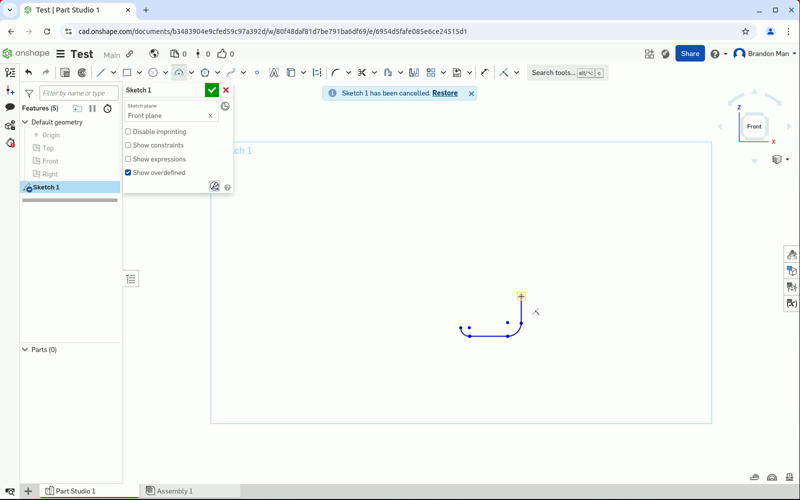
click(521, 296)
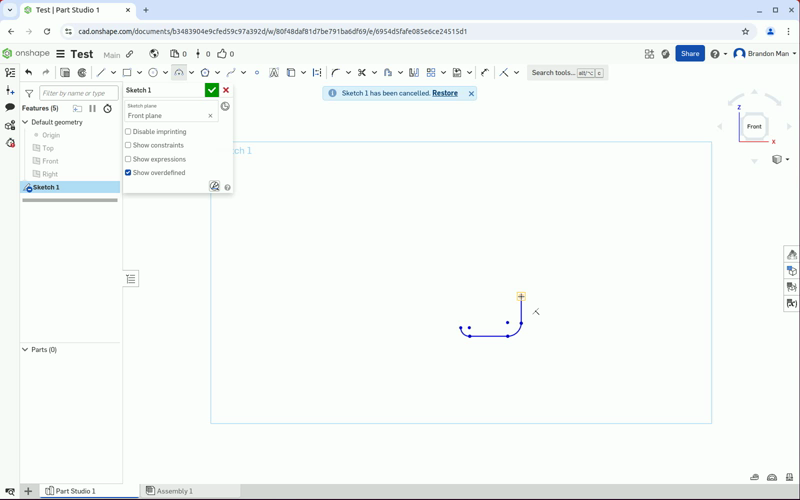
key_down(shift)
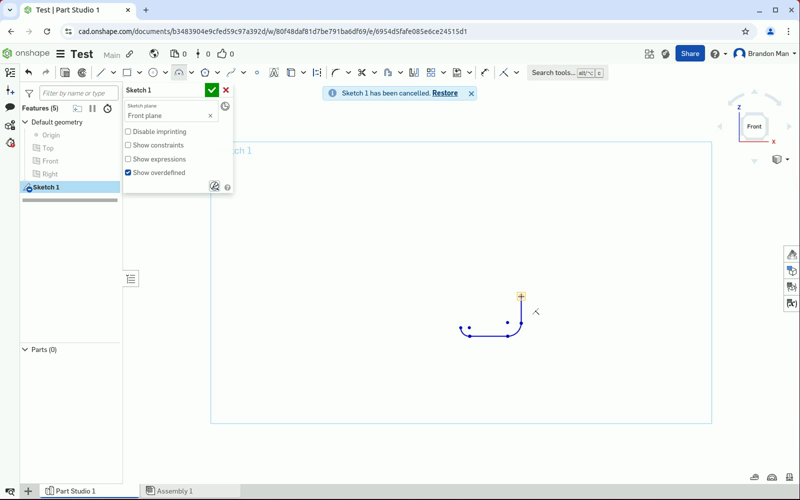
mouse_move(507, 282)
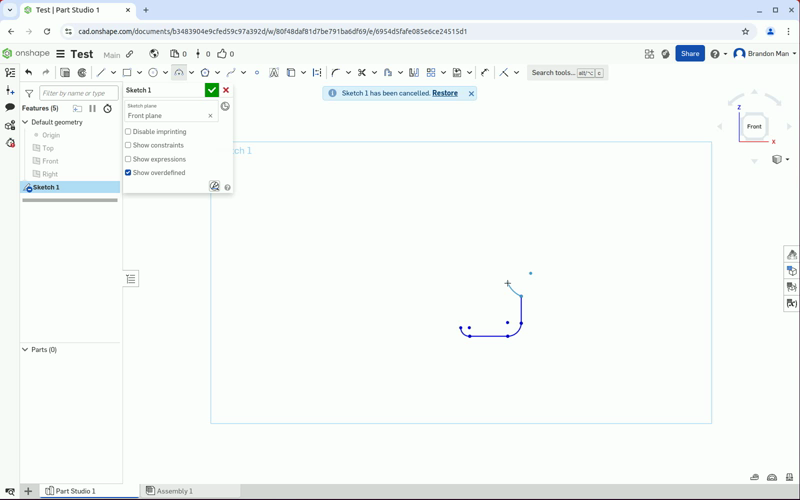
click(507, 282)
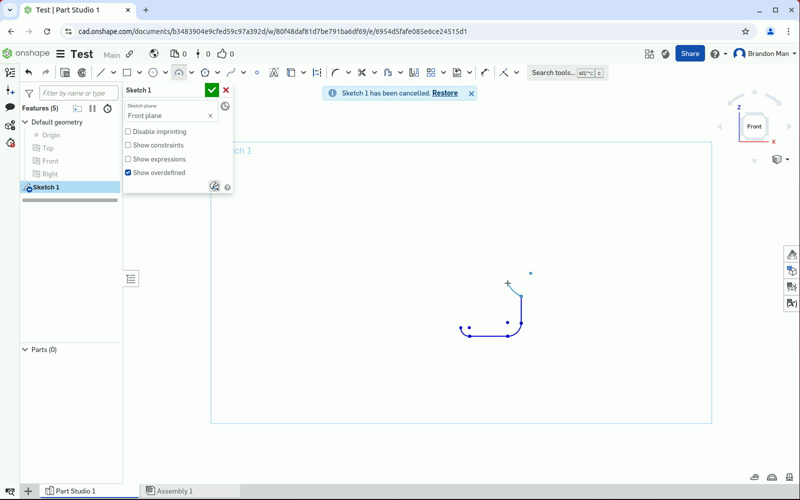
mouse_move(517, 286)
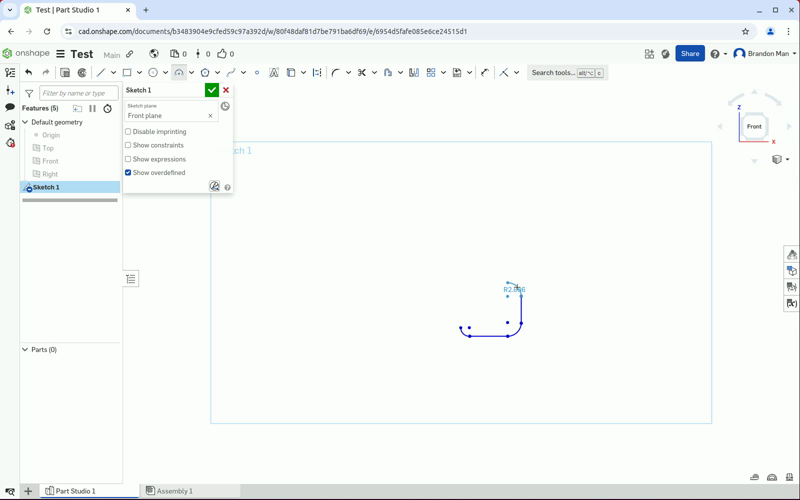
click(517, 286)
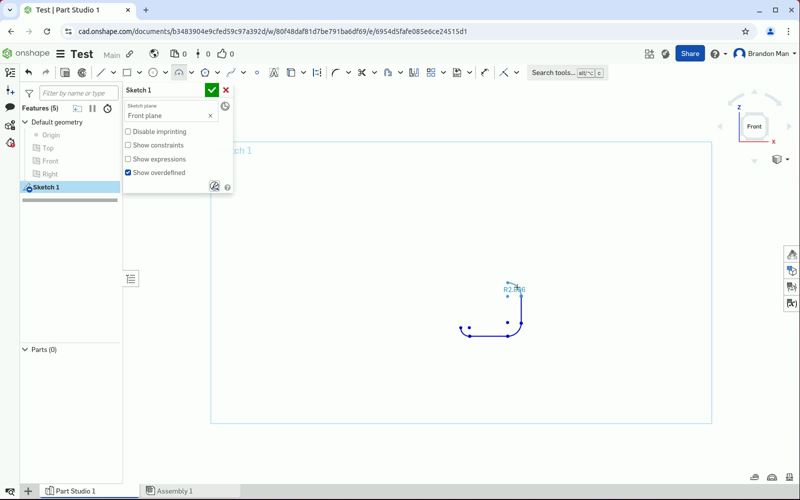
key_up(shift)
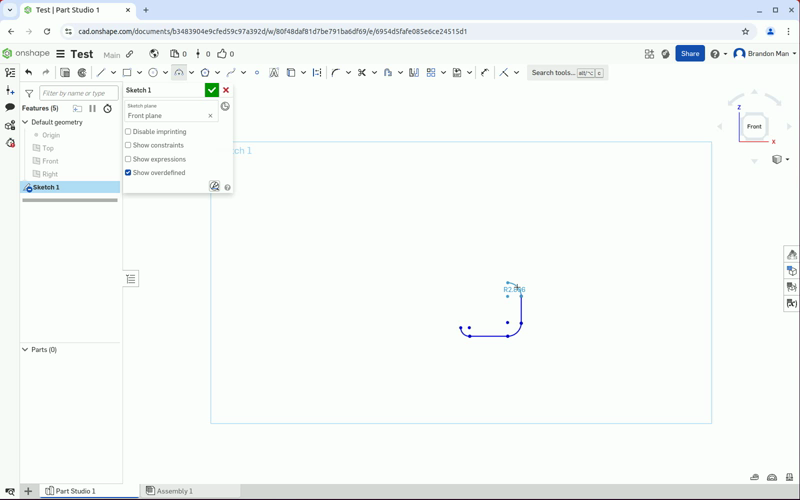
key(esc)
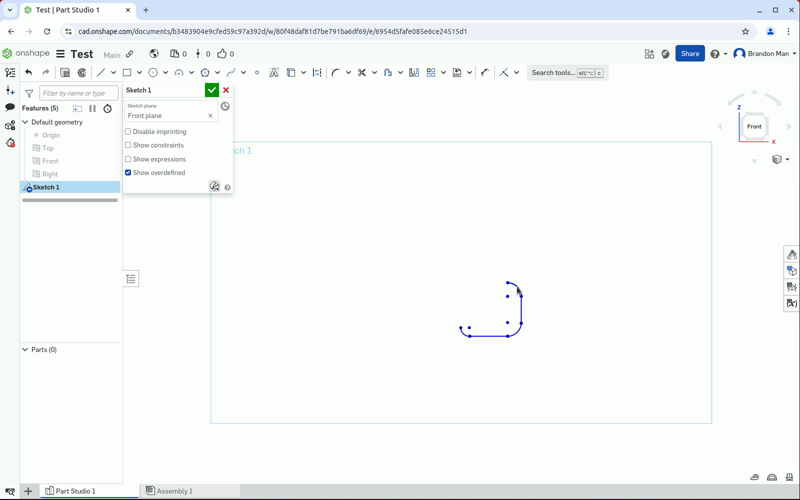
key(l)
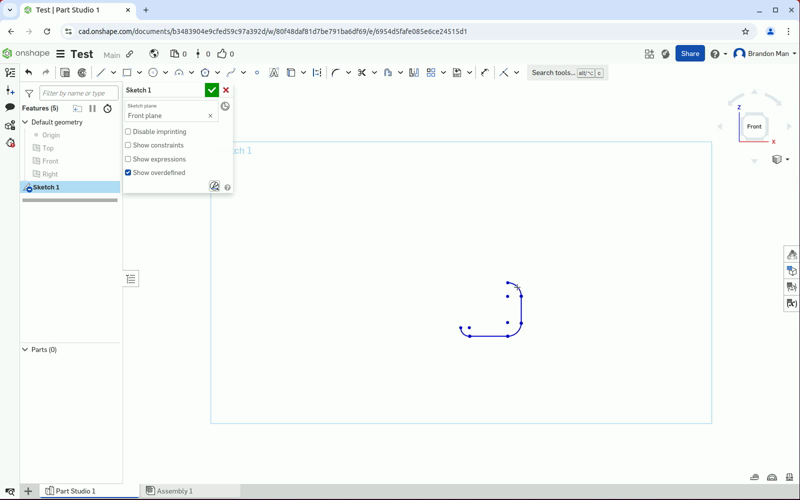
mouse_move(507, 282)
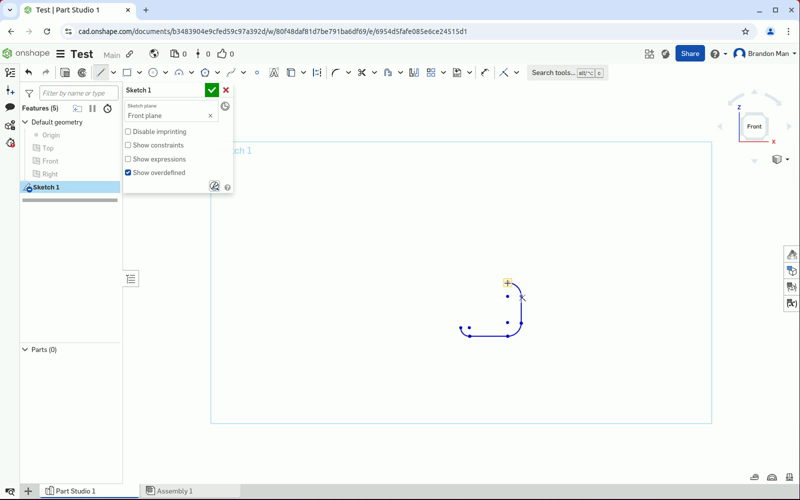
click(507, 282)
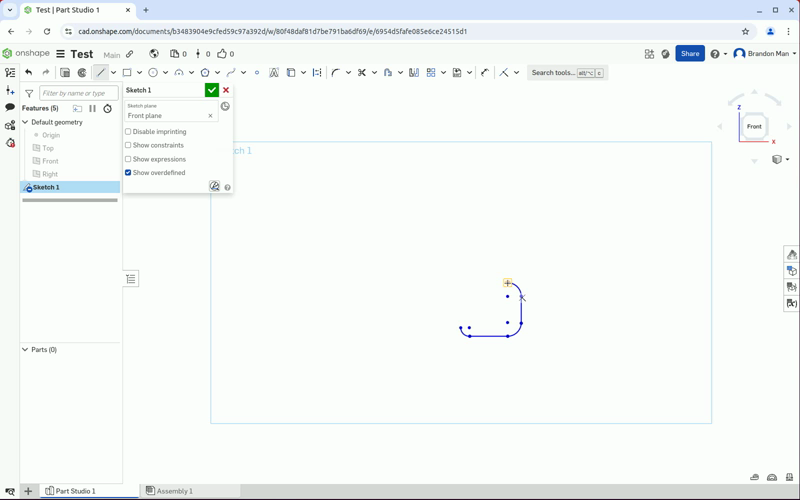
key_down(shift)
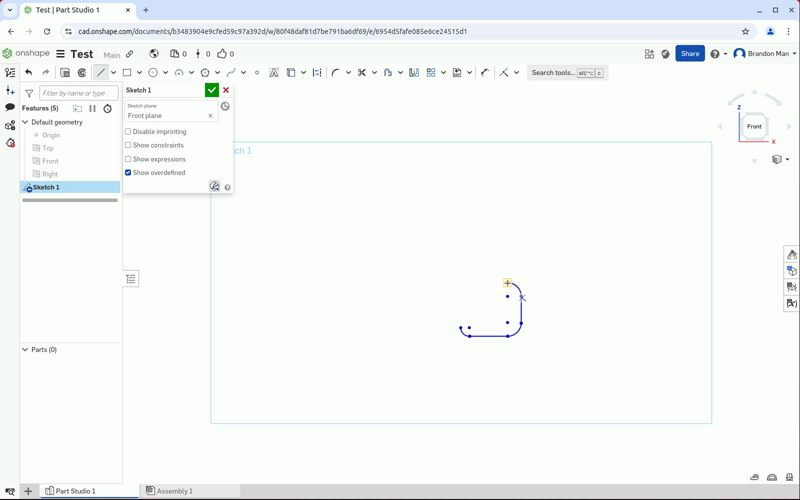
mouse_move(537, 282)
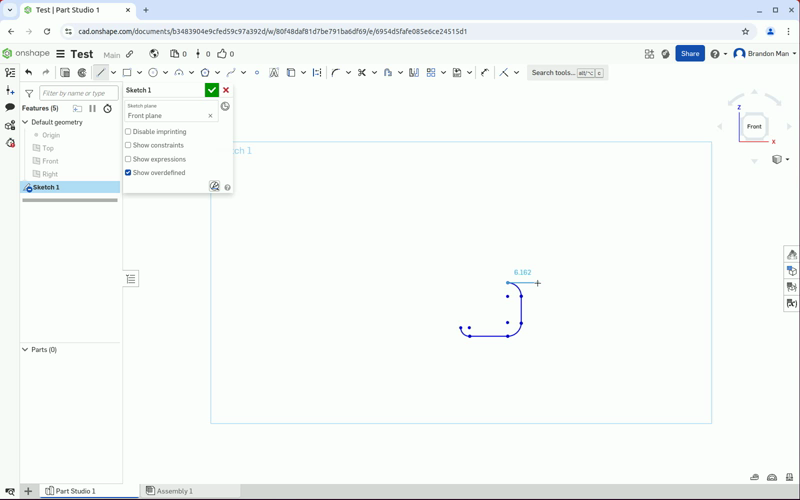
mouse_move(469, 282)
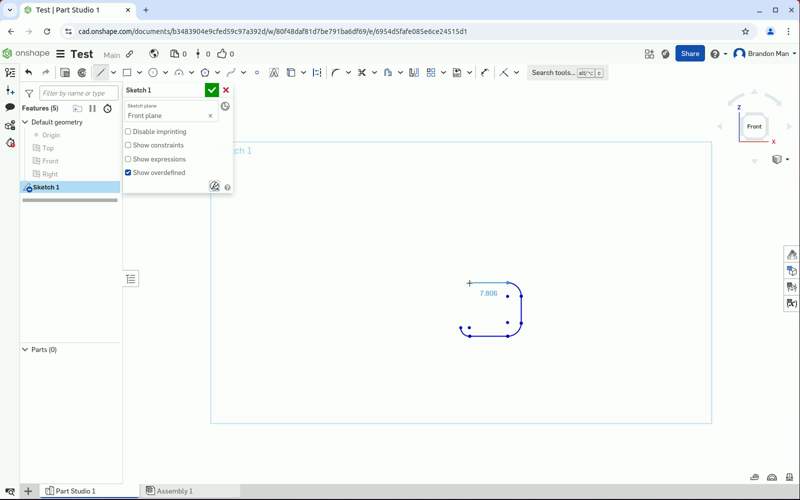
click(469, 282)
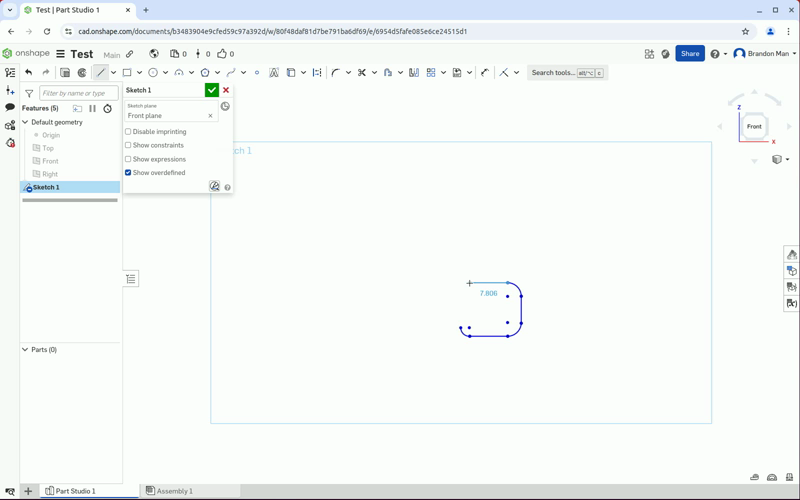
key_up(shift)
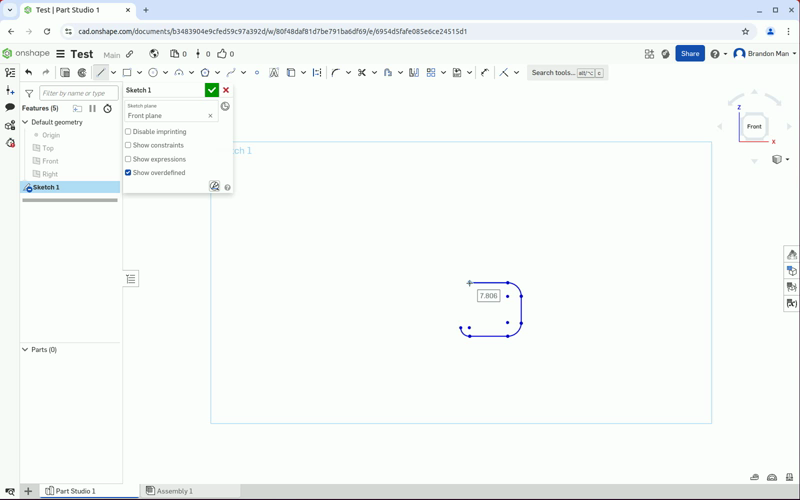
key(esc)
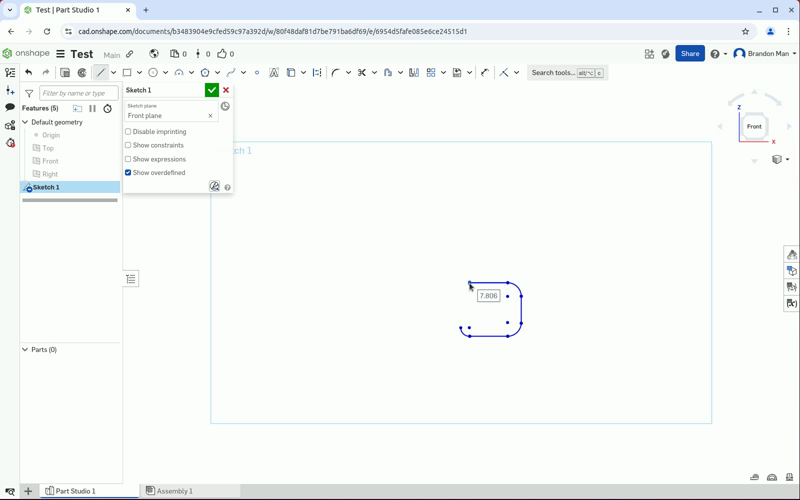
key(a)
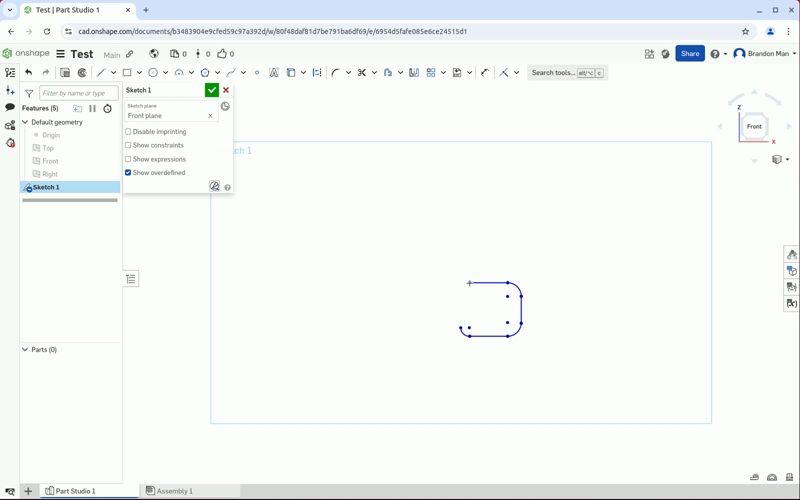
mouse_move(469, 282)
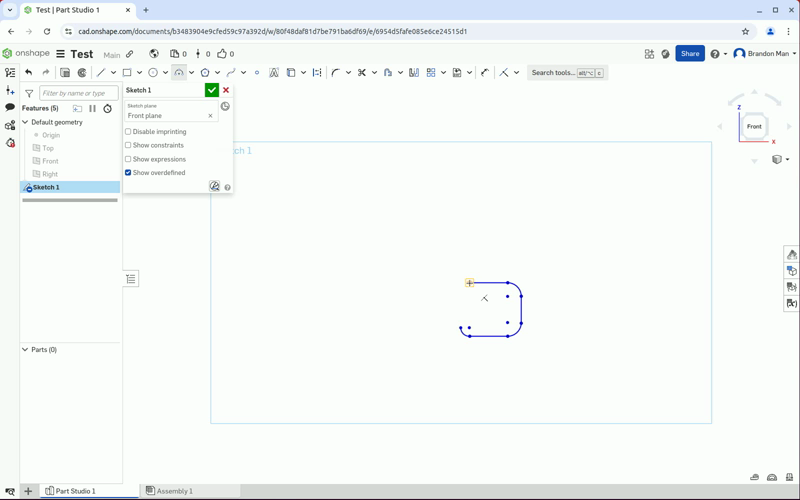
click(469, 282)
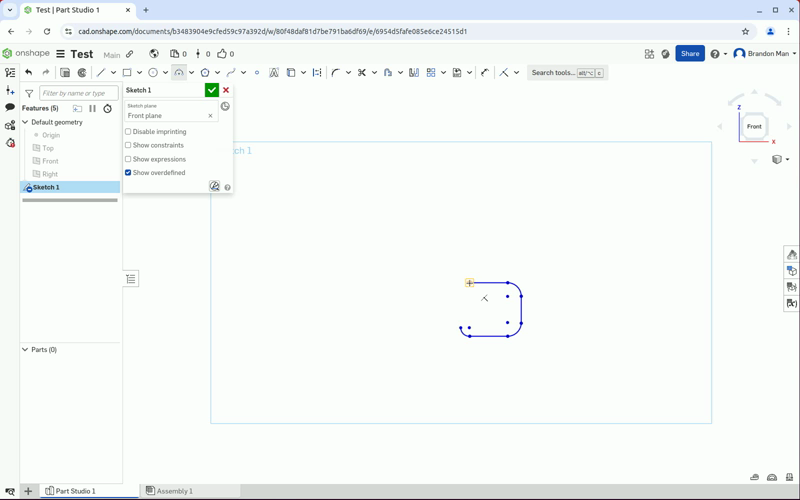
key_down(shift)
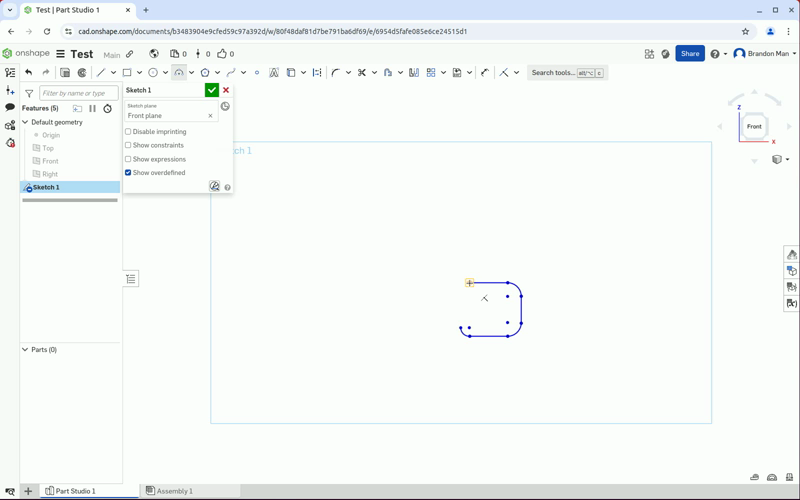
mouse_move(460, 291)
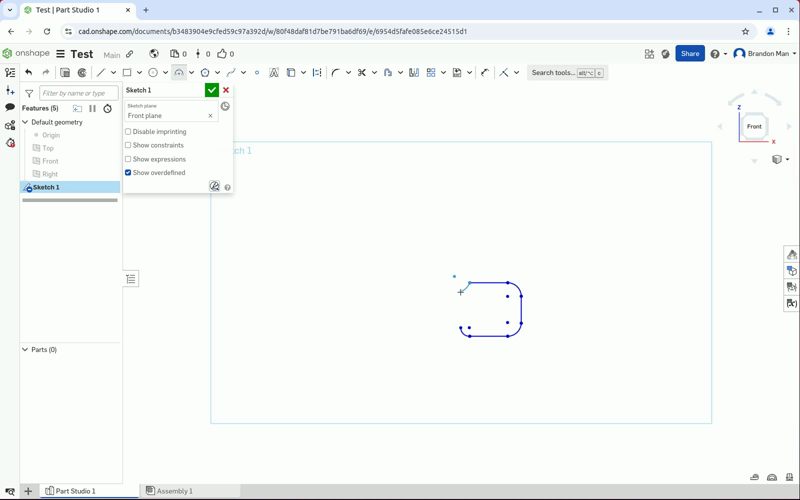
click(460, 291)
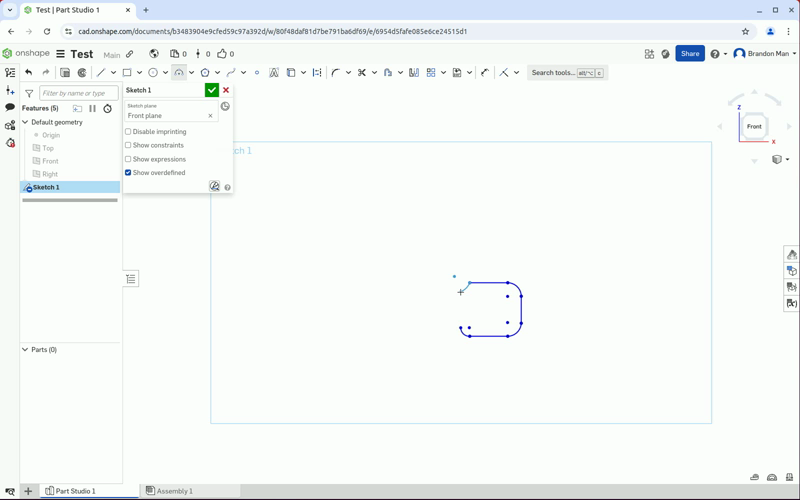
mouse_move(463, 285)
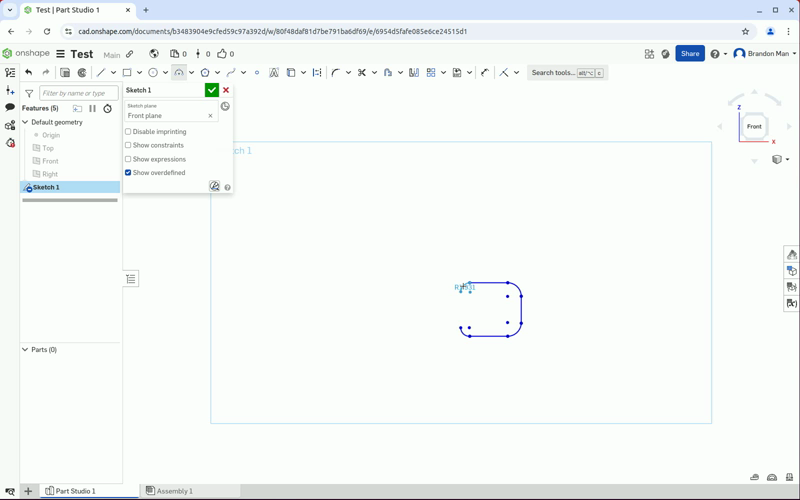
click(463, 285)
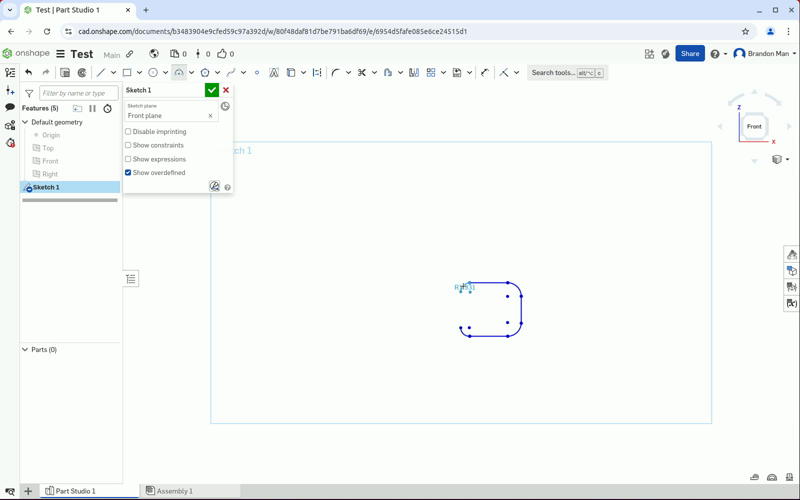
key_up(shift)
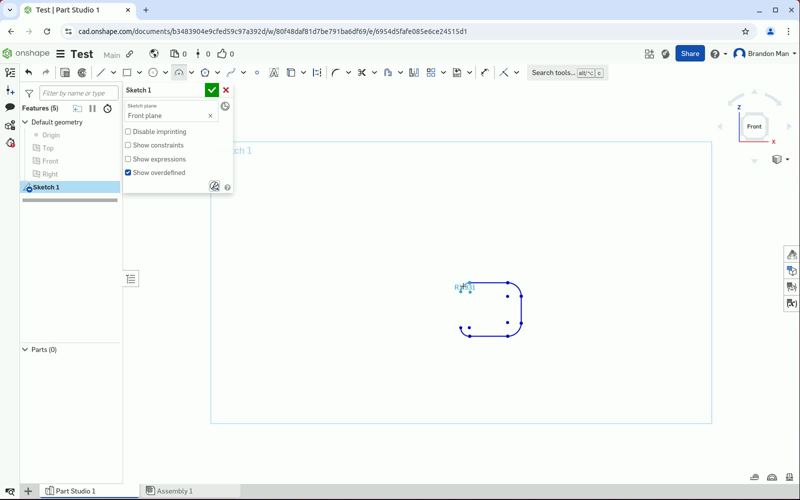
key(esc)
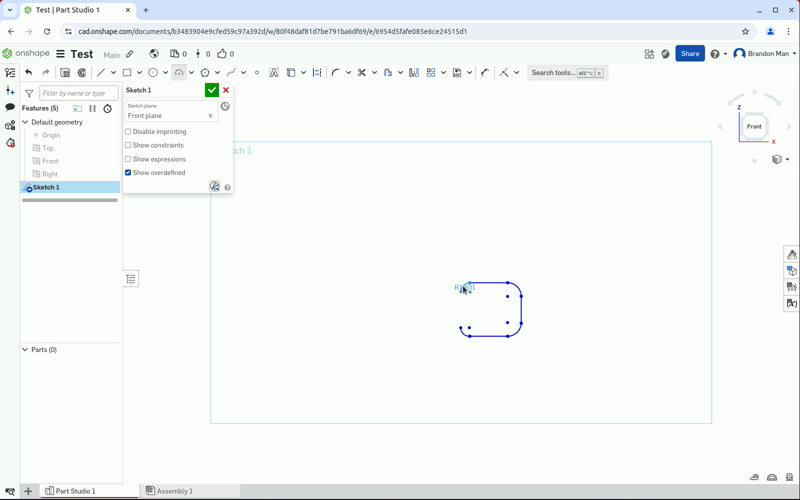
key(l)
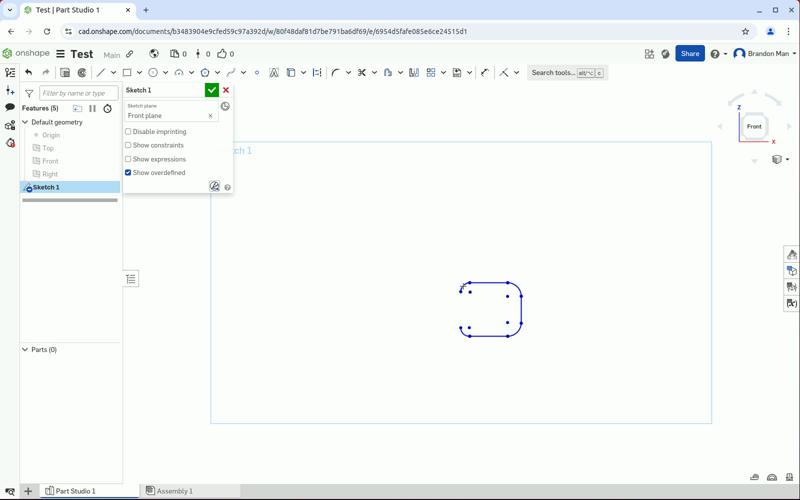
mouse_move(460, 291)
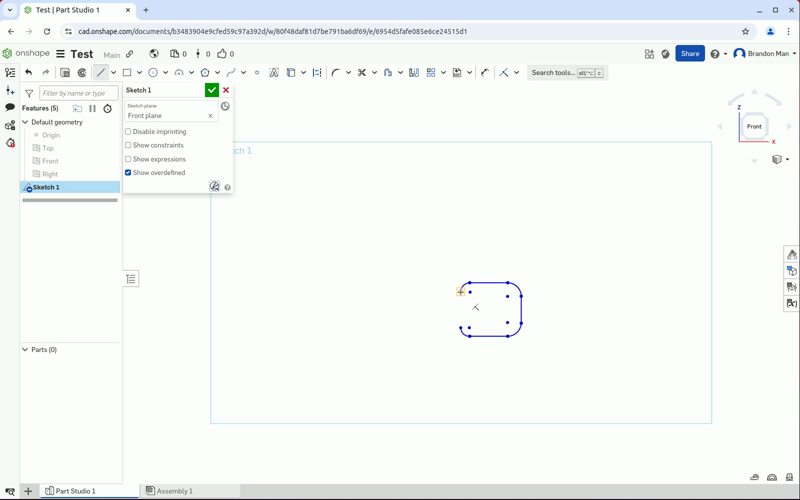
click(460, 291)
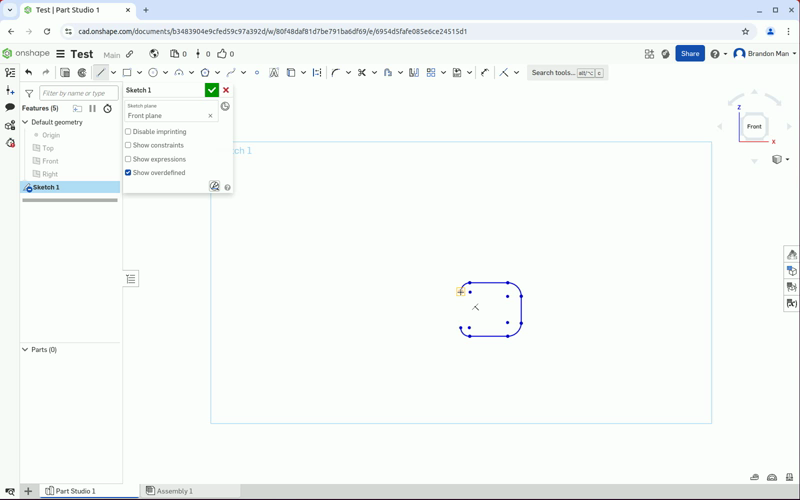
mouse_move(490, 291)
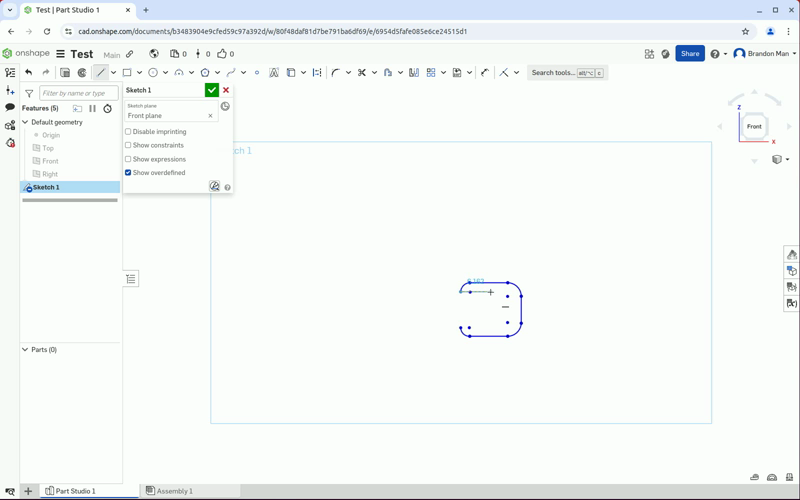
key_down(shift)
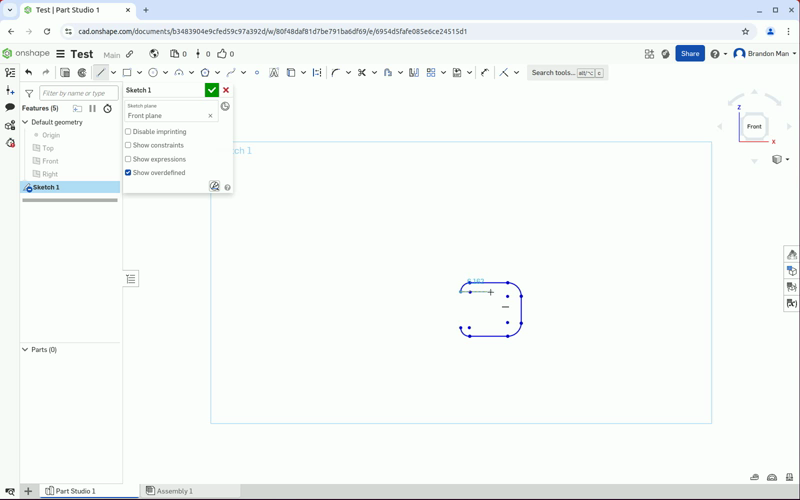
mouse_move(460, 327)
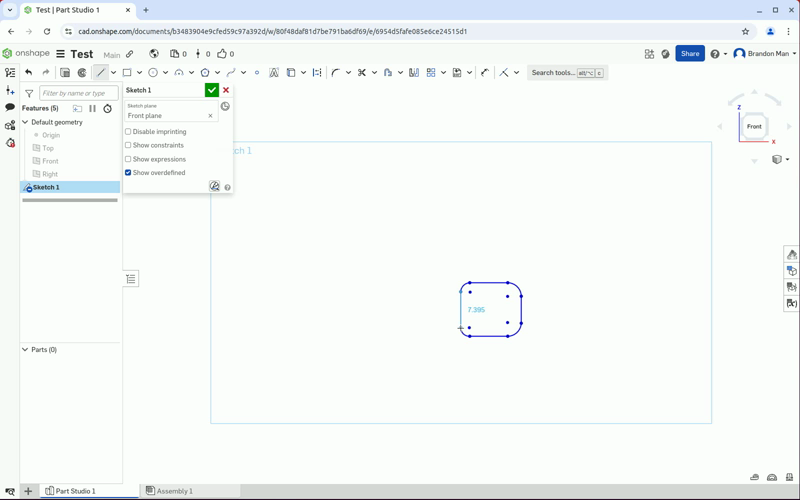
key_up(shift)
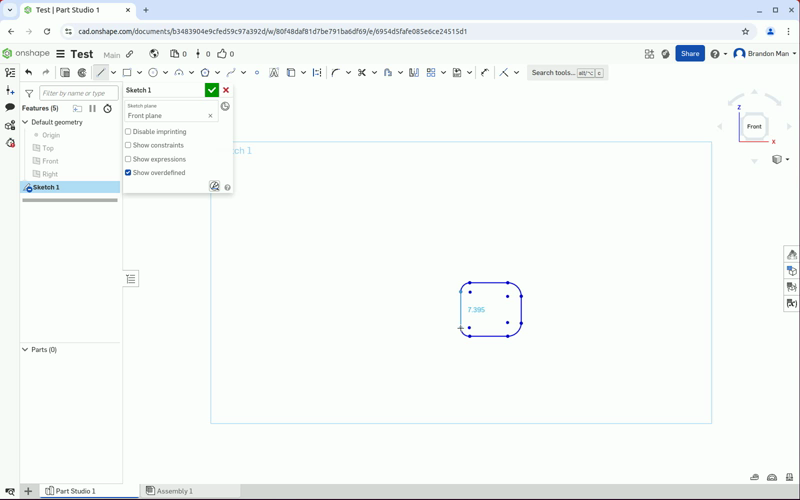
click(460, 327)
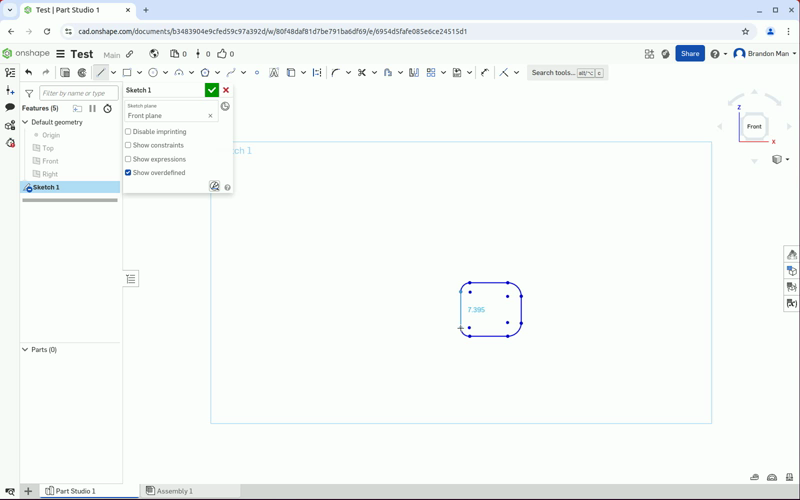
key(esc)
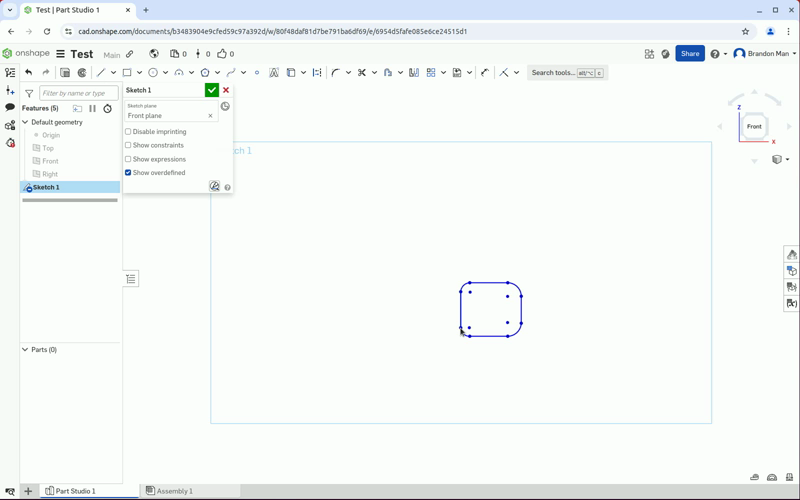
mouse_move(497, 331)
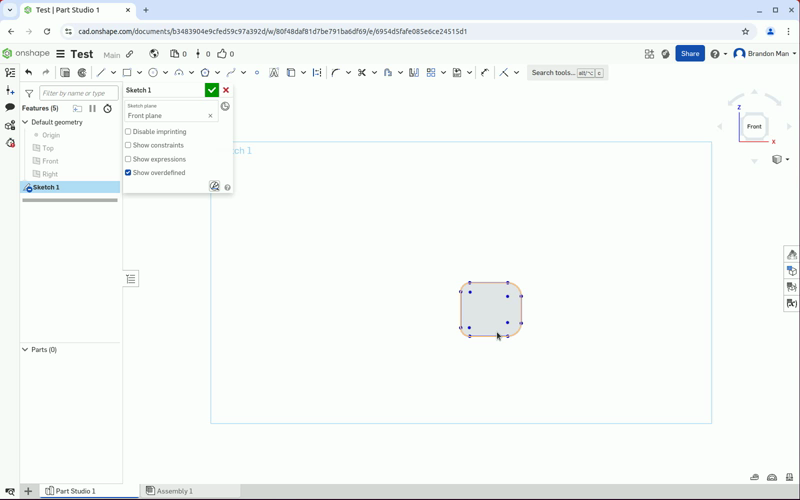
click(497, 331)
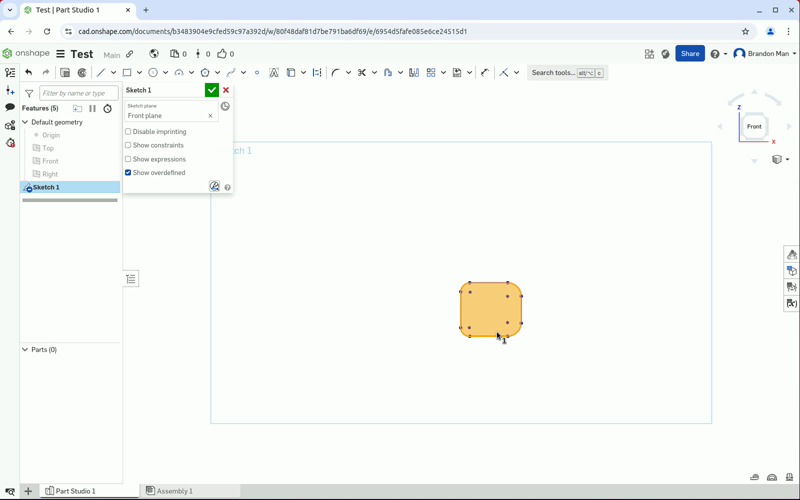
mouse_move(73, 352)
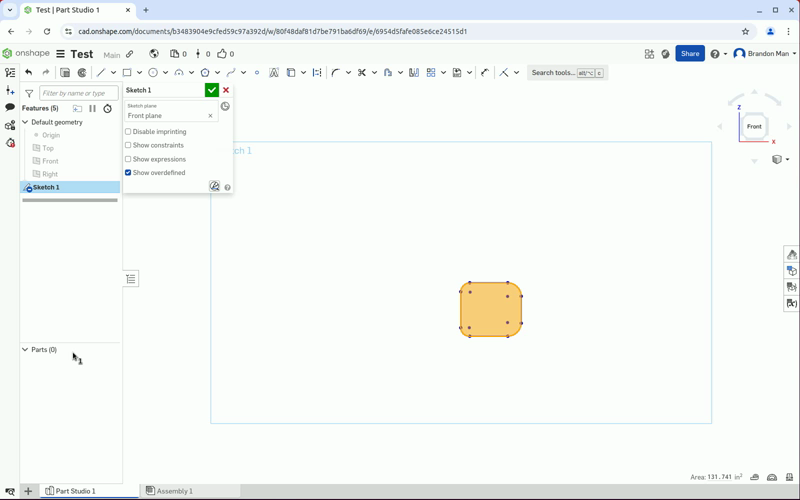
key(shift+y)
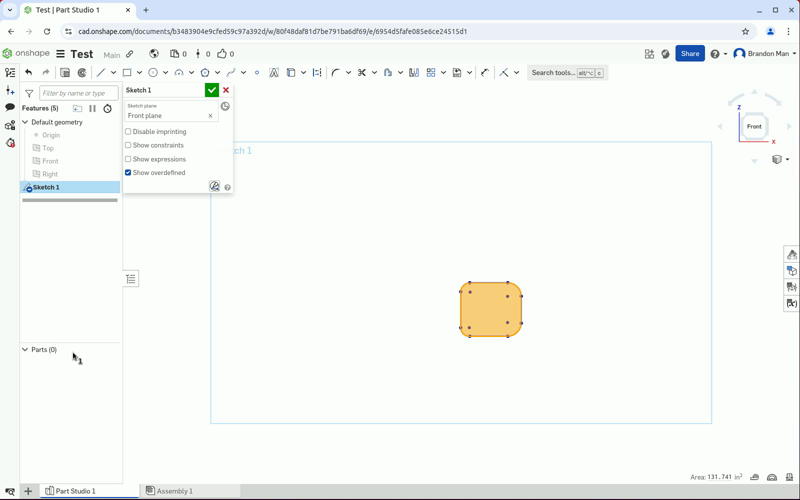
key(shift+e)
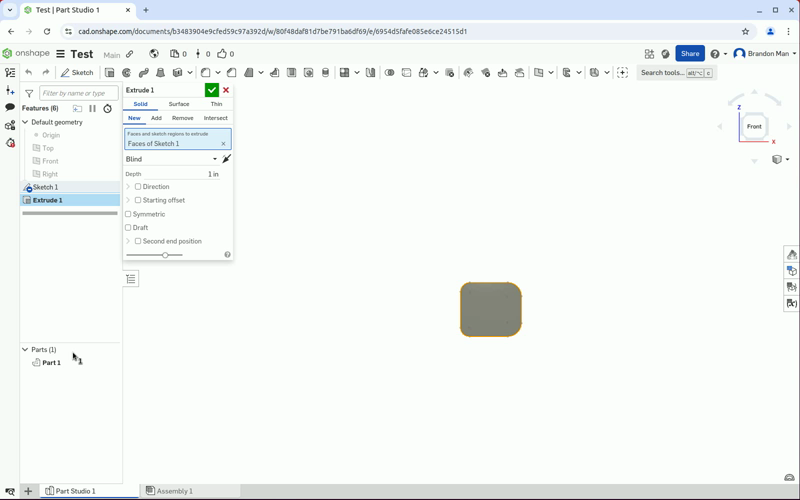
mouse_move(143, 106)
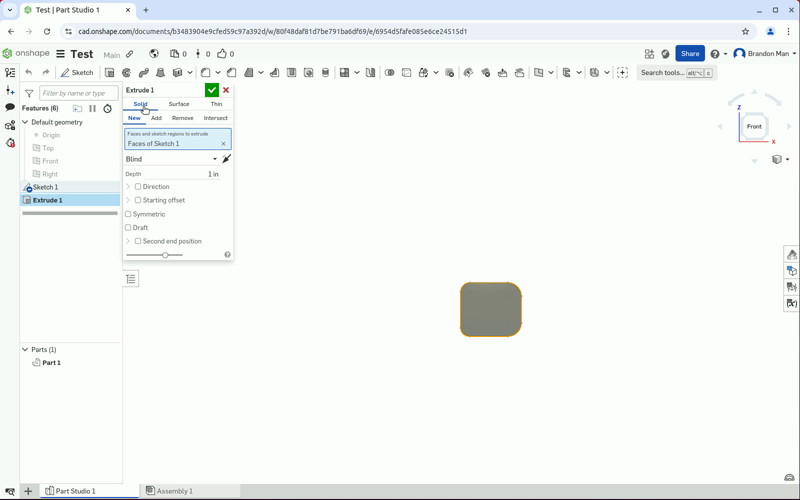
click(143, 106)
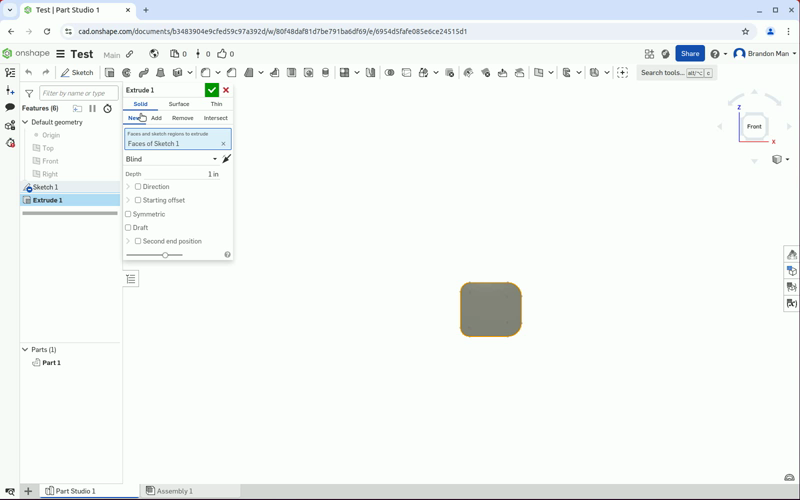
mouse_move(137, 120)
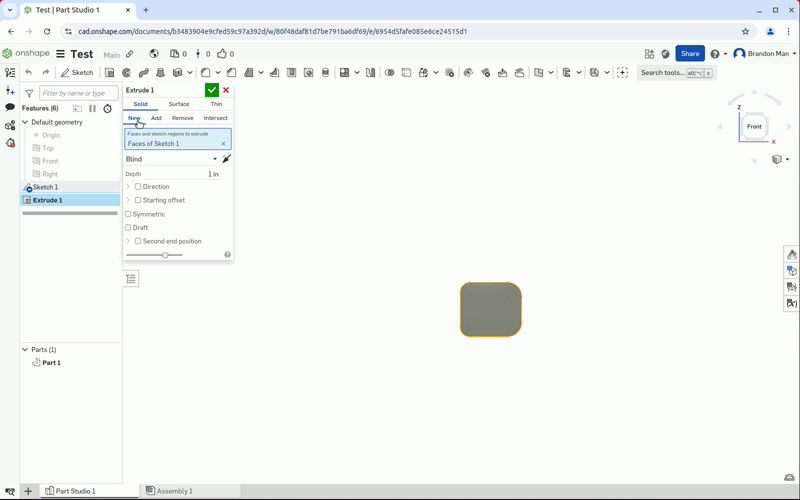
click(137, 120)
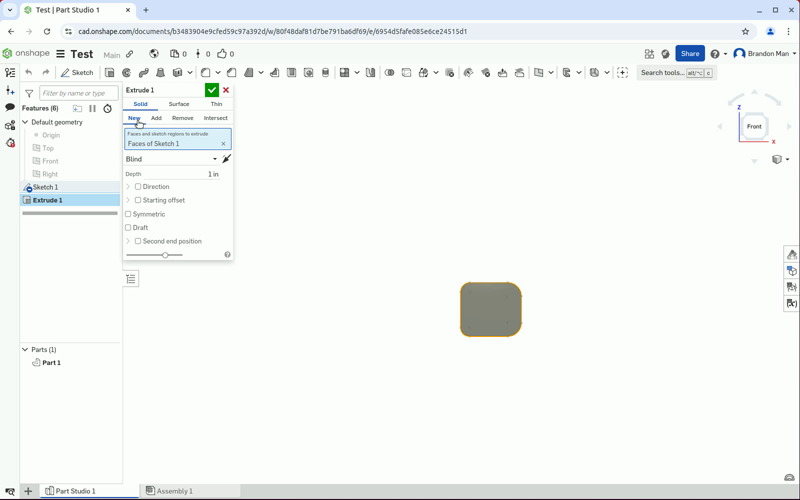
key(tab, 4)
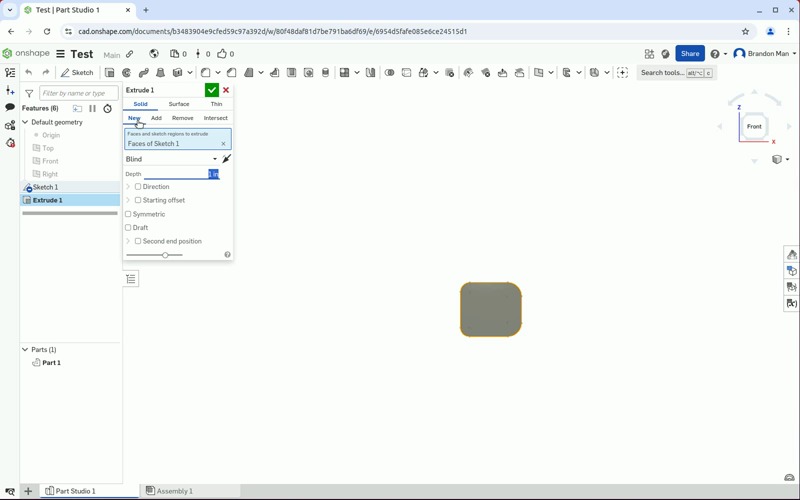
text(-23.108)
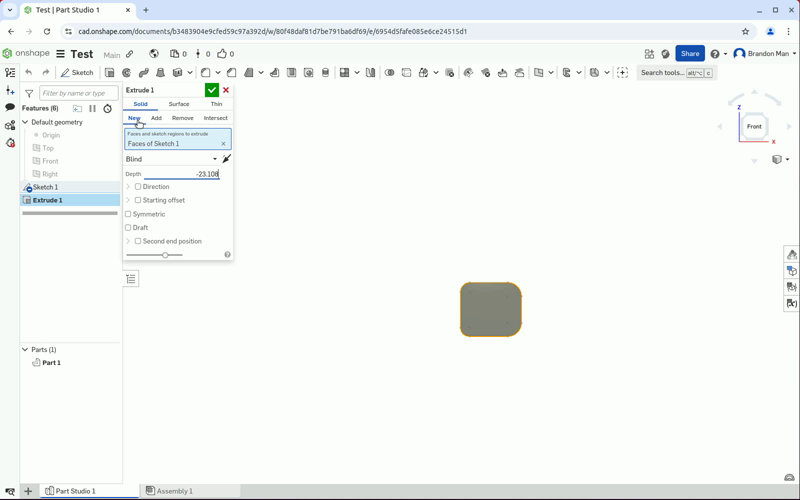
key(enter)
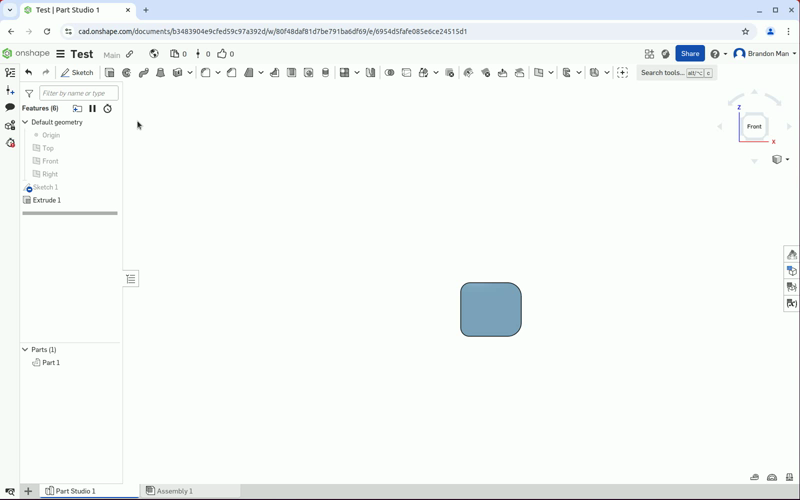
key(shift+h)
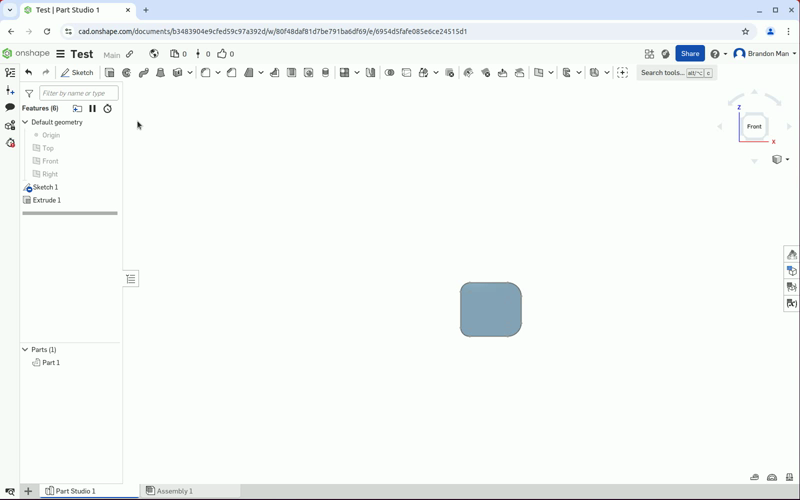
key(shift+h)
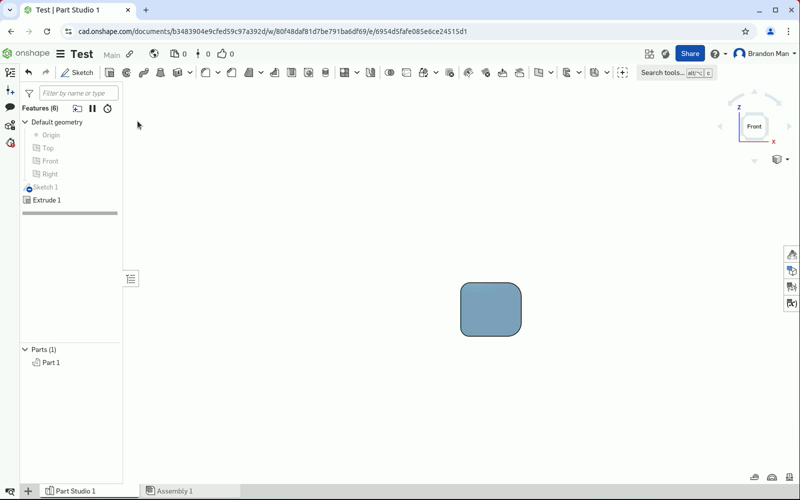
mouse_move(73, 189)
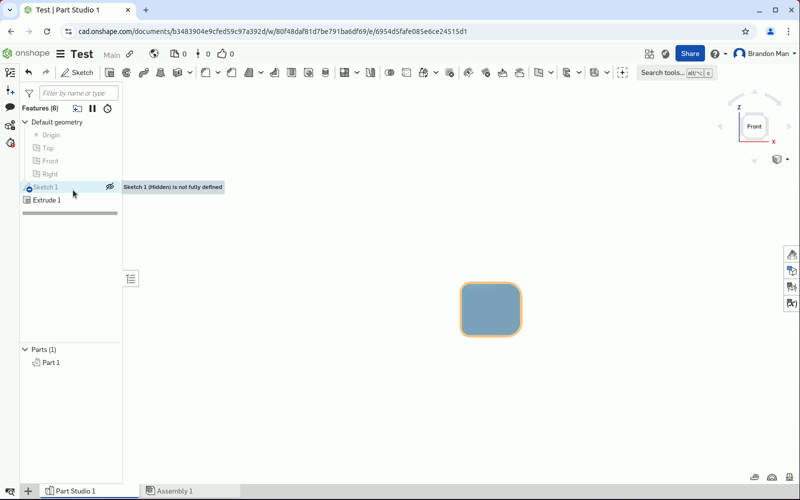
click(73, 189)
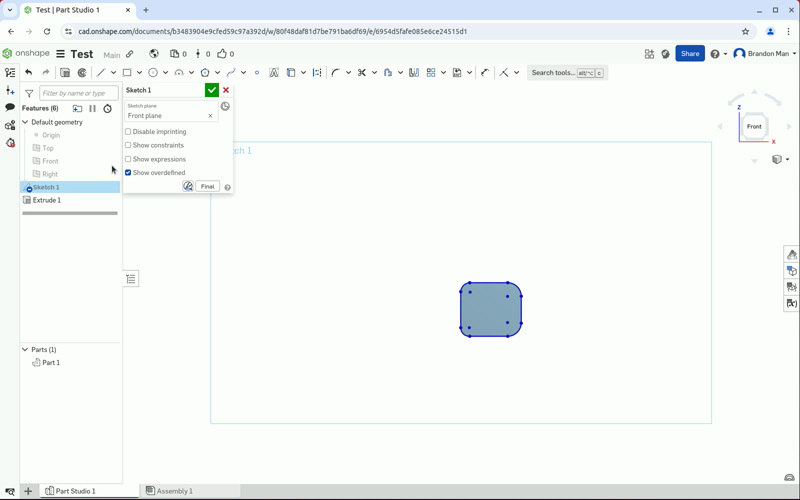
mouse_move(229, 92)
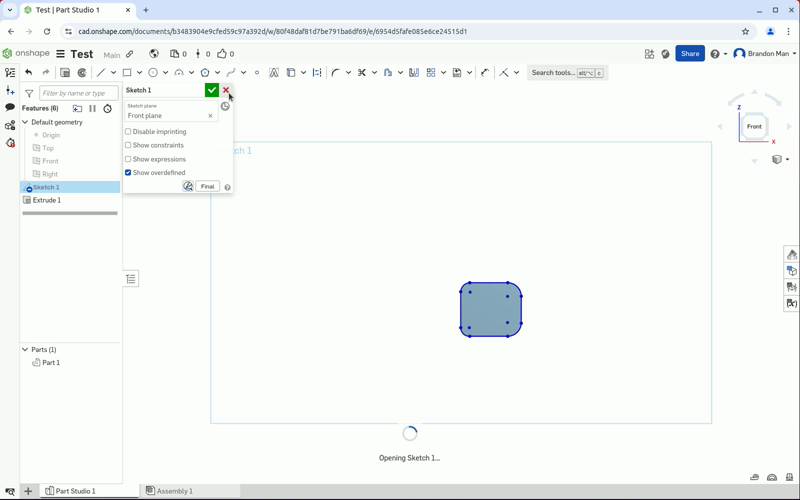
click(229, 92)
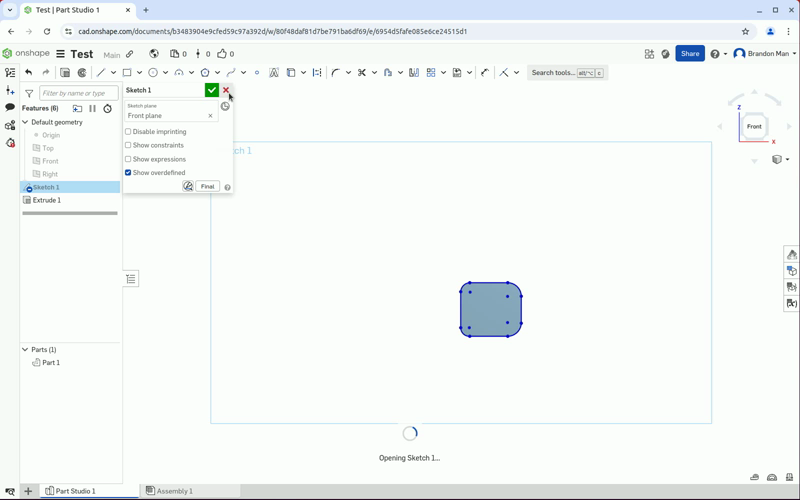
key(shift+s)
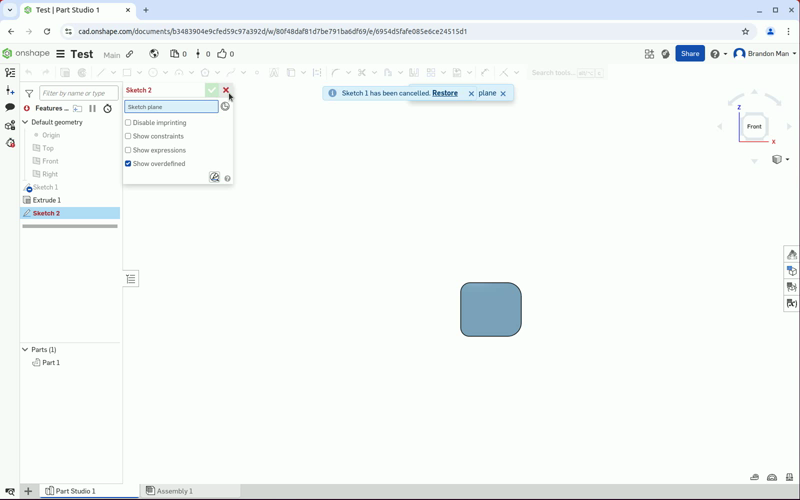
mouse_move(73, 163)
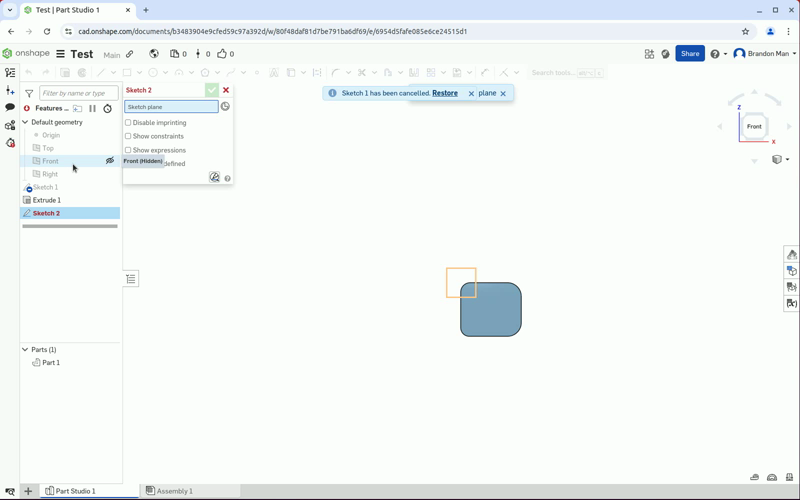
click(73, 163)
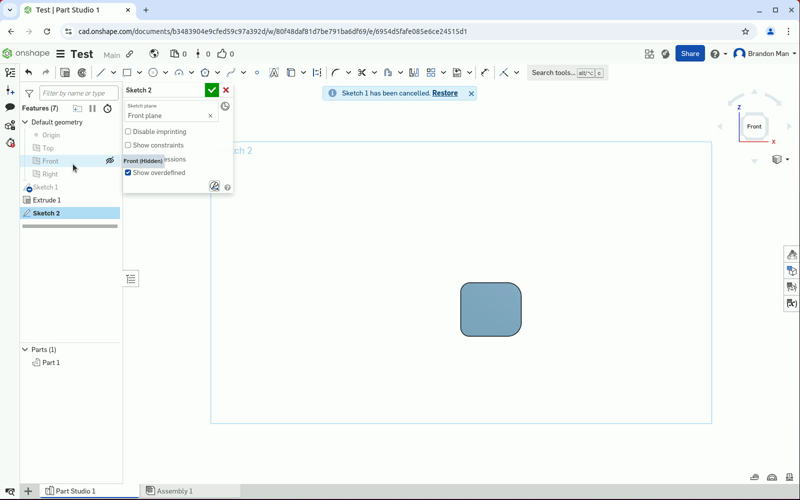
mouse_move(73, 352)
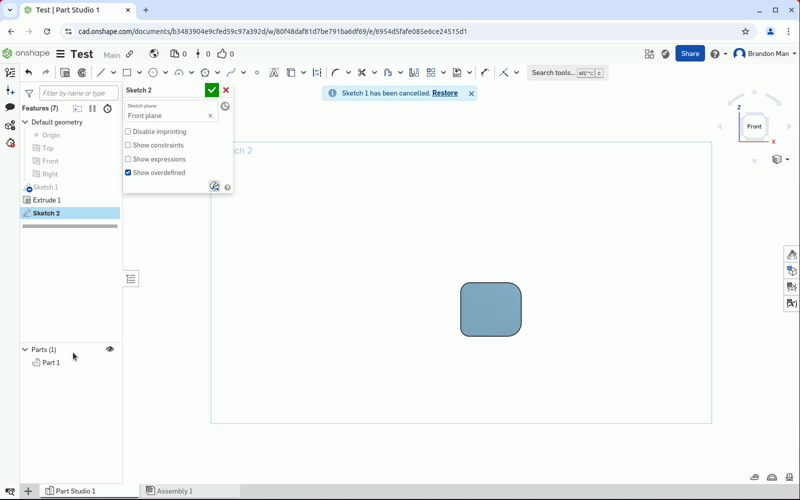
key(y)
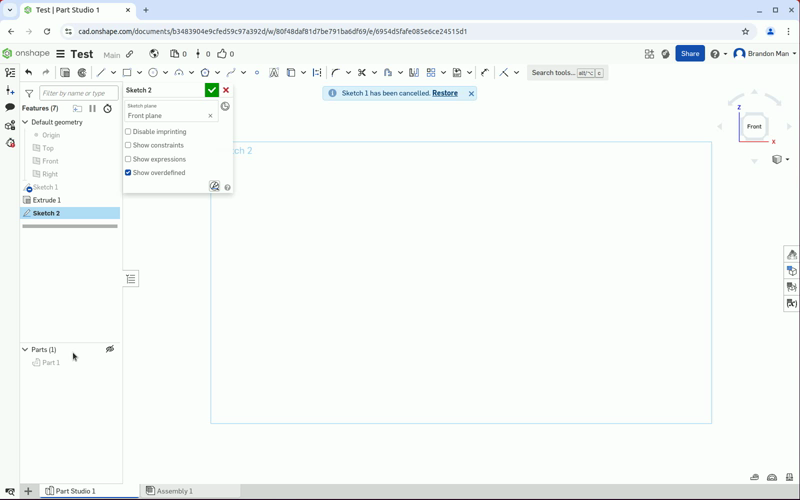
key(c)
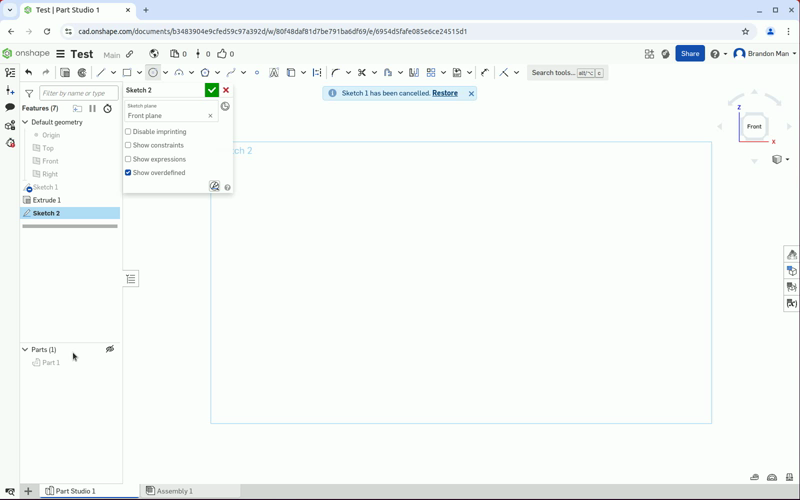
key_down(shift)
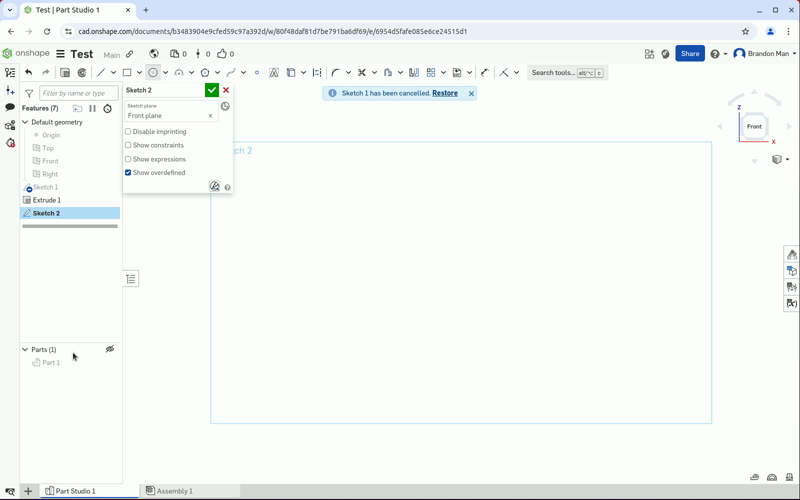
mouse_move(491, 308)
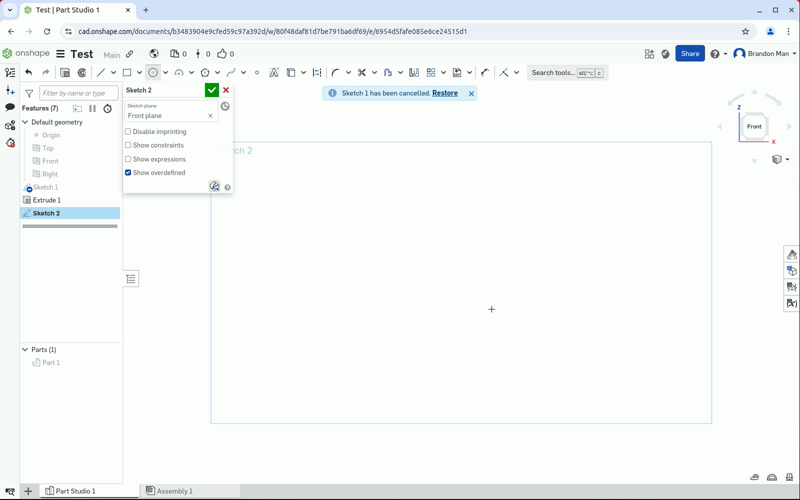
click(491, 308)
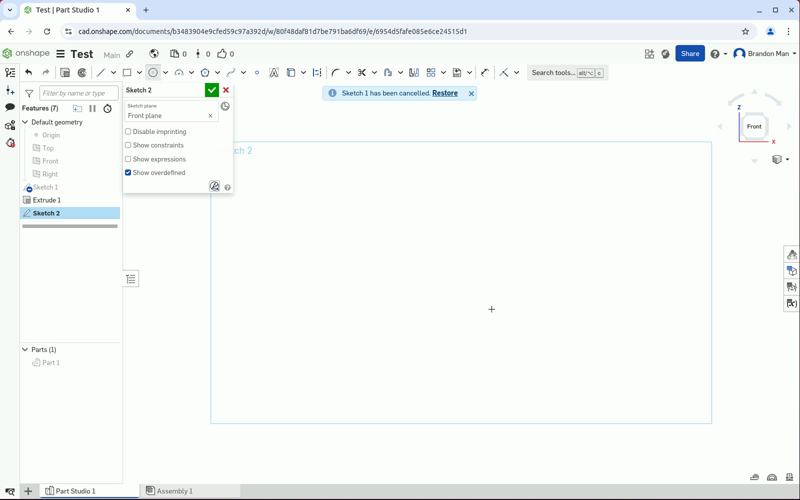
key_up(shift)
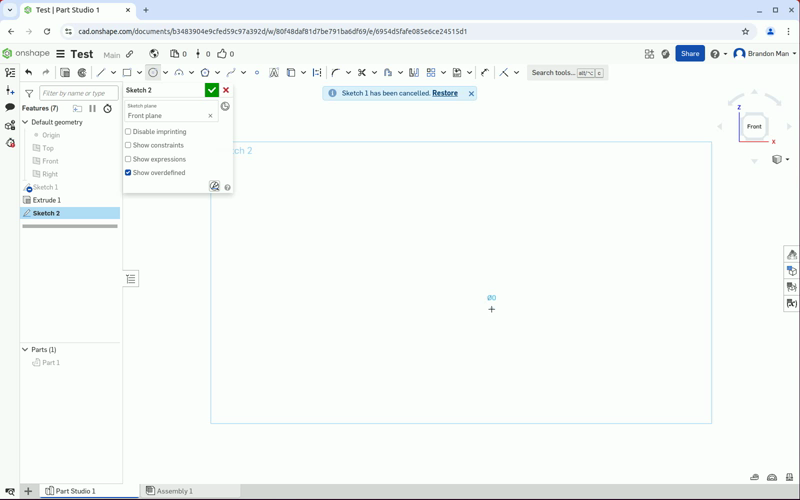
mouse_move(506, 308)
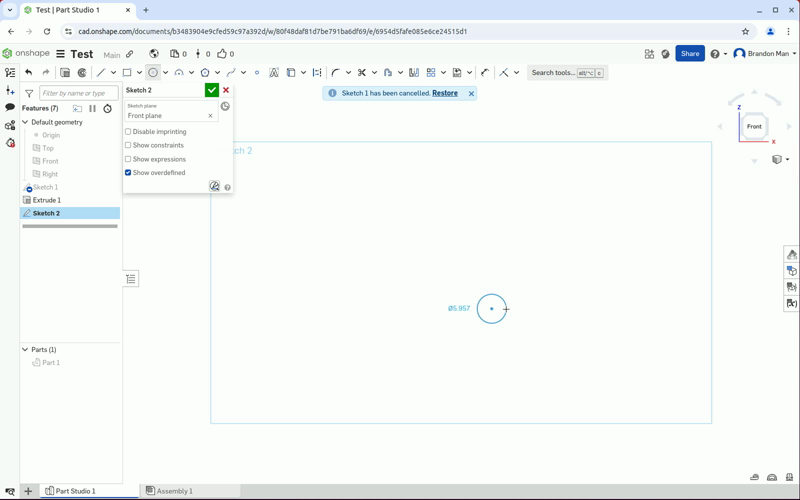
click(506, 308)
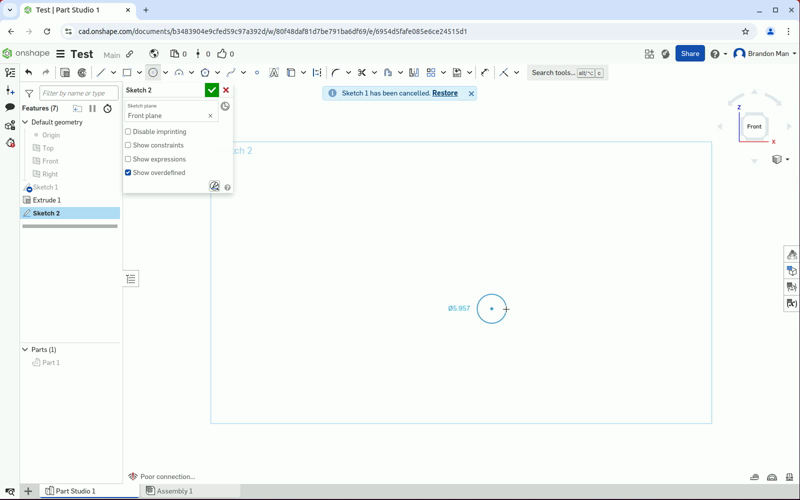
key(esc)
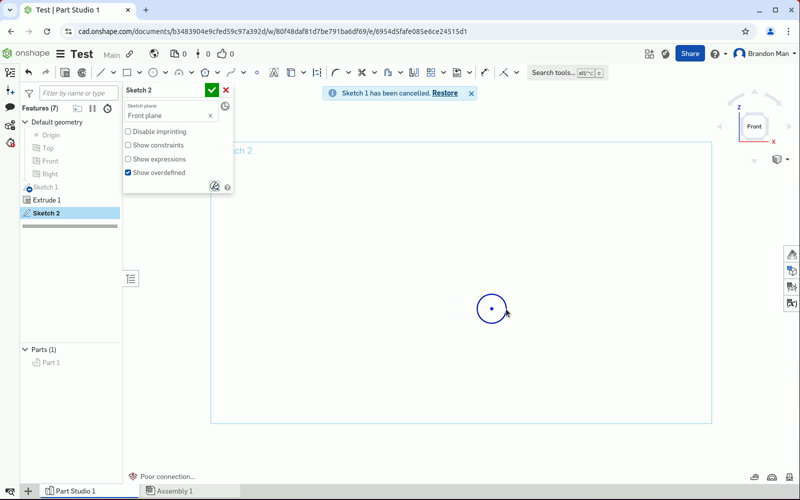
mouse_move(490, 316)
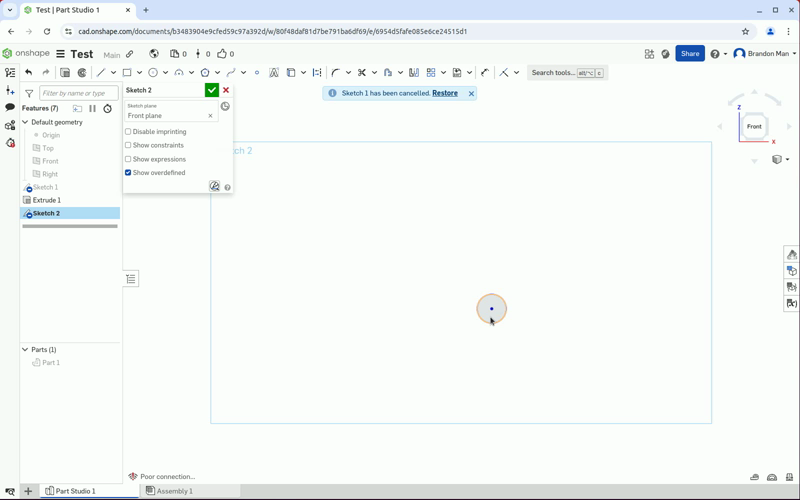
scroll(6)
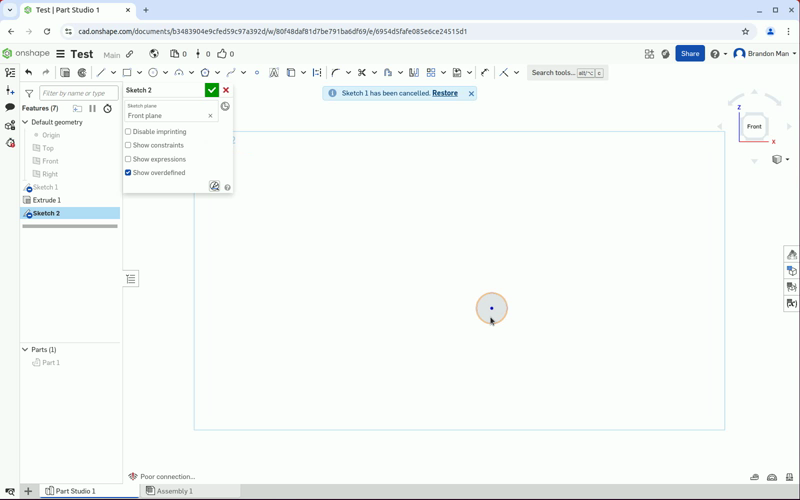
scroll(6)
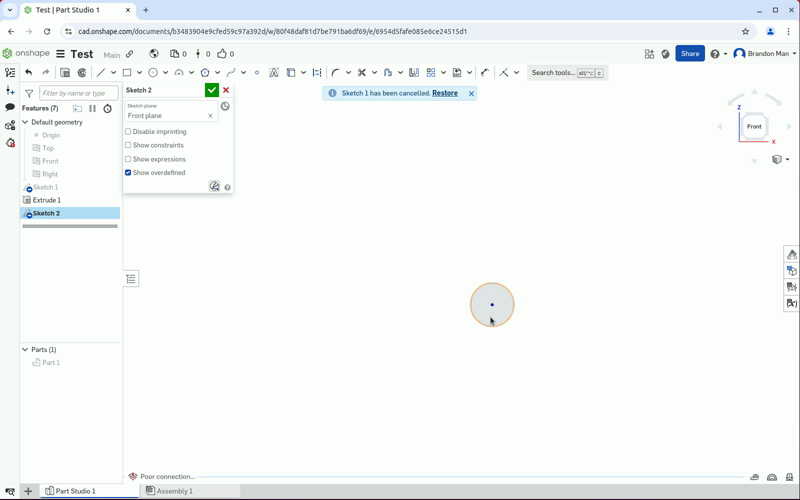
scroll(6)
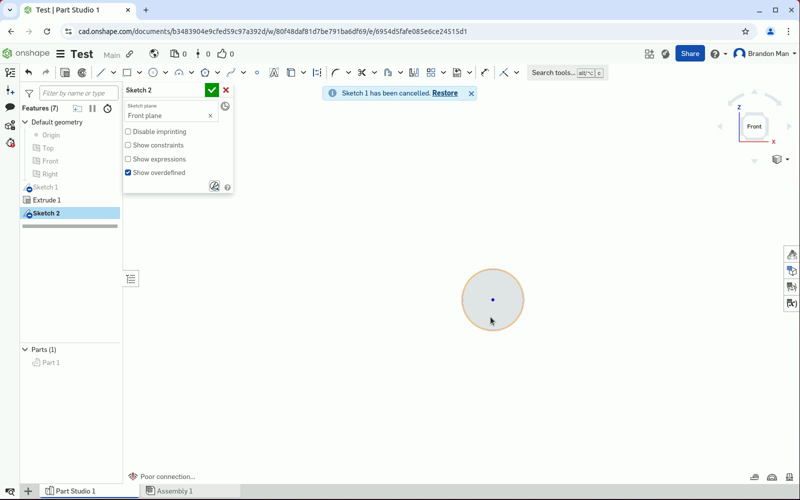
scroll(6)
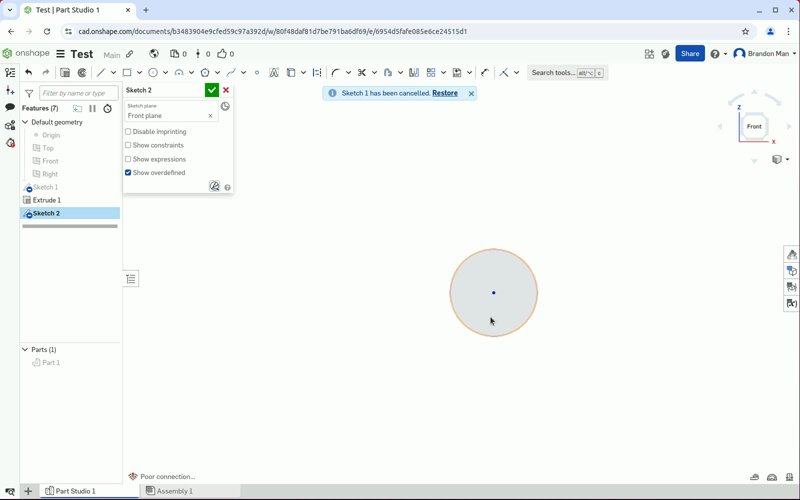
scroll(6)
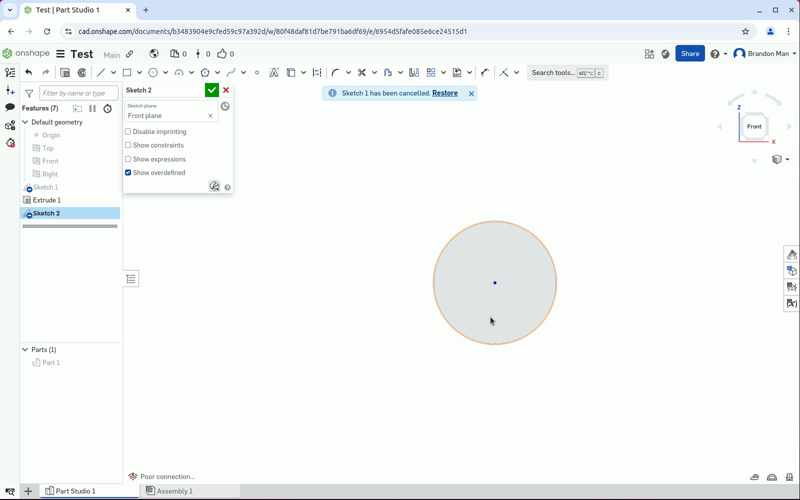
scroll(6)
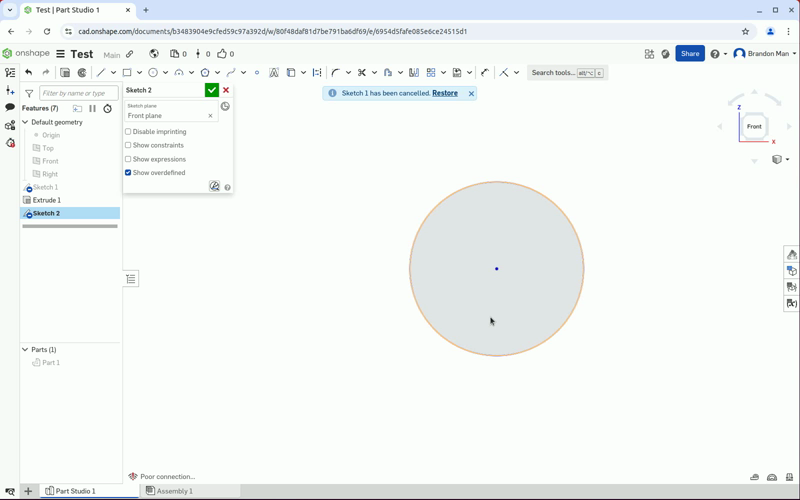
scroll(6)
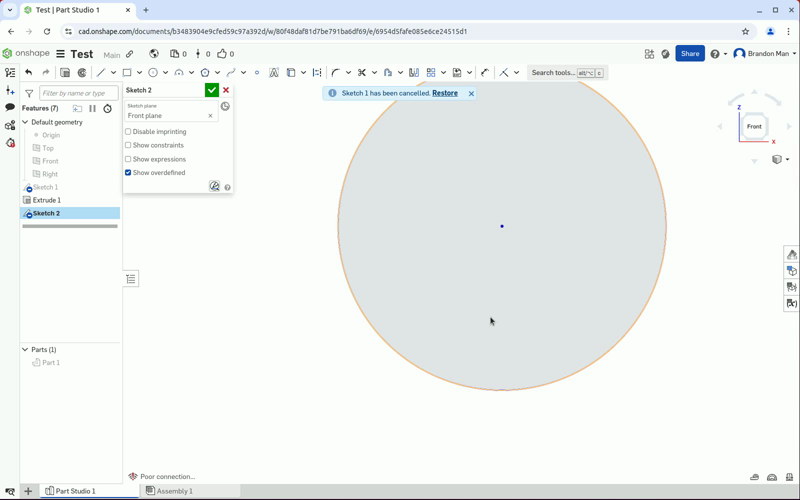
click(490, 316)
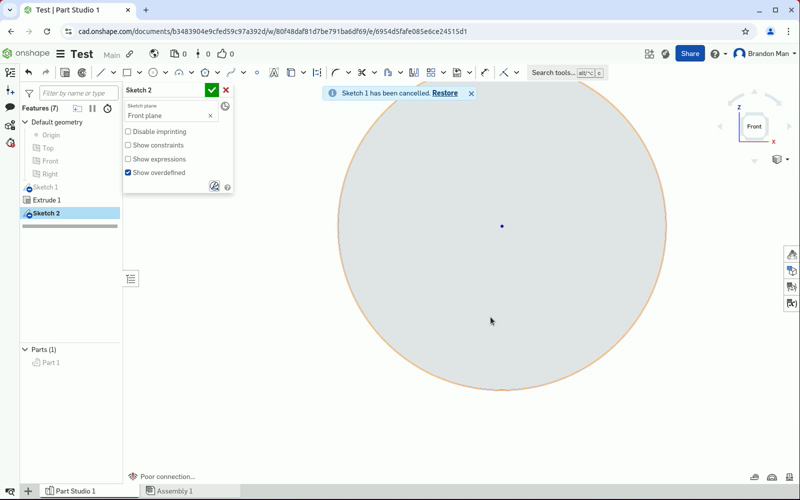
scroll(-6)
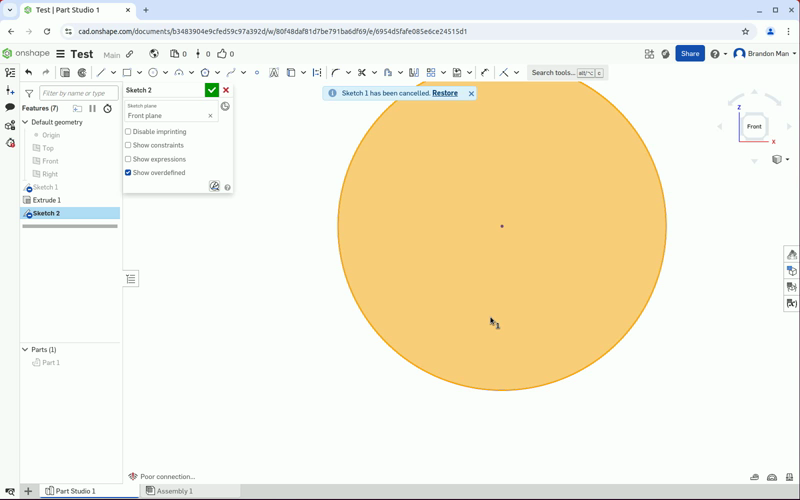
scroll(-6)
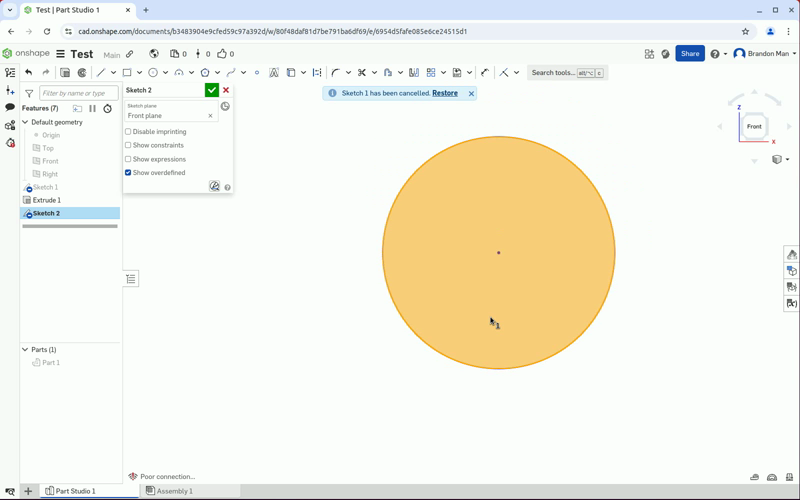
scroll(-6)
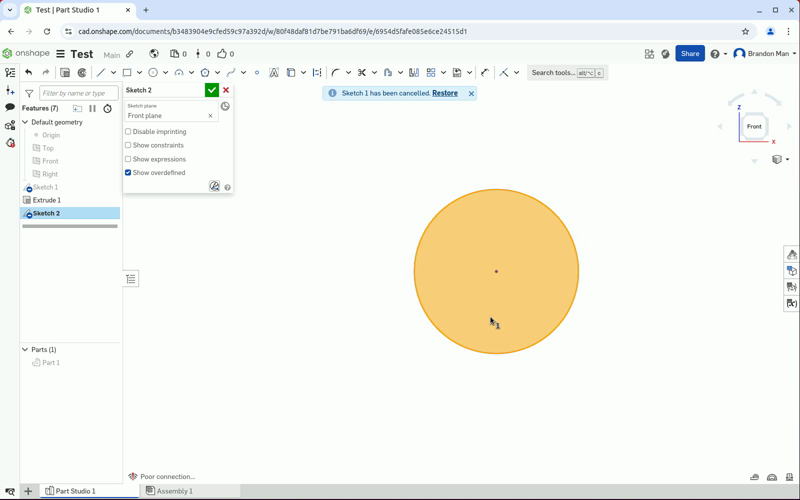
scroll(-6)
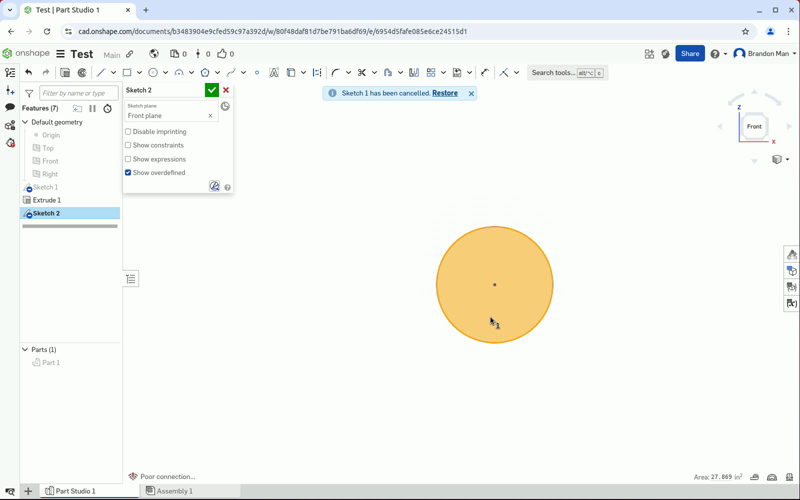
scroll(-6)
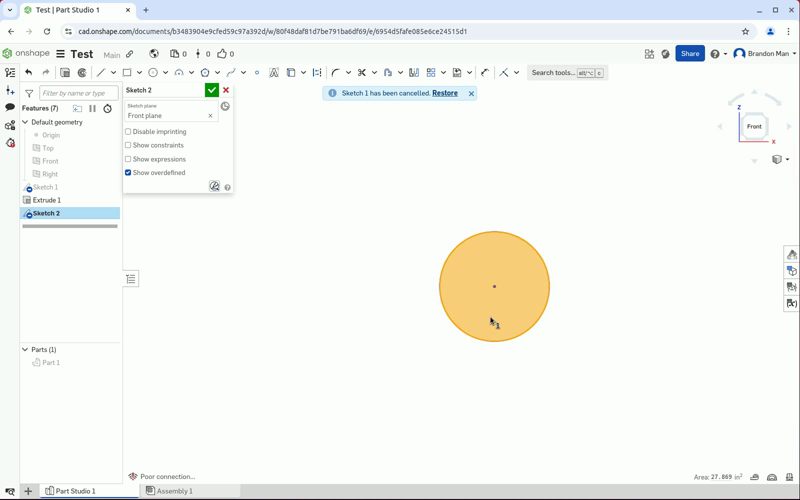
scroll(-6)
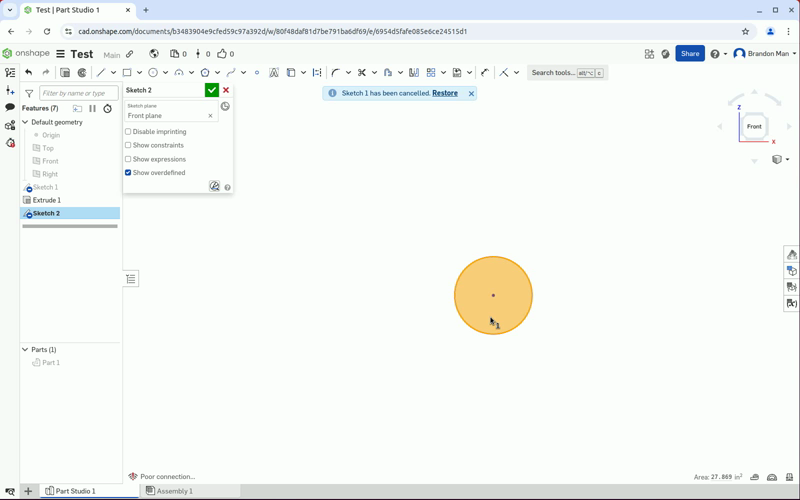
scroll(-6)
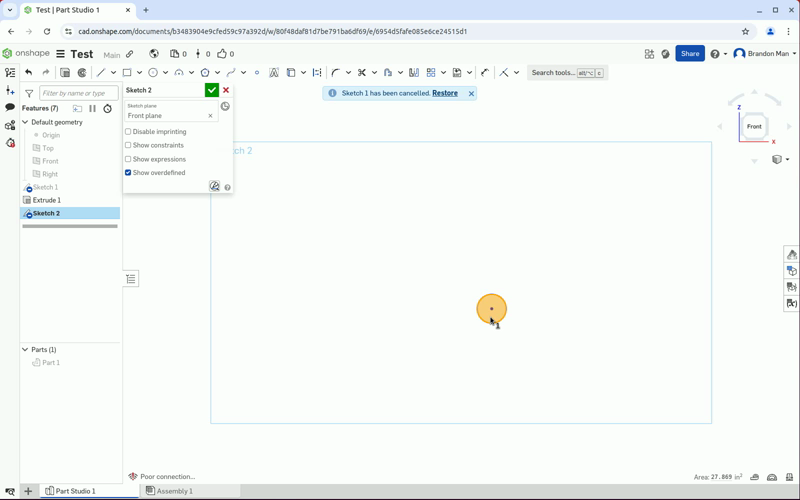
mouse_move(73, 352)
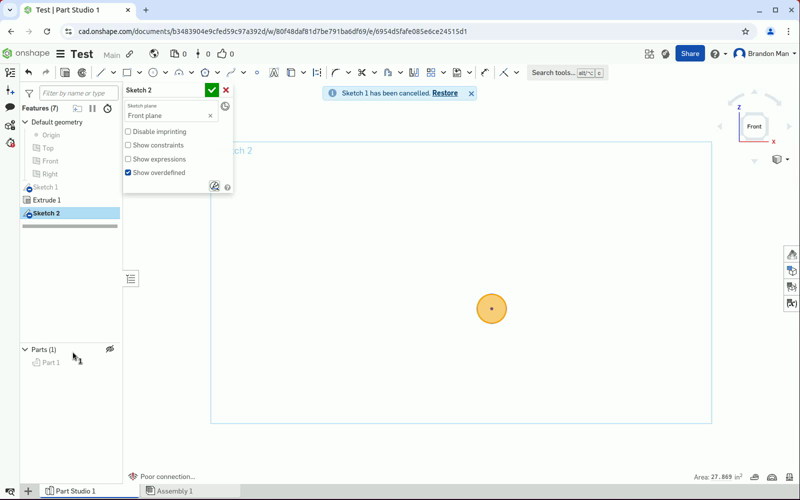
key(shift+y)
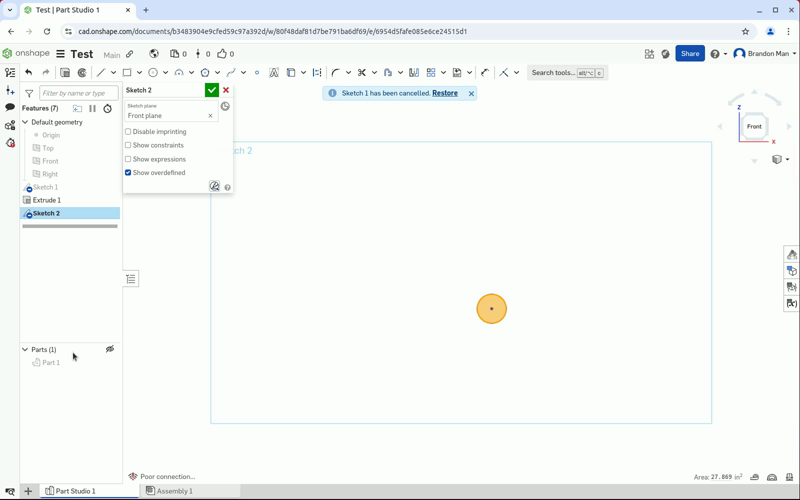
key(shift+e)
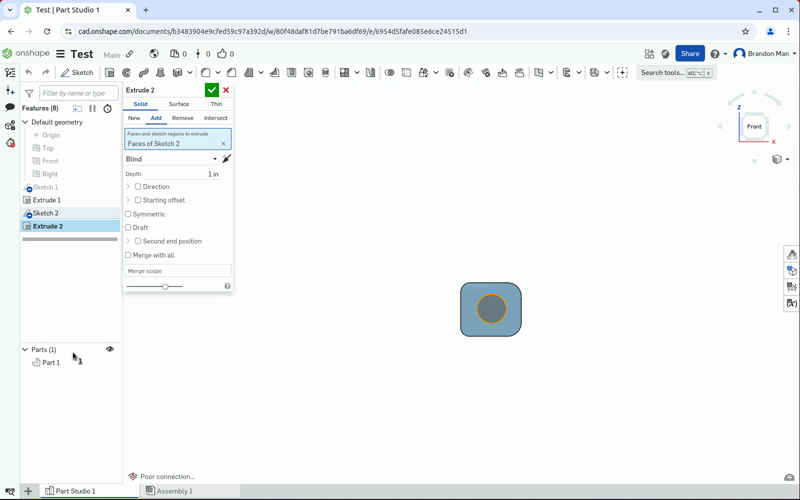
mouse_move(143, 106)
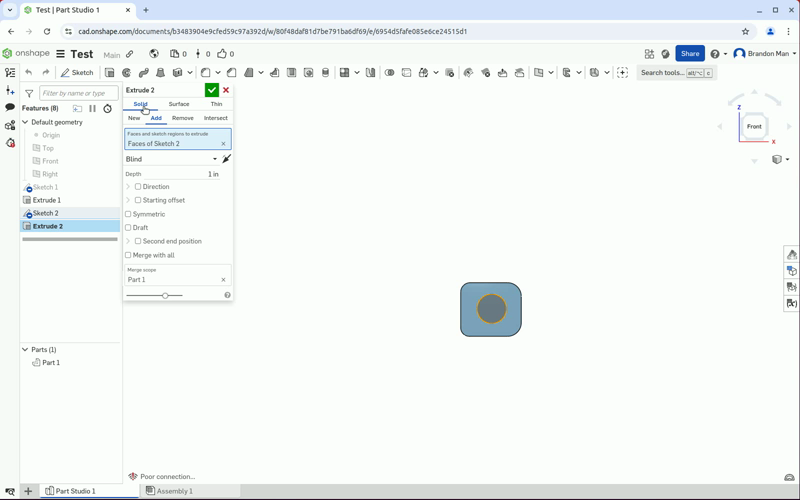
click(143, 106)
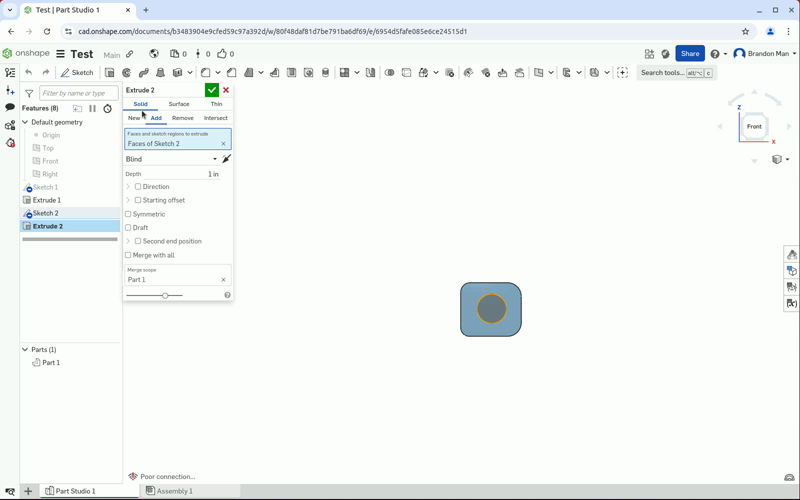
mouse_move(137, 120)
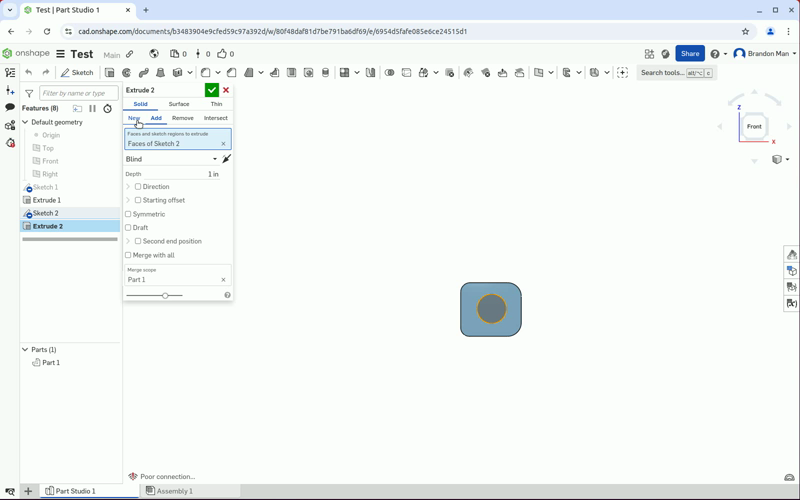
click(137, 120)
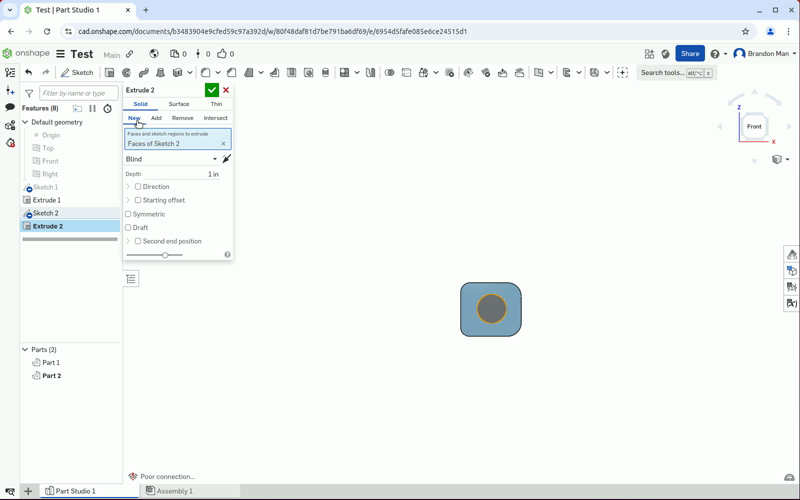
key(tab, 4)
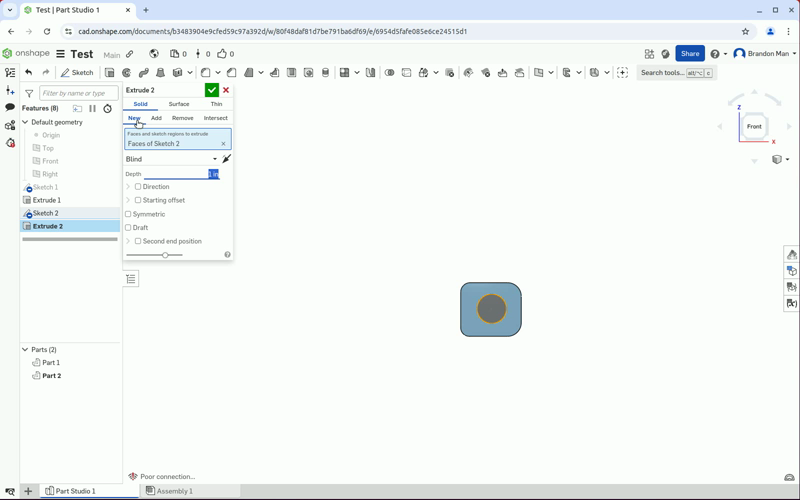
text(10.591)
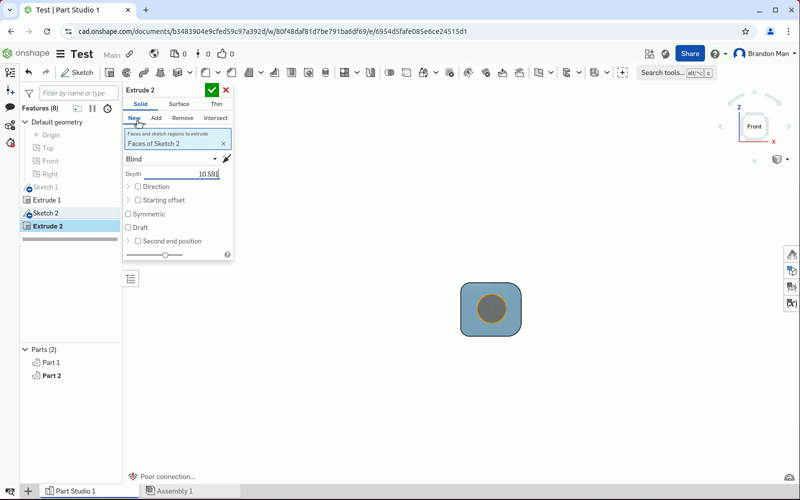
key(enter)
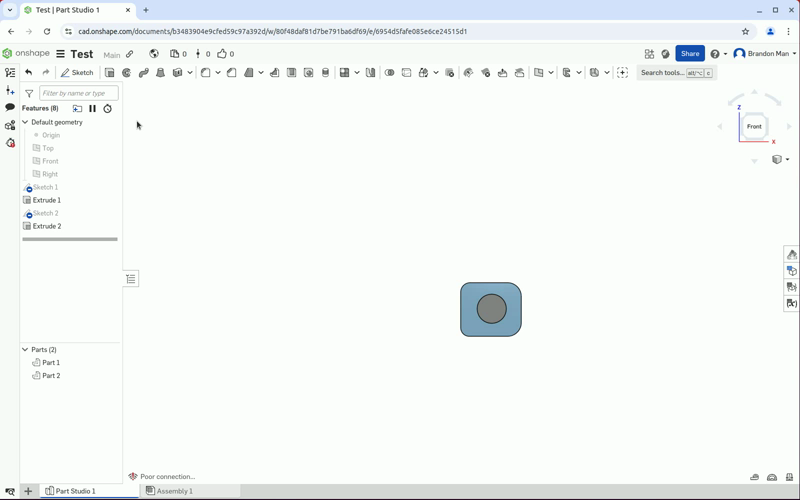
key(shift+h)
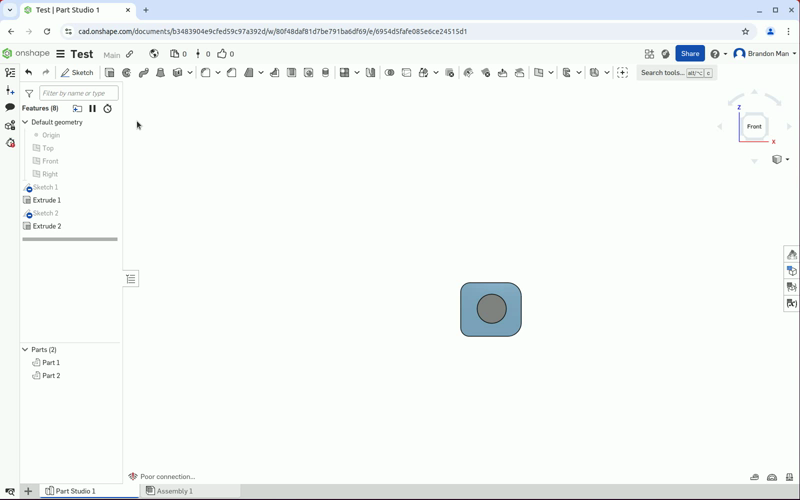
key(shift+h)
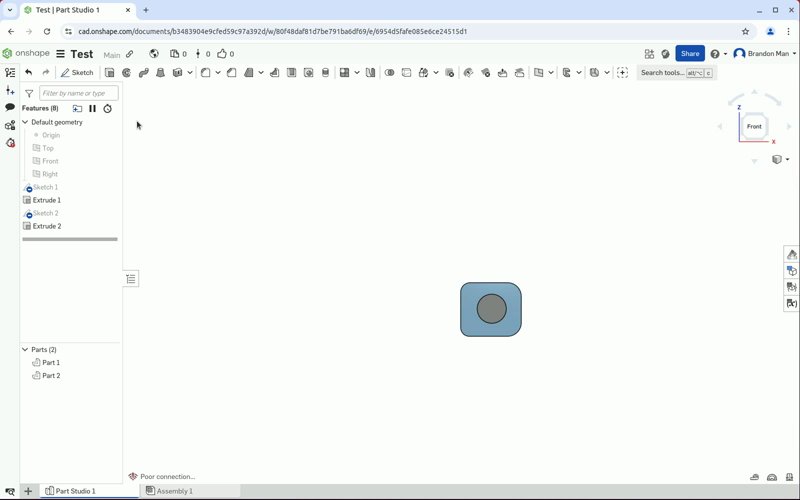
mouse_move(73, 189)
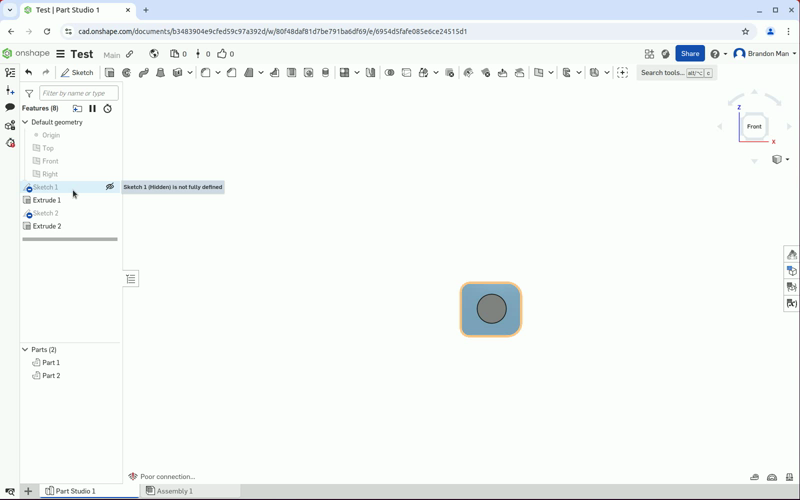
click(73, 189)
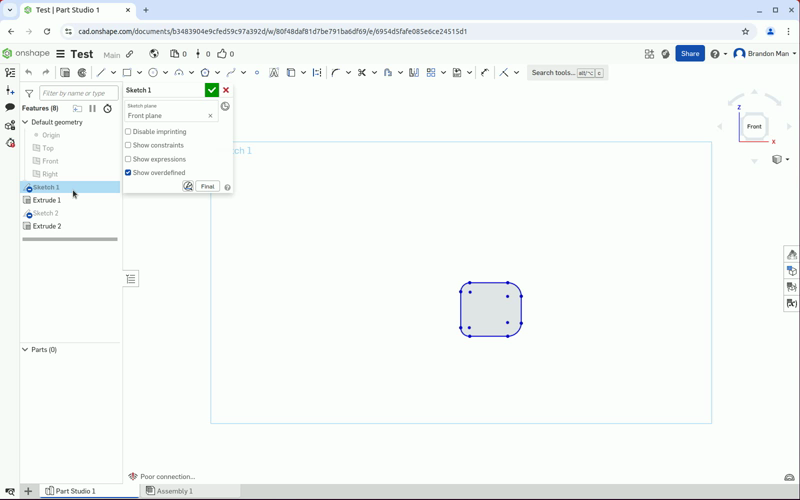
mouse_move(229, 92)
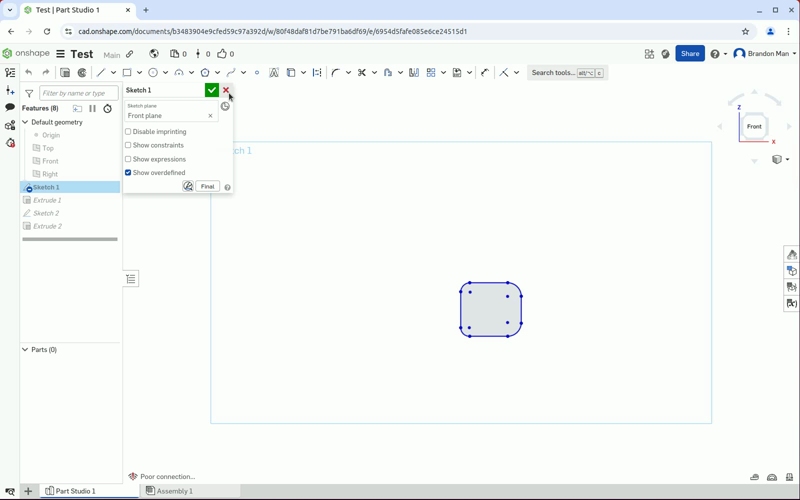
click(229, 92)
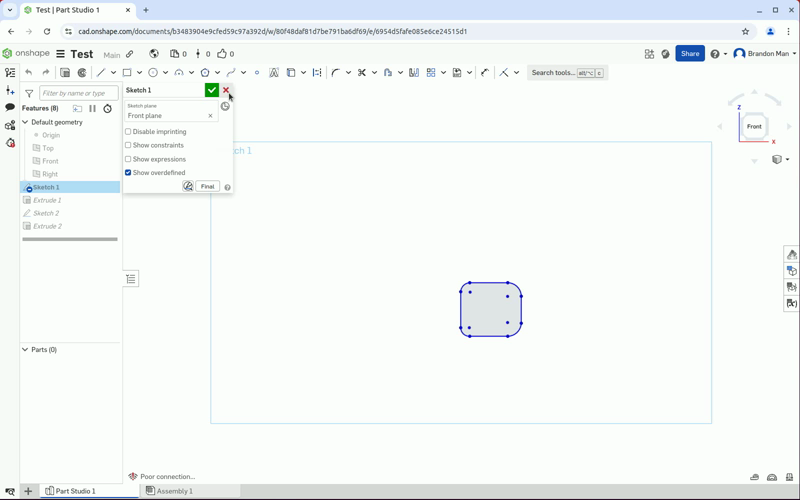
key(shift+s)
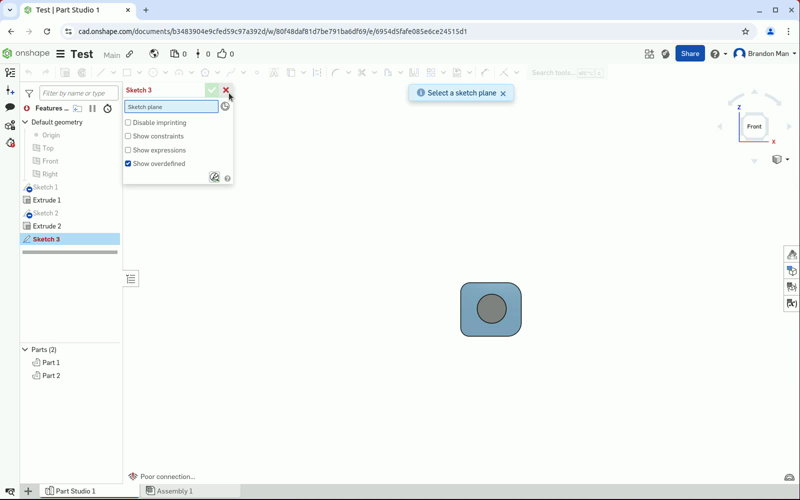
mouse_move(73, 163)
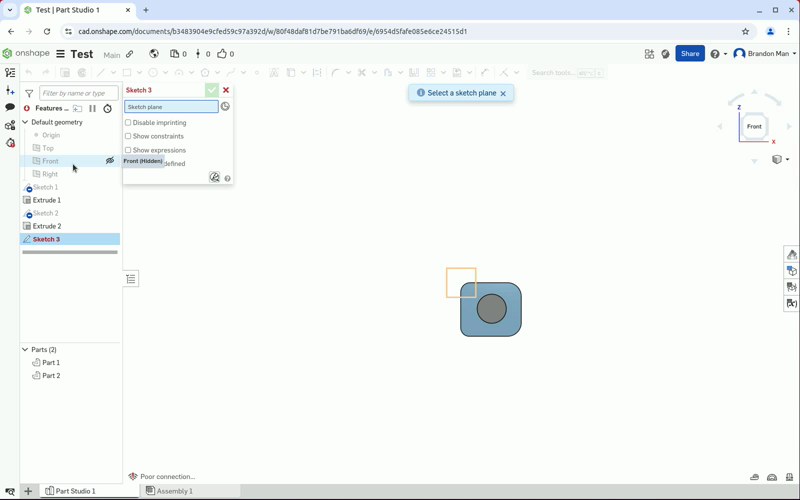
click(73, 163)
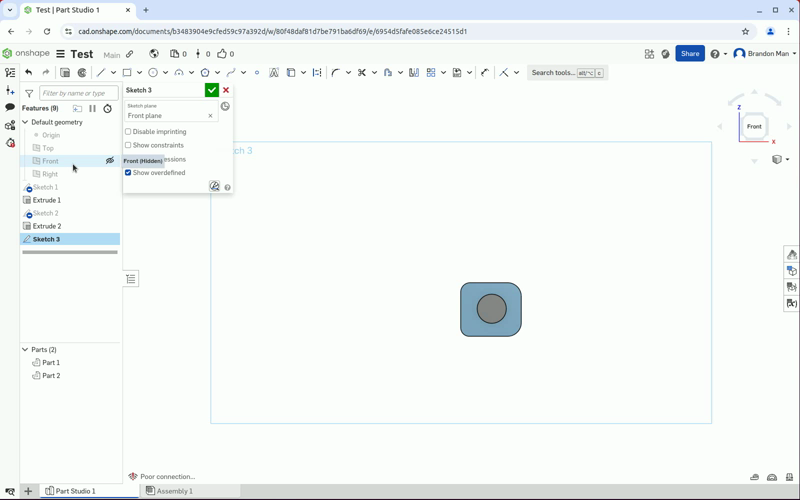
mouse_move(73, 352)
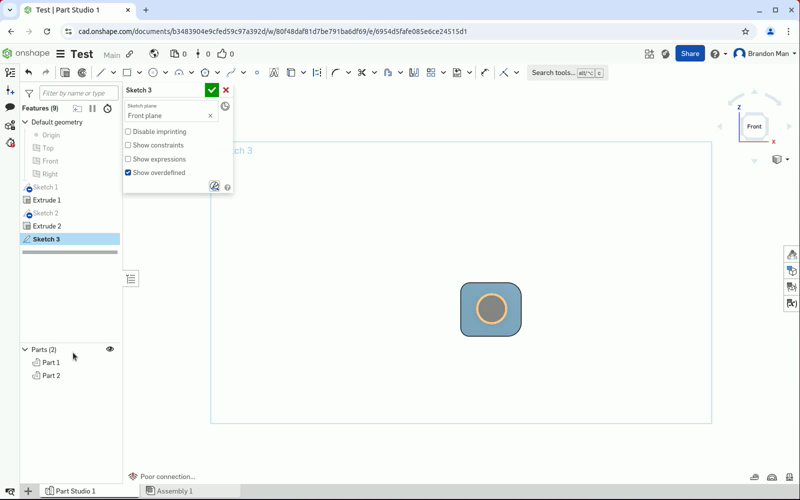
key(y)
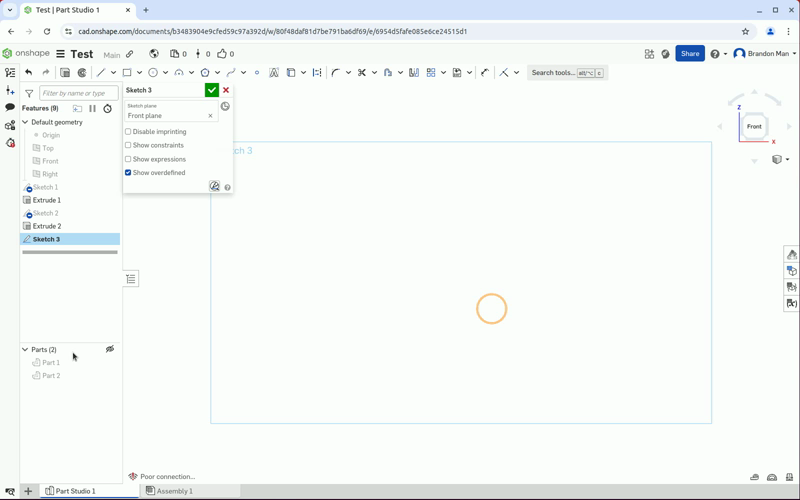
key(a)
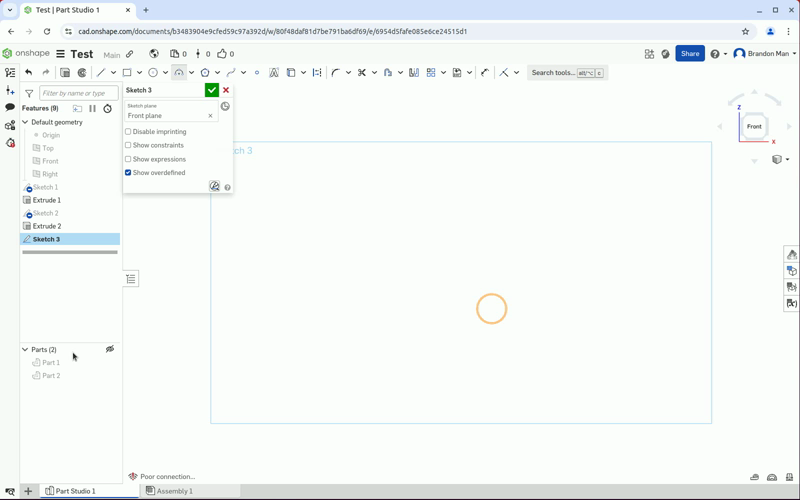
key_down(shift)
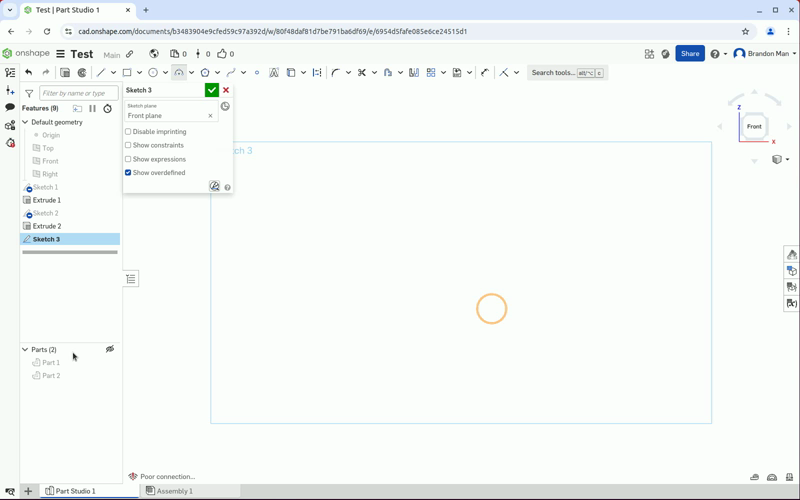
mouse_move(441, 328)
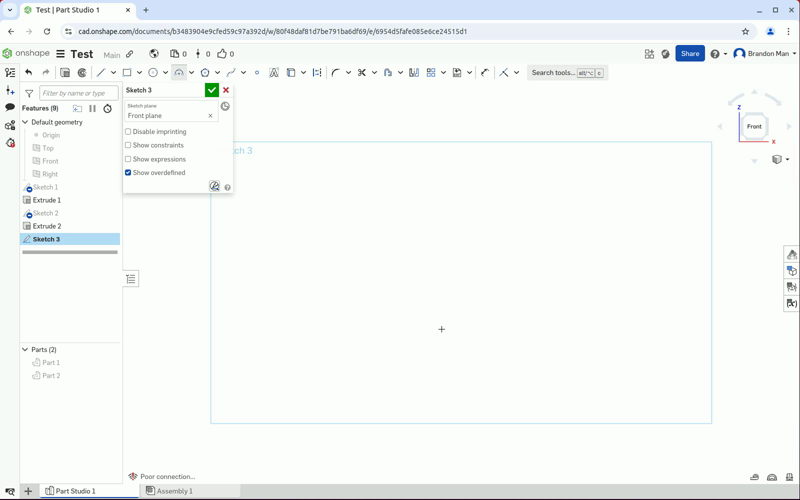
click(441, 328)
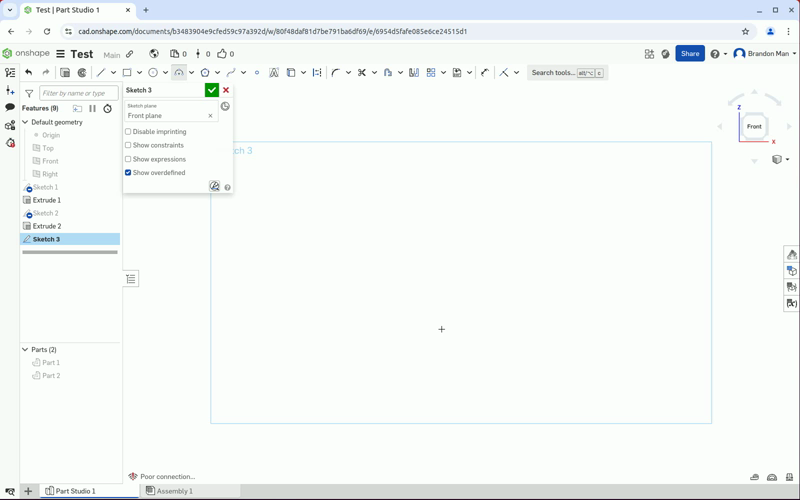
key_up(shift)
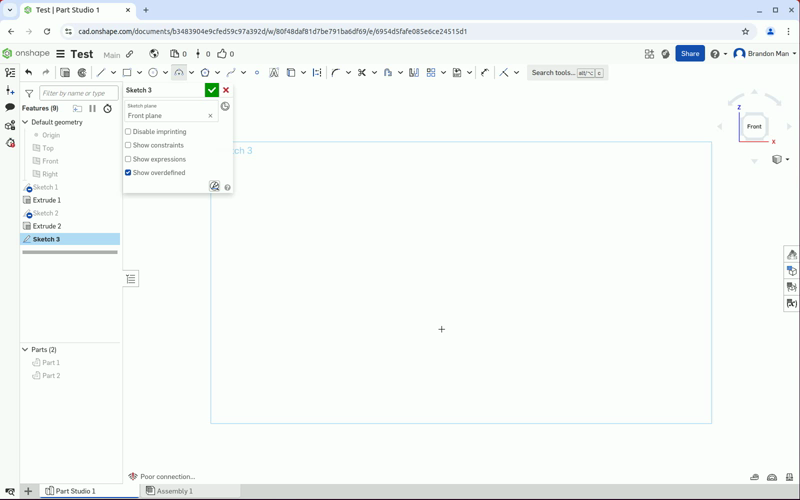
key_down(shift)
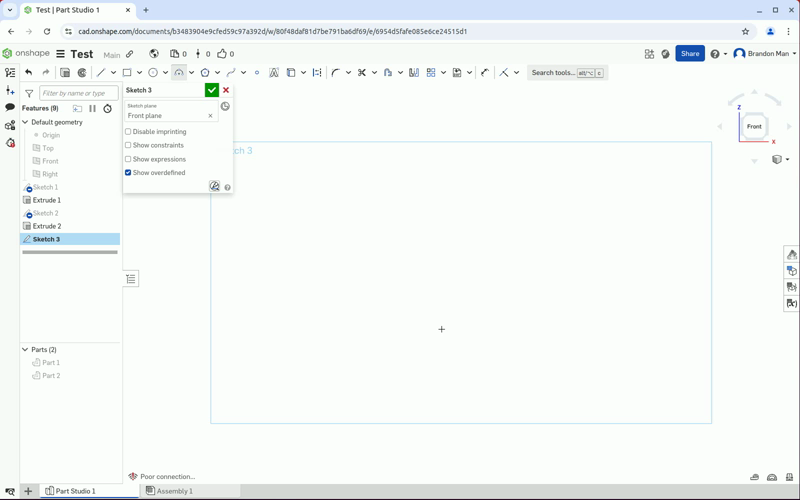
mouse_move(443, 330)
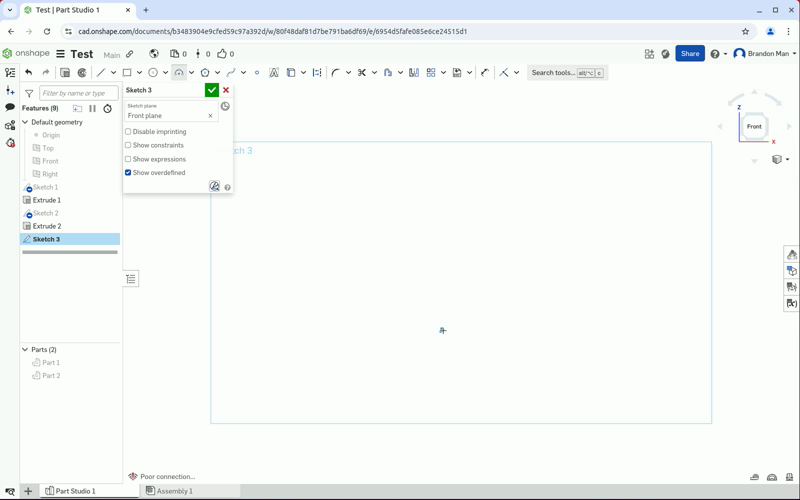
scroll(6)
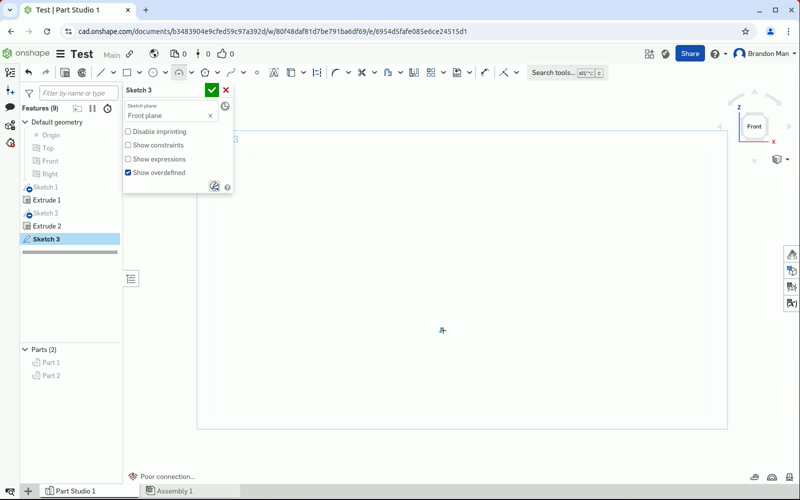
scroll(6)
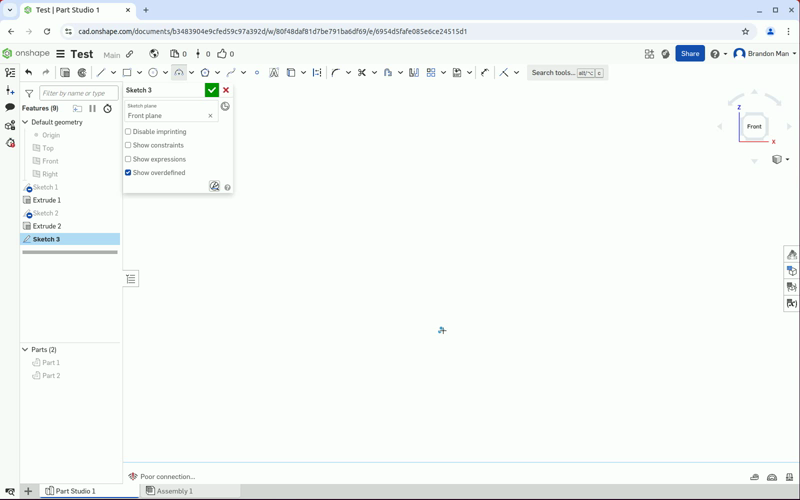
scroll(6)
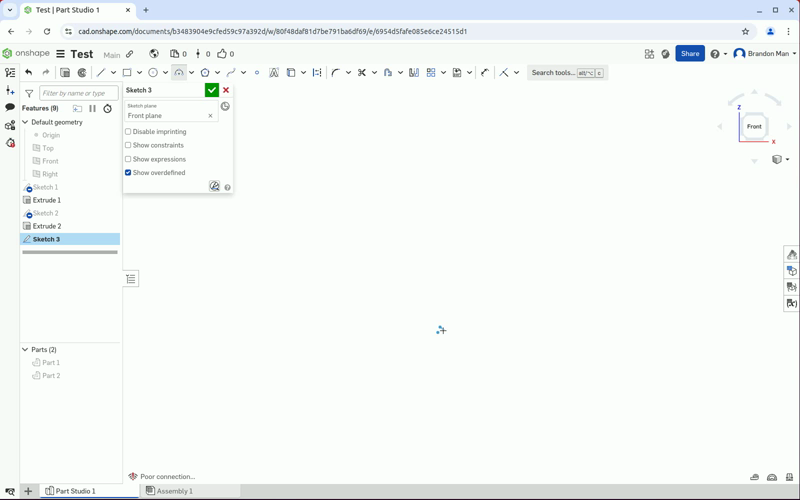
scroll(6)
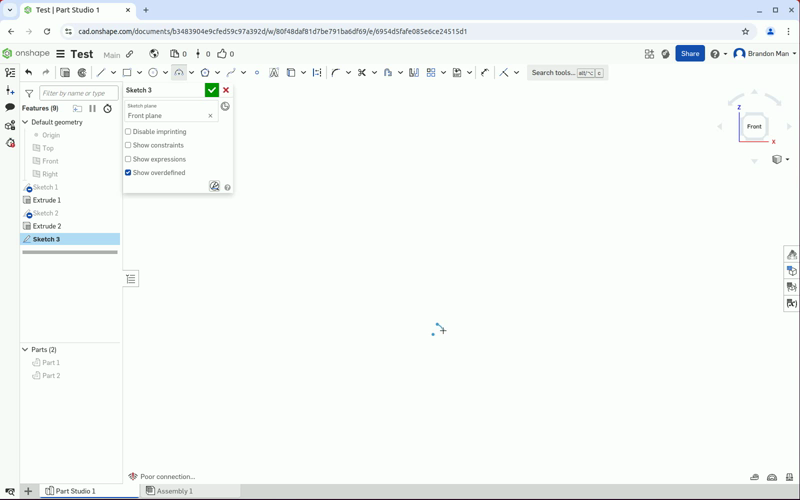
scroll(6)
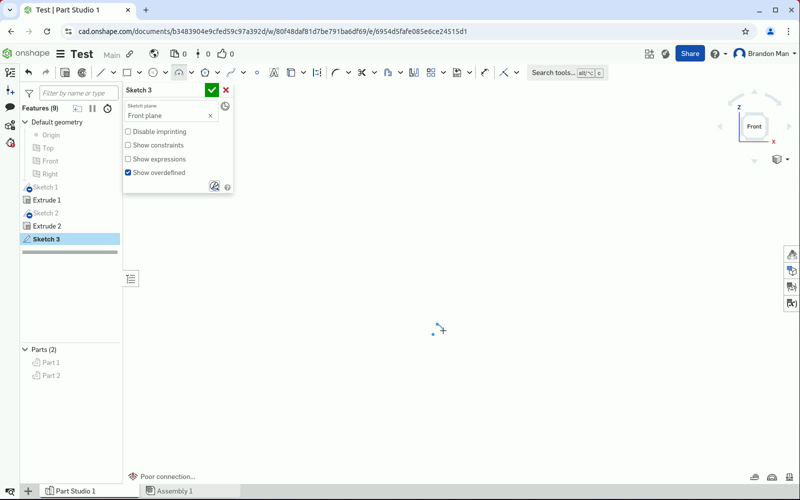
scroll(6)
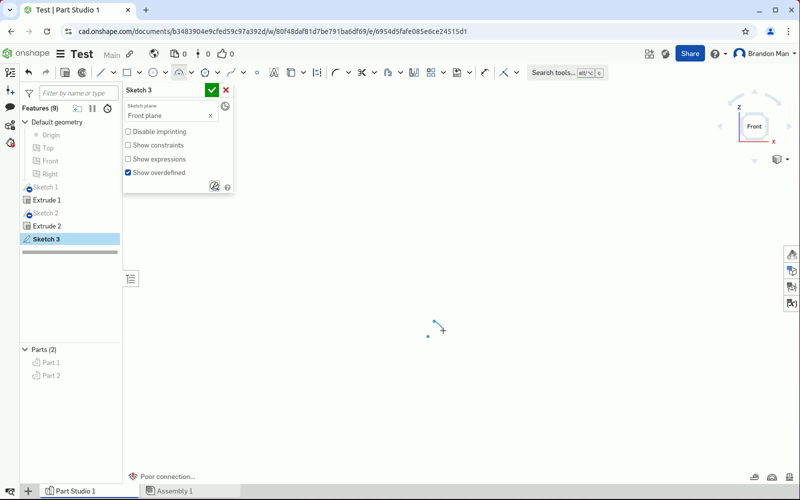
scroll(6)
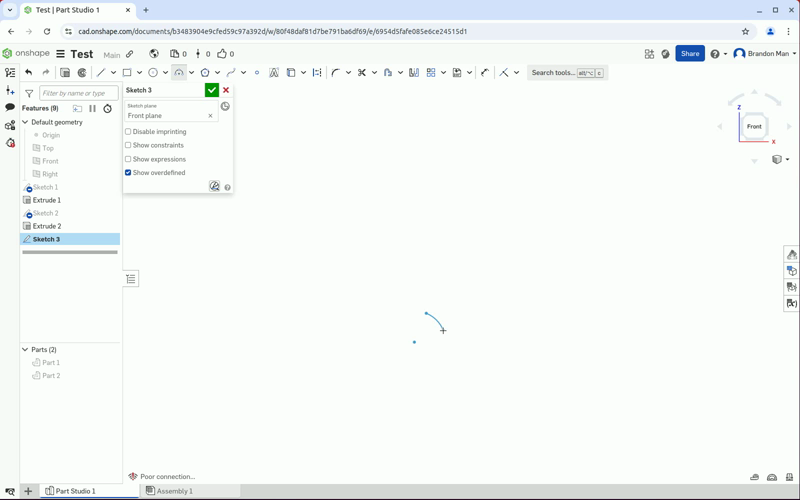
click(443, 330)
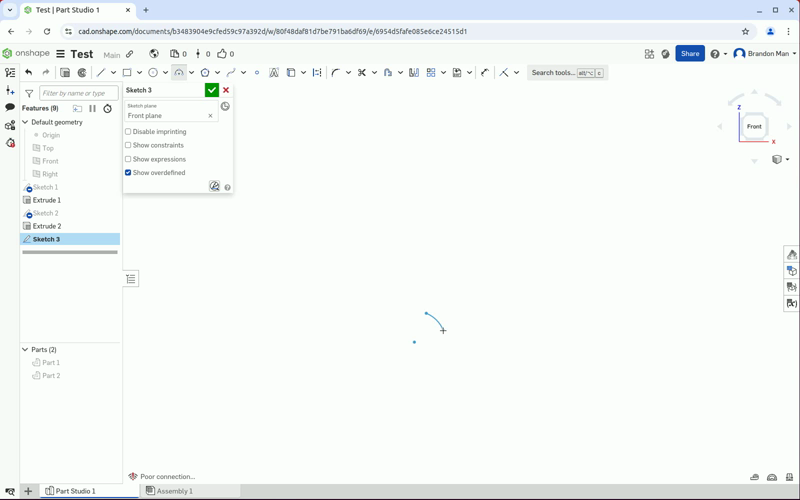
scroll(-6)
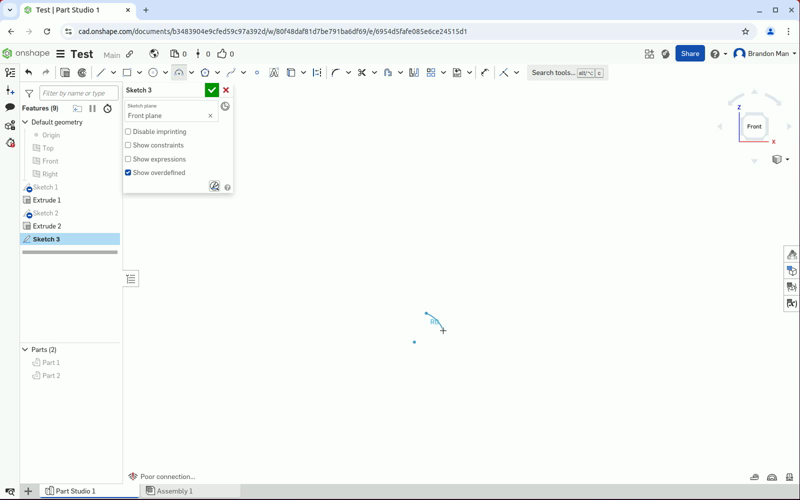
scroll(-6)
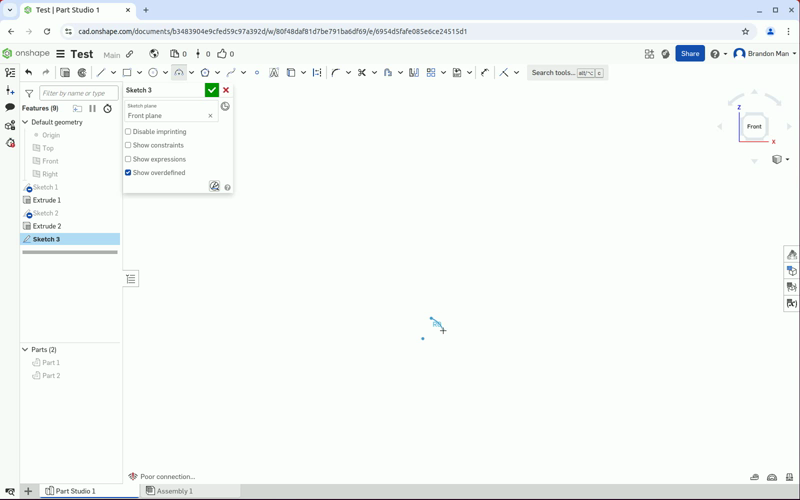
scroll(-6)
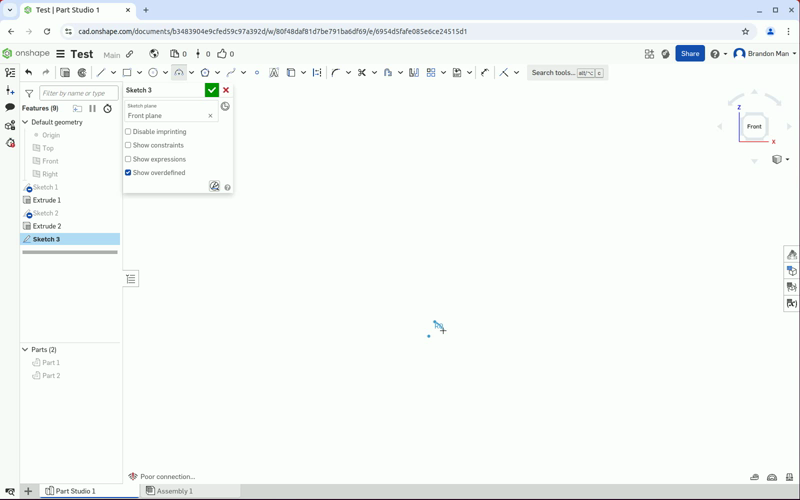
scroll(-6)
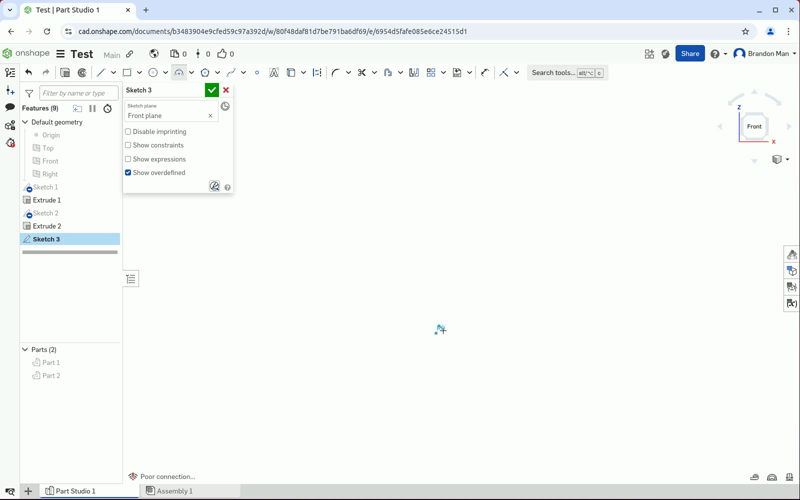
scroll(-6)
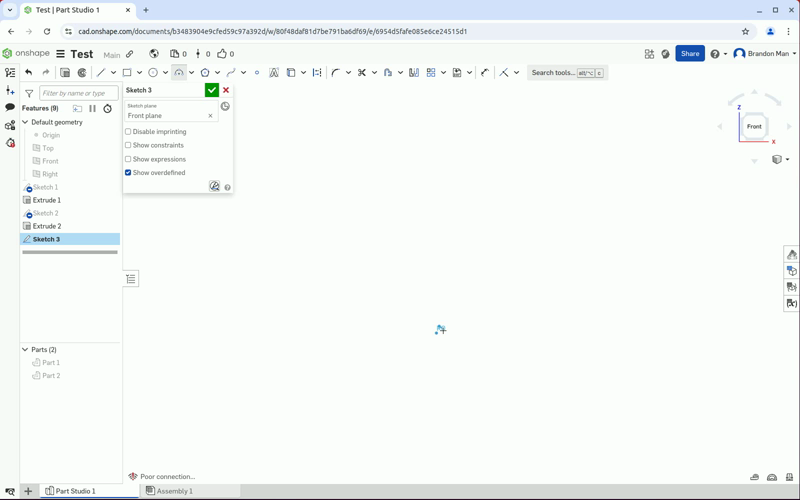
scroll(-6)
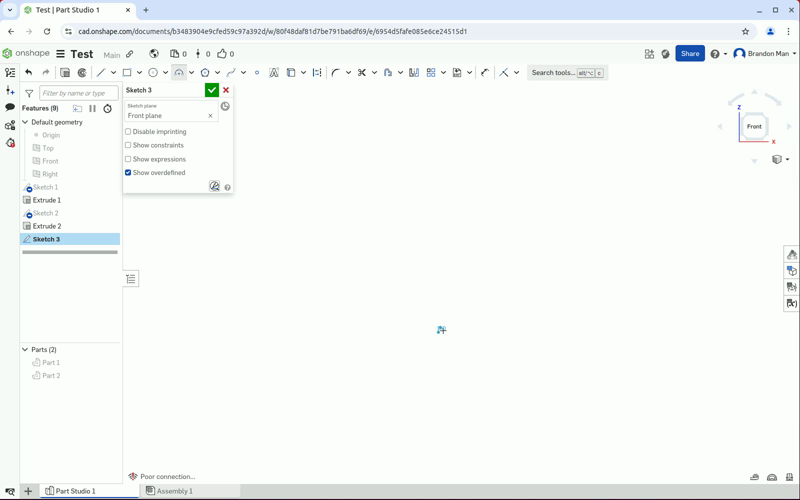
scroll(-6)
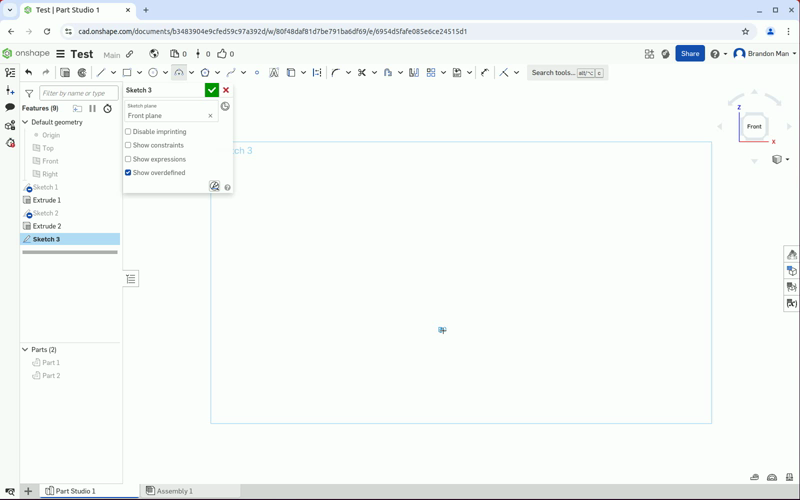
mouse_move(442, 329)
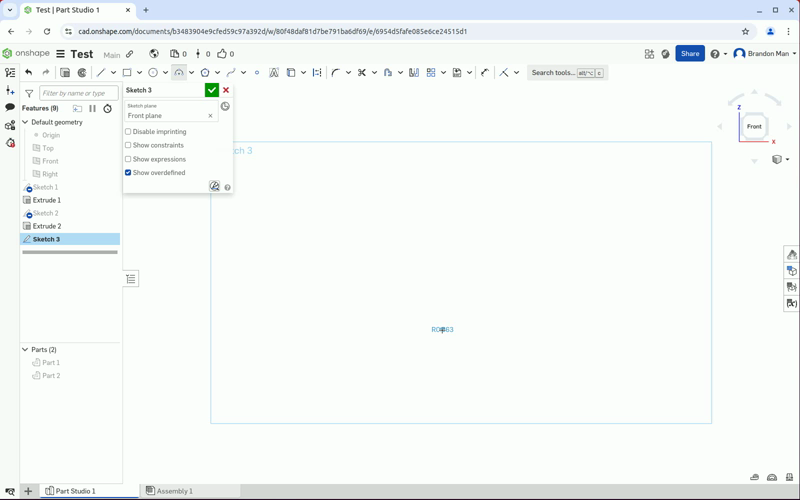
scroll(6)
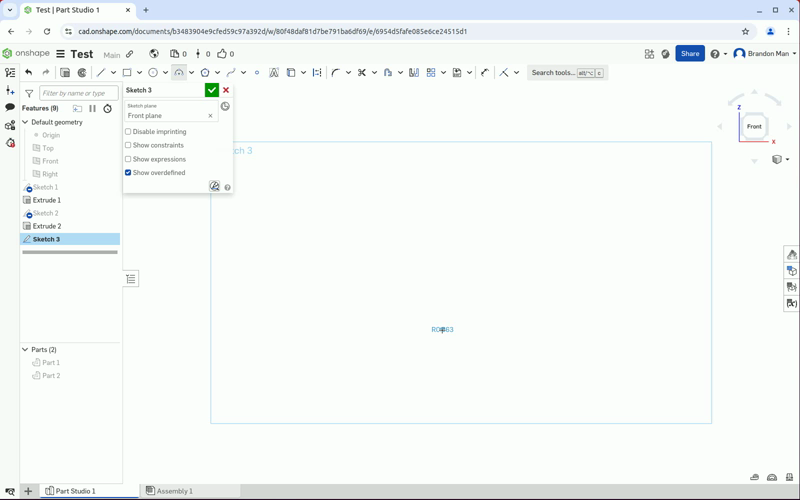
scroll(6)
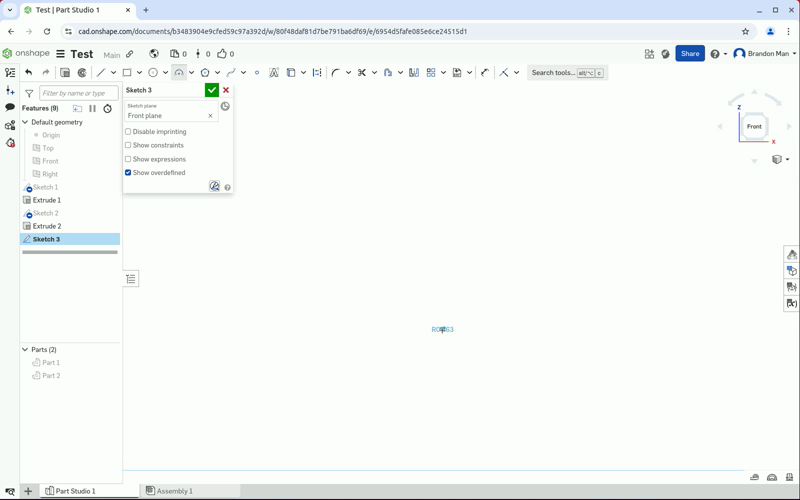
scroll(6)
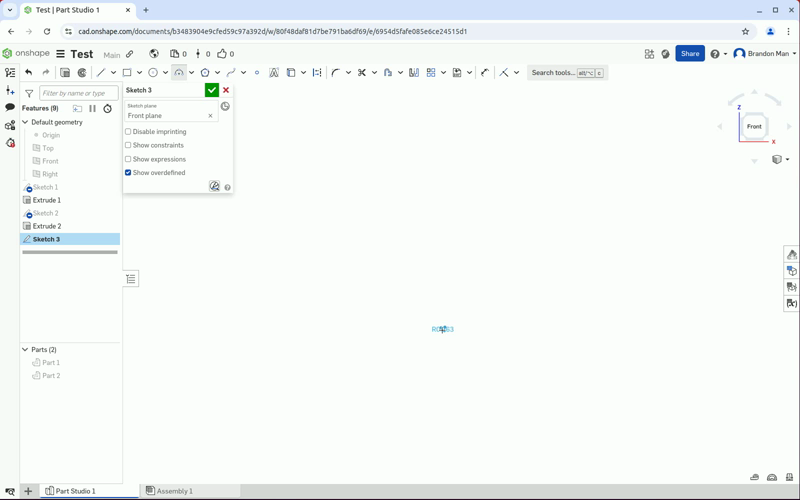
scroll(6)
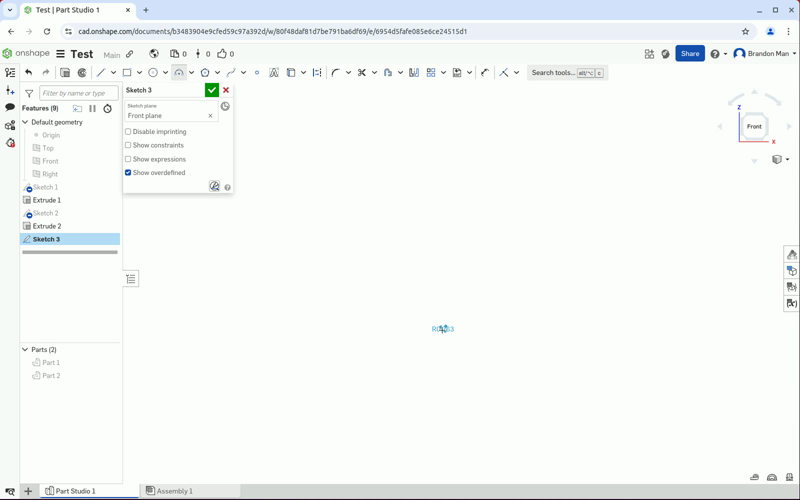
scroll(6)
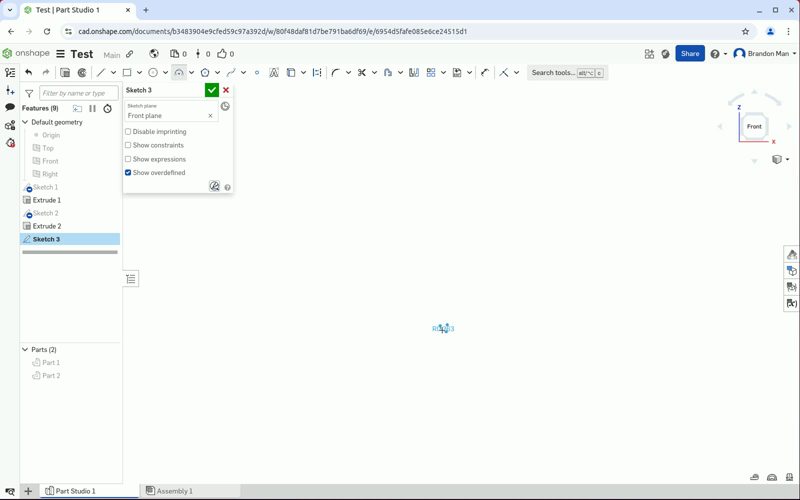
scroll(6)
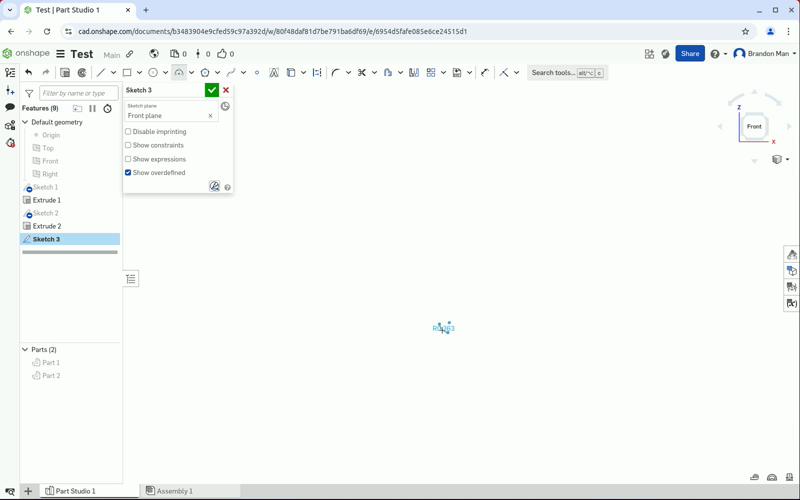
scroll(6)
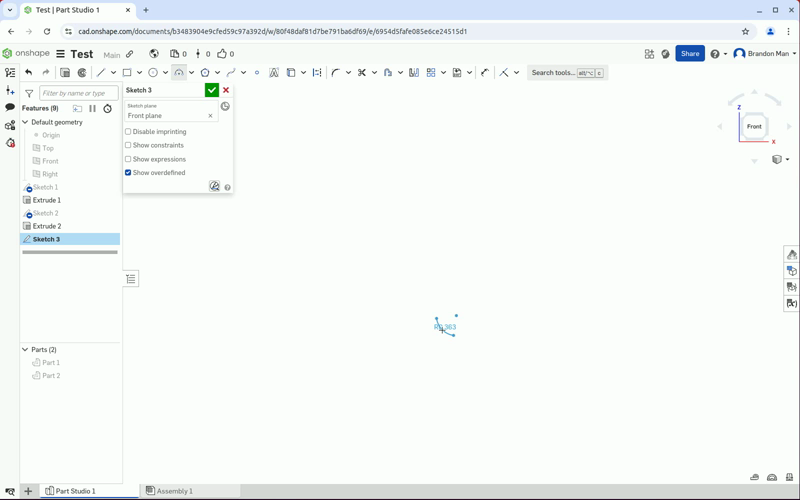
click(442, 329)
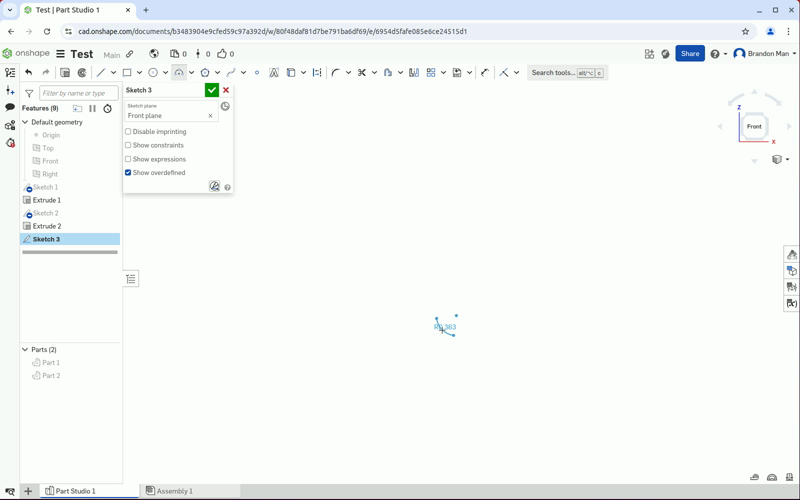
scroll(-6)
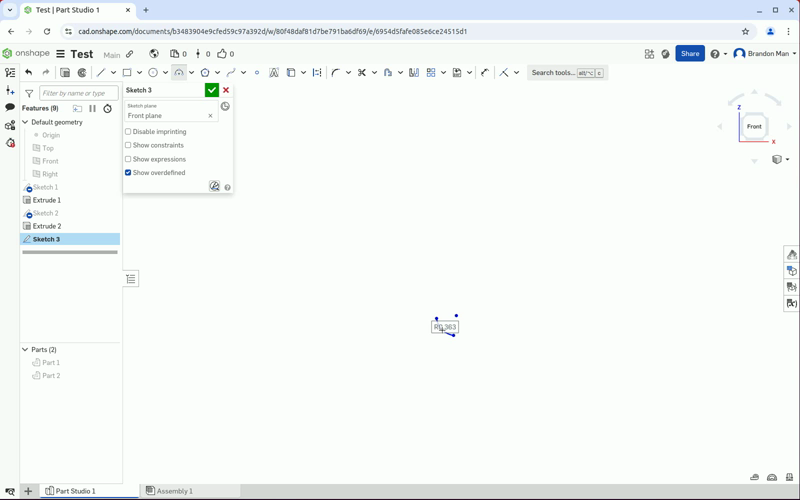
scroll(-6)
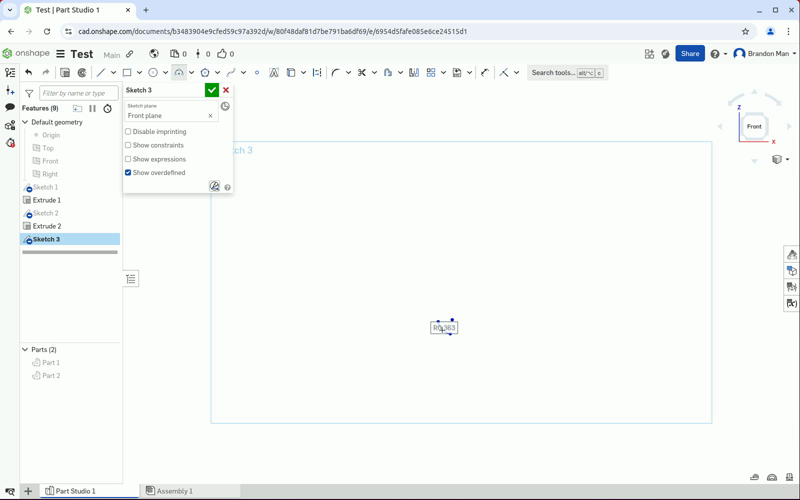
scroll(-6)
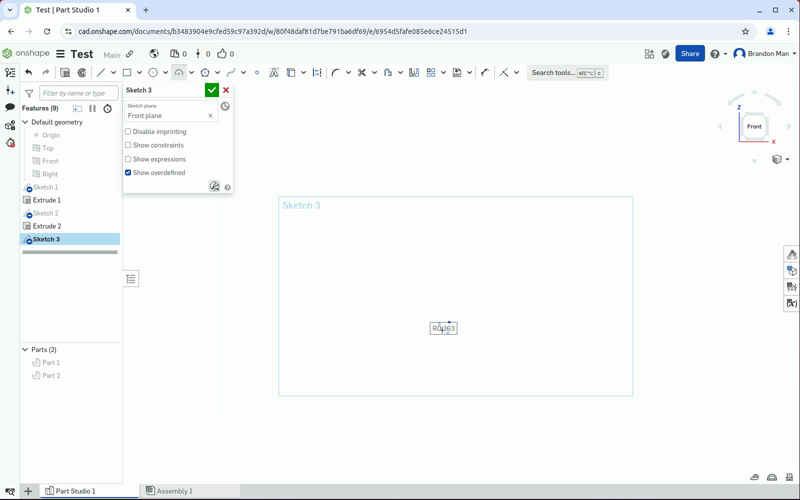
scroll(-6)
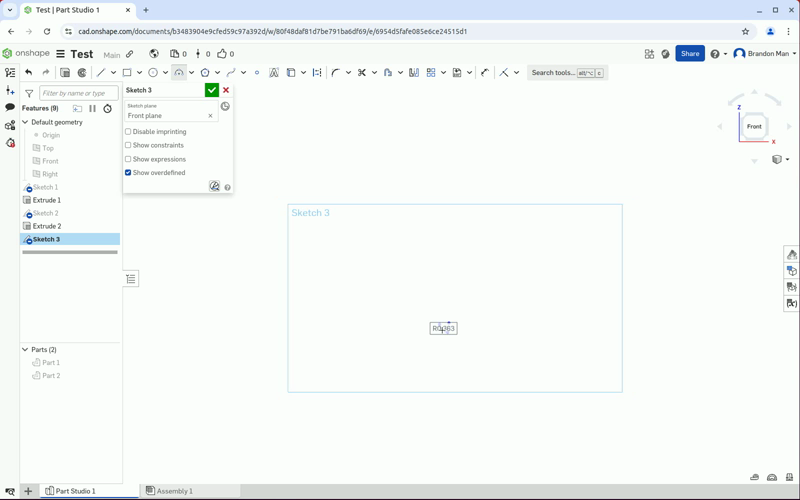
scroll(-6)
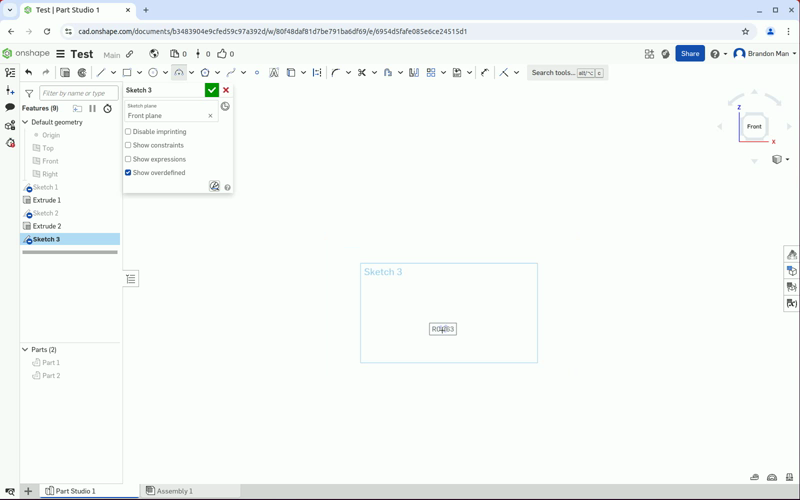
scroll(-6)
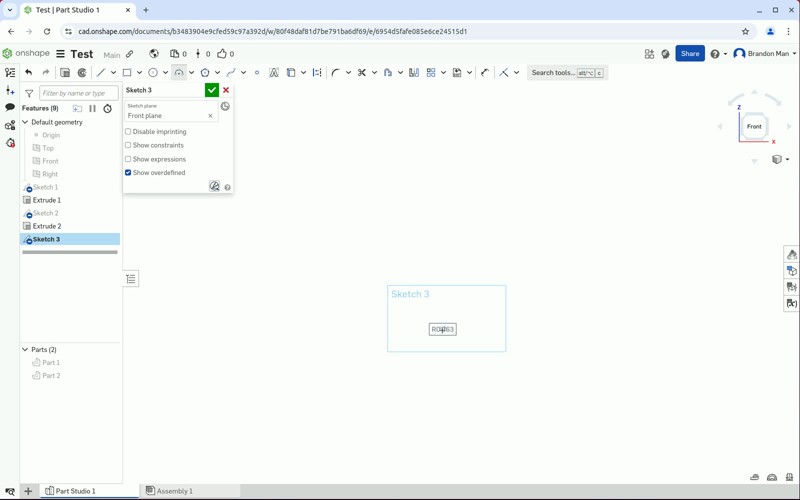
scroll(-6)
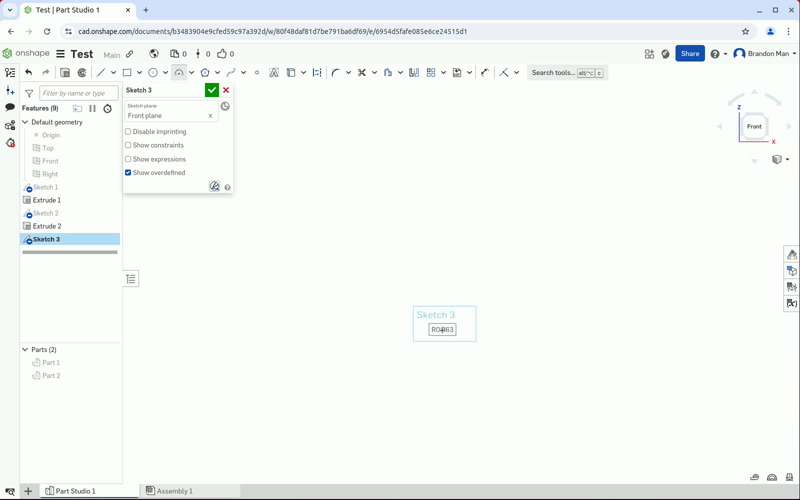
key_up(shift)
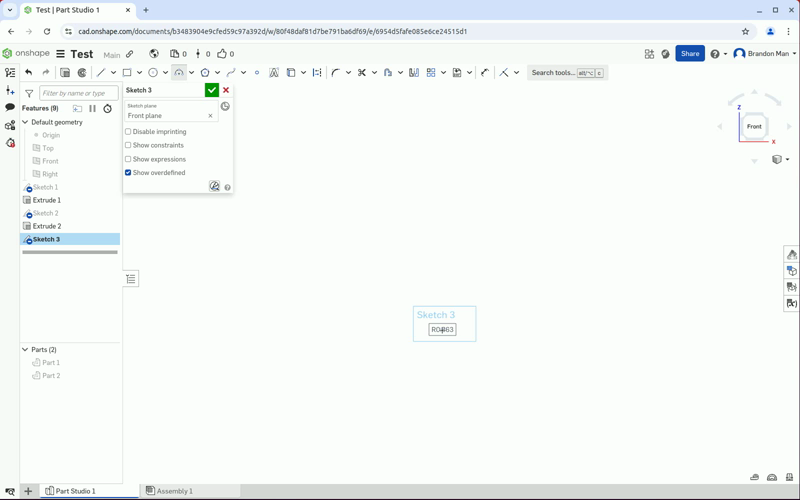
key(esc)
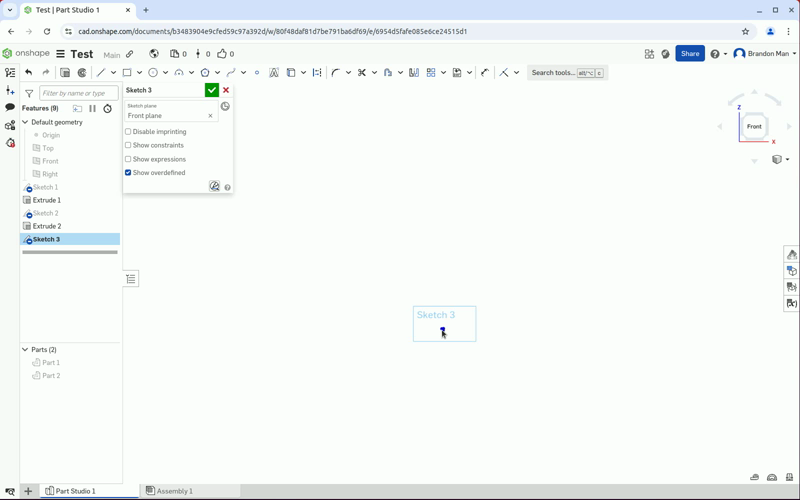
key(l)
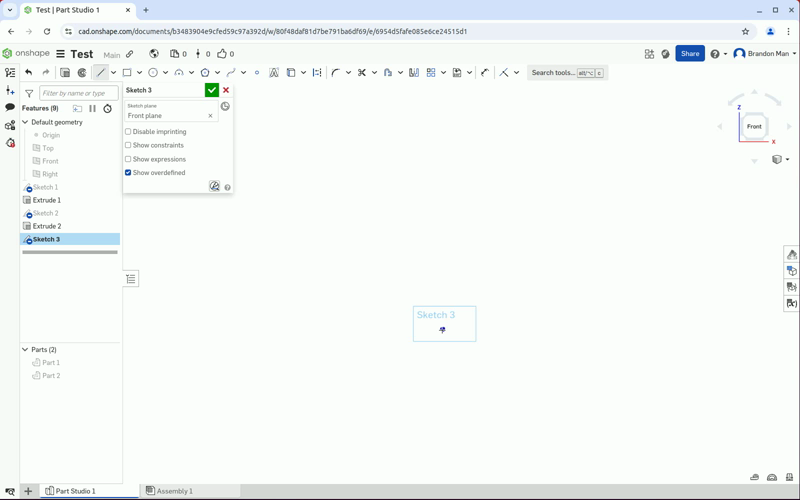
mouse_move(443, 330)
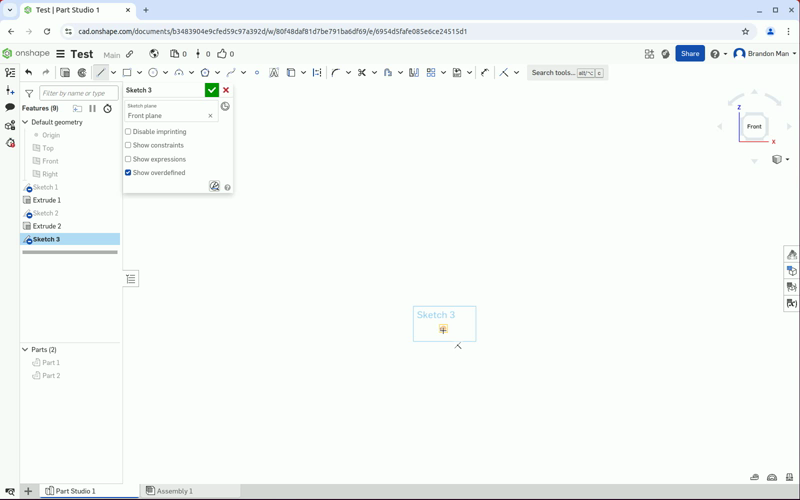
scroll(6)
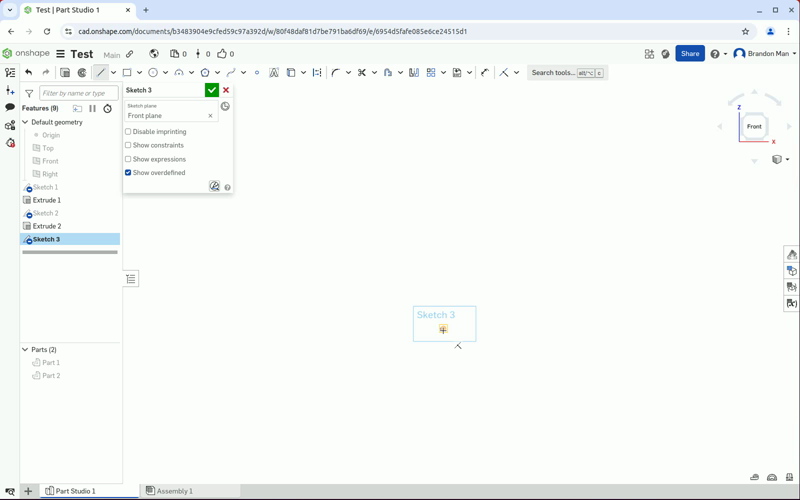
scroll(6)
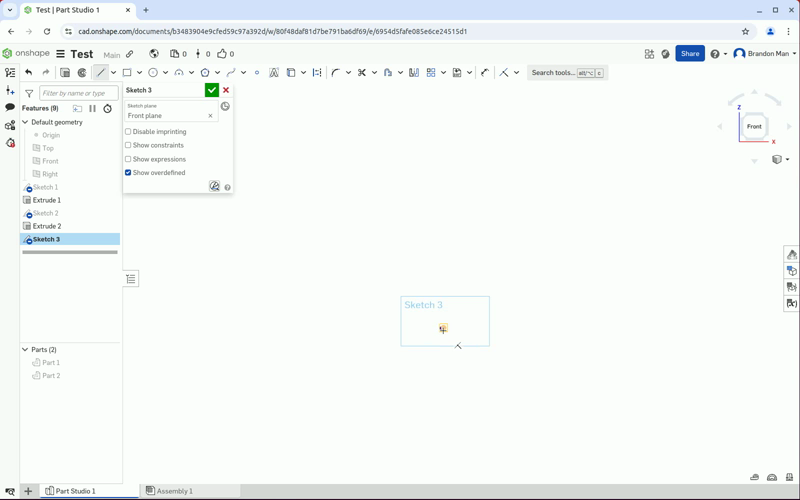
scroll(6)
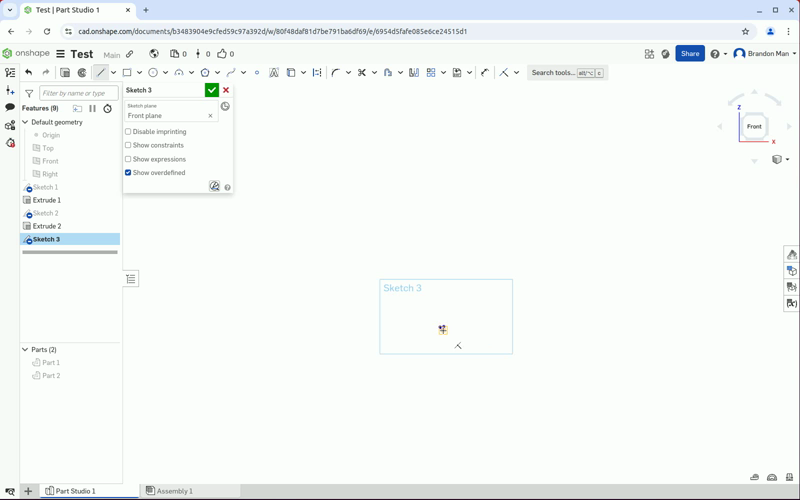
scroll(6)
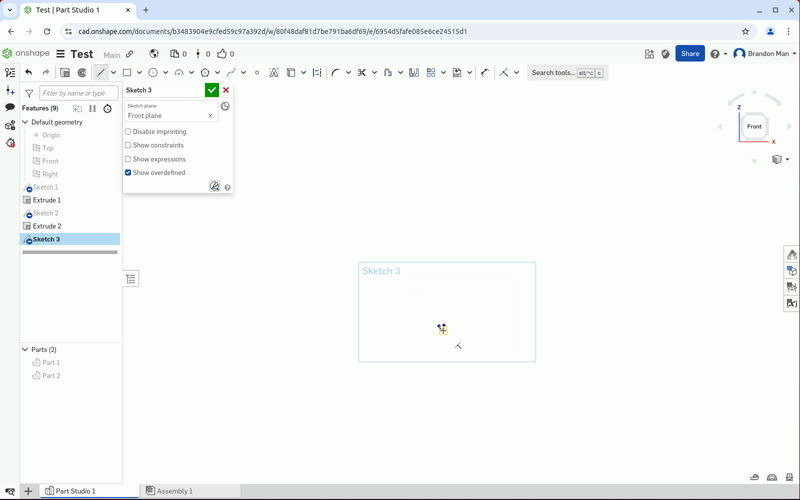
scroll(6)
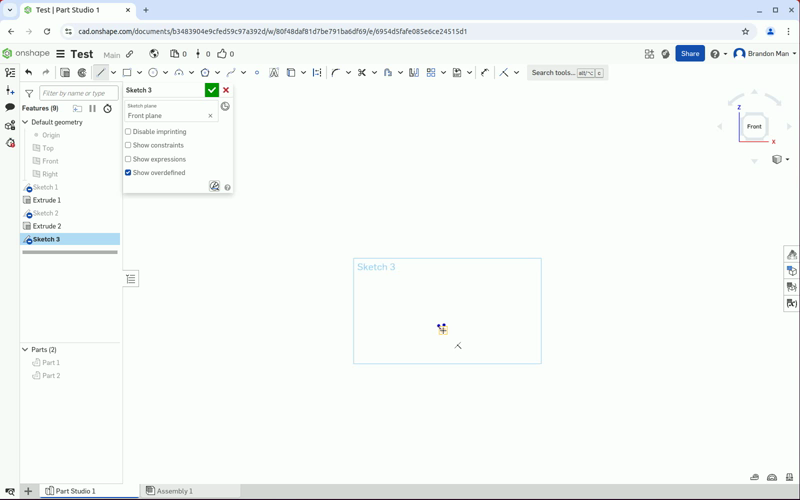
scroll(6)
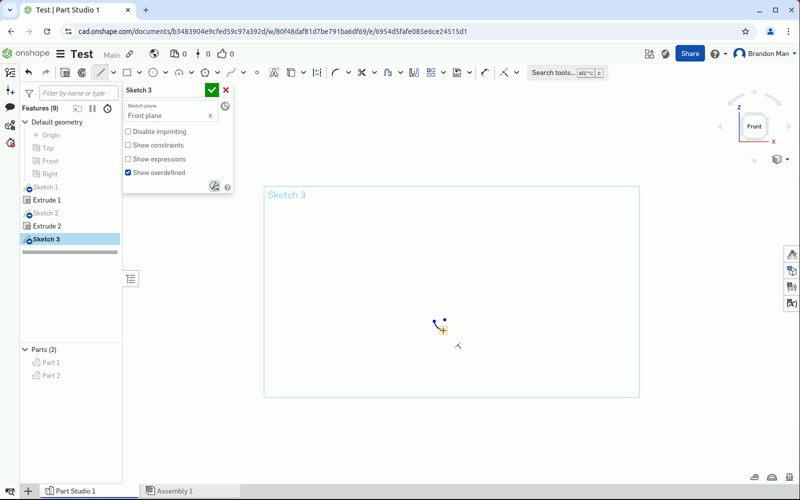
scroll(6)
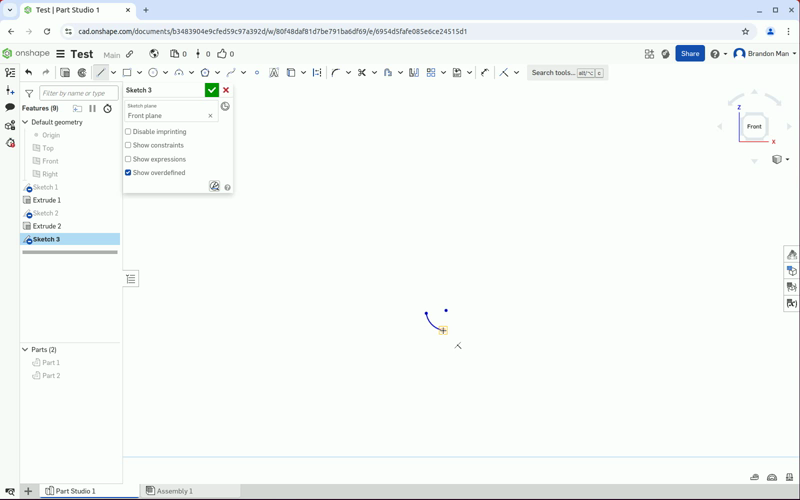
click(443, 330)
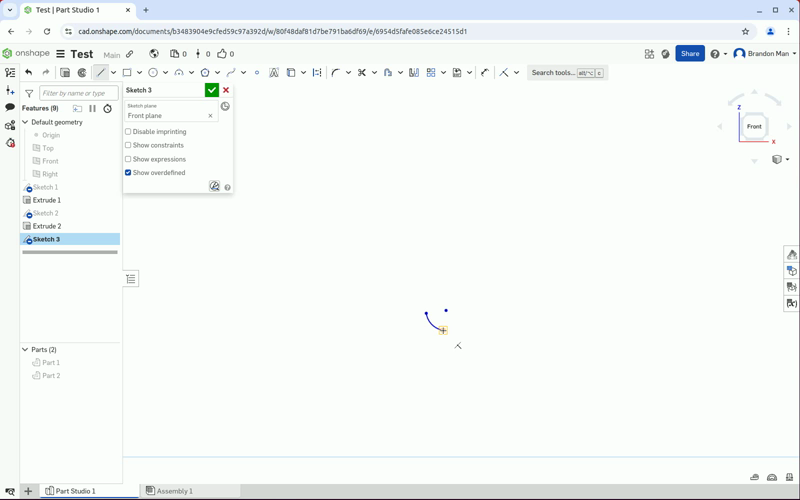
scroll(-6)
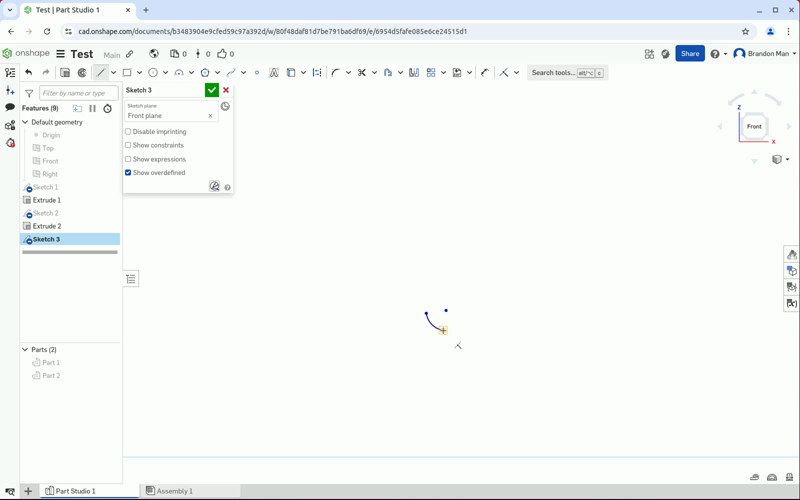
scroll(-6)
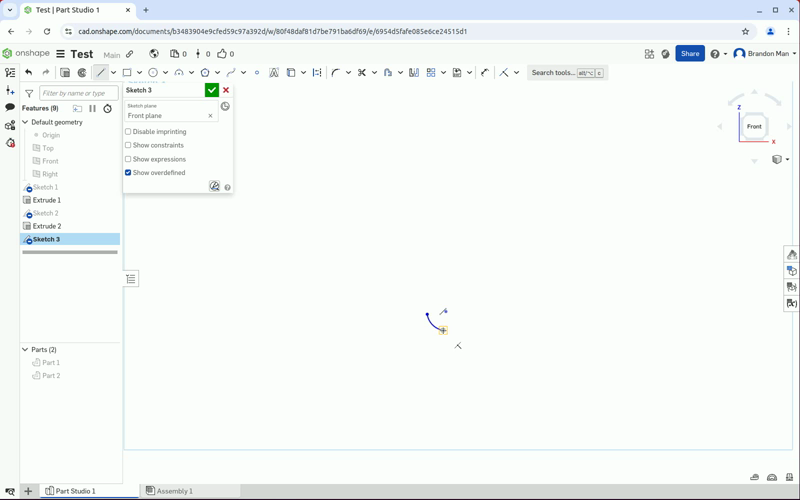
scroll(-6)
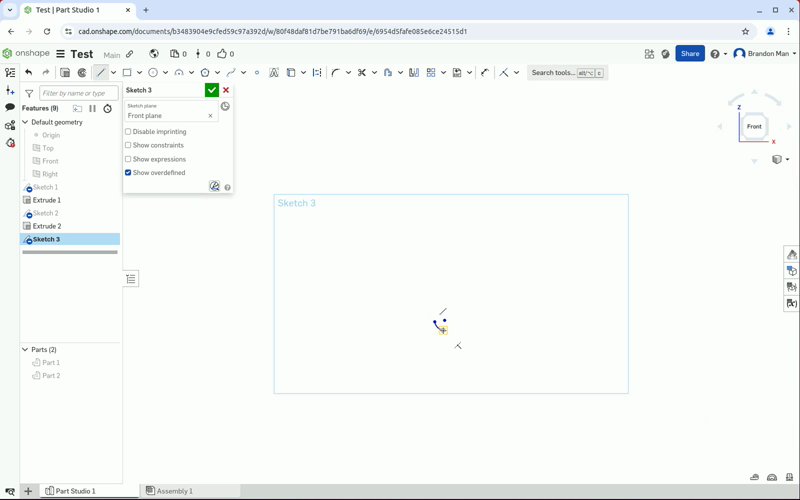
scroll(-6)
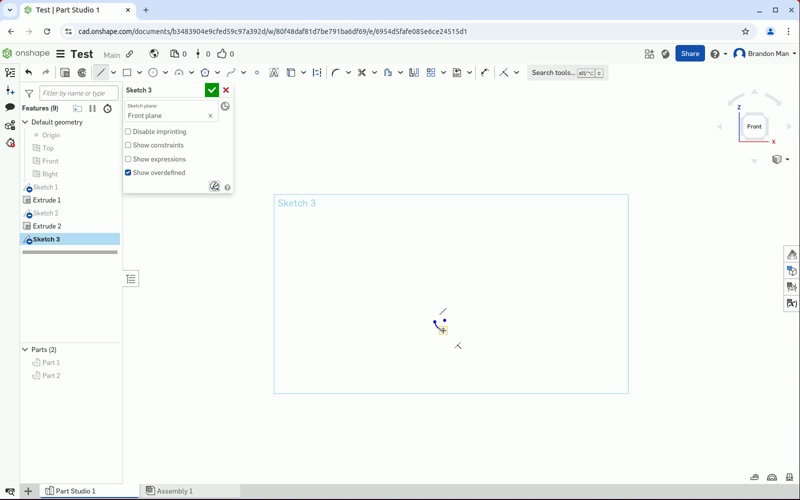
scroll(-6)
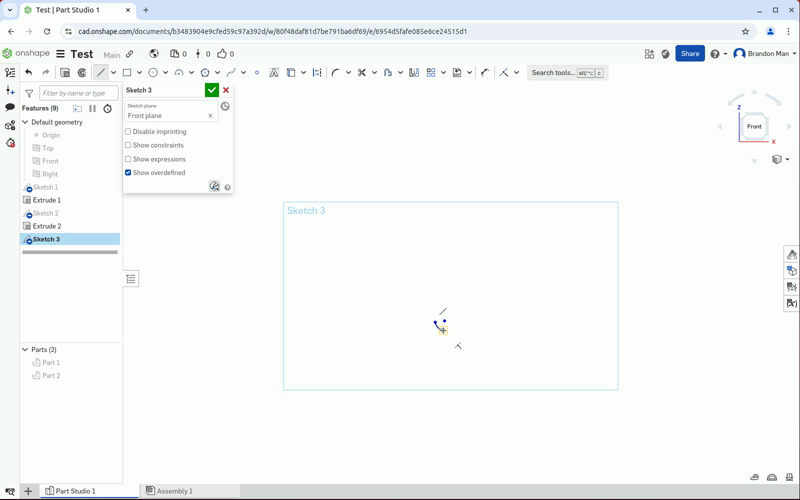
scroll(-6)
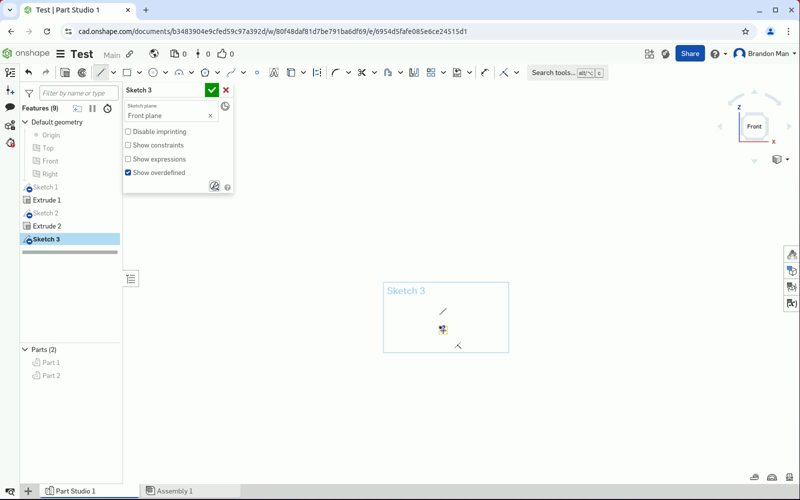
scroll(-6)
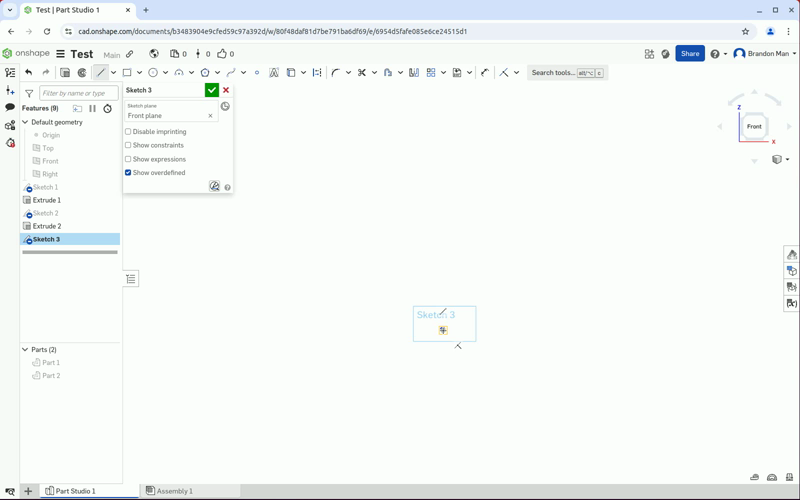
key_down(shift)
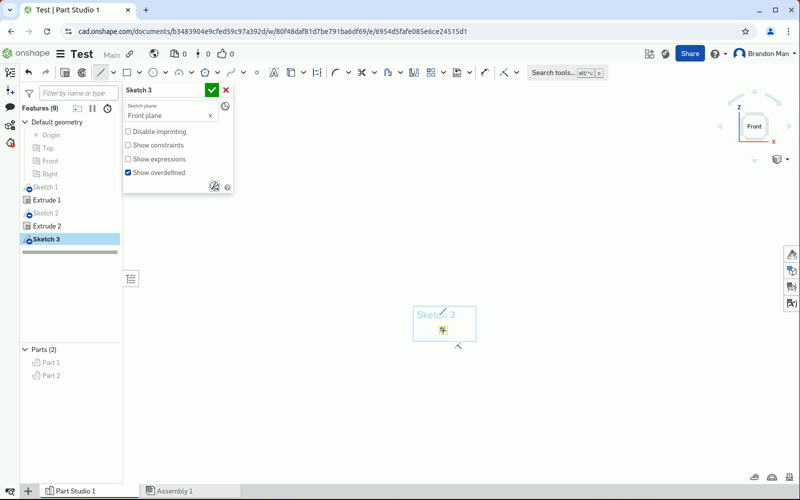
mouse_move(473, 330)
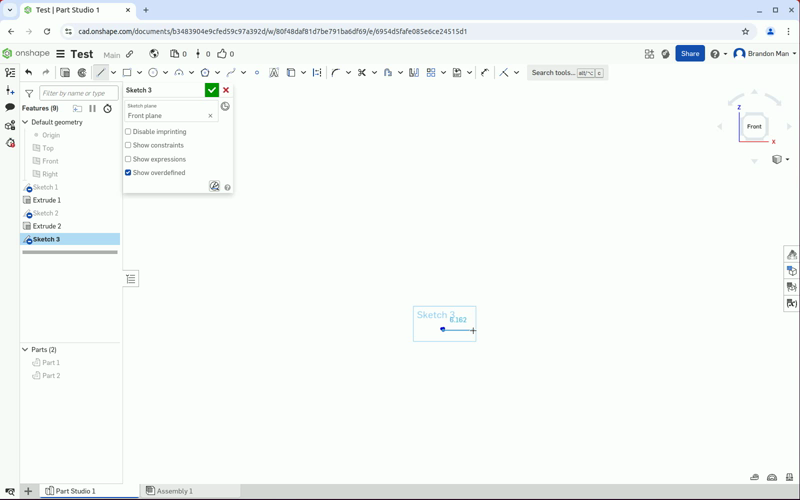
mouse_move(467, 335)
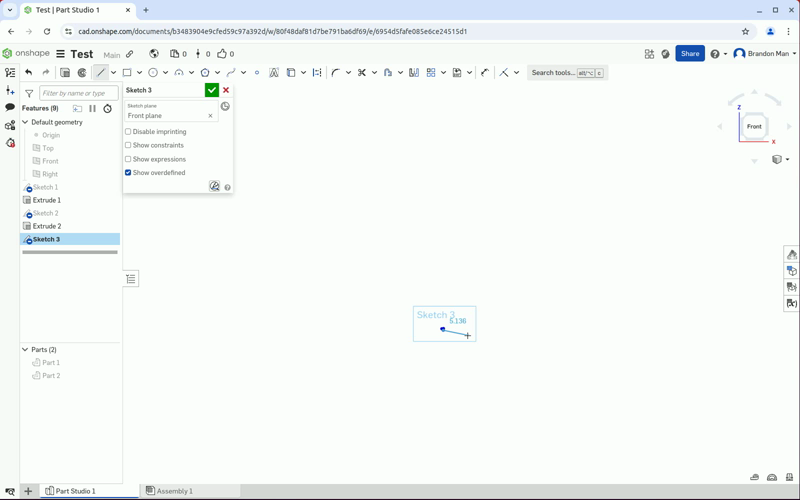
click(467, 335)
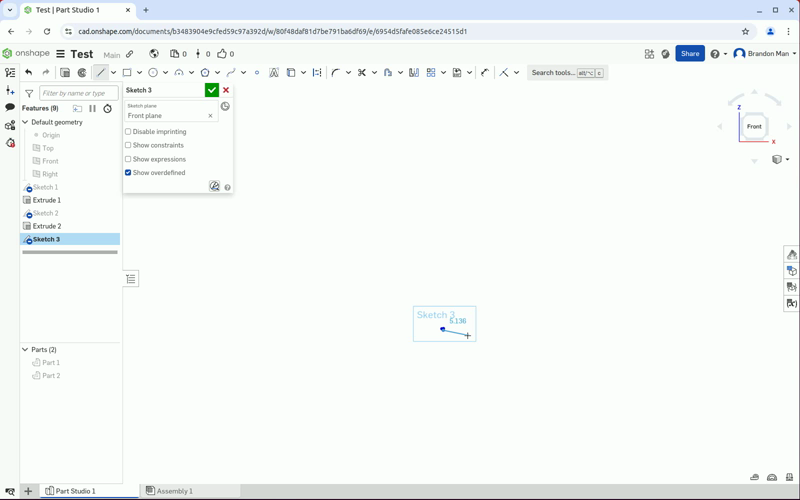
key_up(shift)
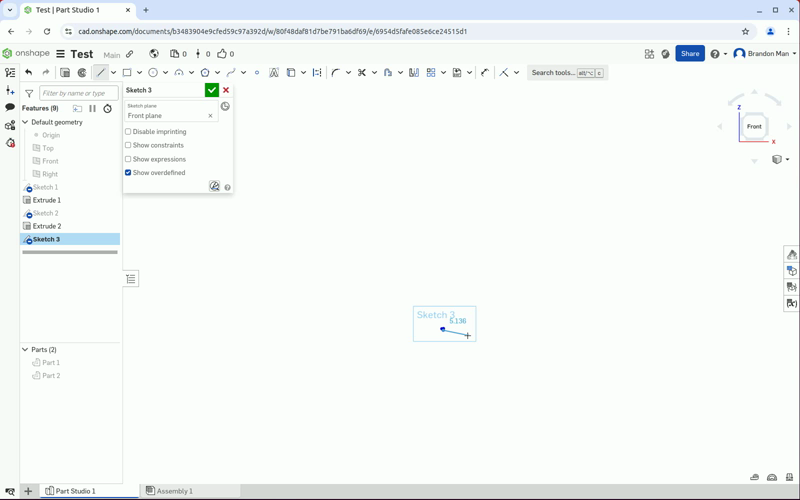
key(esc)
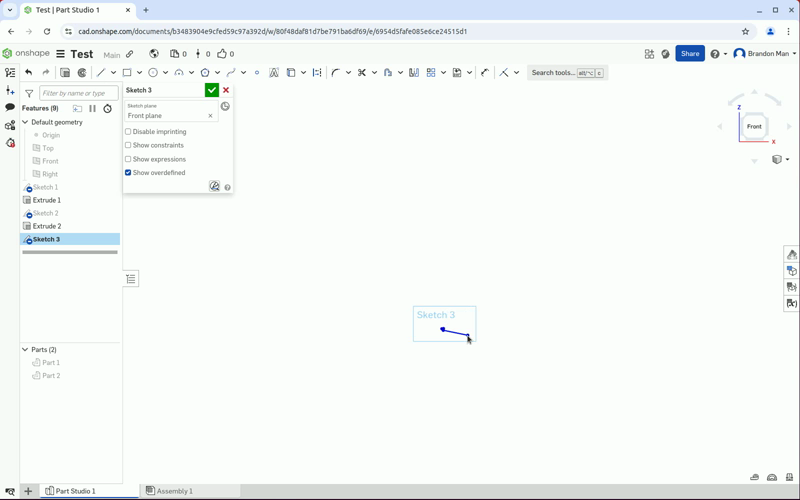
key(a)
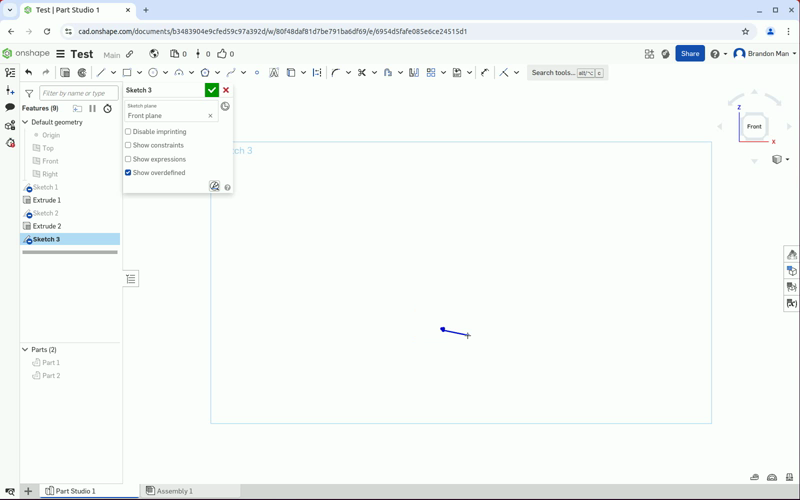
mouse_move(467, 335)
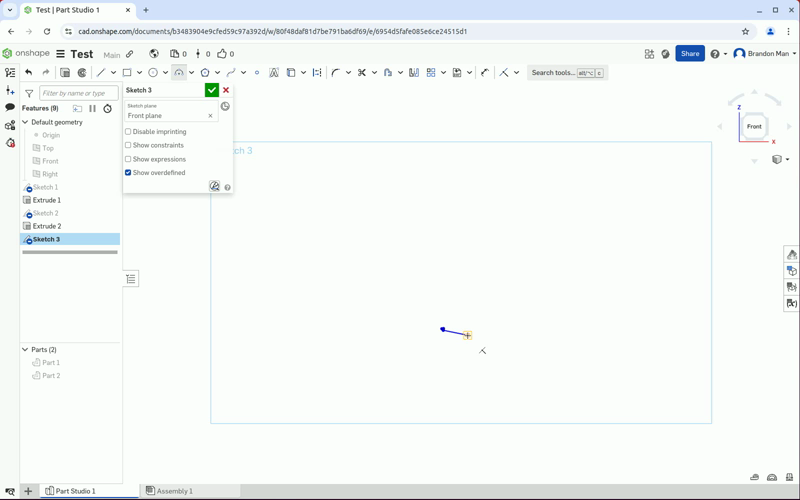
click(467, 335)
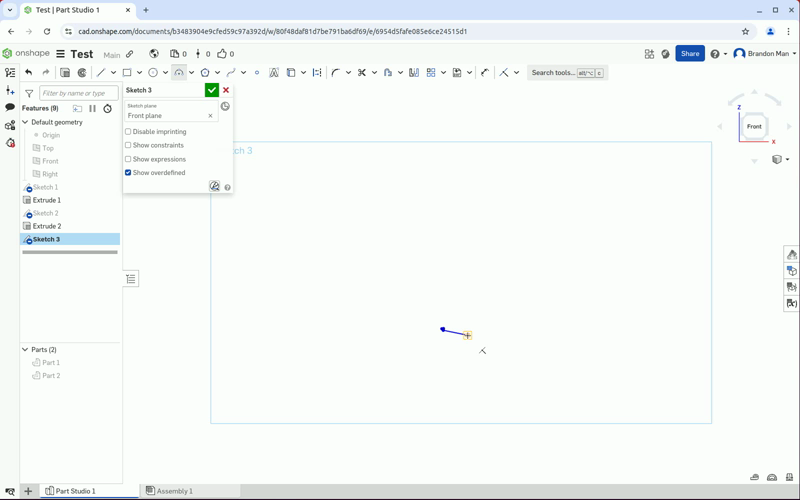
key_down(shift)
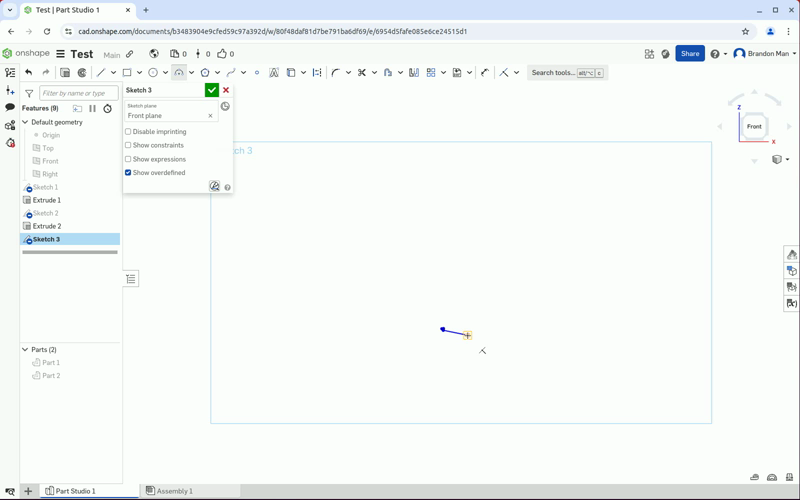
mouse_move(461, 326)
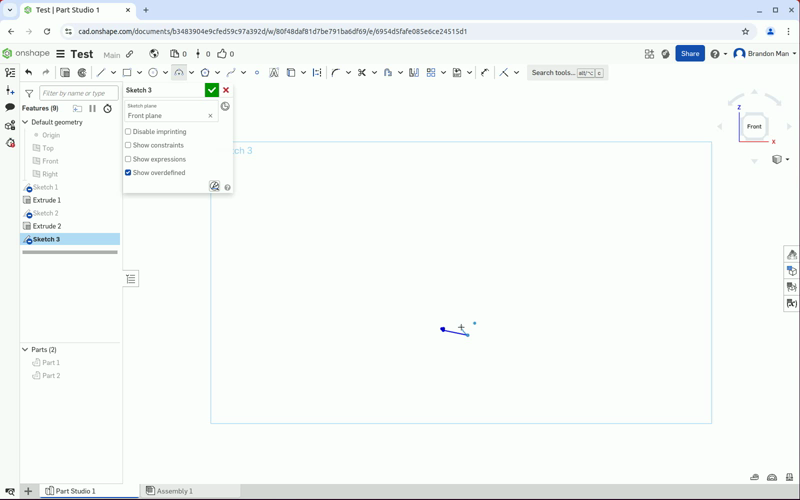
click(461, 326)
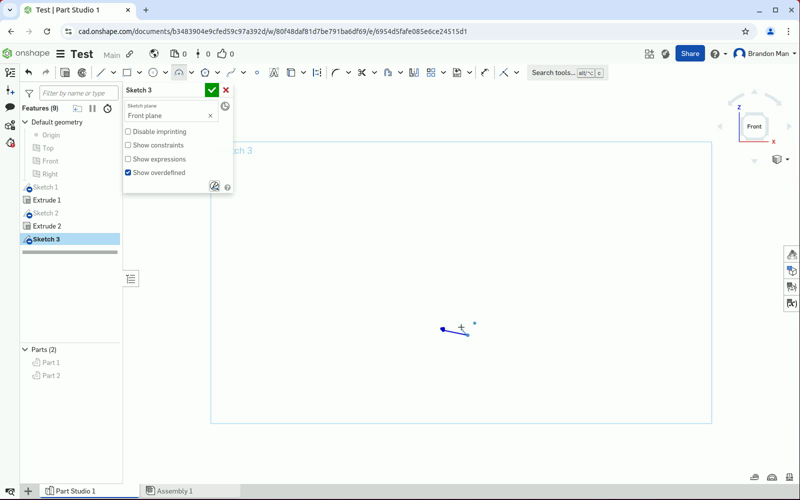
mouse_move(462, 332)
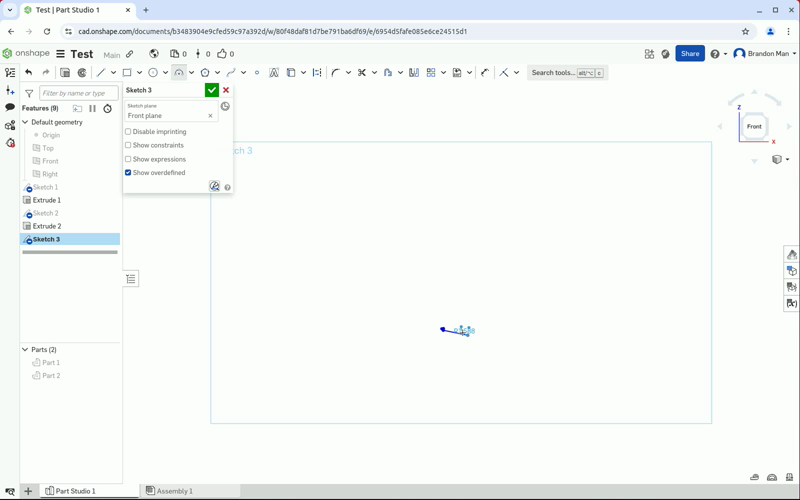
click(462, 332)
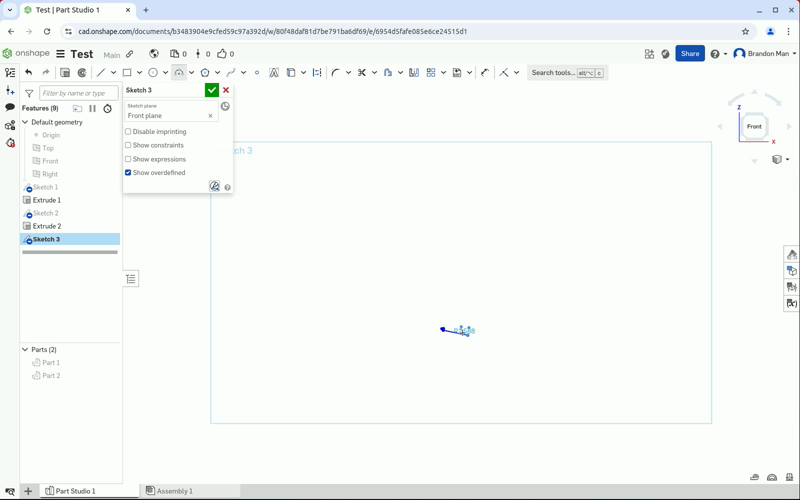
key_up(shift)
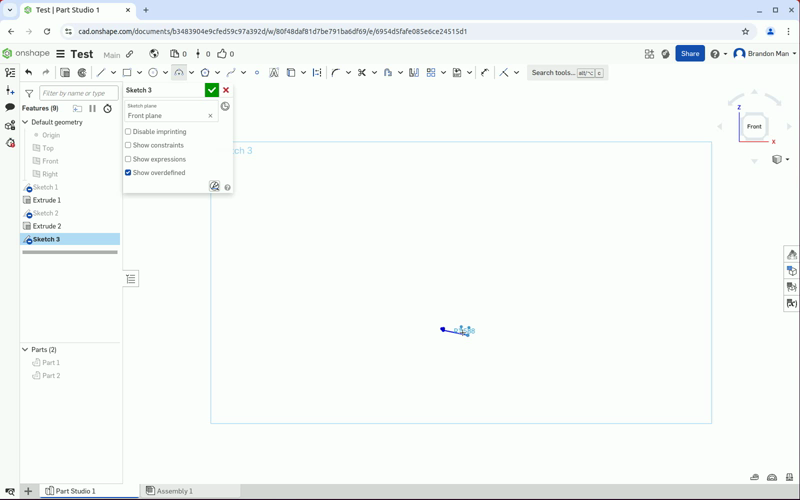
key(esc)
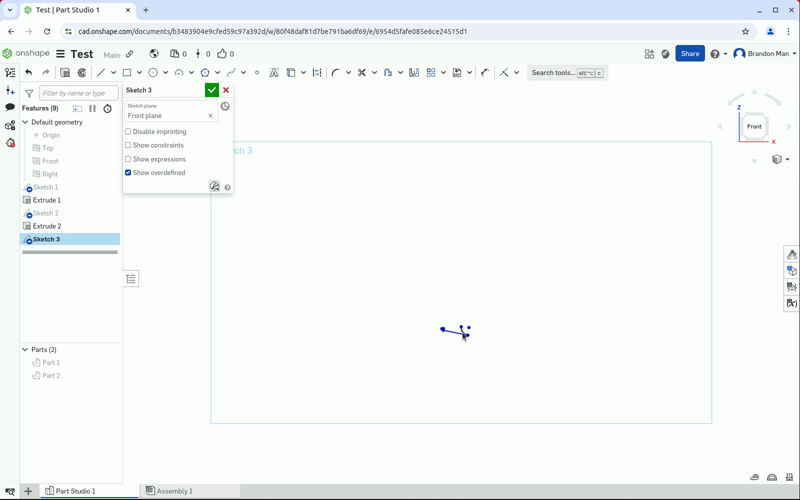
key(l)
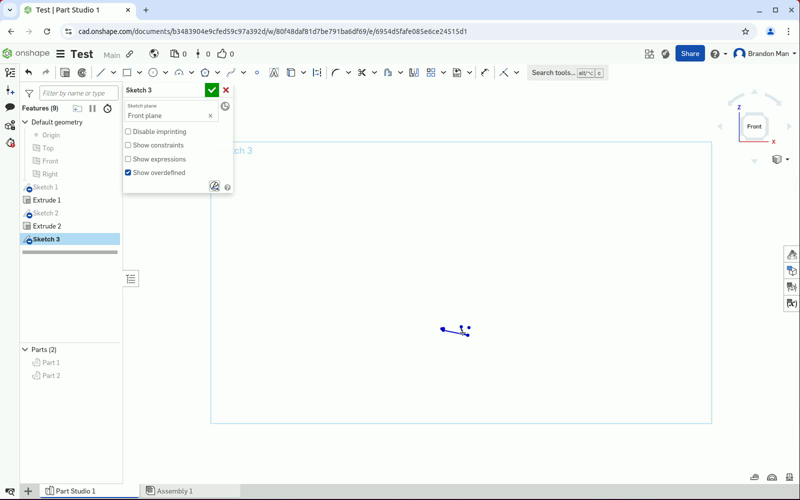
mouse_move(461, 326)
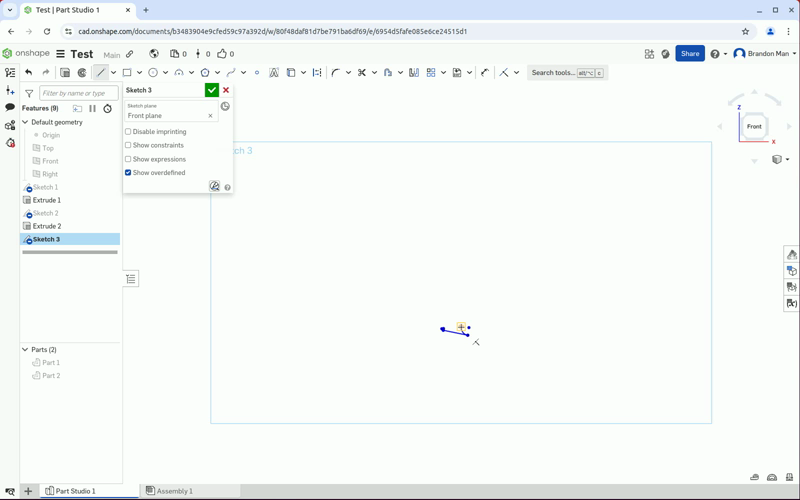
click(461, 326)
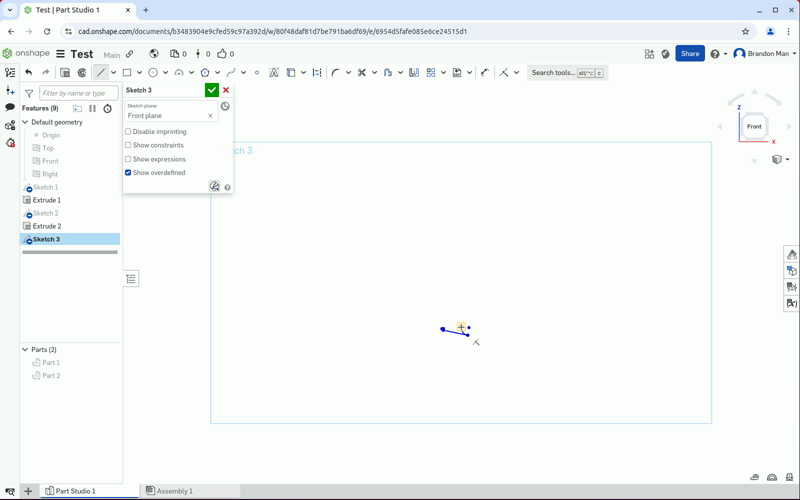
key_down(shift)
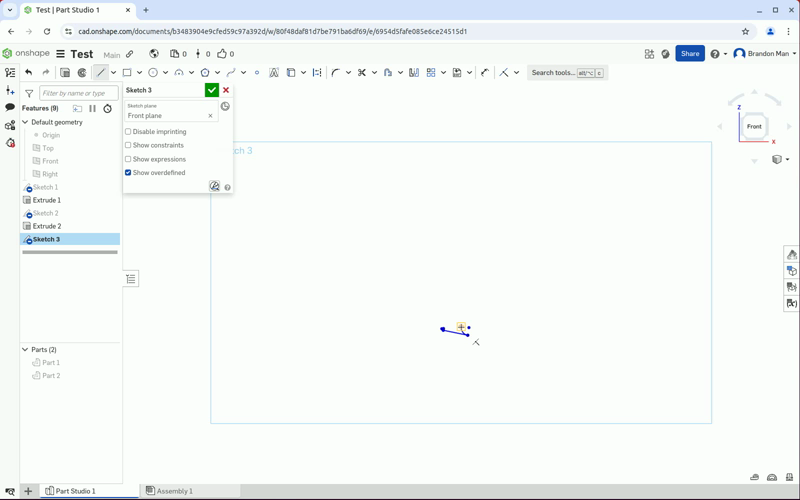
mouse_move(491, 326)
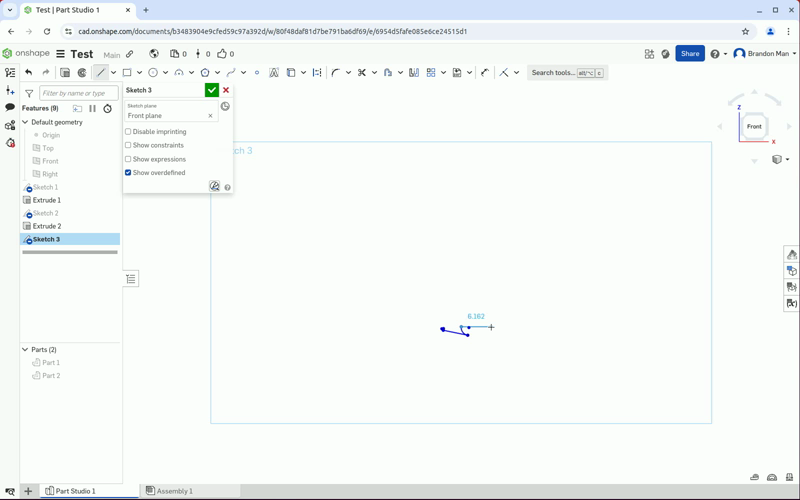
mouse_move(461, 291)
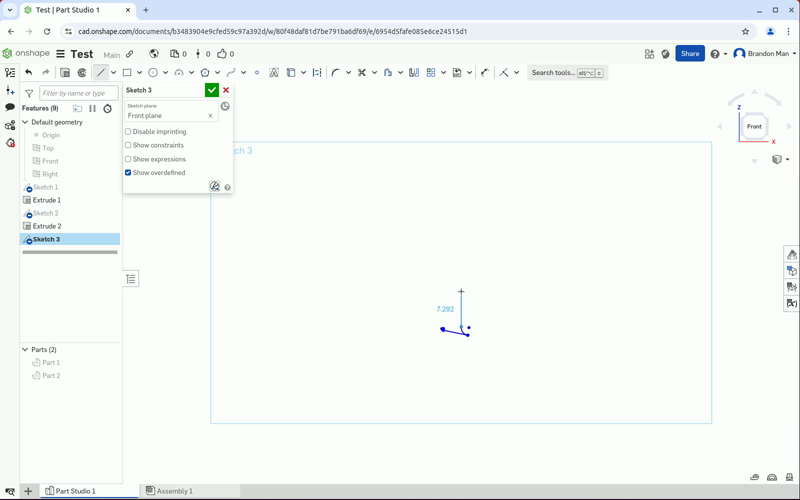
click(461, 291)
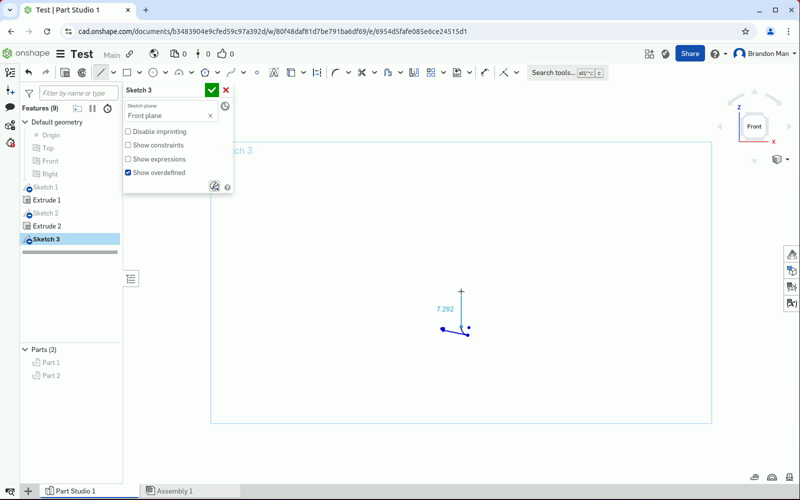
key_up(shift)
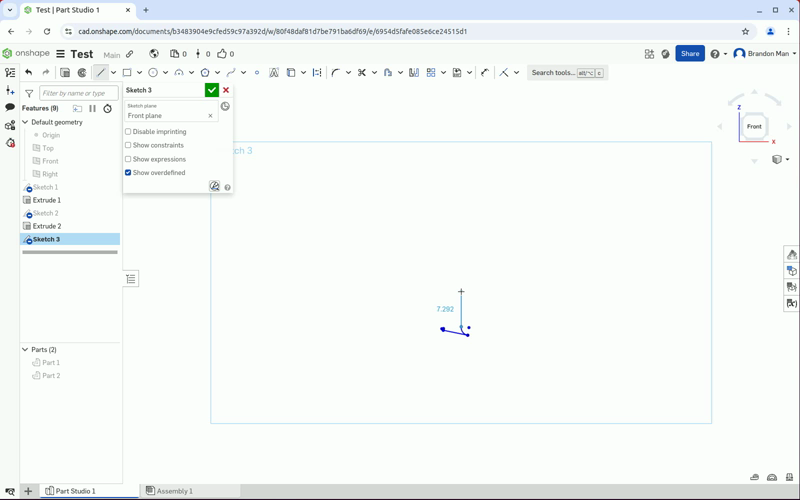
key(esc)
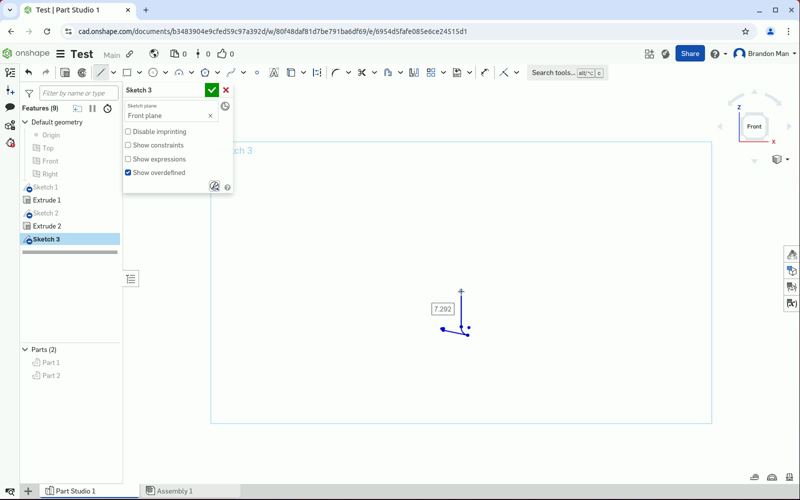
key(a)
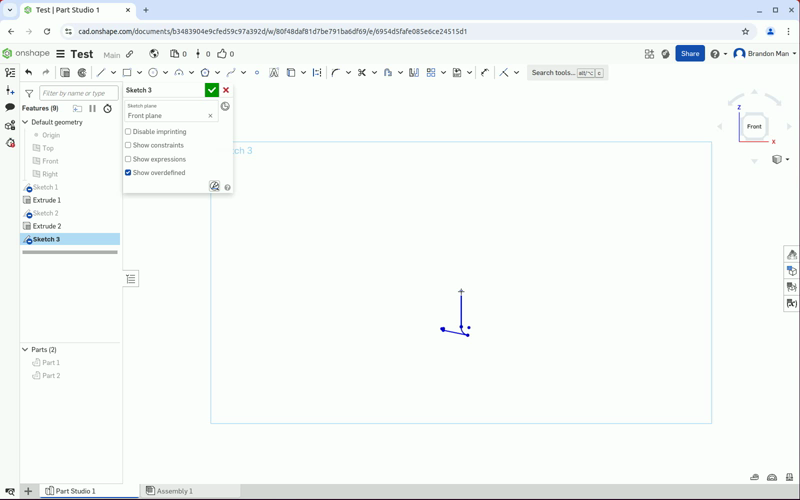
mouse_move(461, 291)
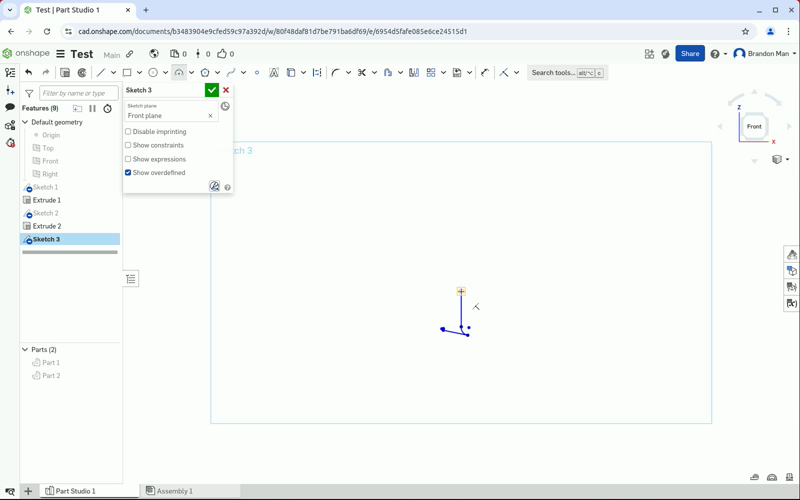
click(461, 291)
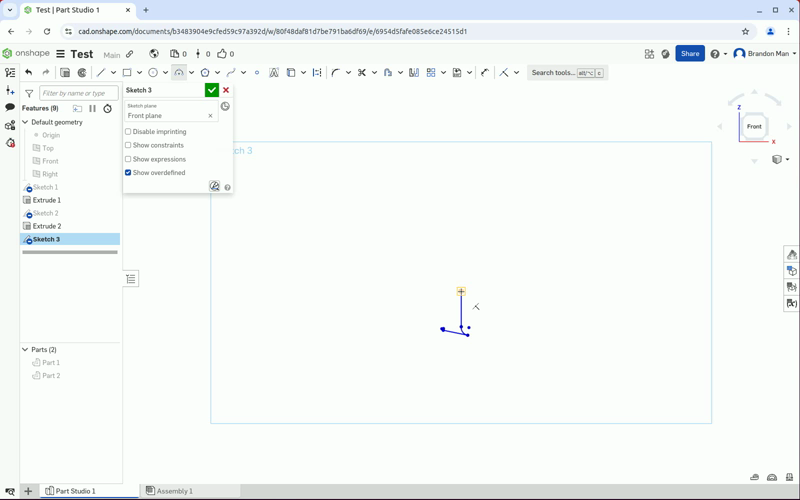
key_down(shift)
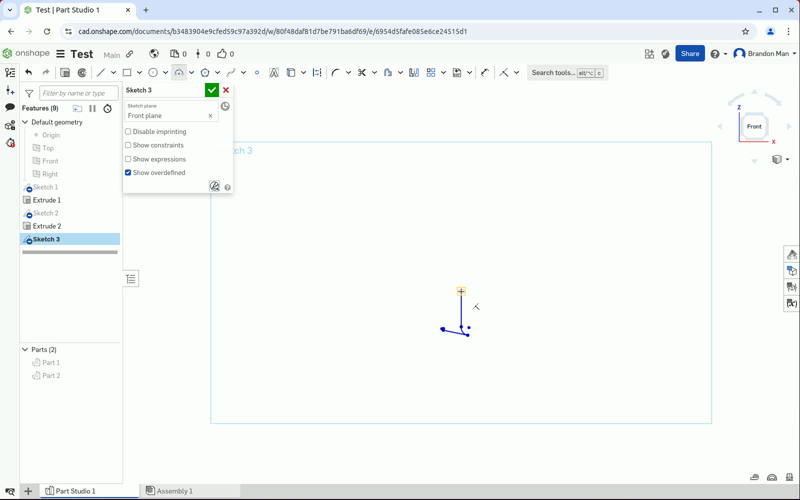
mouse_move(467, 282)
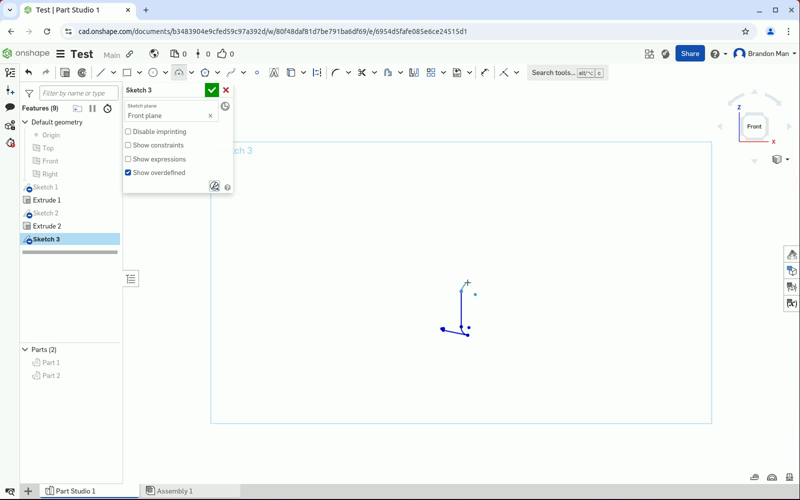
click(467, 282)
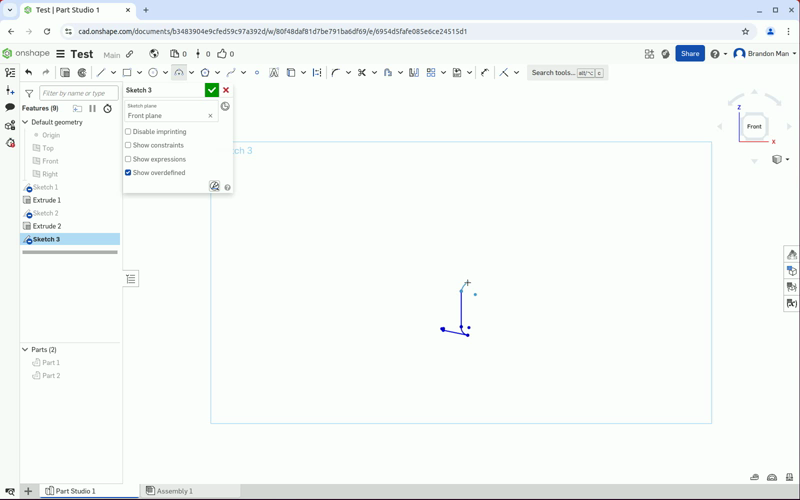
mouse_move(462, 285)
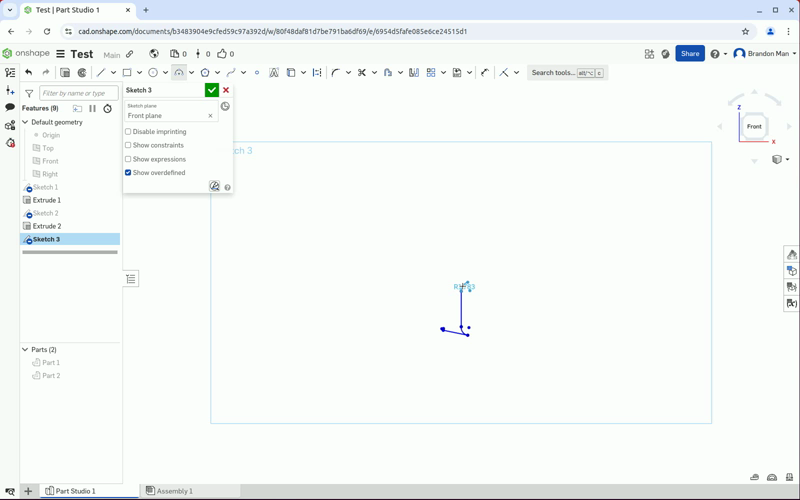
click(462, 285)
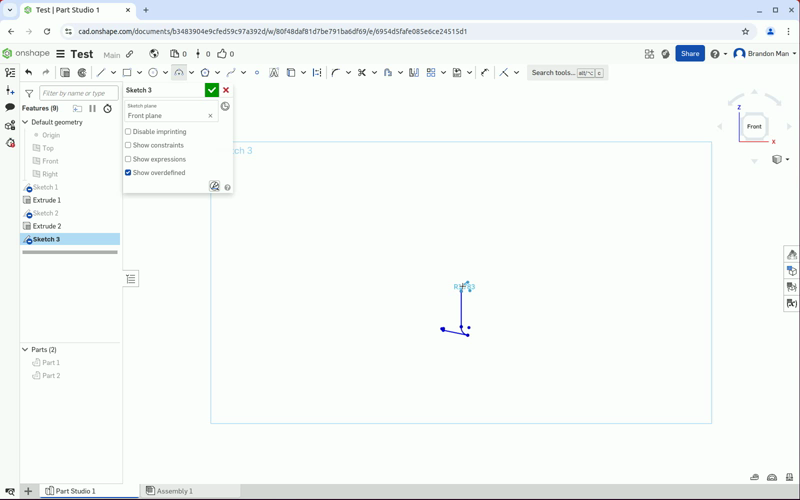
key_up(shift)
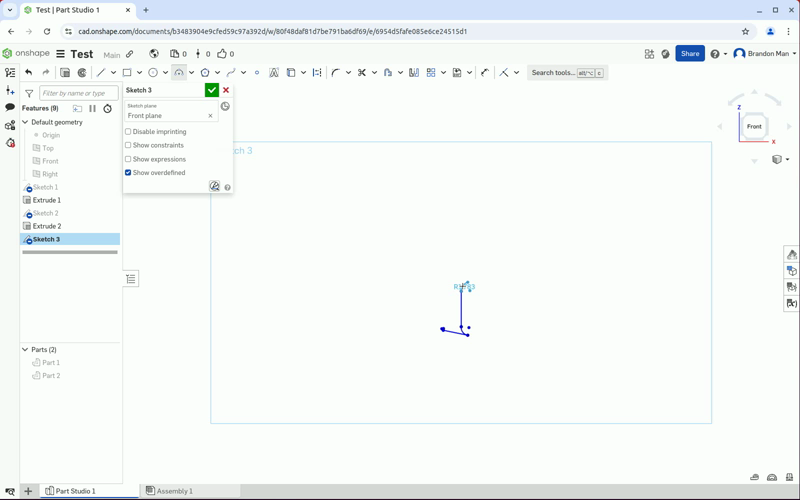
key(esc)
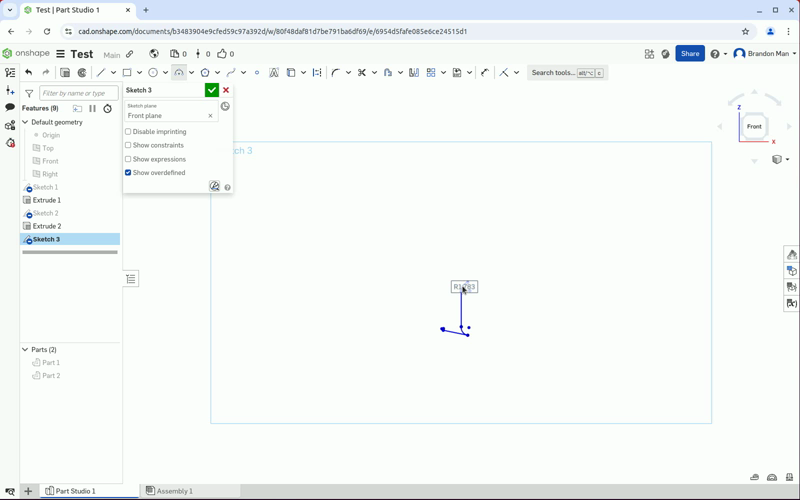
key(l)
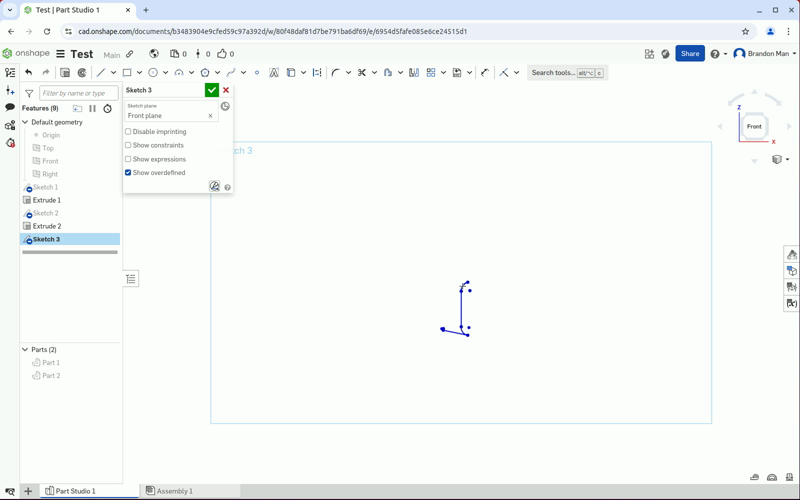
mouse_move(467, 282)
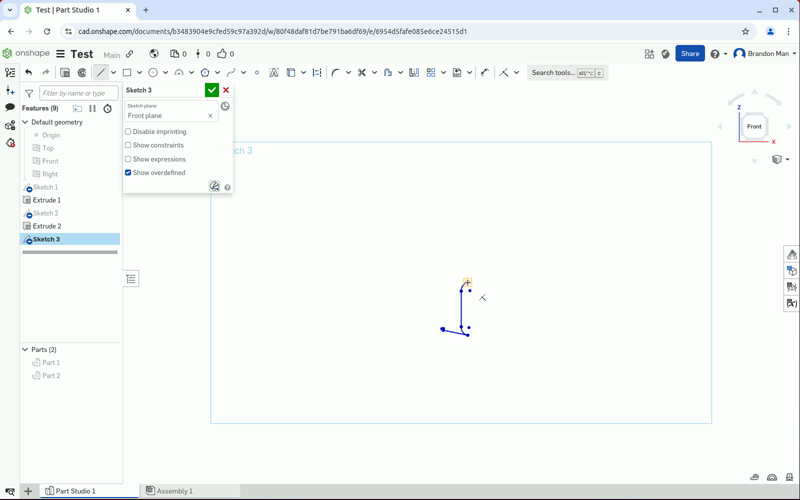
click(467, 282)
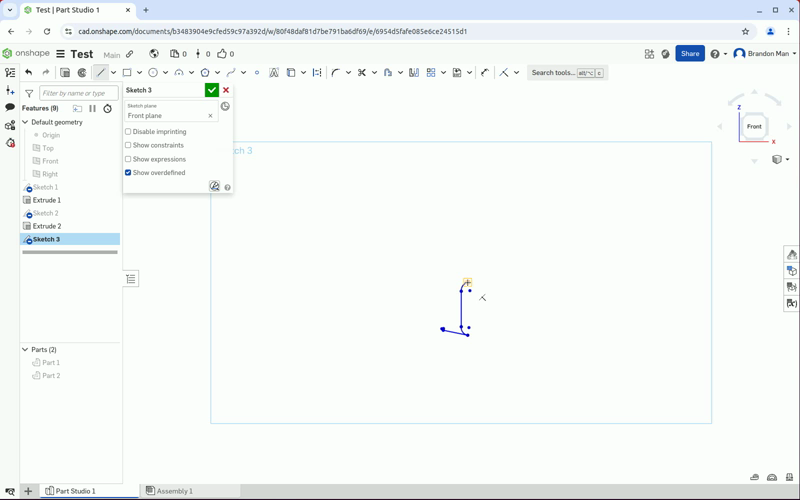
key_down(shift)
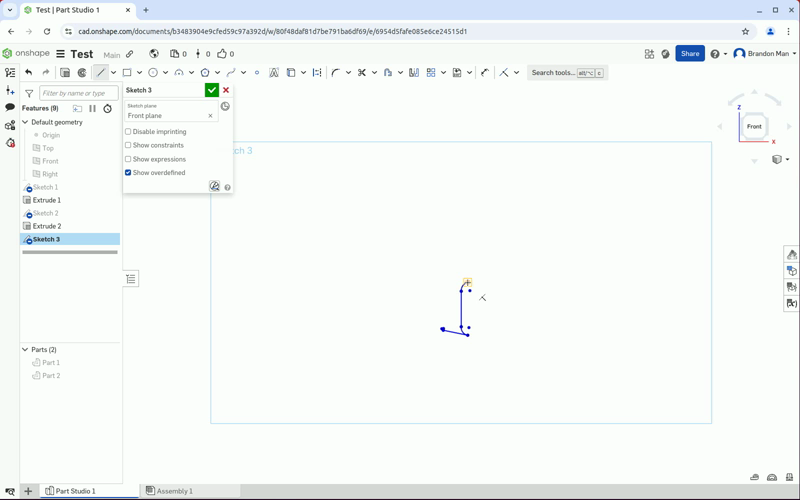
mouse_move(498, 282)
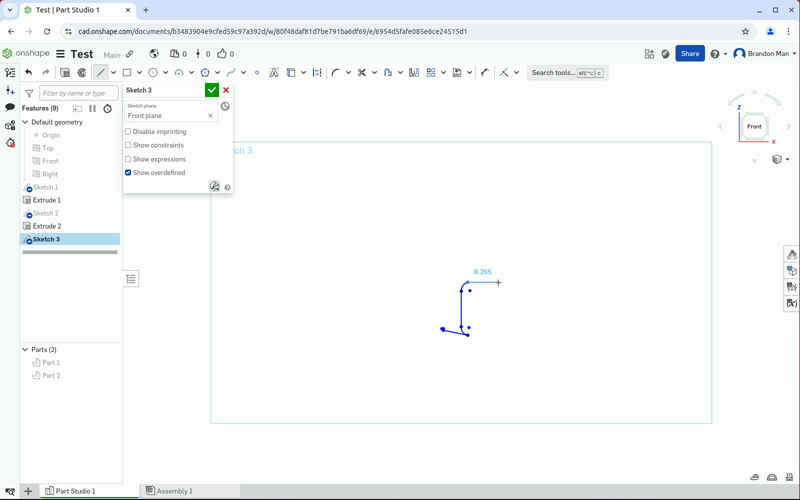
mouse_move(443, 287)
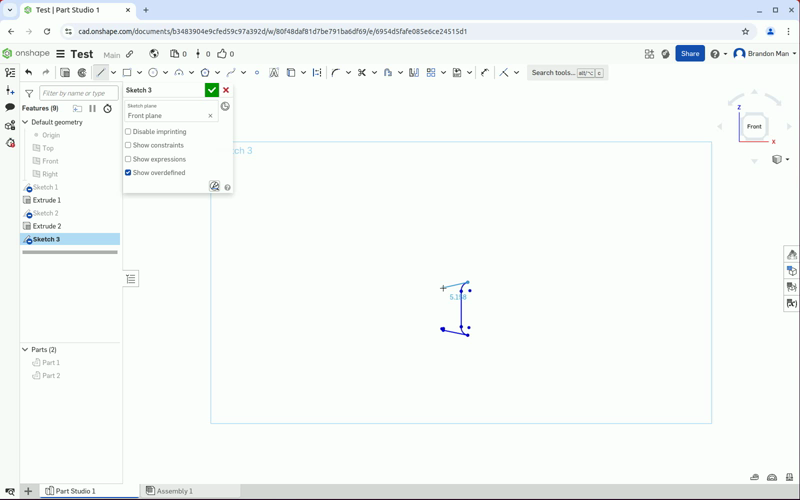
click(443, 287)
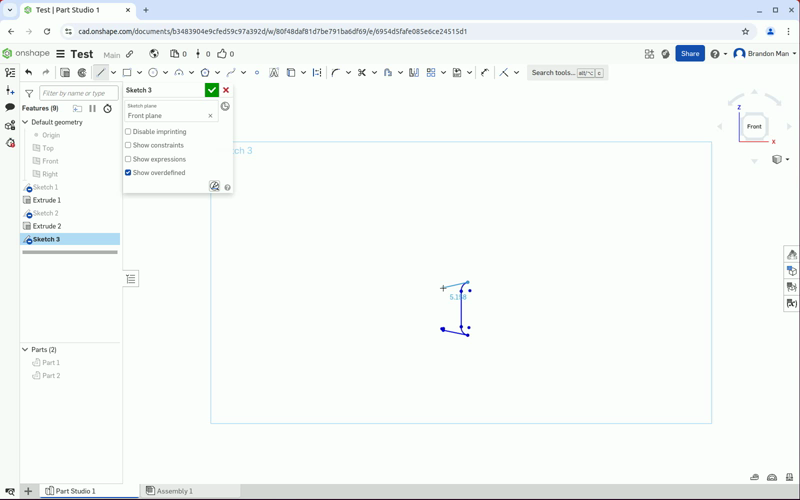
key_up(shift)
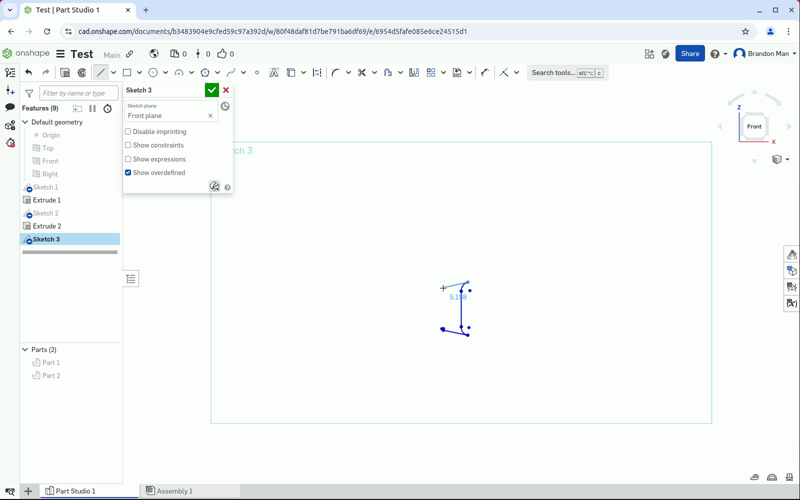
key(esc)
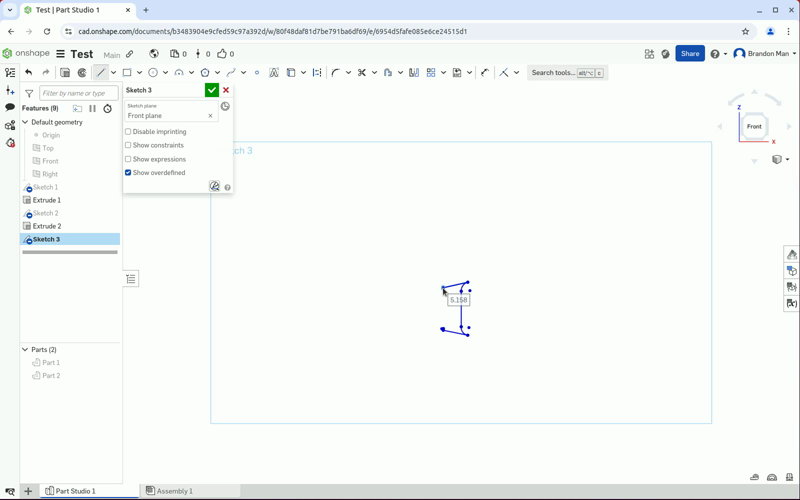
key(a)
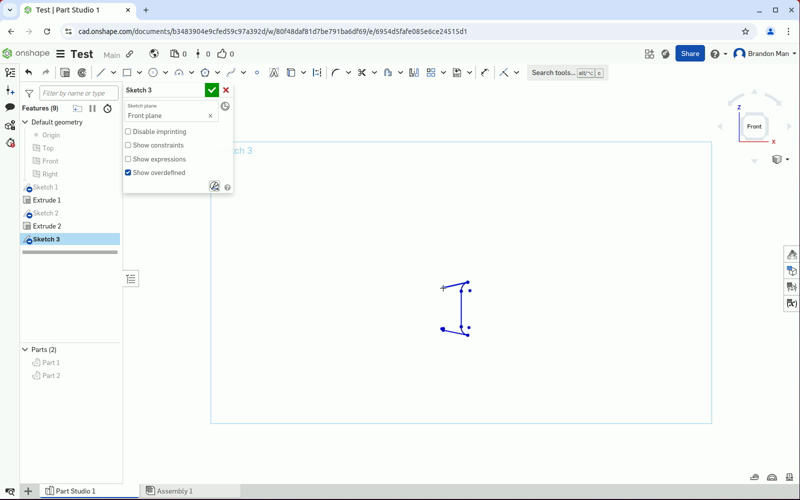
mouse_move(443, 287)
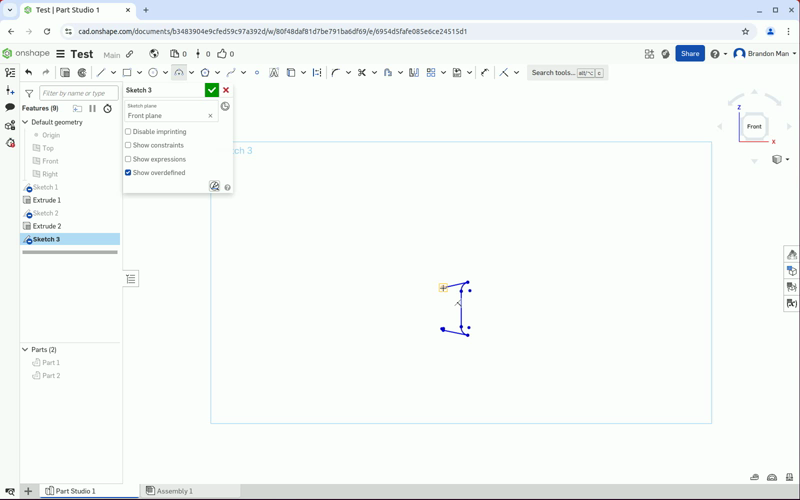
click(443, 287)
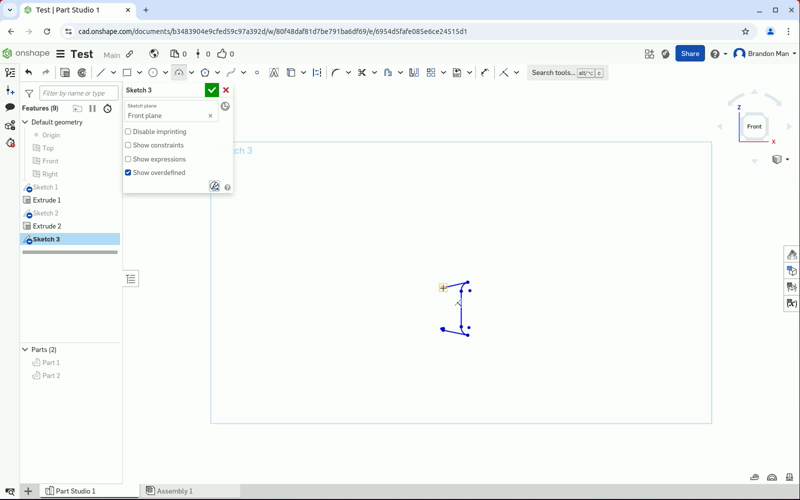
key_down(shift)
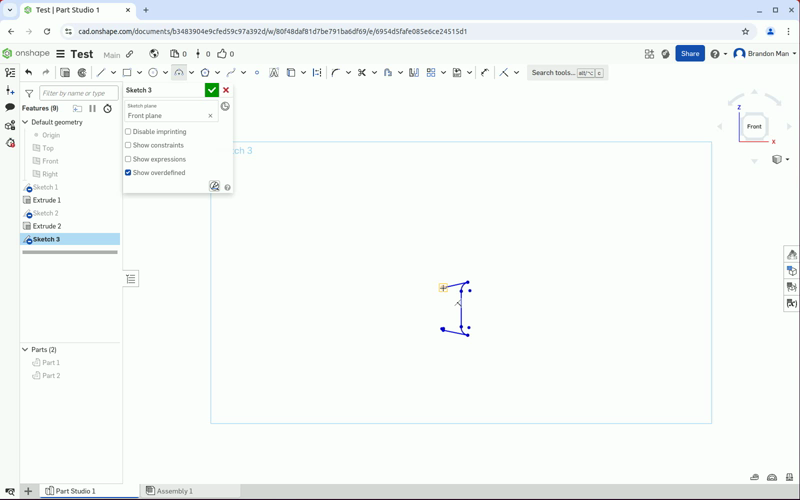
mouse_move(441, 289)
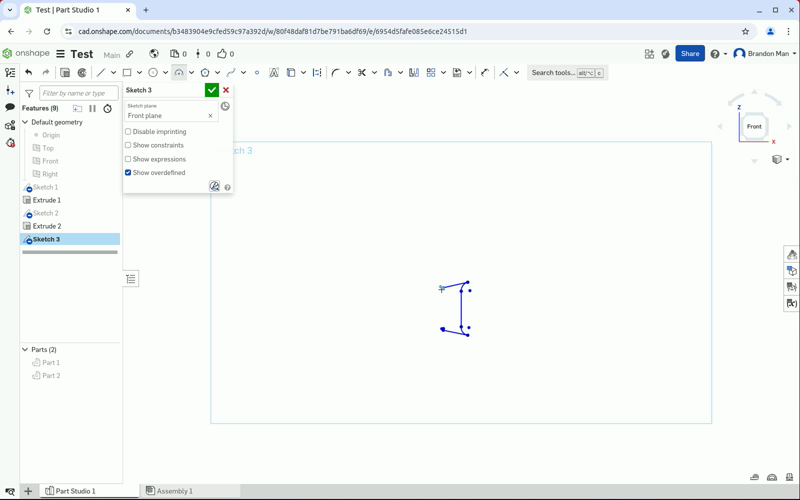
scroll(6)
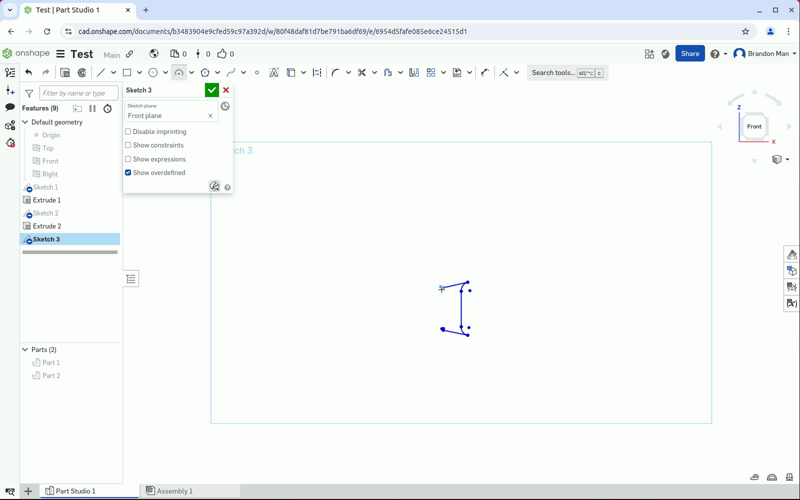
scroll(6)
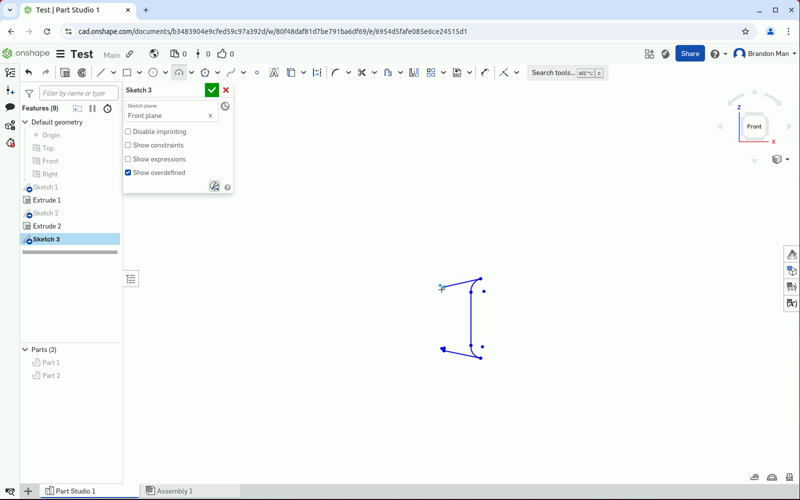
scroll(6)
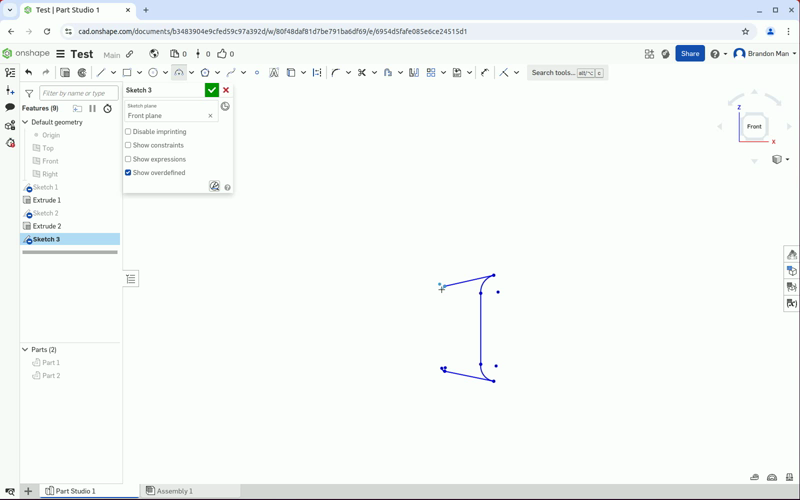
scroll(6)
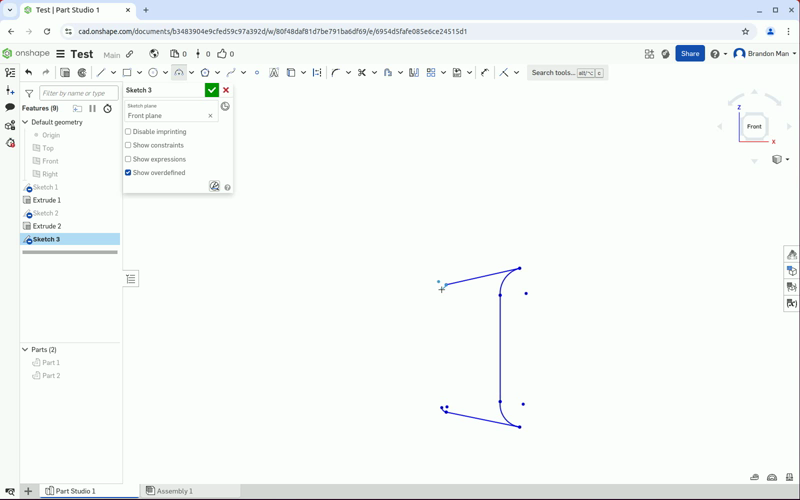
scroll(6)
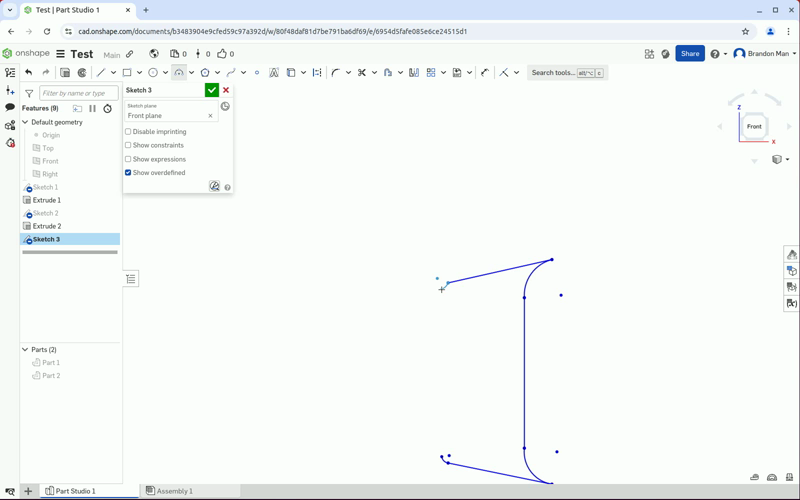
scroll(6)
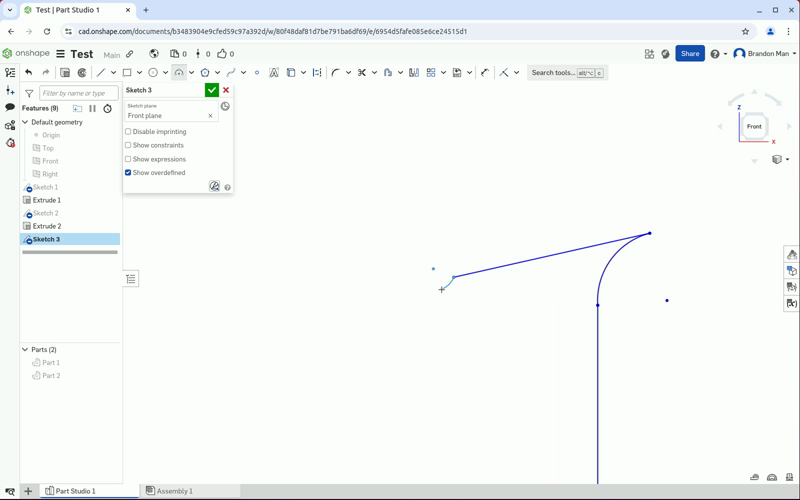
scroll(6)
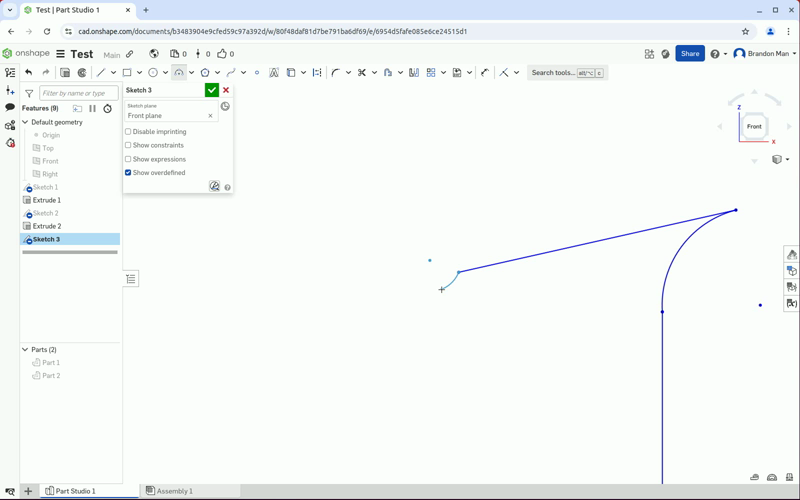
click(441, 289)
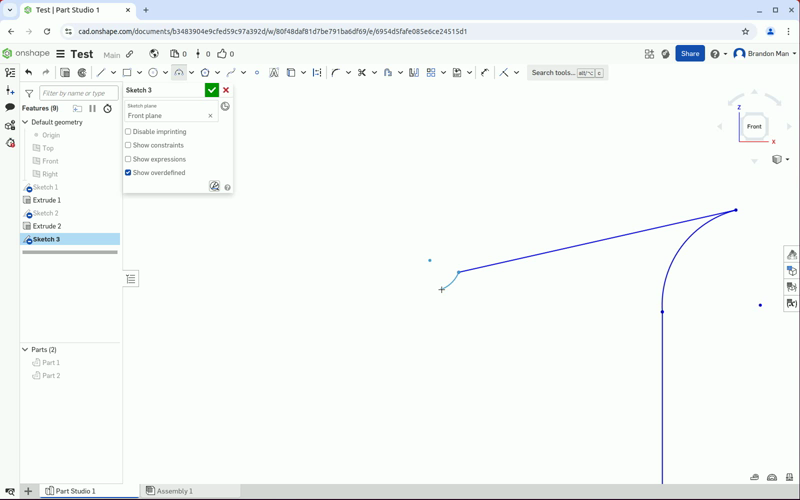
scroll(-6)
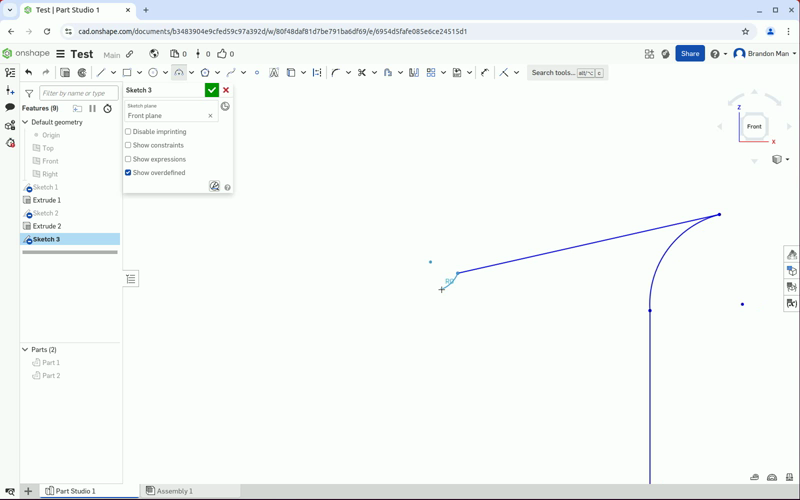
scroll(-6)
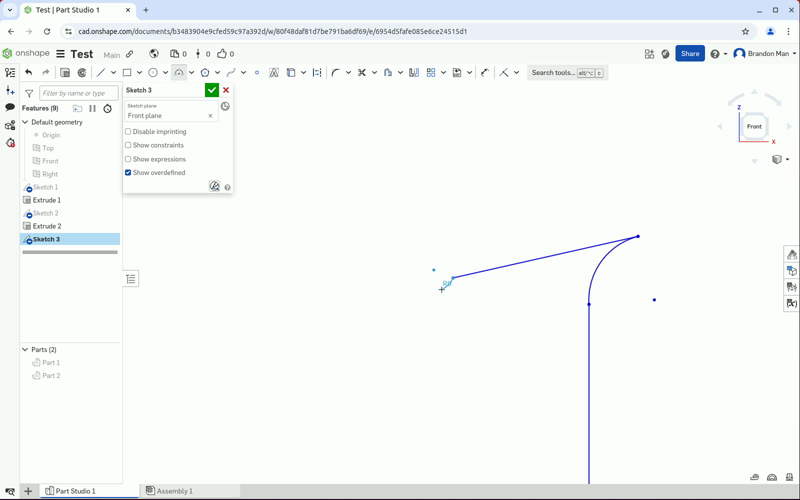
scroll(-6)
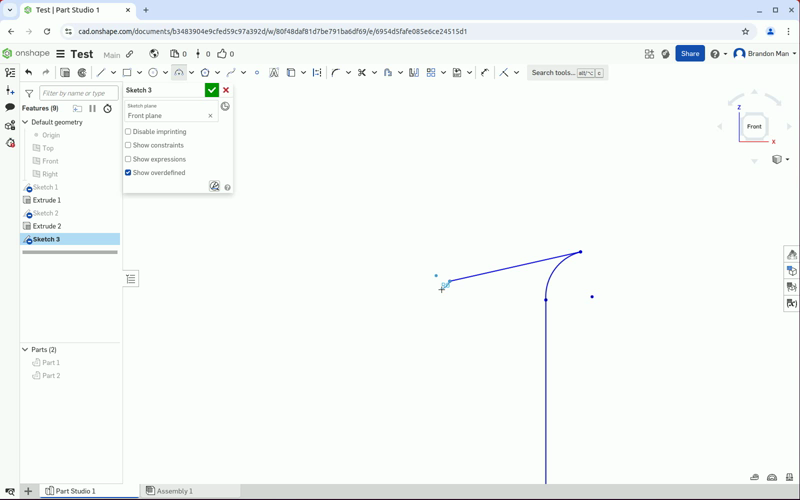
scroll(-6)
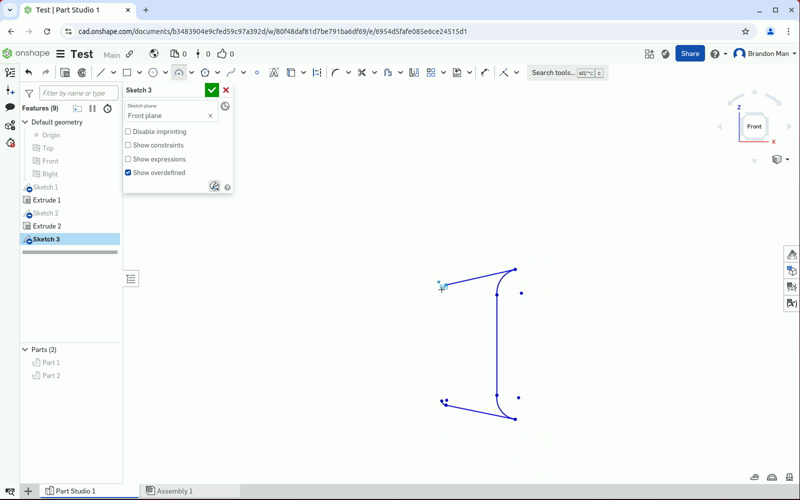
scroll(-6)
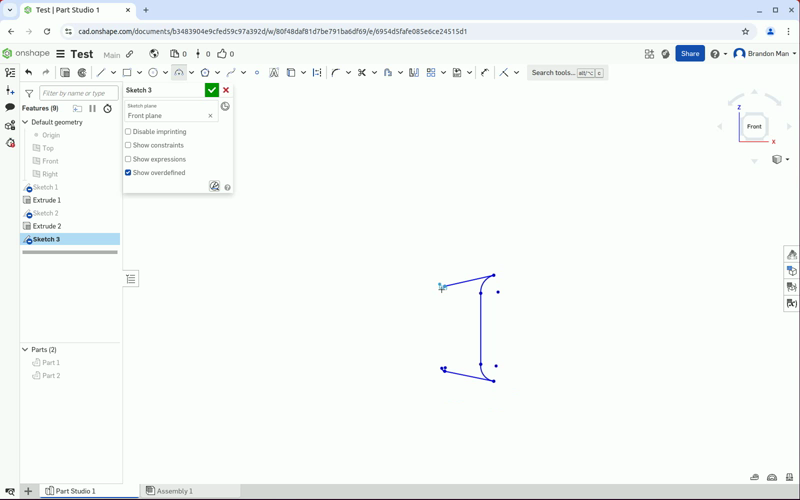
scroll(-6)
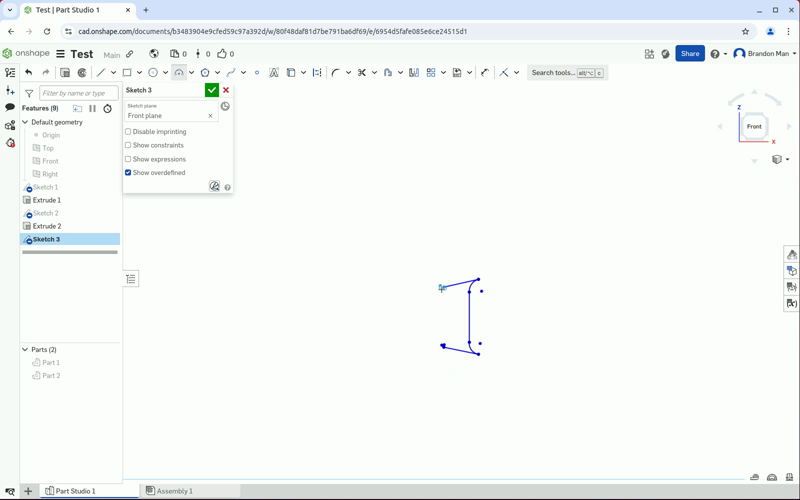
scroll(-6)
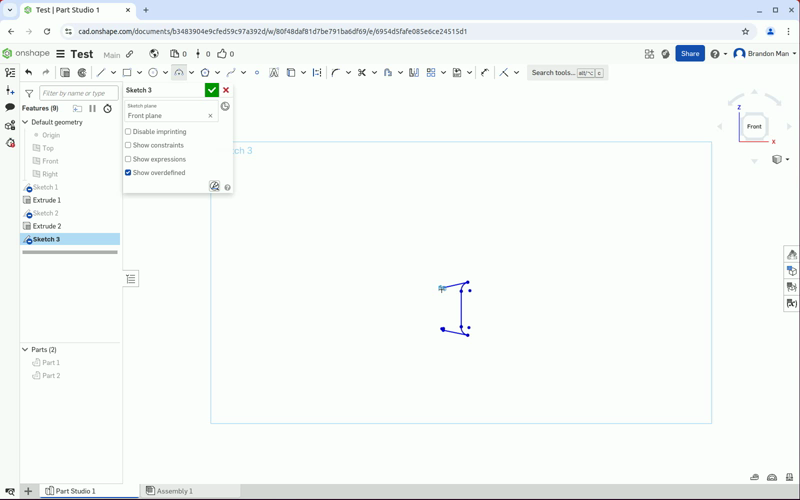
mouse_move(442, 288)
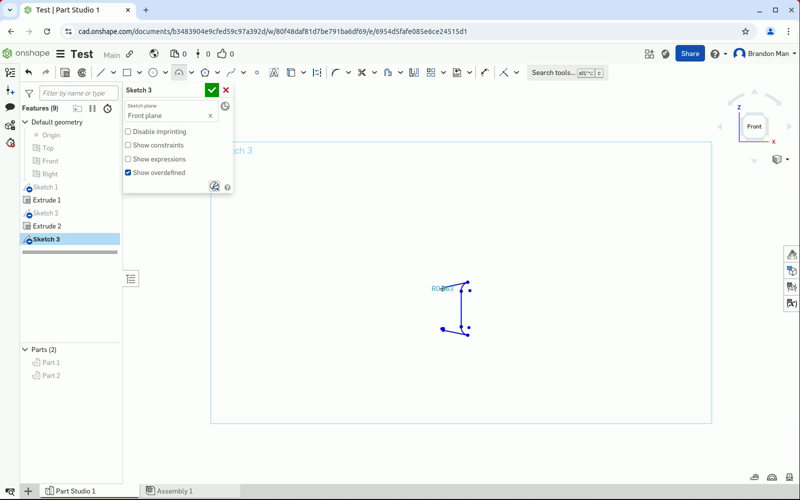
scroll(6)
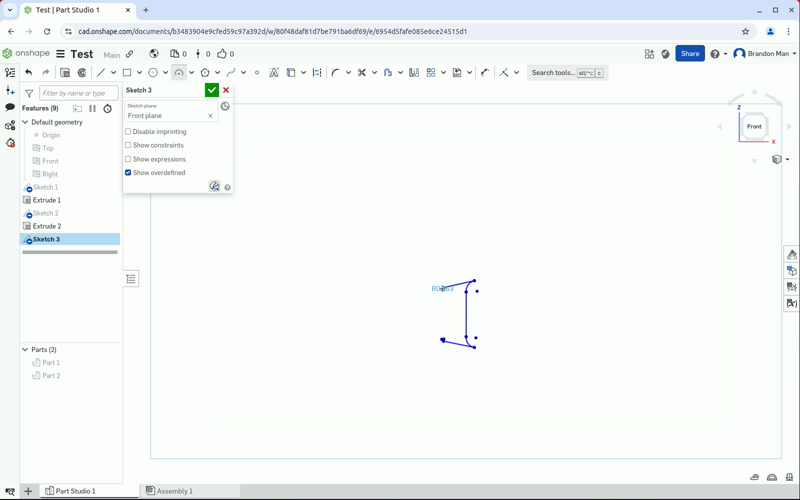
scroll(6)
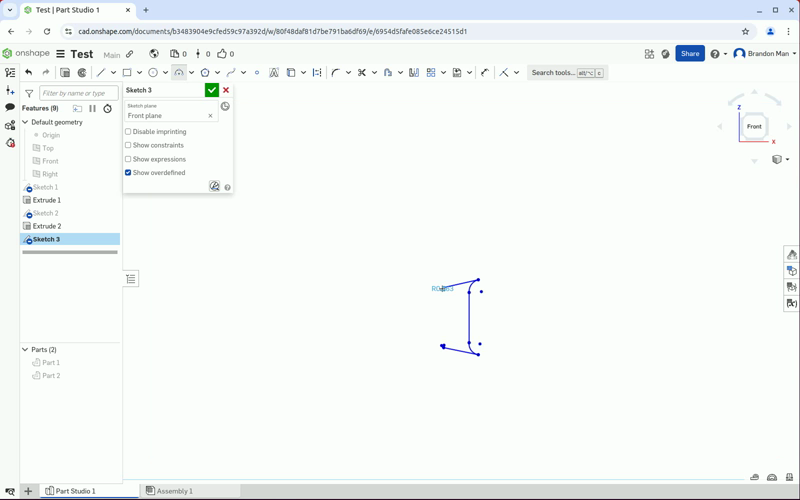
scroll(6)
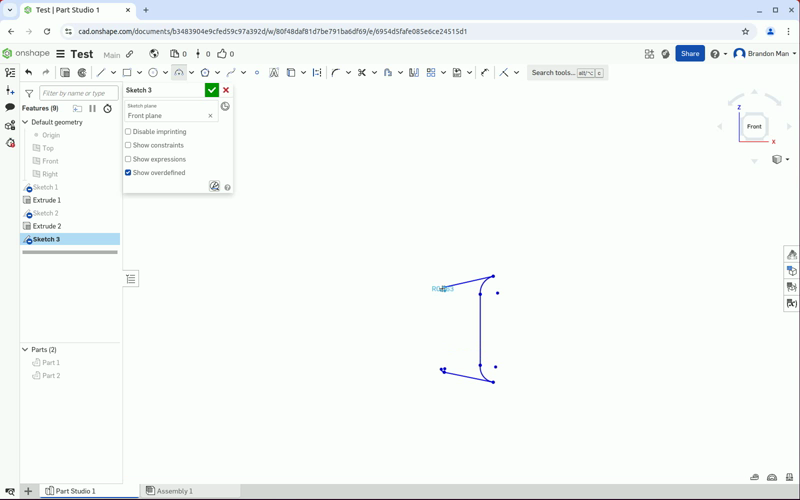
scroll(6)
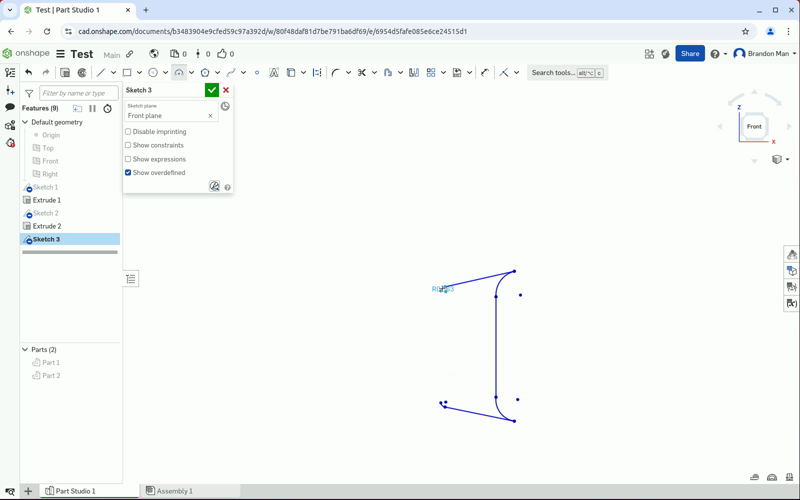
scroll(6)
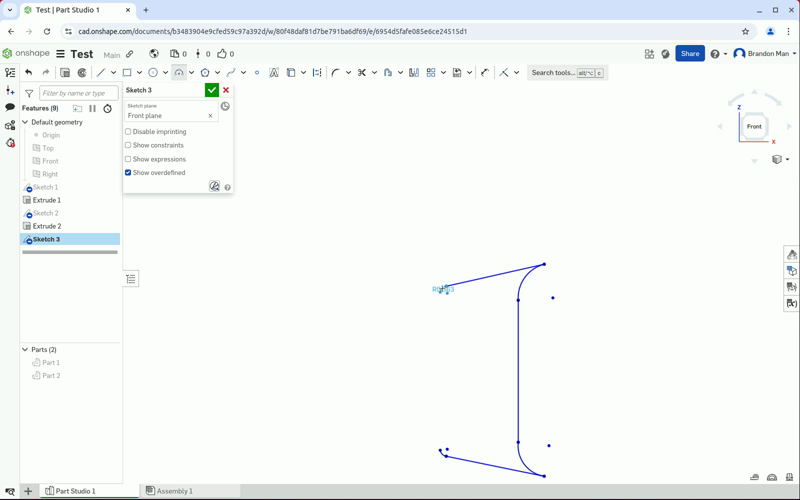
scroll(6)
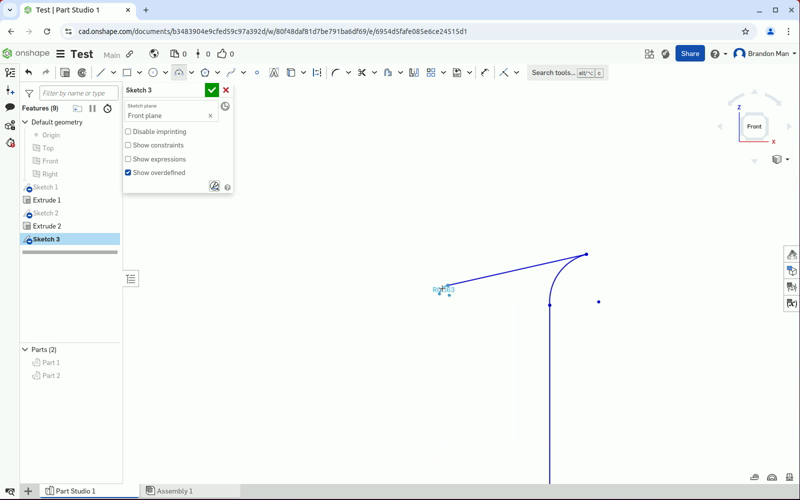
scroll(6)
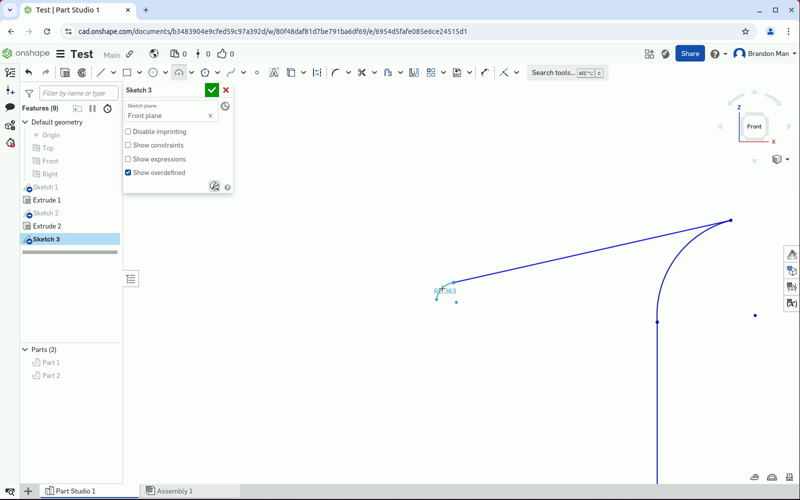
click(442, 288)
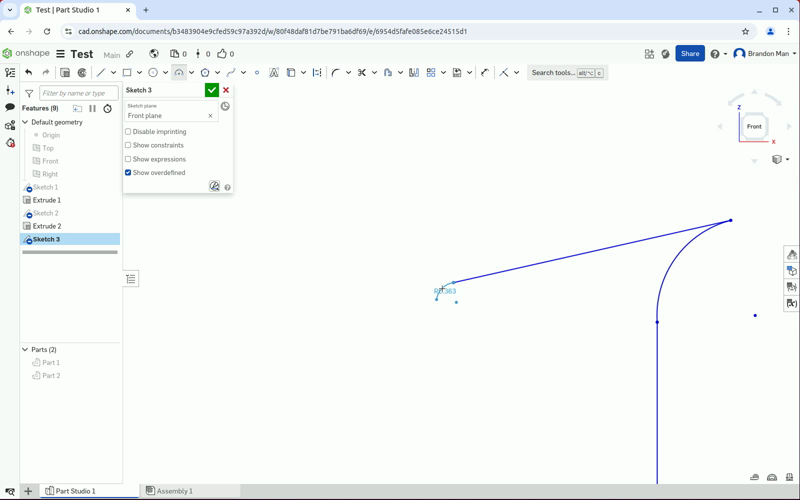
scroll(-6)
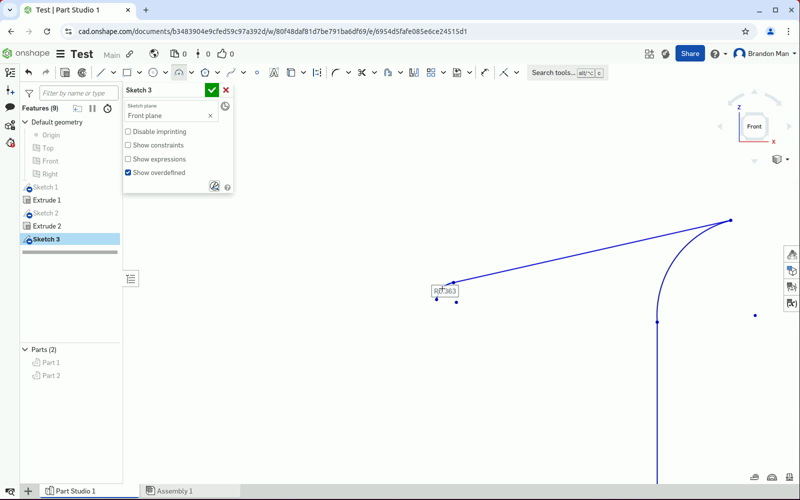
scroll(-6)
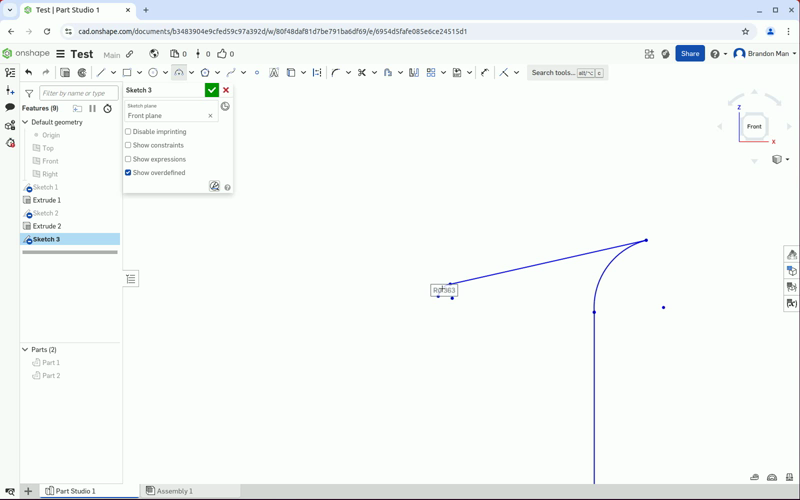
scroll(-6)
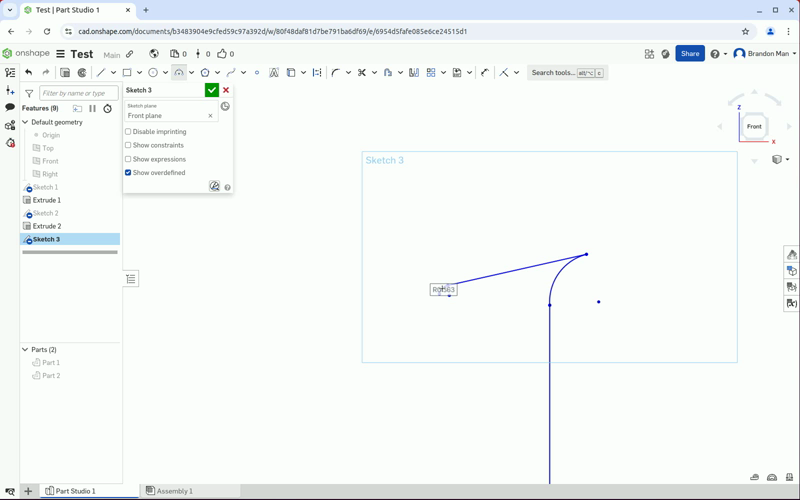
scroll(-6)
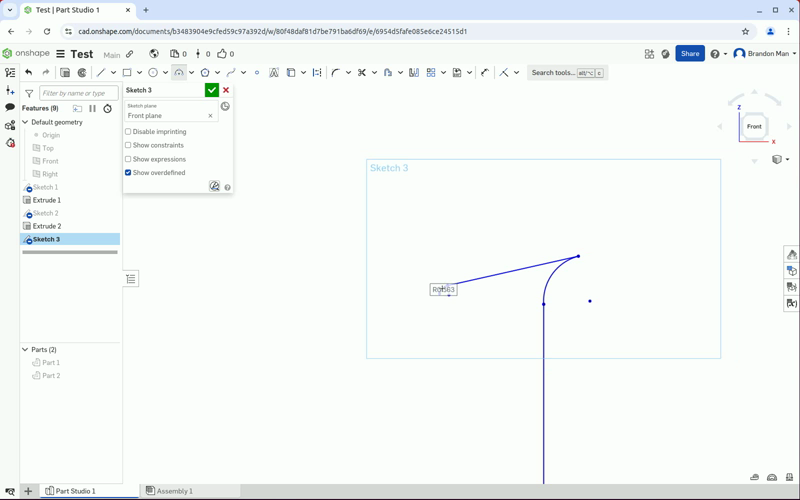
scroll(-6)
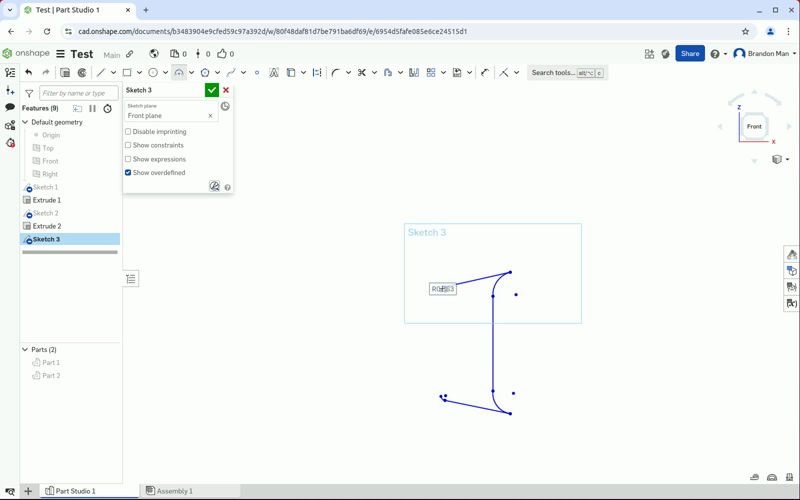
scroll(-6)
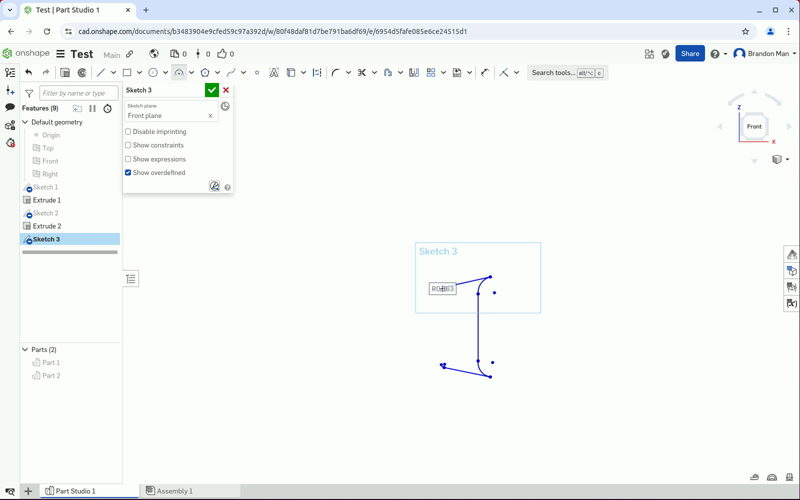
scroll(-6)
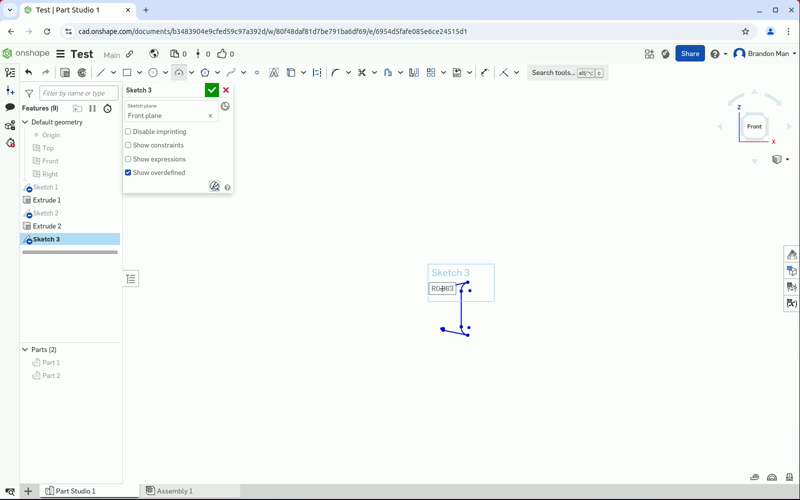
key_up(shift)
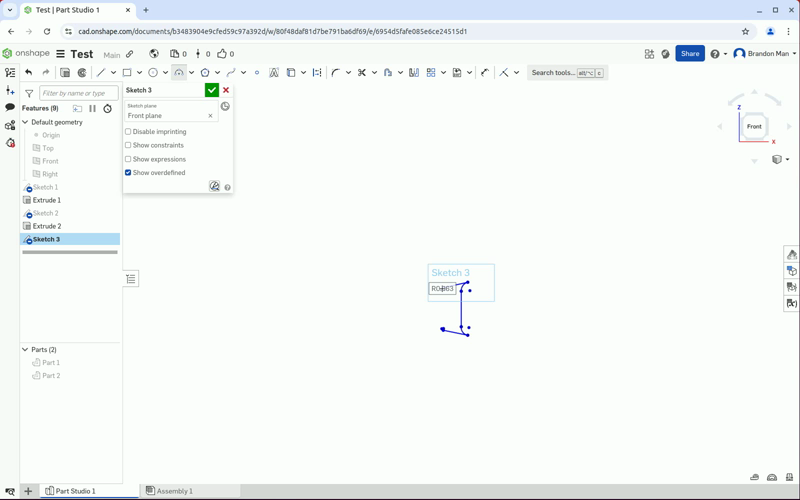
key(esc)
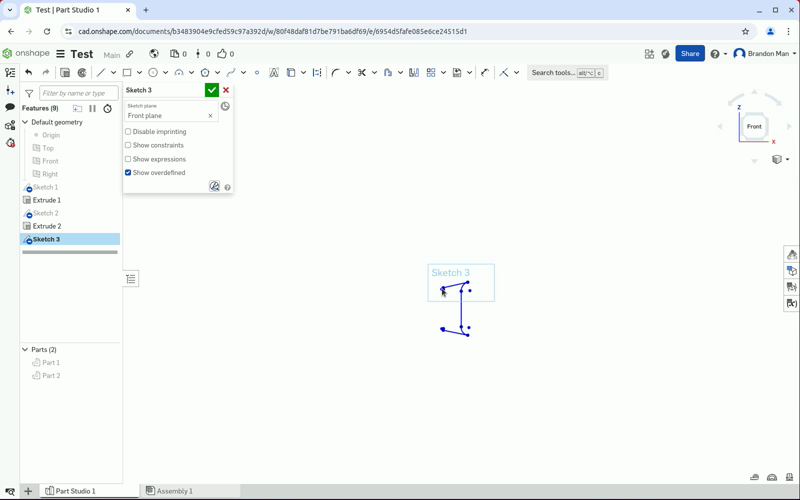
key(l)
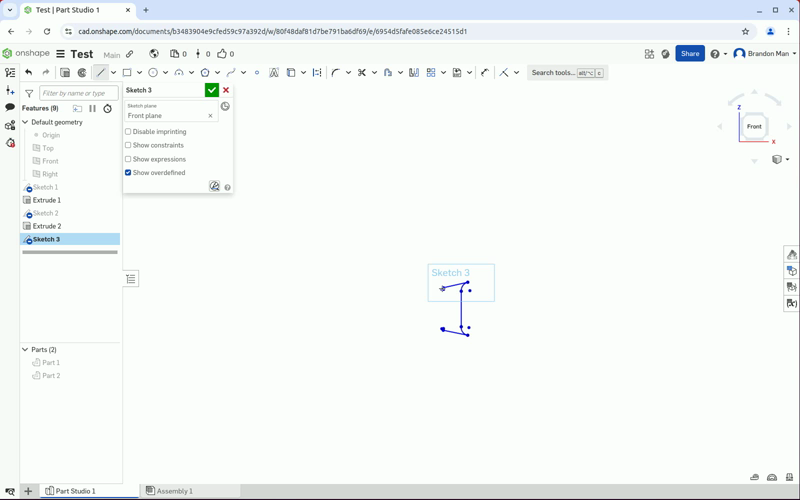
mouse_move(441, 289)
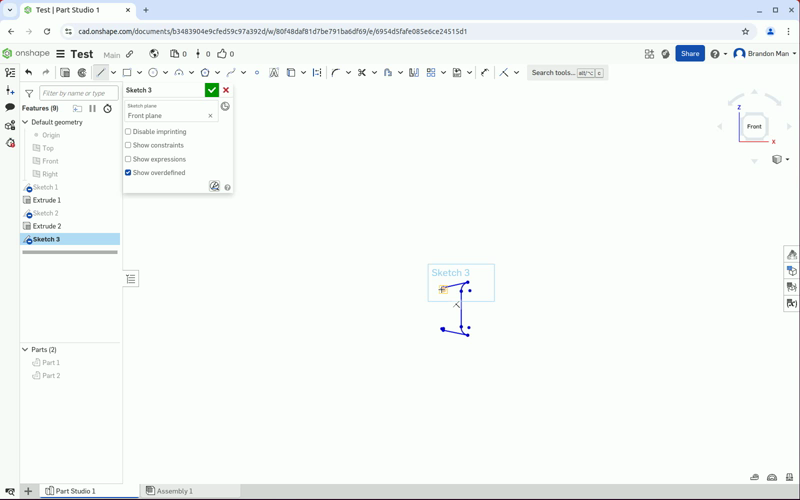
scroll(6)
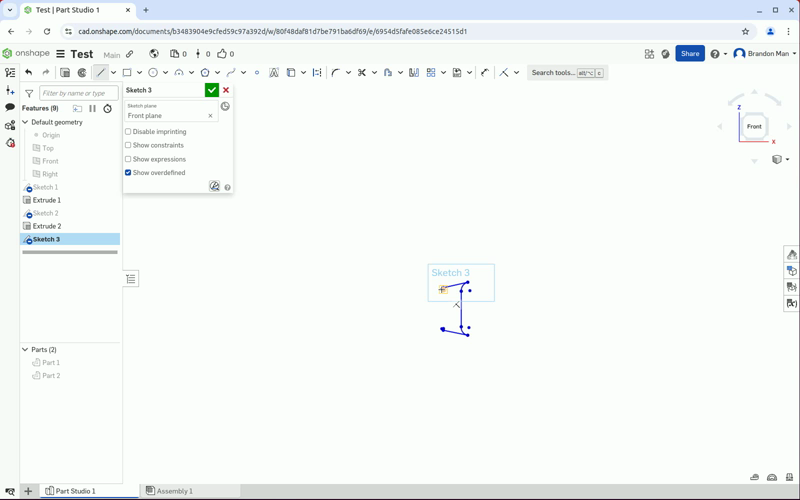
scroll(6)
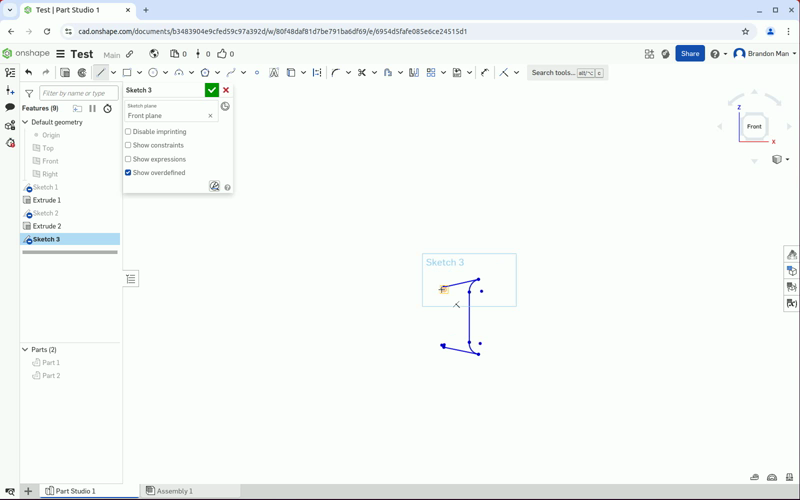
scroll(6)
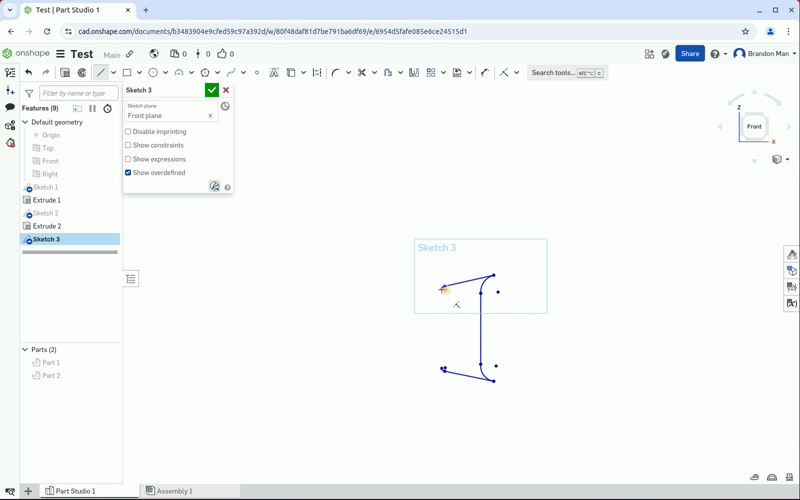
scroll(6)
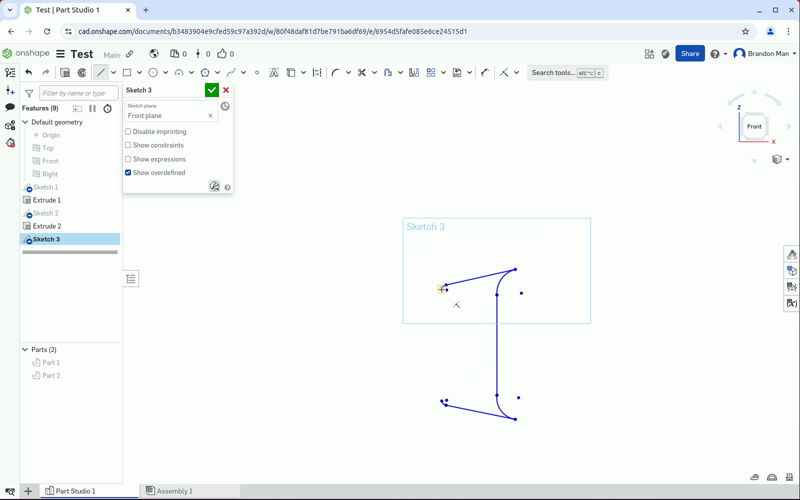
scroll(6)
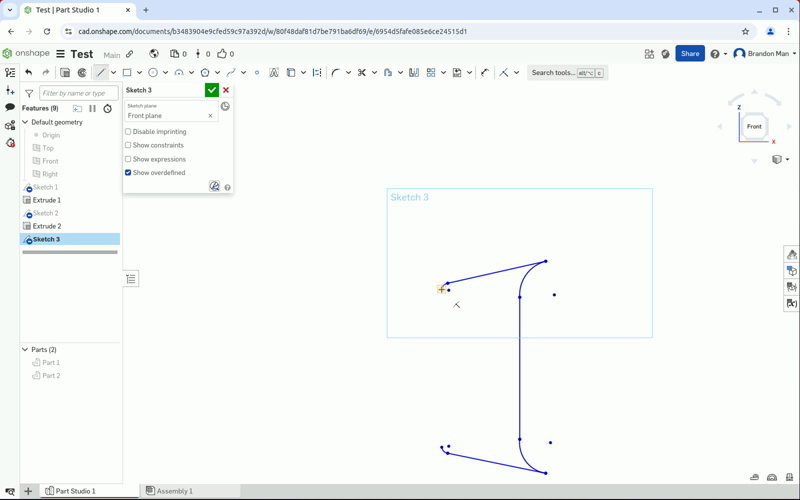
scroll(6)
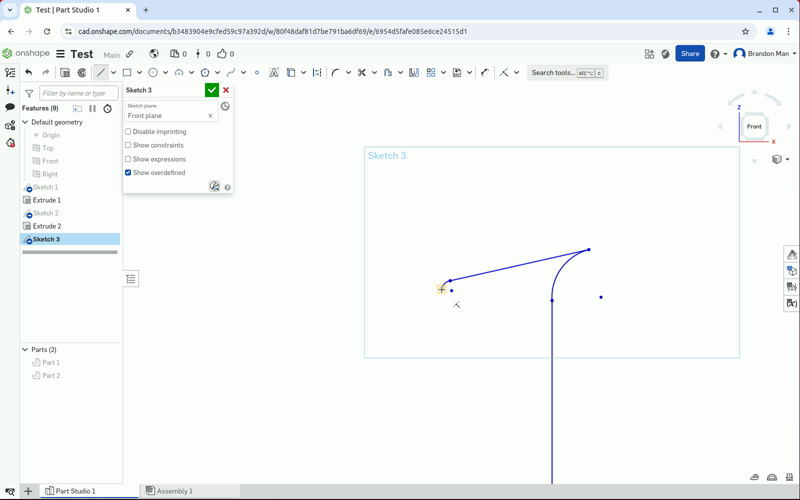
scroll(6)
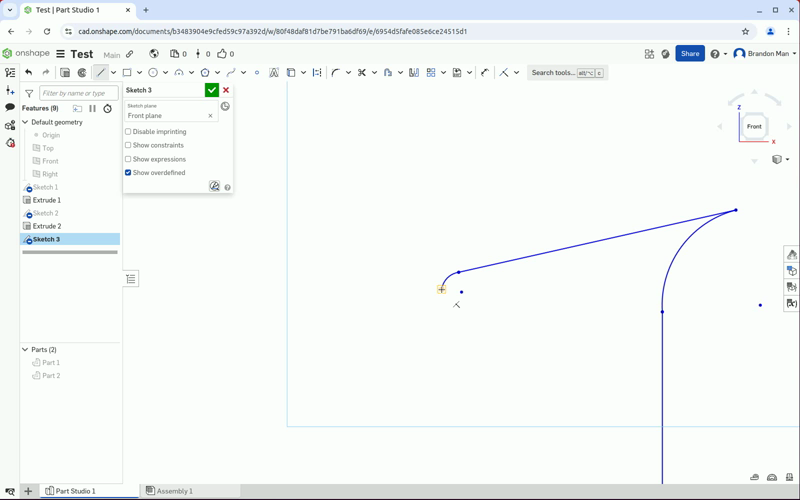
click(441, 289)
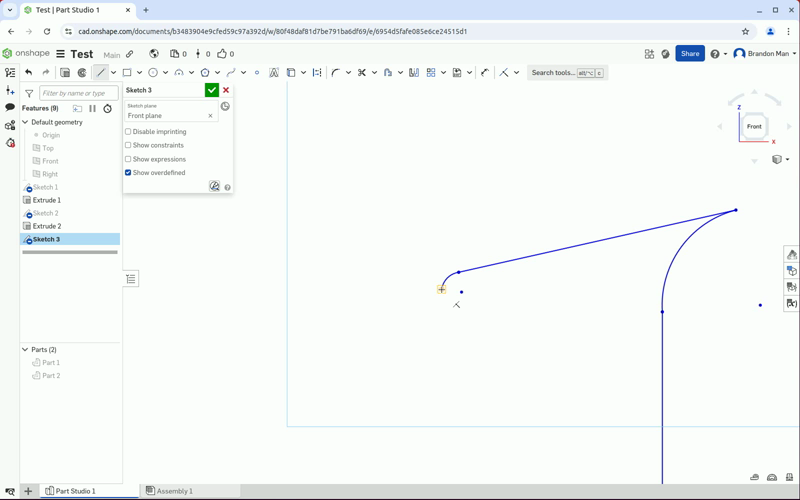
scroll(-6)
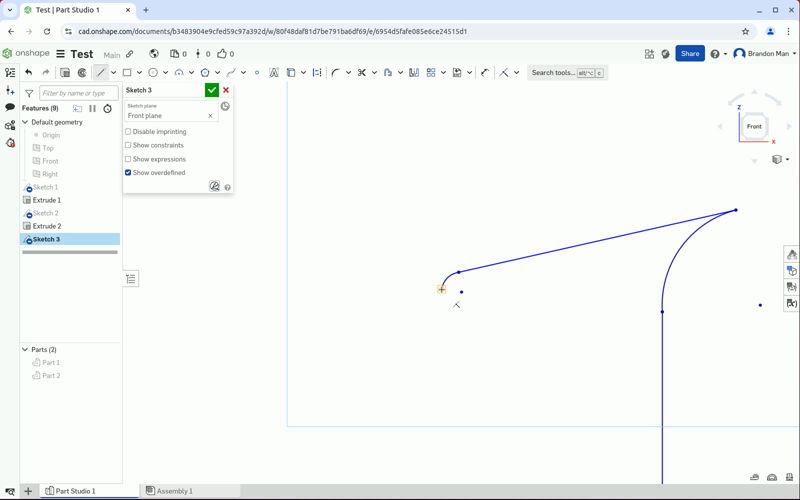
scroll(-6)
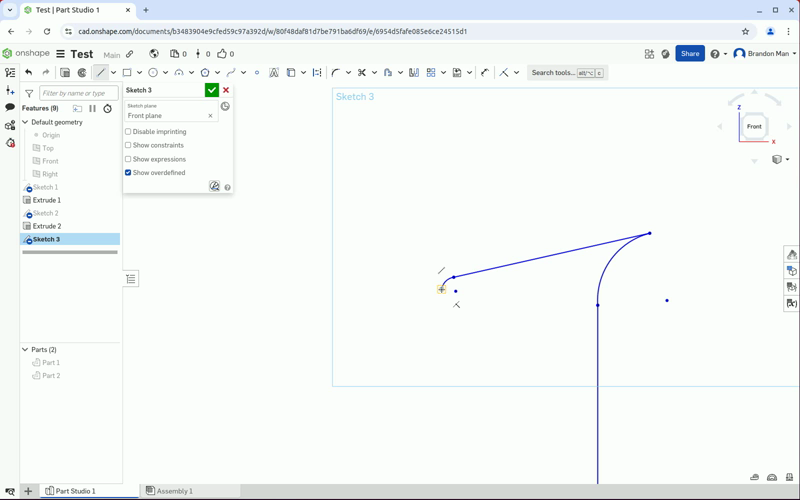
scroll(-6)
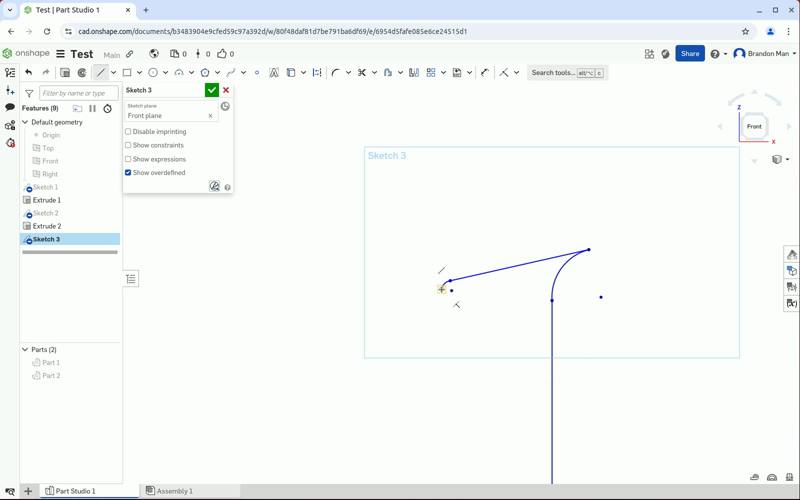
scroll(-6)
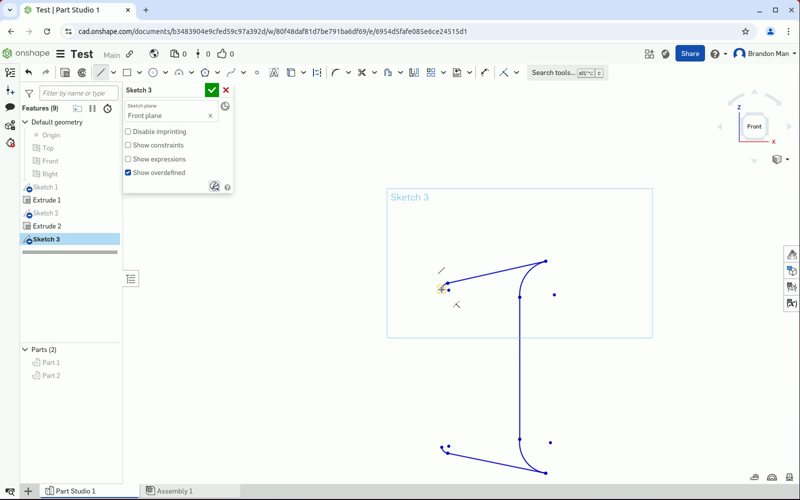
scroll(-6)
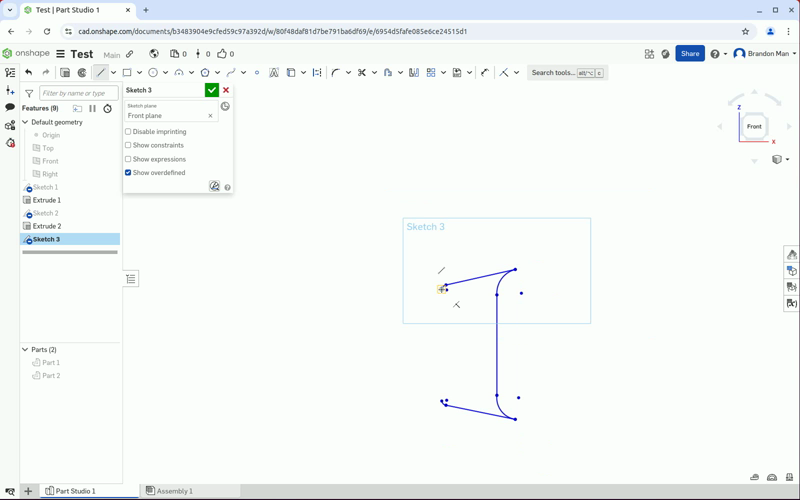
scroll(-6)
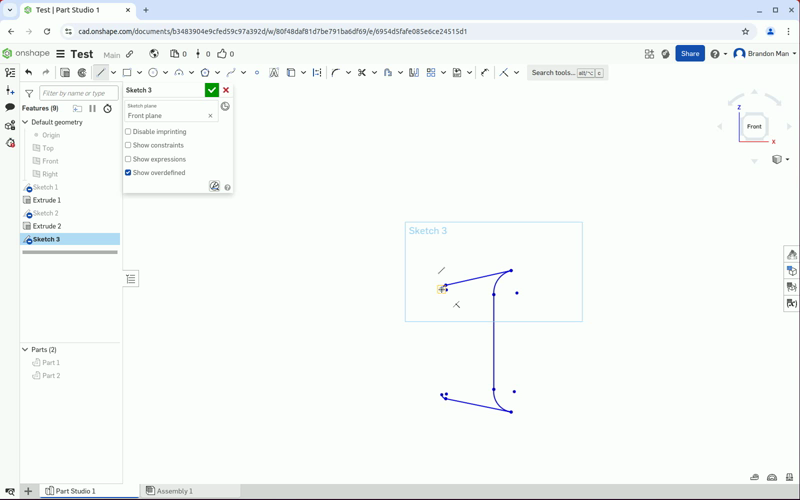
scroll(-6)
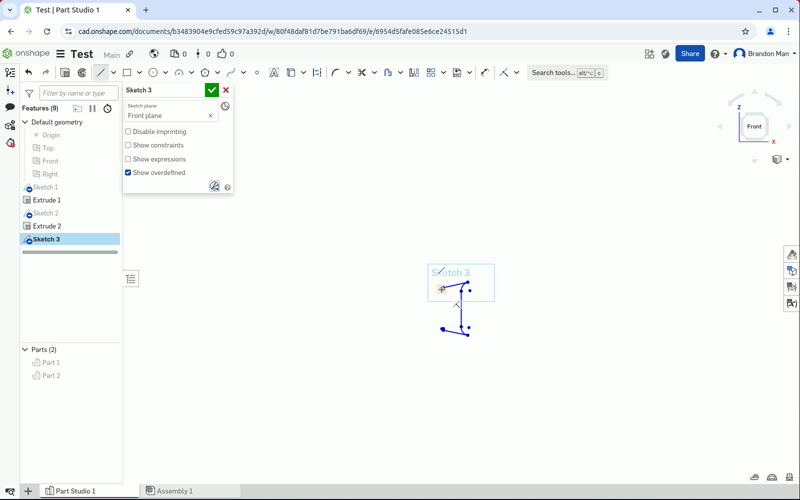
mouse_move(471, 289)
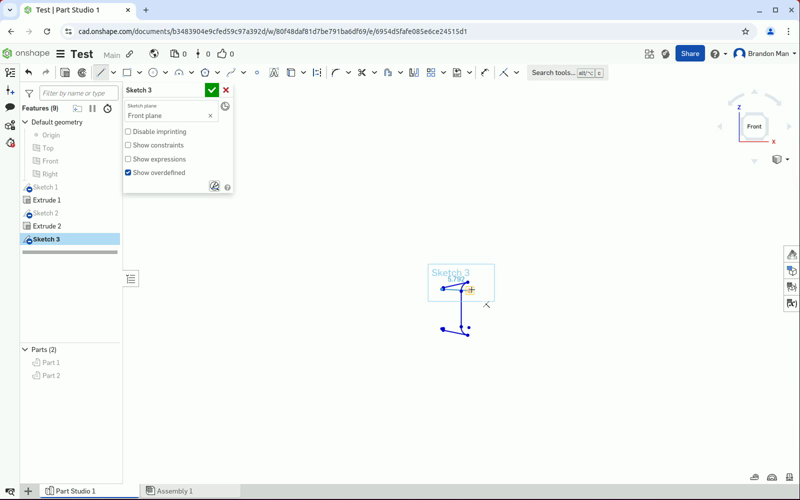
key_down(shift)
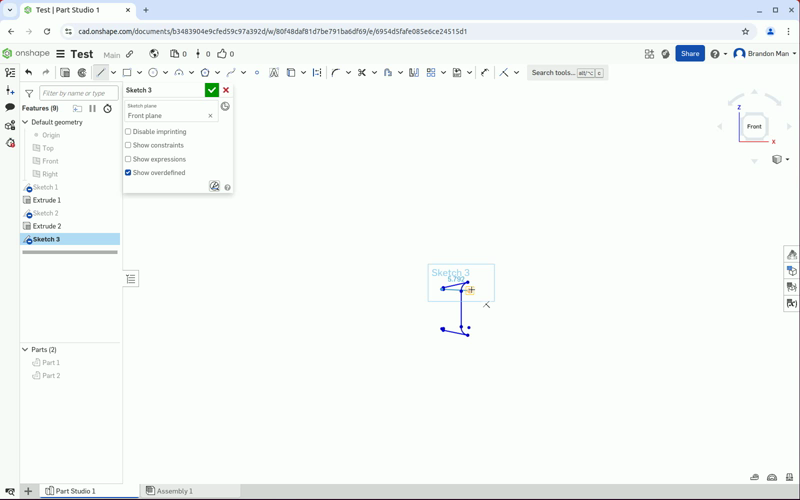
mouse_move(441, 328)
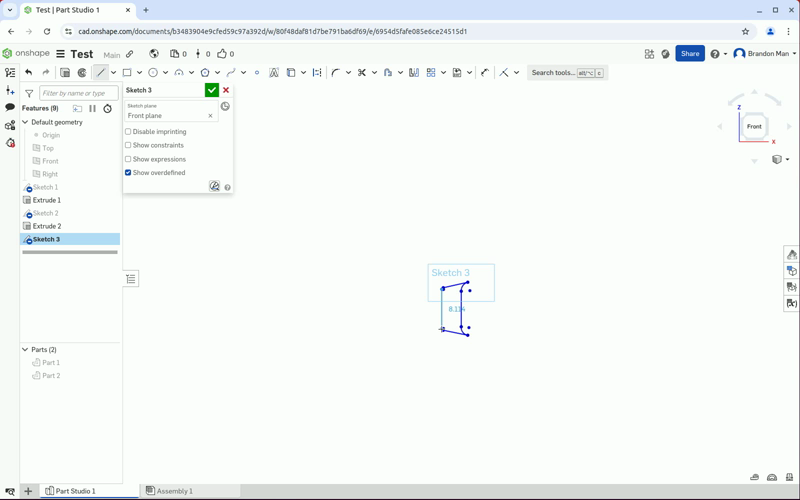
scroll(6)
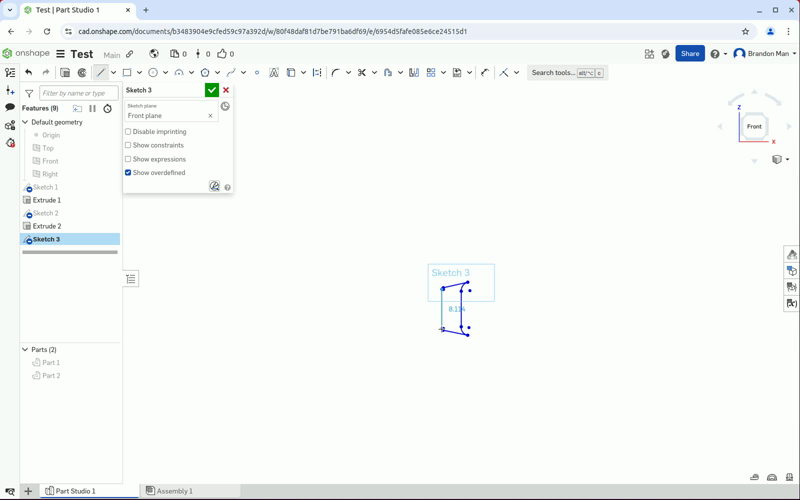
scroll(6)
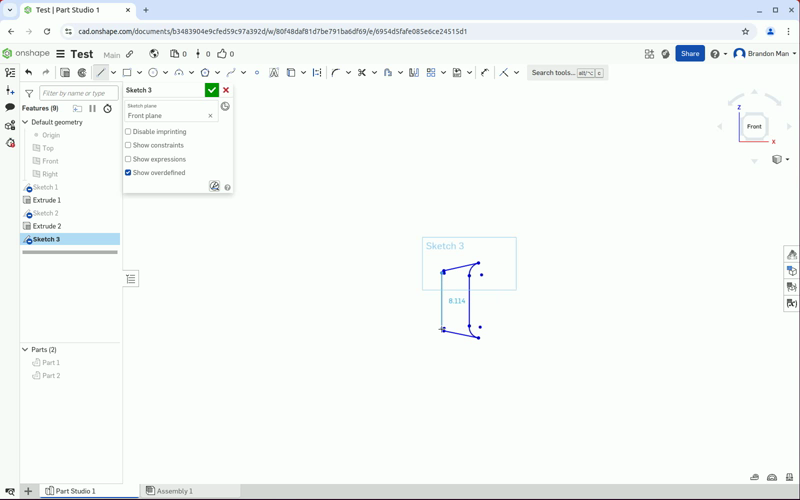
scroll(6)
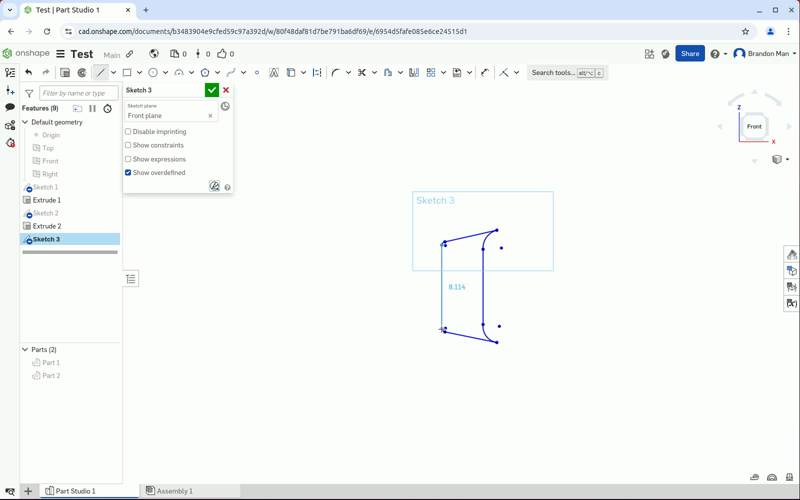
scroll(6)
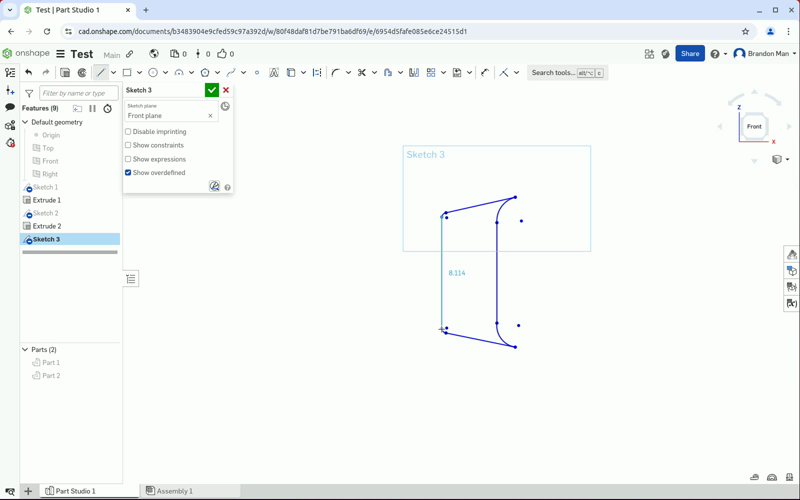
scroll(6)
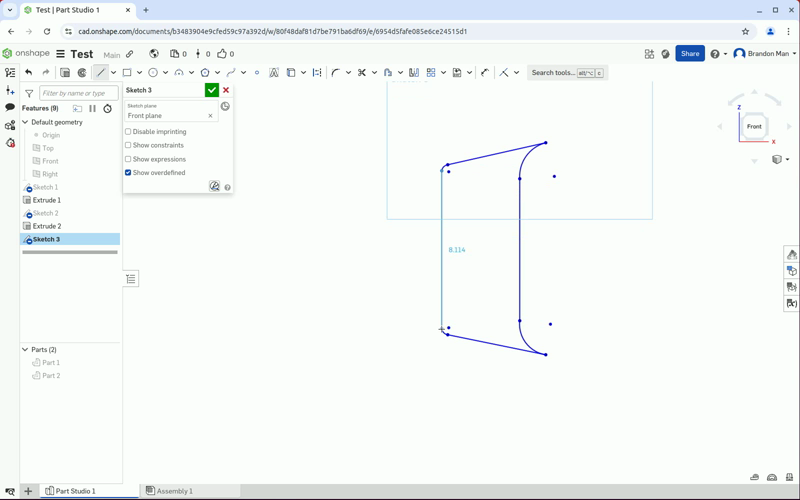
scroll(6)
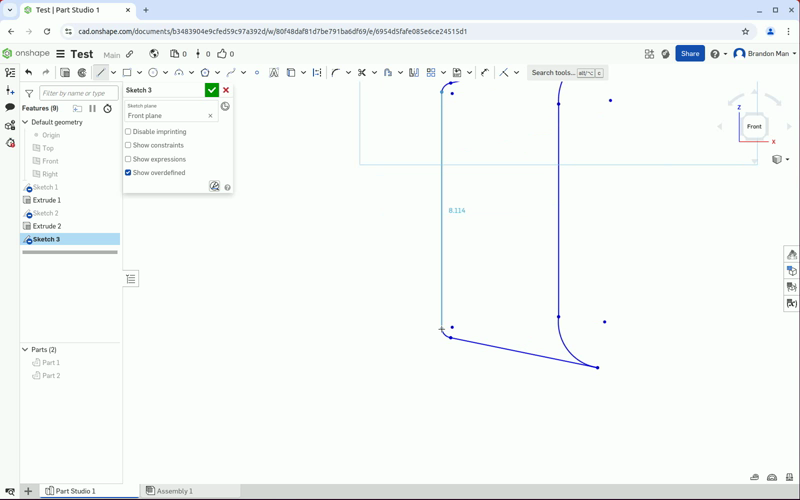
scroll(6)
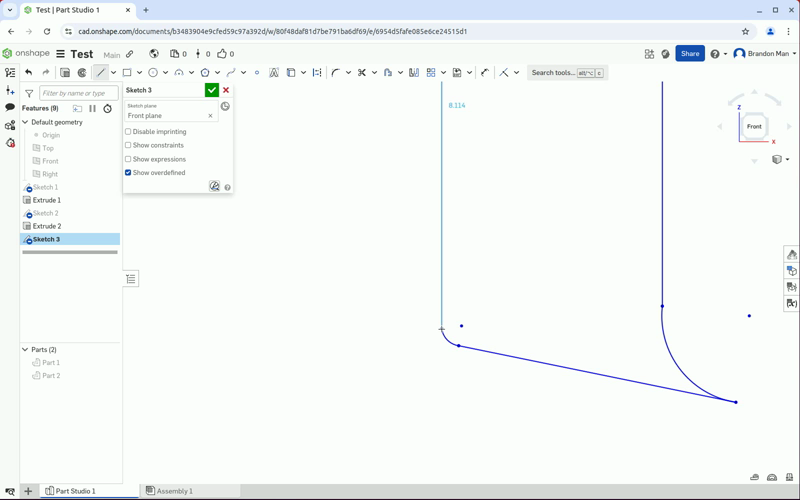
key_up(shift)
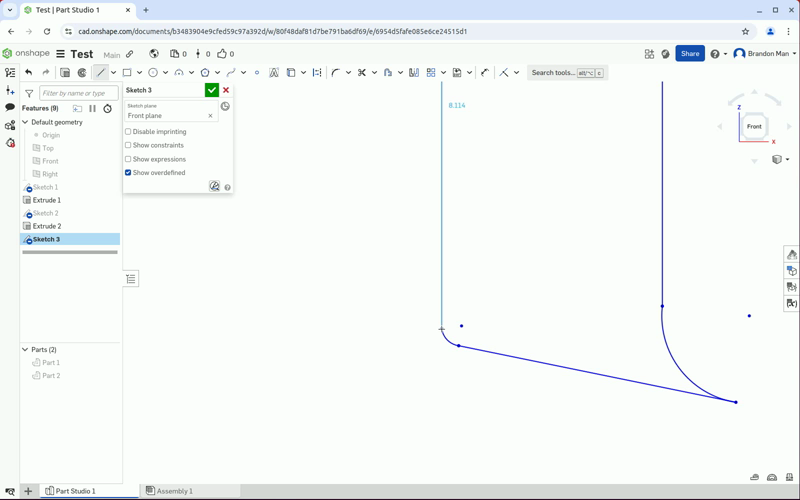
click(441, 328)
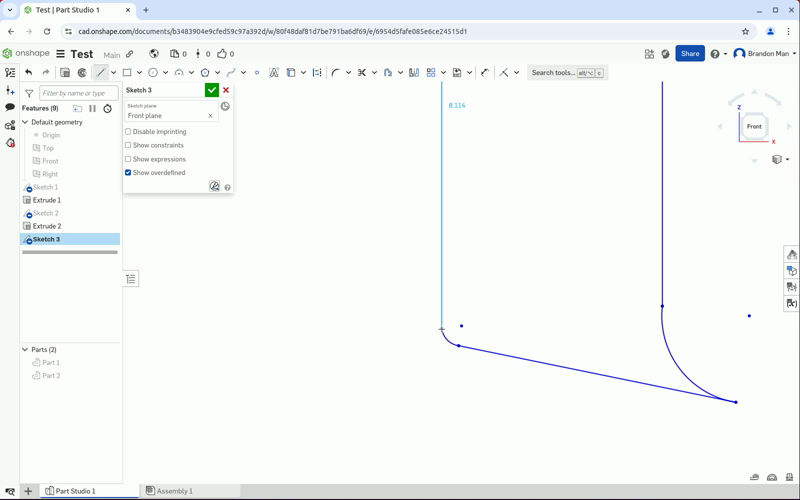
scroll(-6)
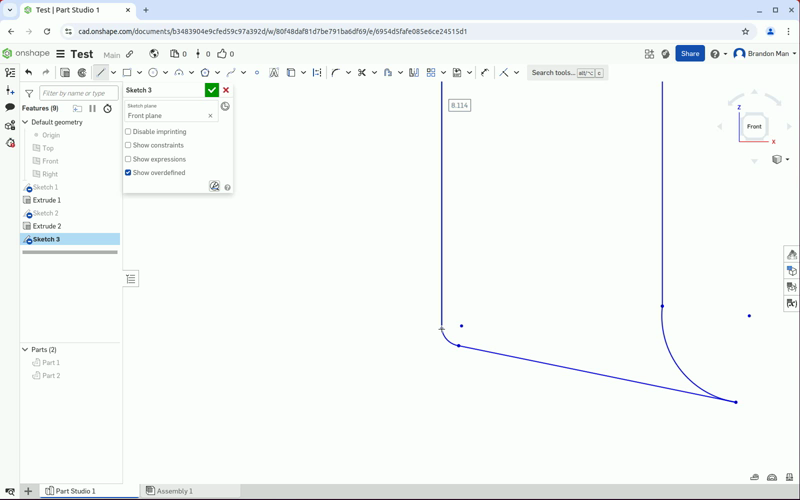
scroll(-6)
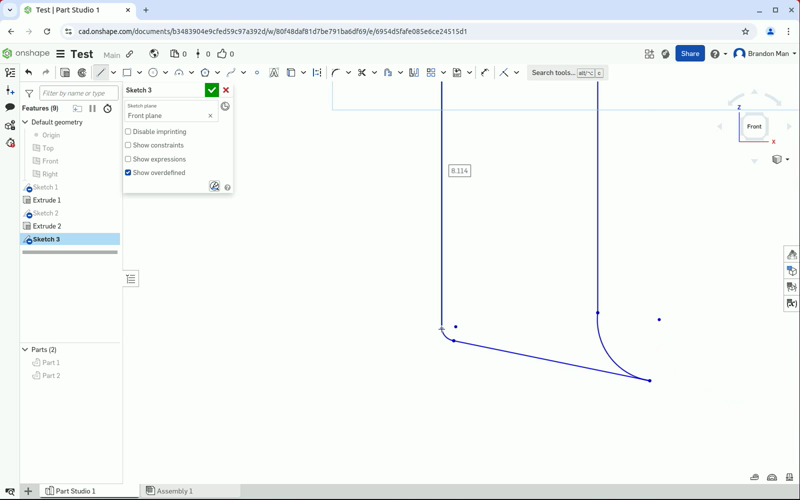
scroll(-6)
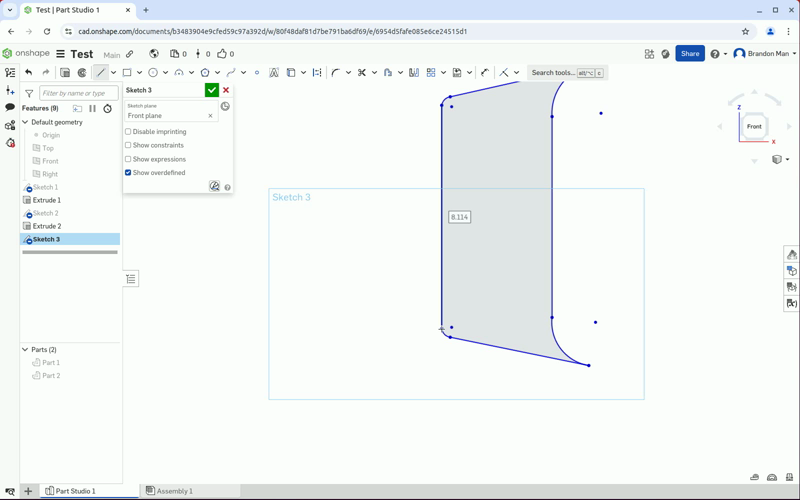
scroll(-6)
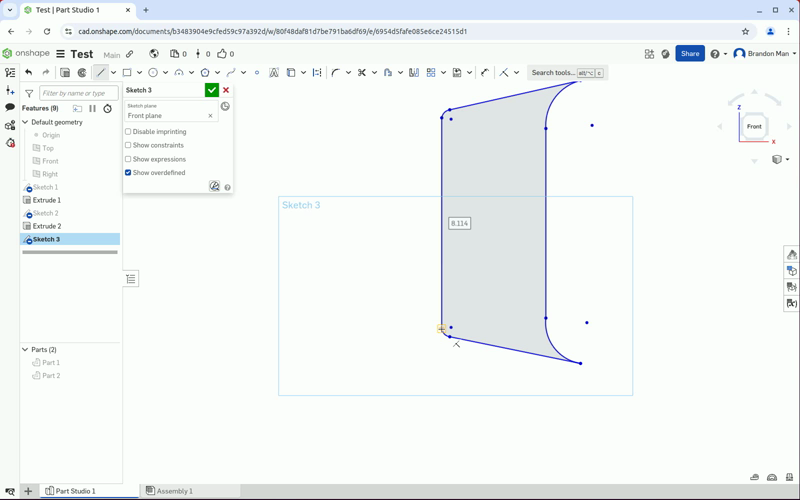
scroll(-6)
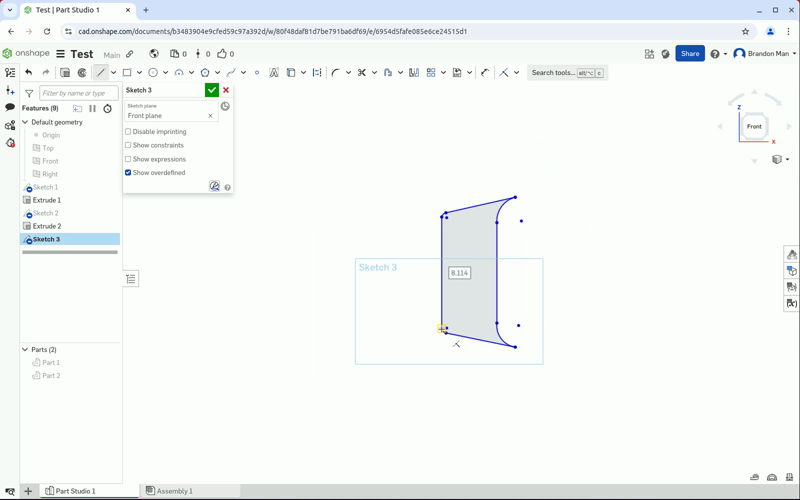
scroll(-6)
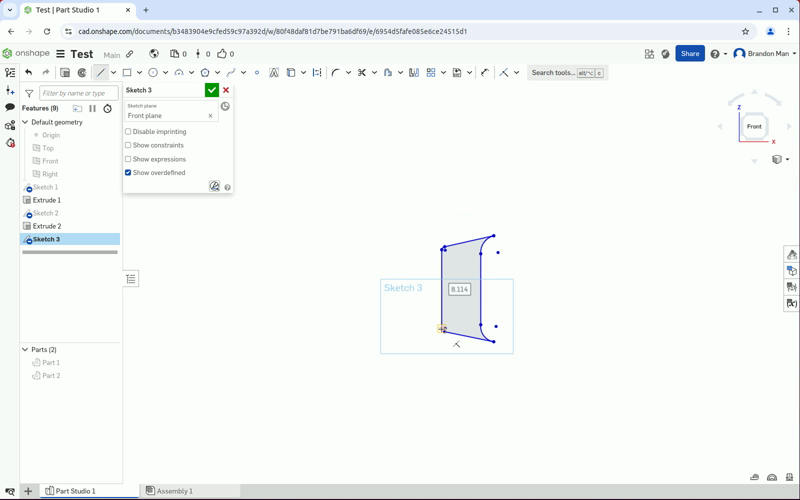
scroll(-6)
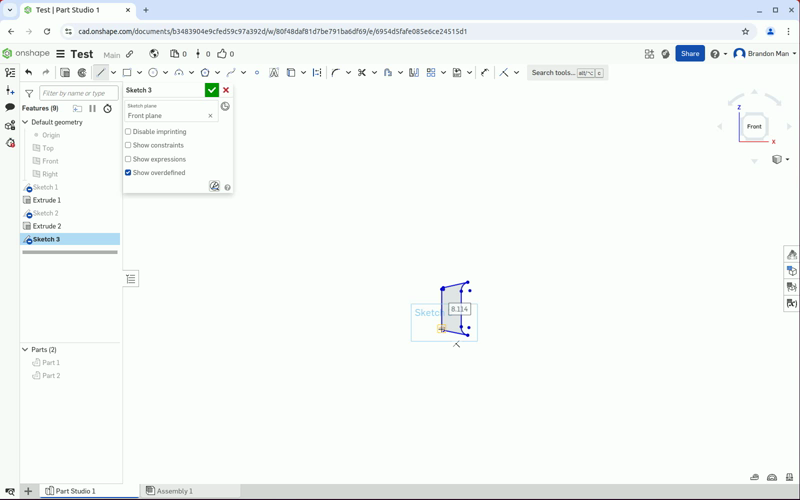
key(esc)
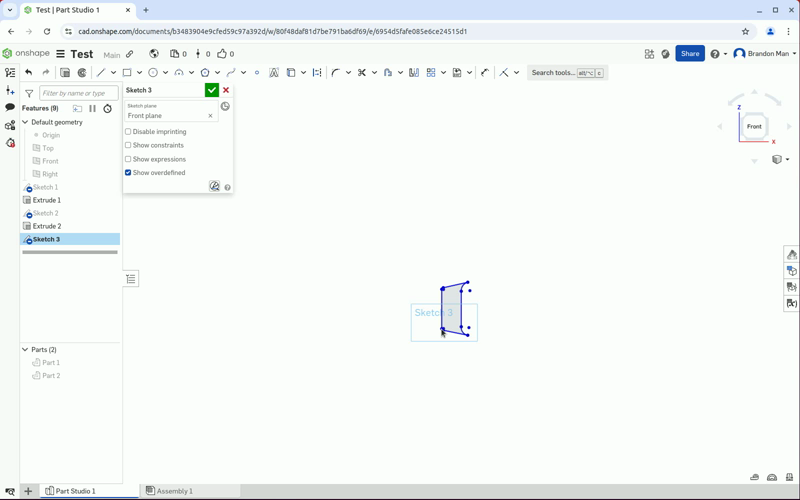
mouse_move(454, 323)
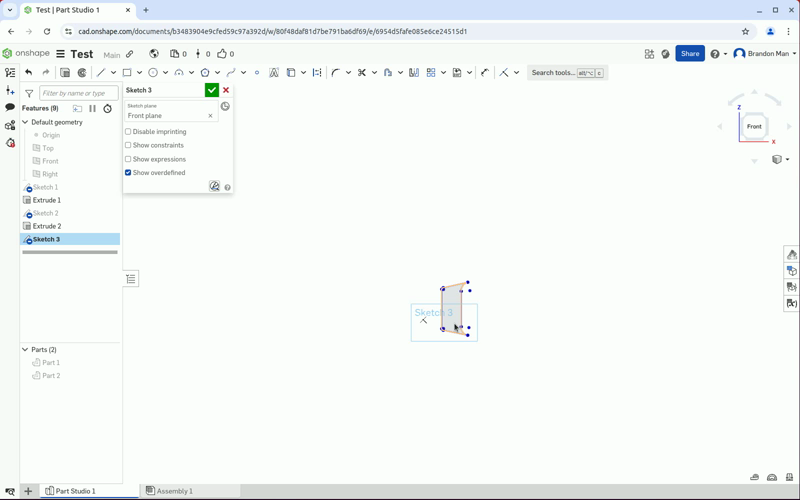
scroll(6)
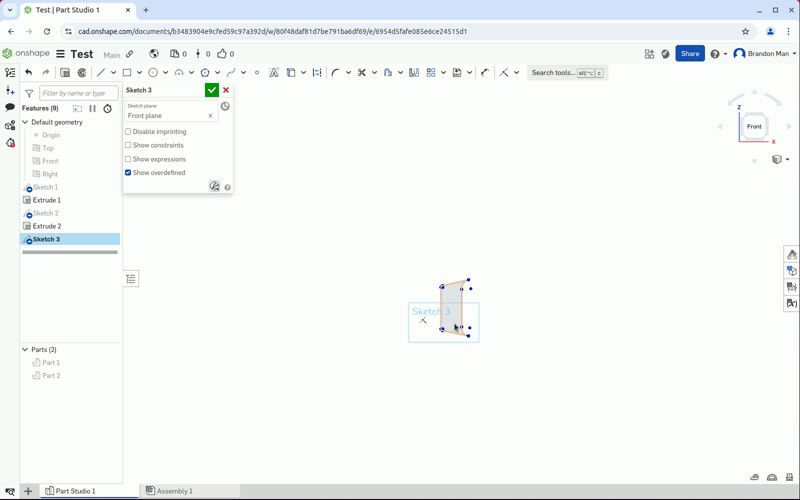
scroll(6)
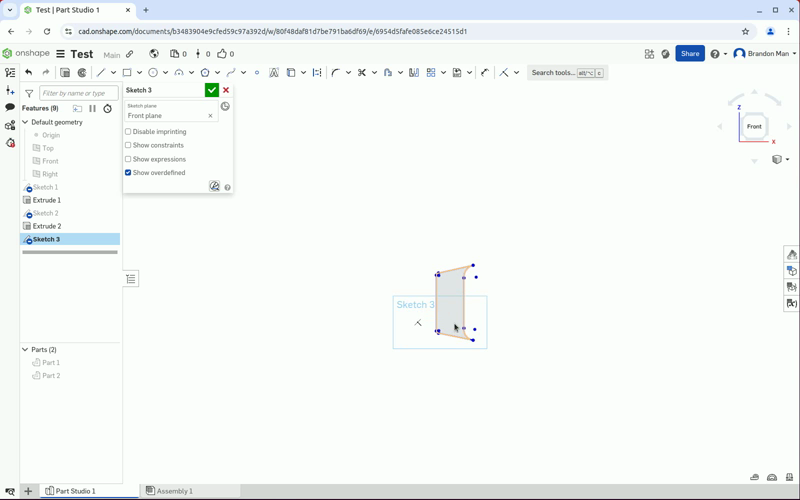
scroll(6)
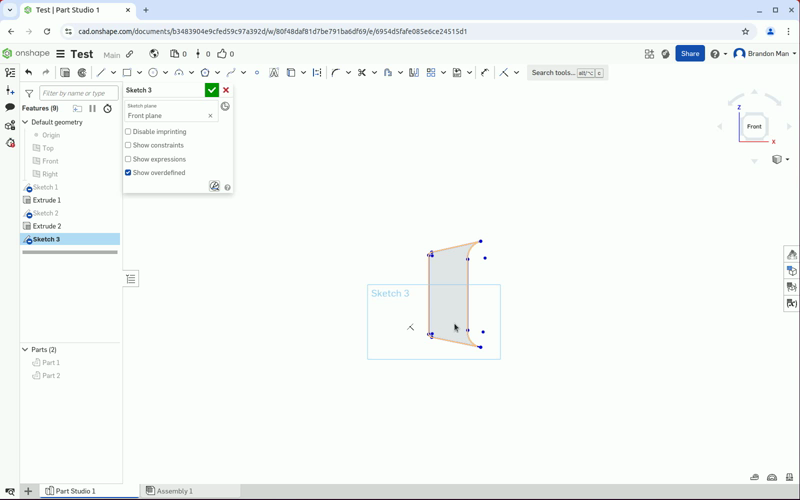
scroll(6)
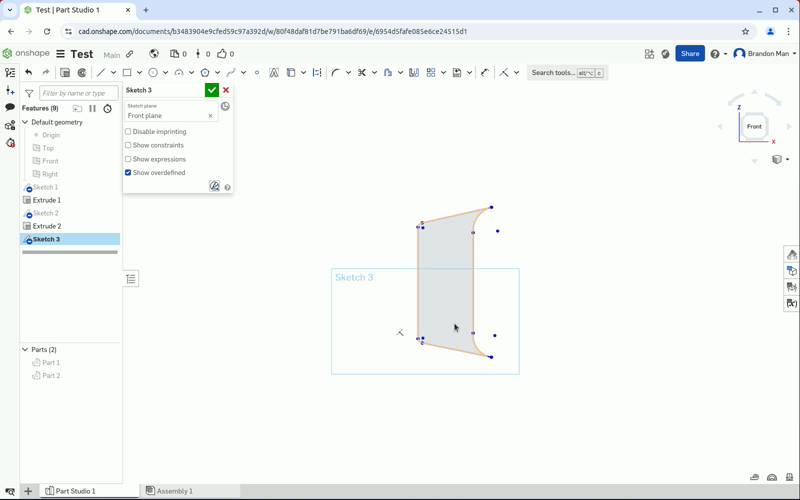
scroll(6)
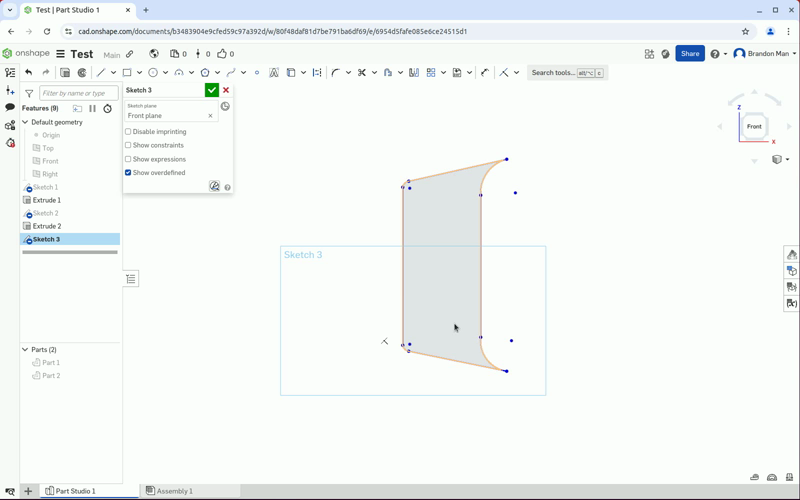
scroll(6)
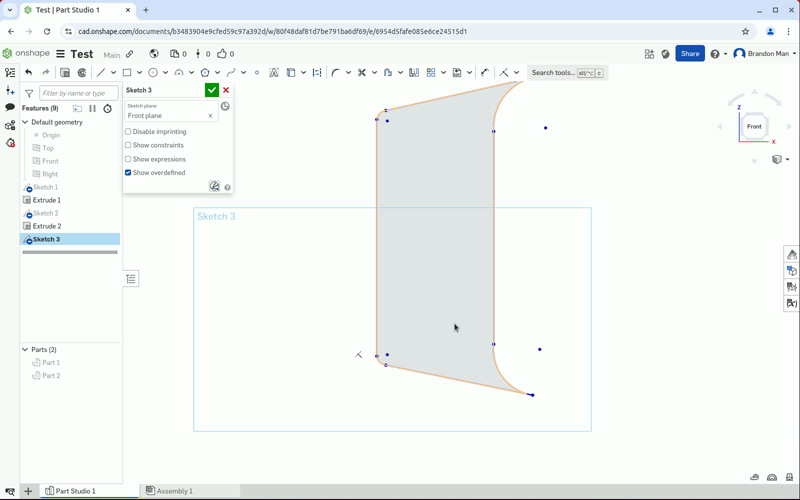
scroll(6)
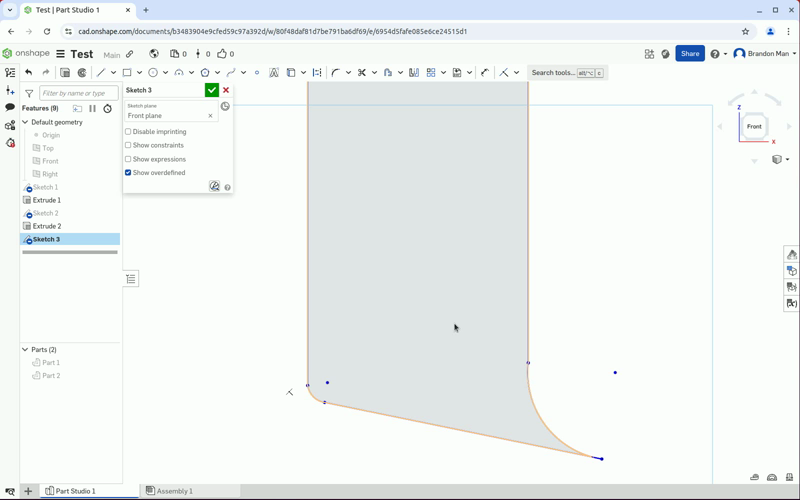
click(454, 323)
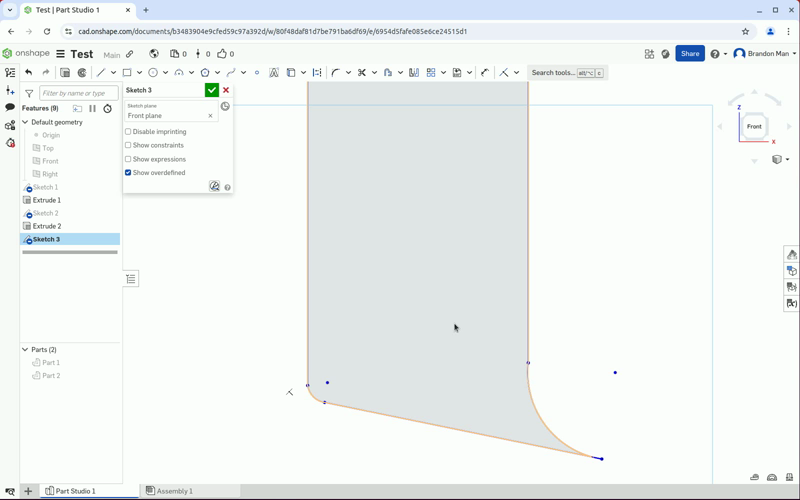
scroll(-6)
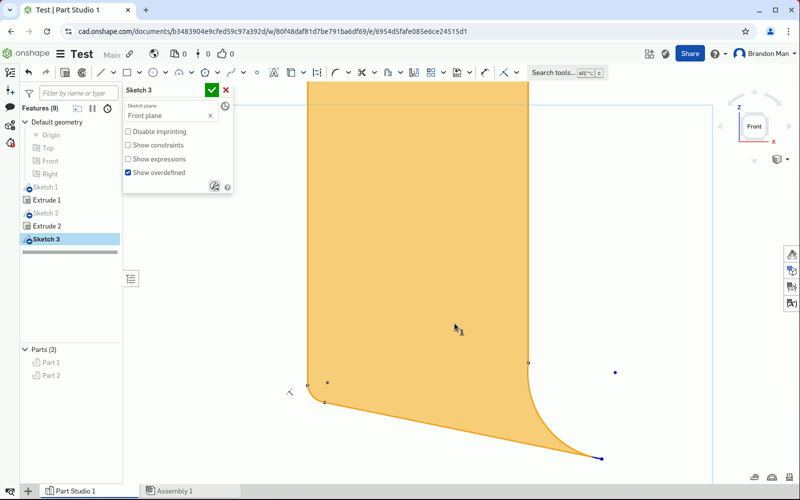
scroll(-6)
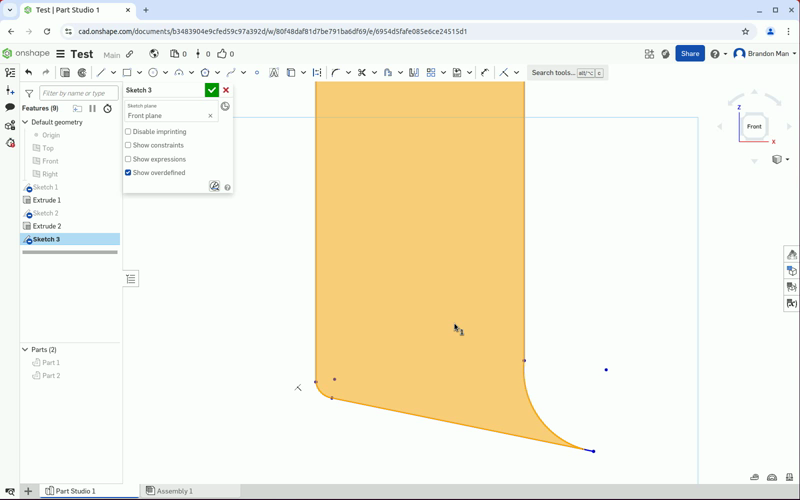
scroll(-6)
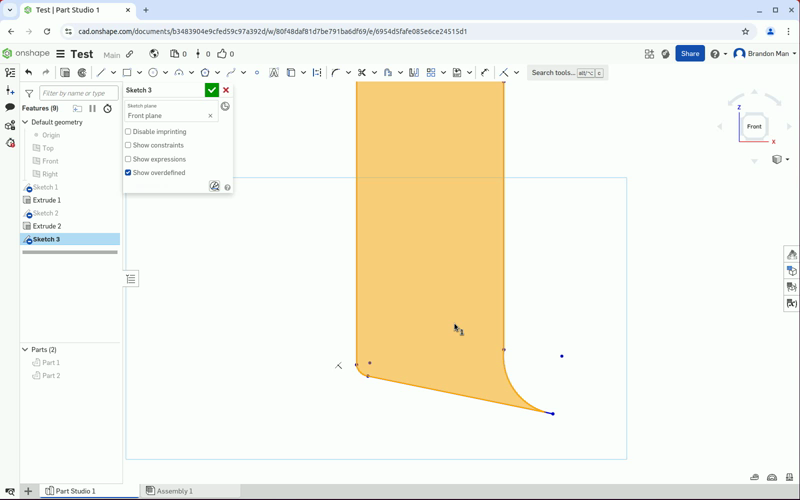
scroll(-6)
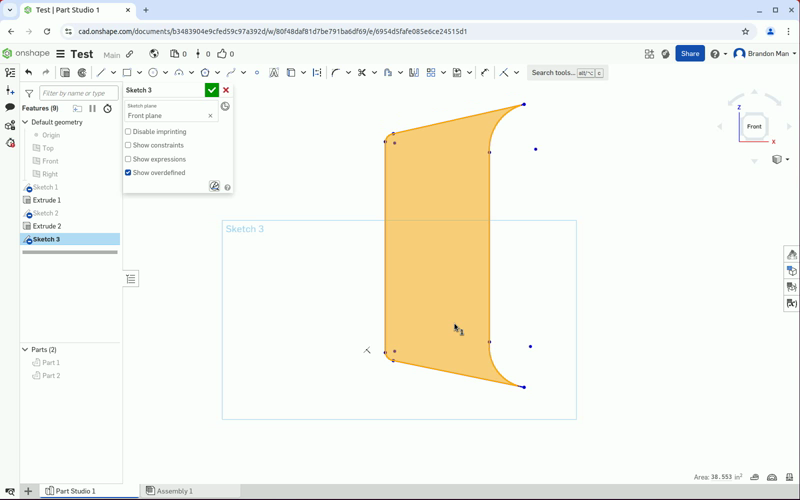
scroll(-6)
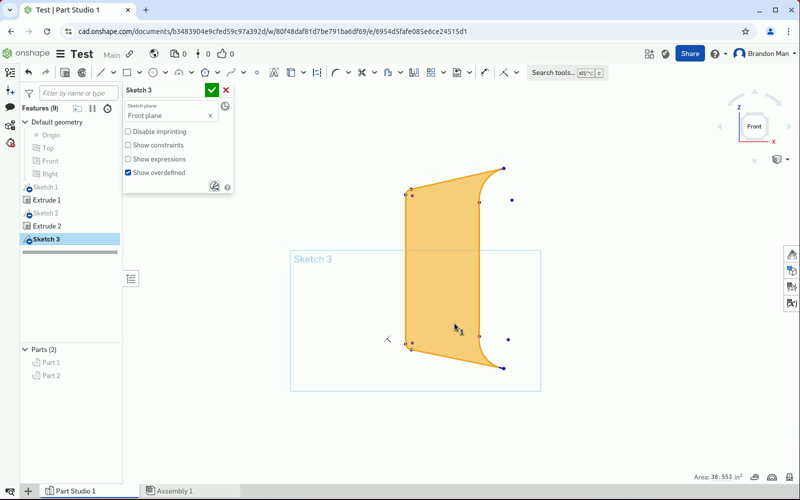
scroll(-6)
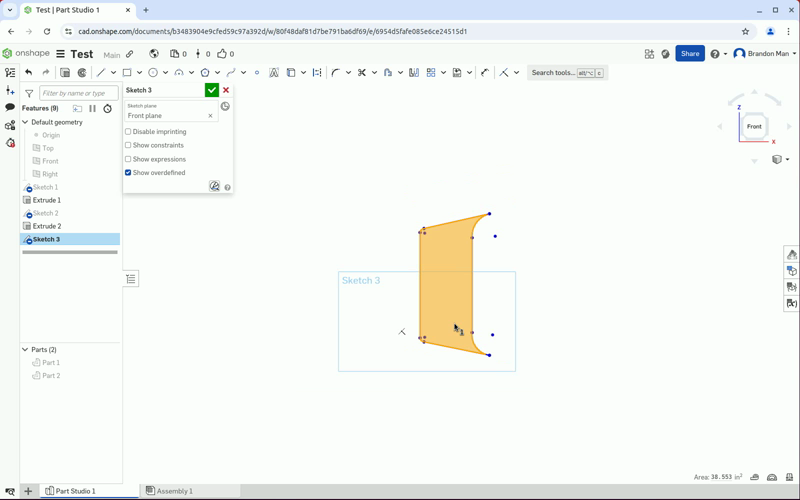
scroll(-6)
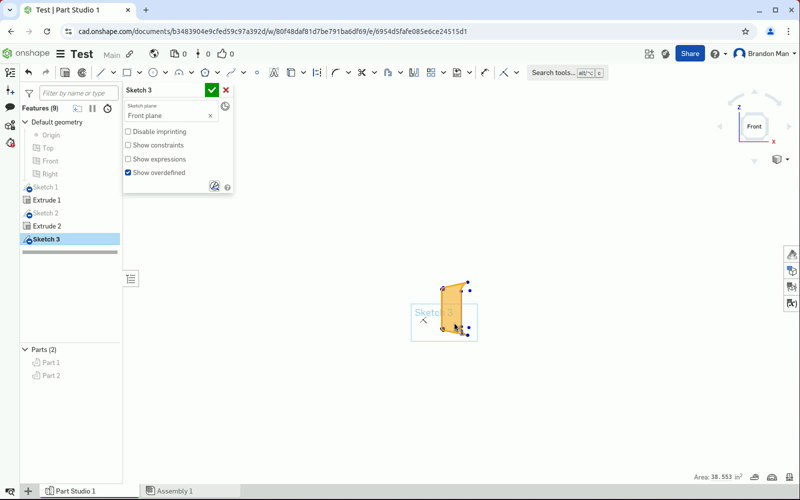
mouse_move(73, 352)
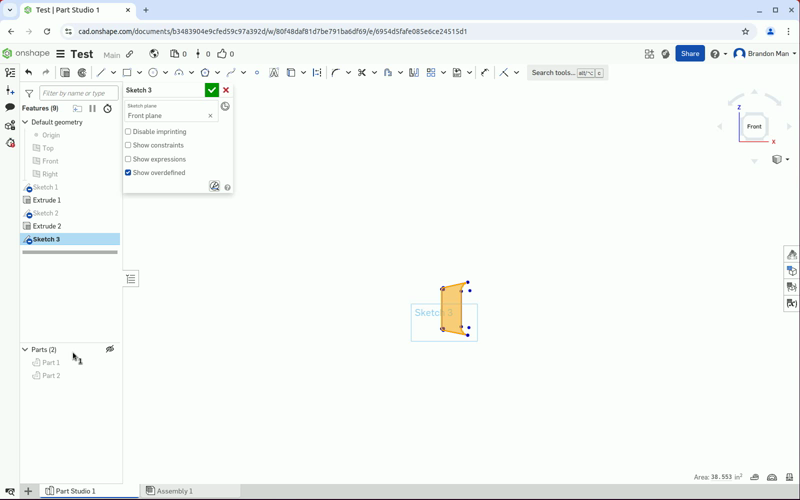
key(shift+y)
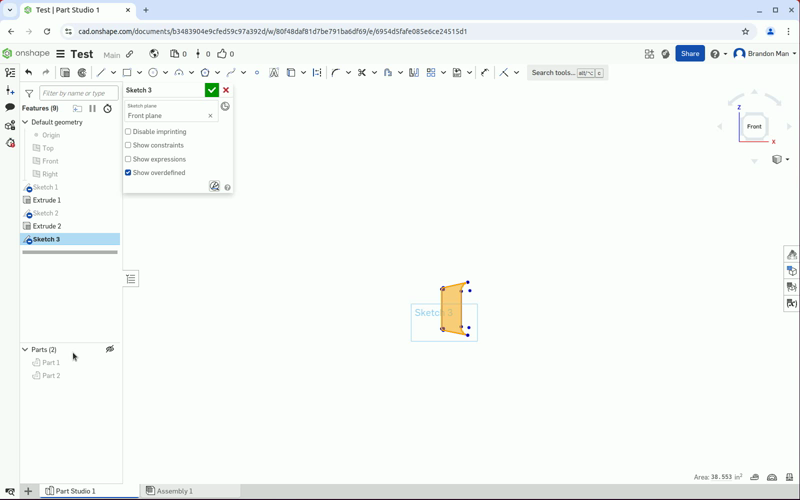
key(shift+e)
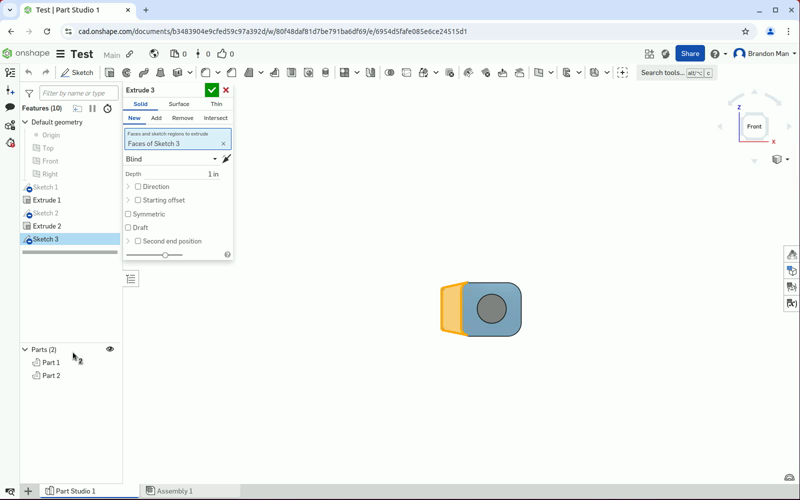
mouse_move(143, 106)
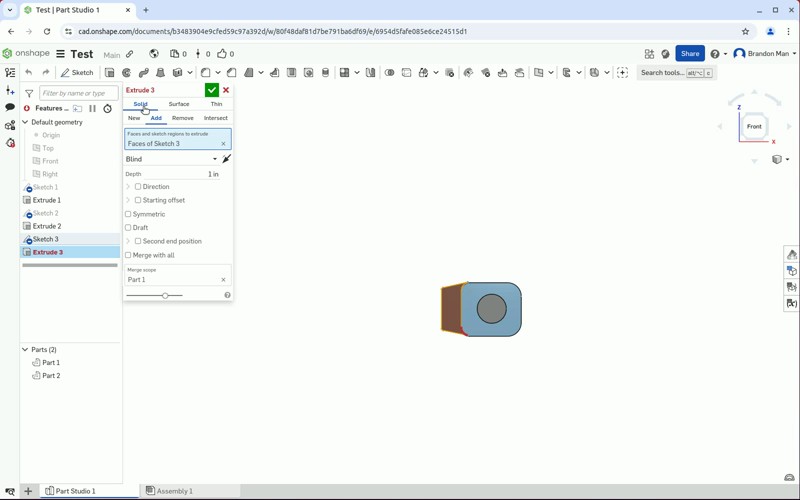
click(143, 106)
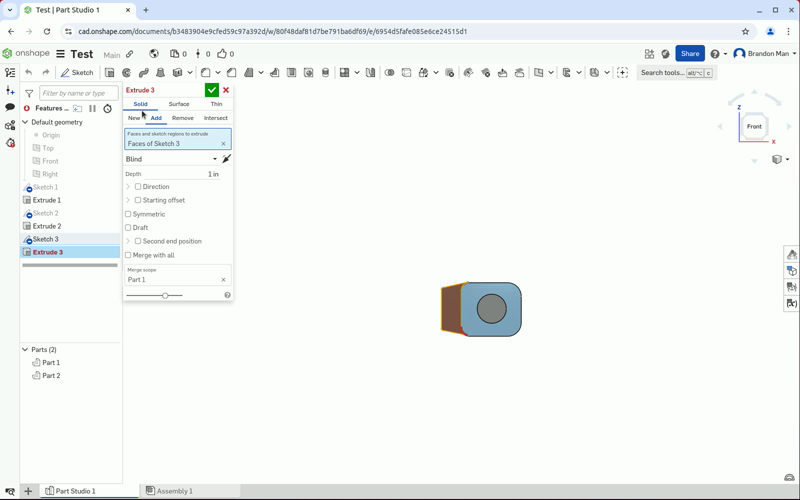
mouse_move(137, 120)
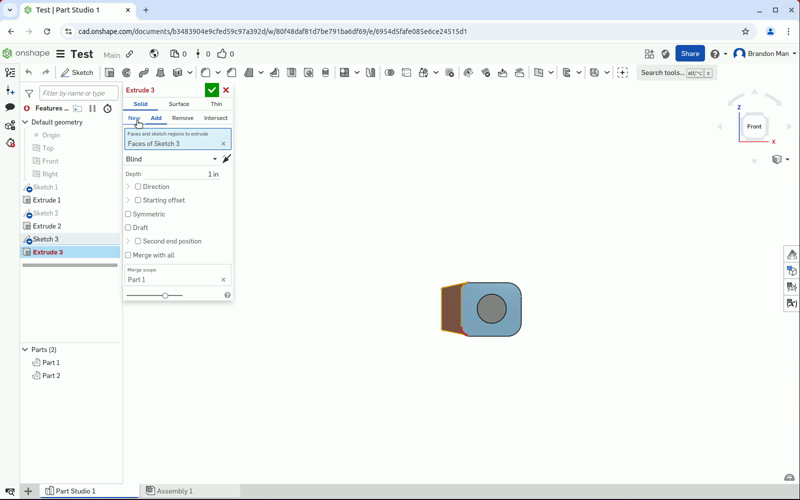
click(137, 120)
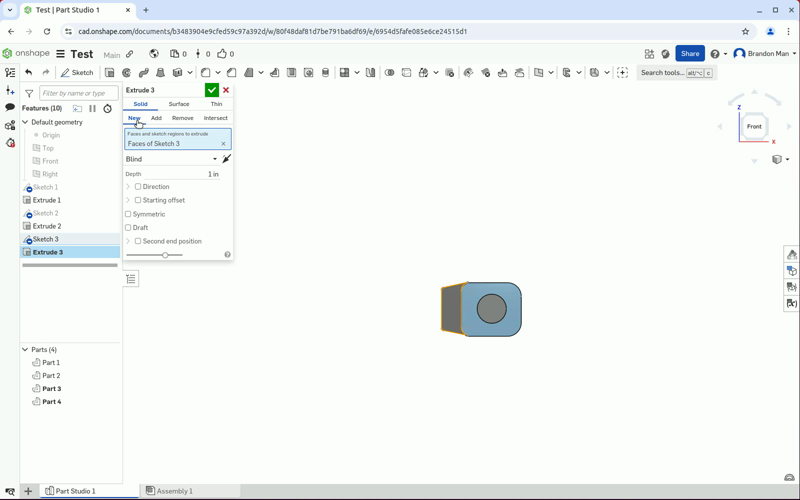
key(tab, 4)
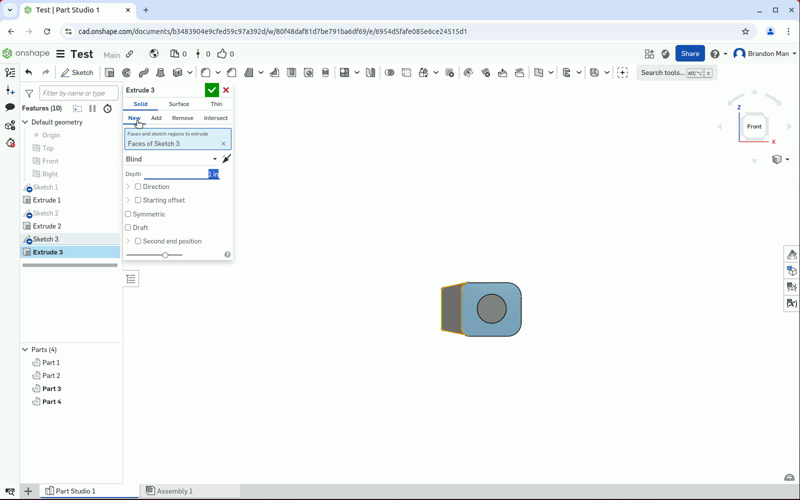
text(-4.333)
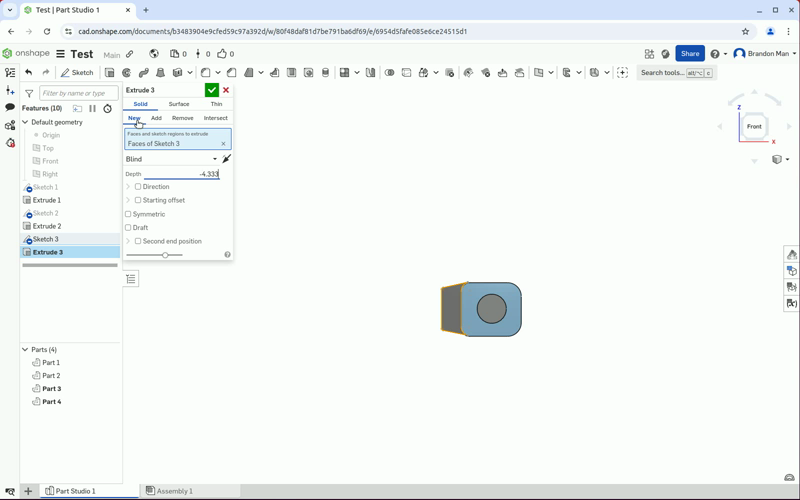
key(enter)
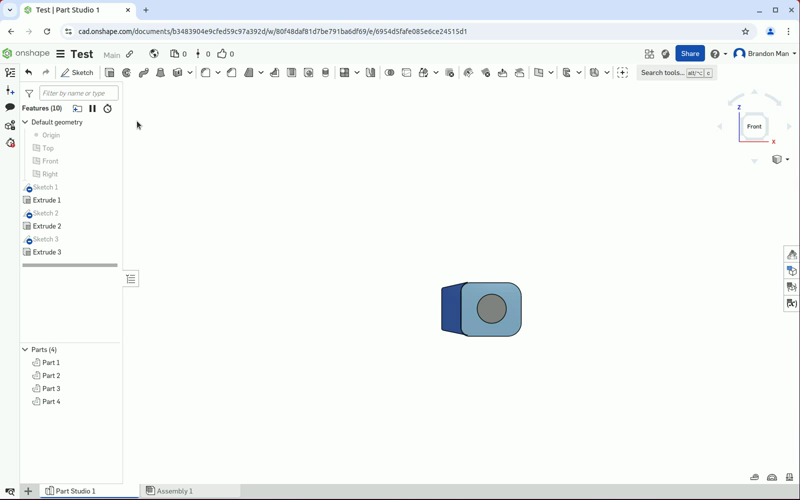
key(shift+h)
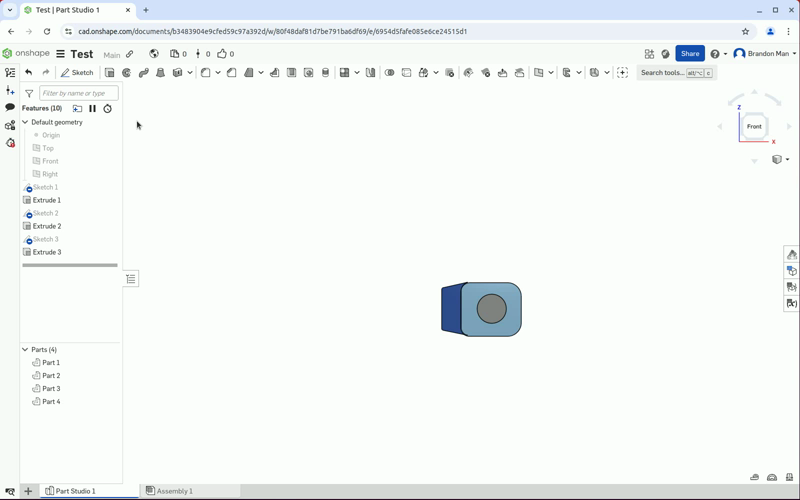
key(shift+h)
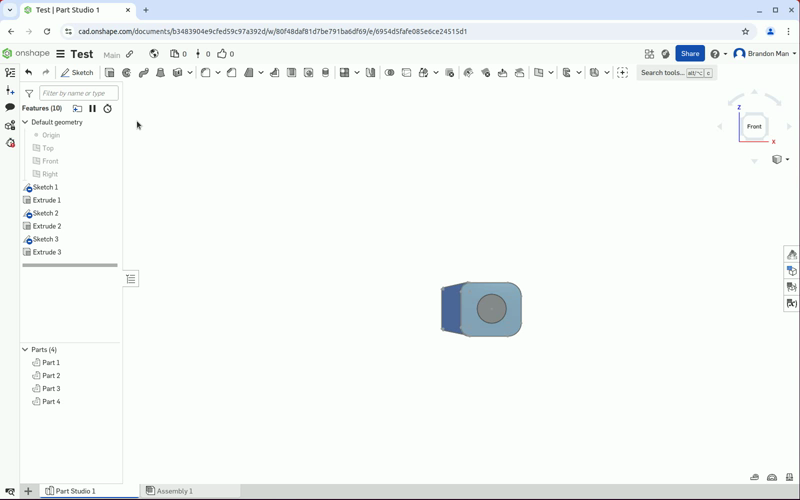
key(shift+7)
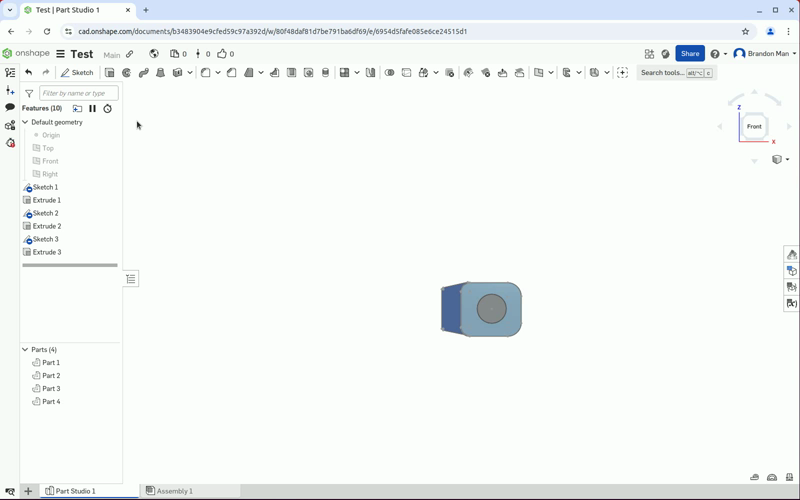
key(left, 2)
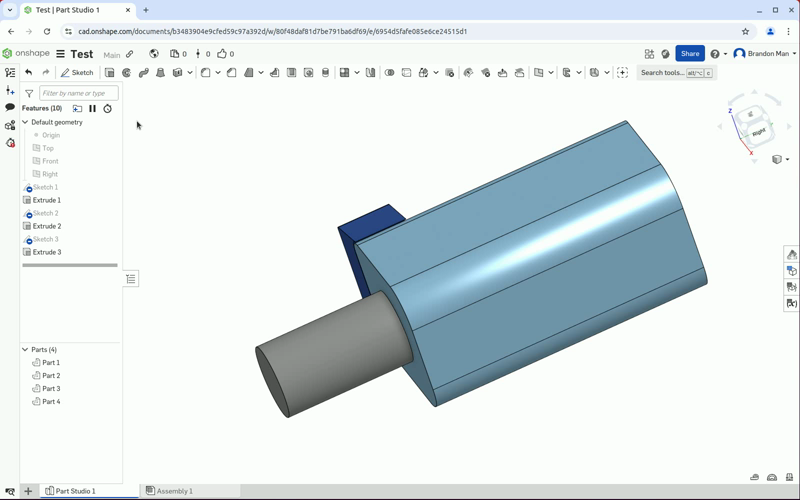
key(down, 2)
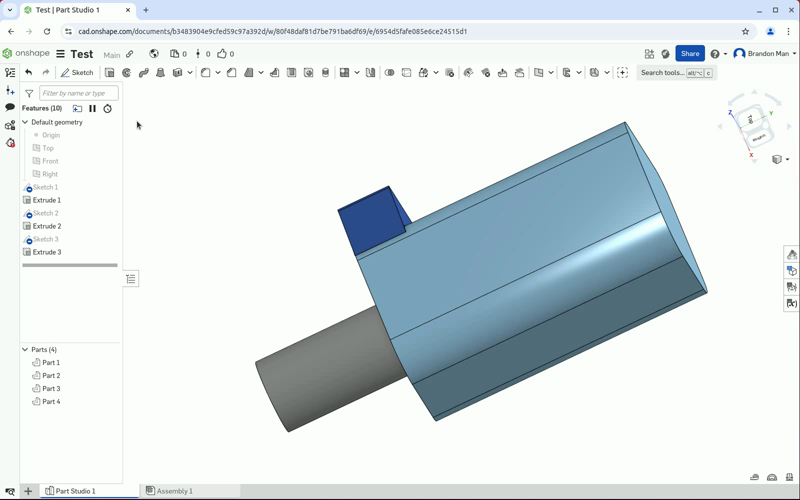
key(up, 2)
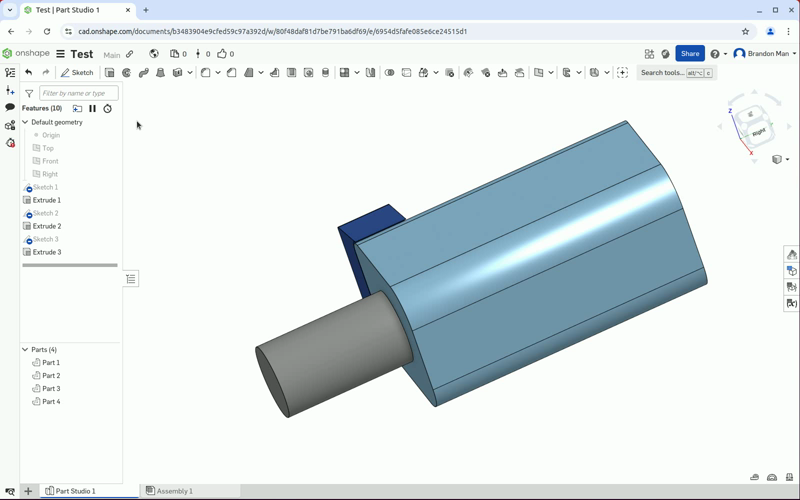
key(right, 2)
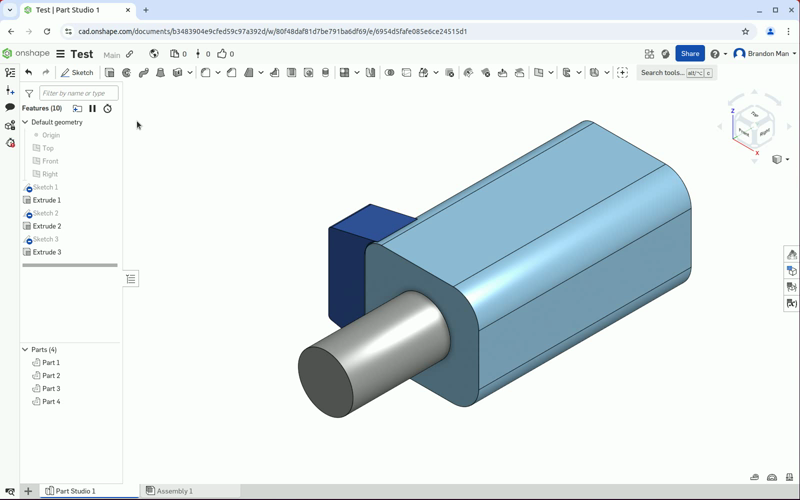
mouse_move(73, 189)
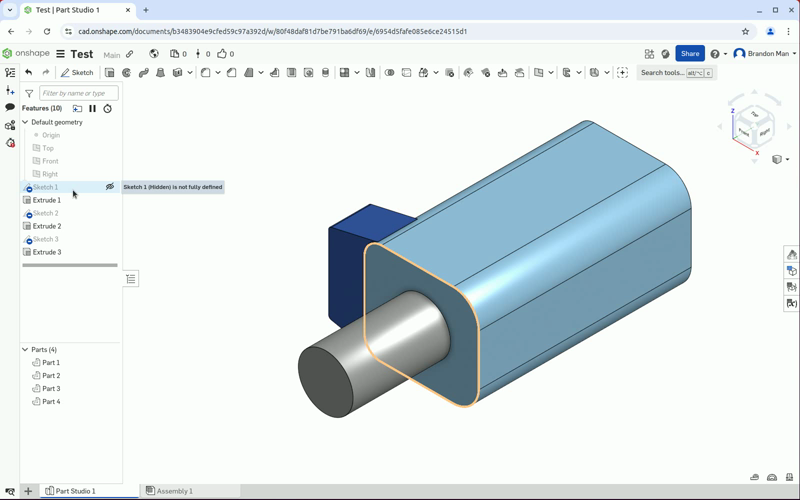
click(73, 189)